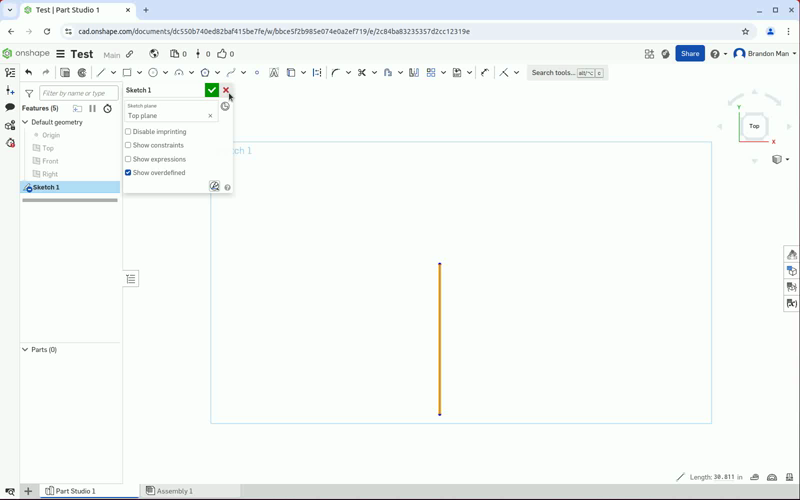
key(shift+h)
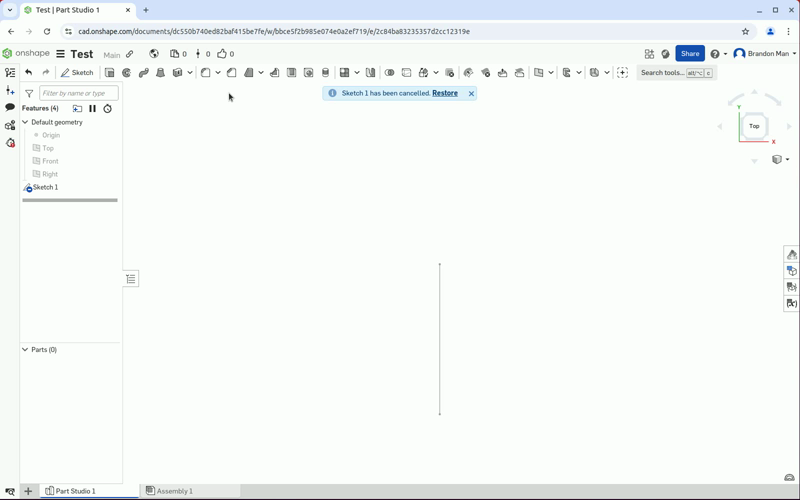
mouse_move(73, 352)
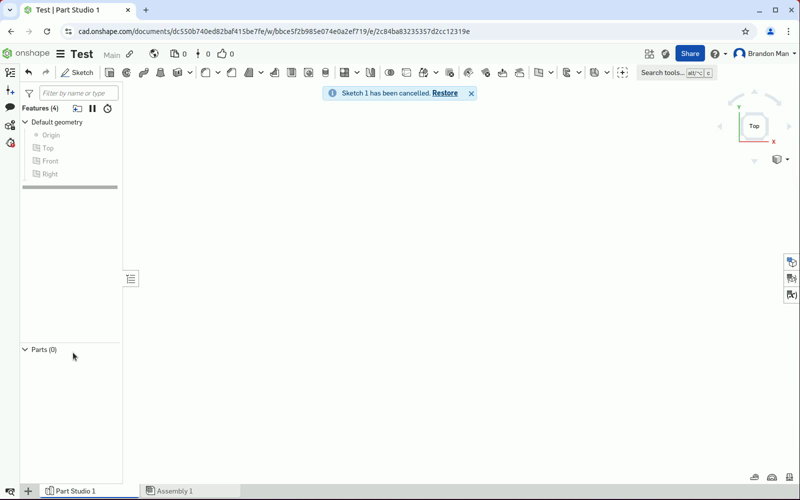
key(y)
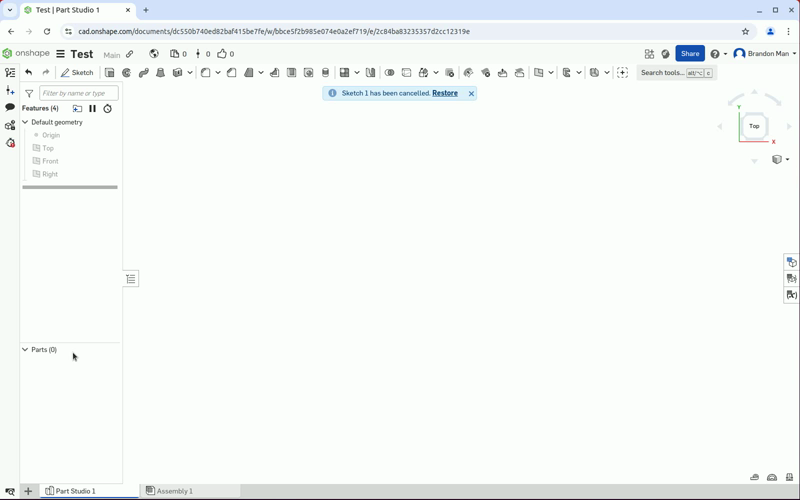
key(shift+p)
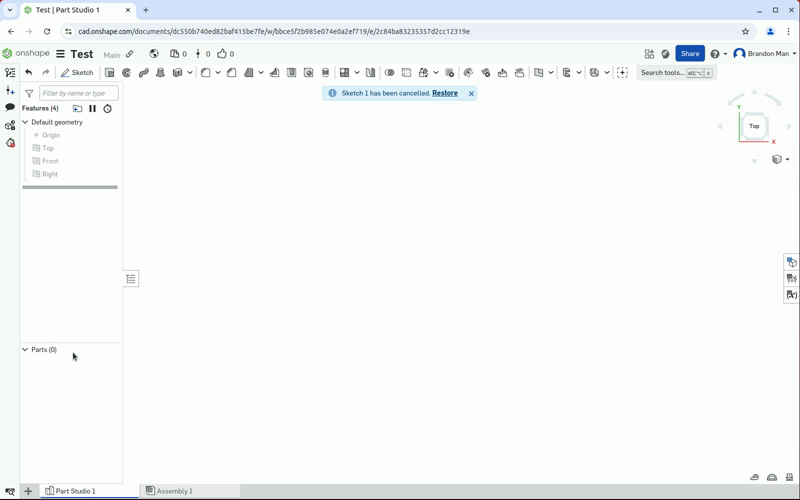
key(space)
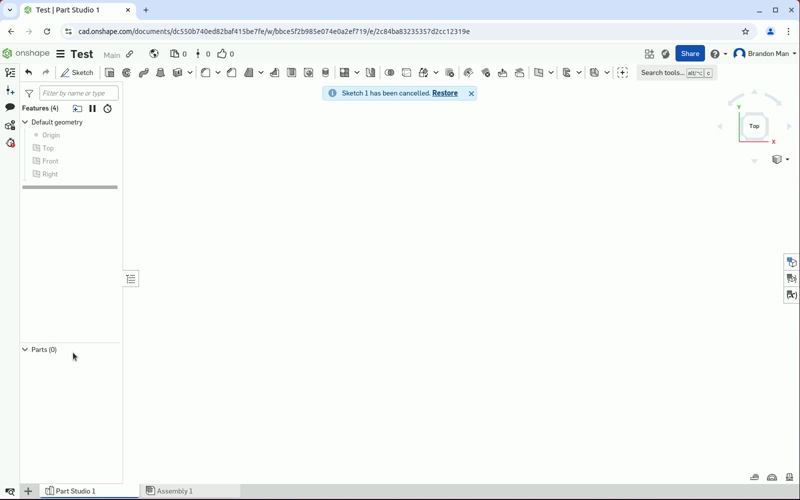
key_down(shift)
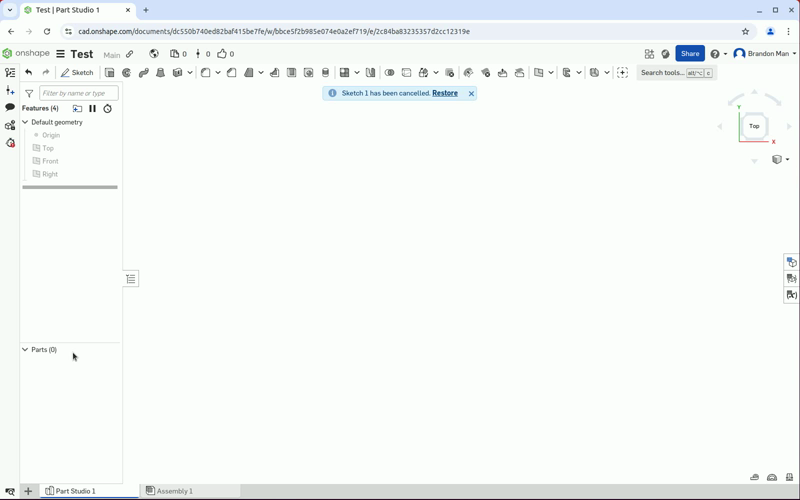
key(up)
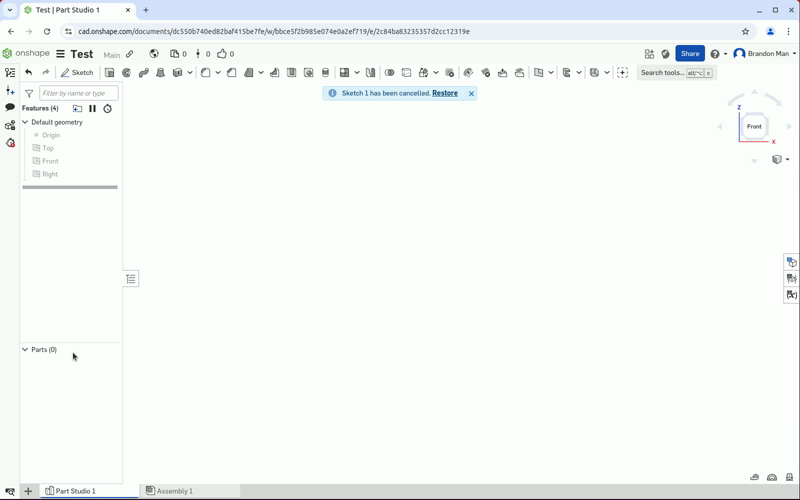
key_up(shift)
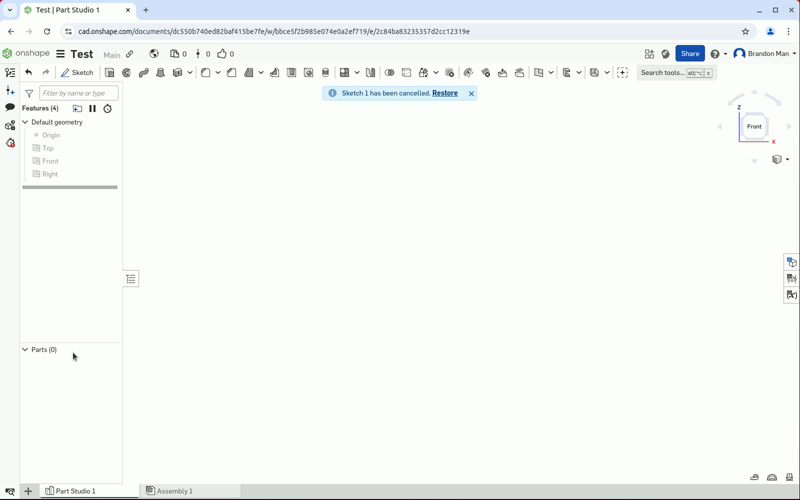
mouse_move(73, 352)
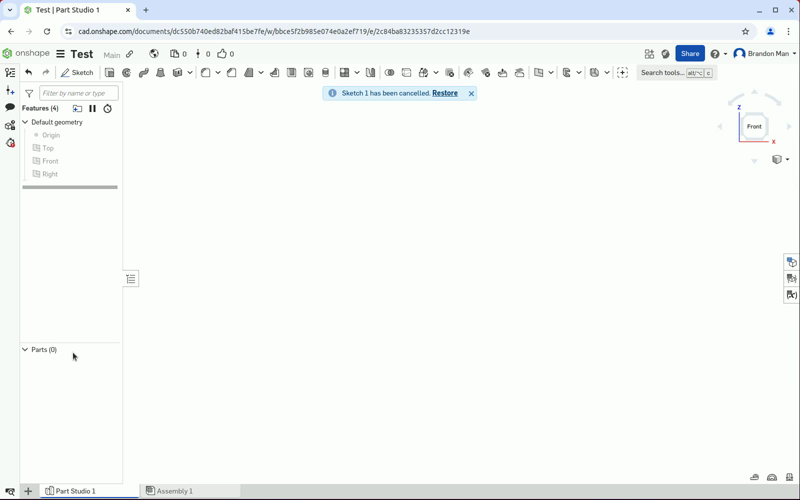
key(shift+y)
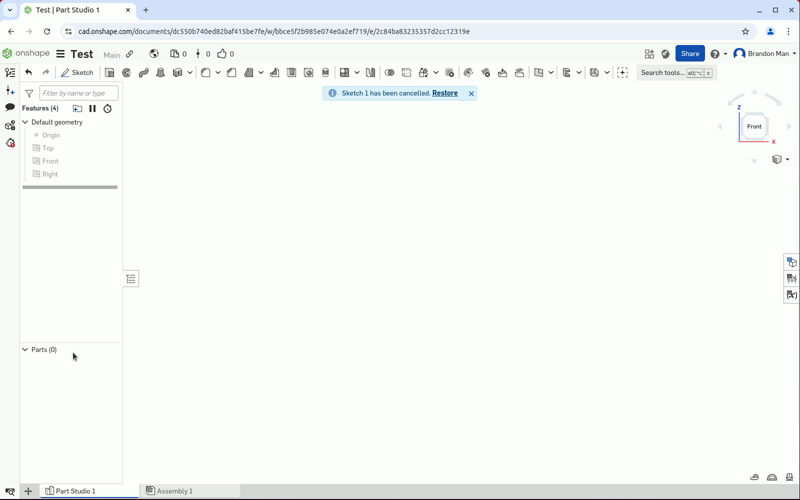
key(shift+s)
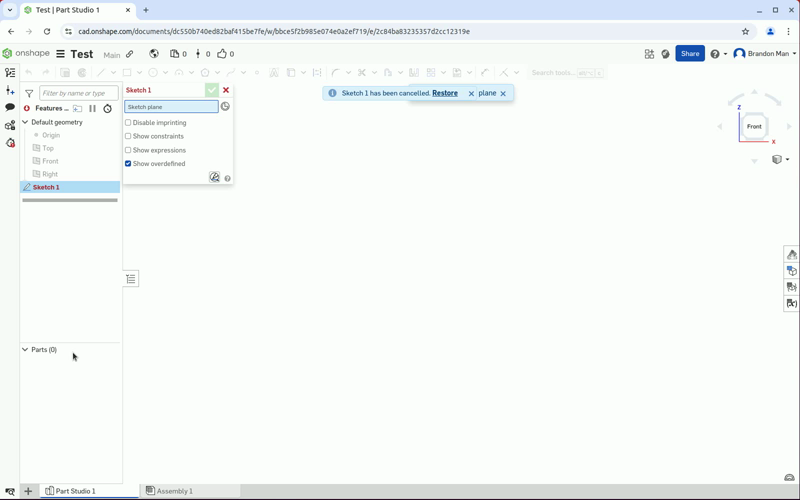
mouse_move(73, 163)
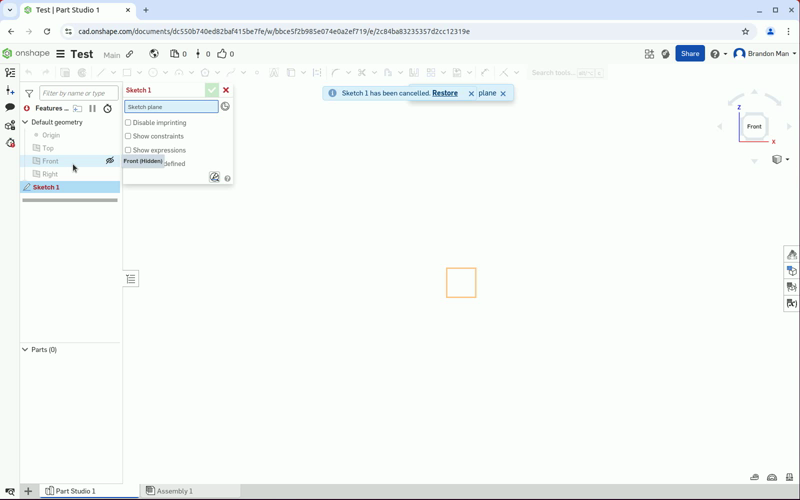
click(73, 163)
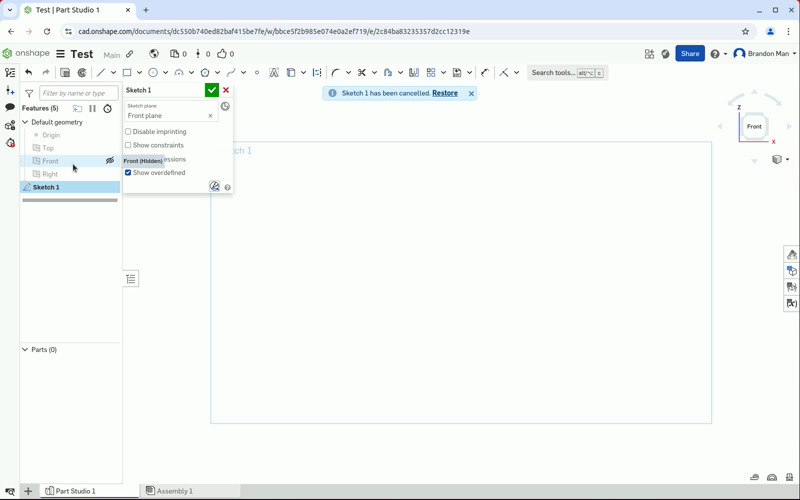
mouse_move(73, 352)
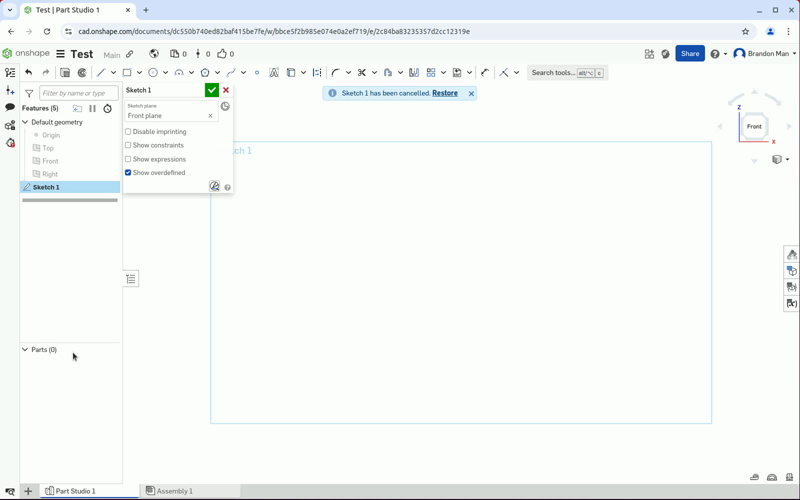
key(y)
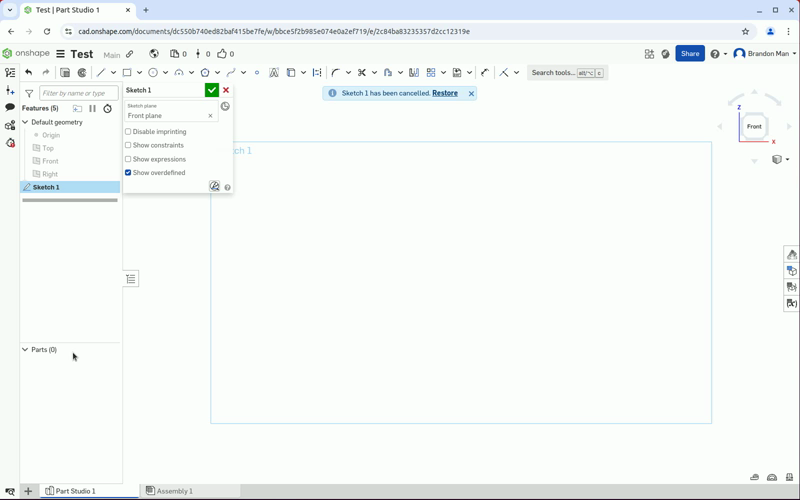
key(l)
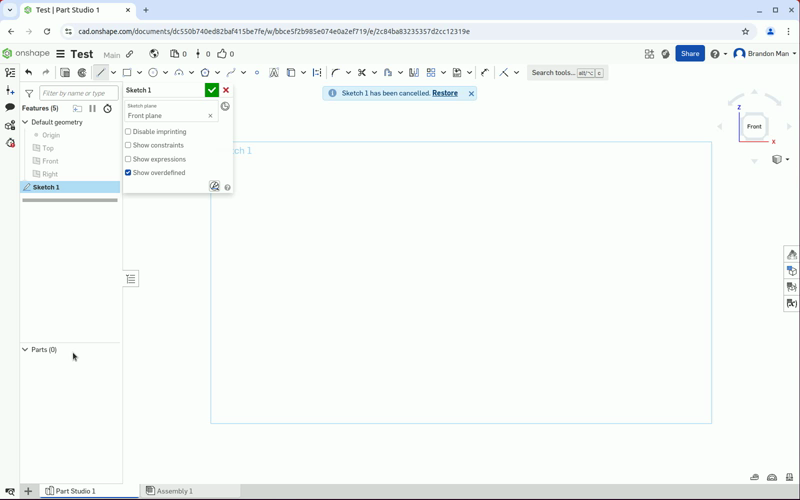
key_down(shift)
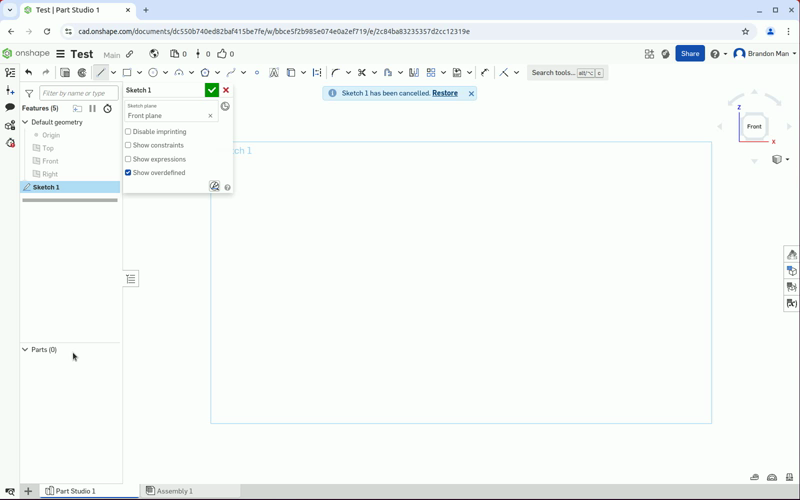
mouse_move(460, 297)
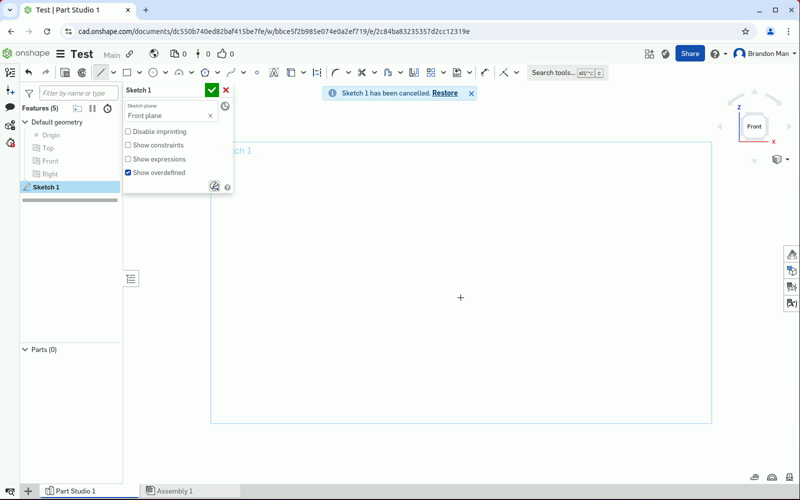
click(460, 297)
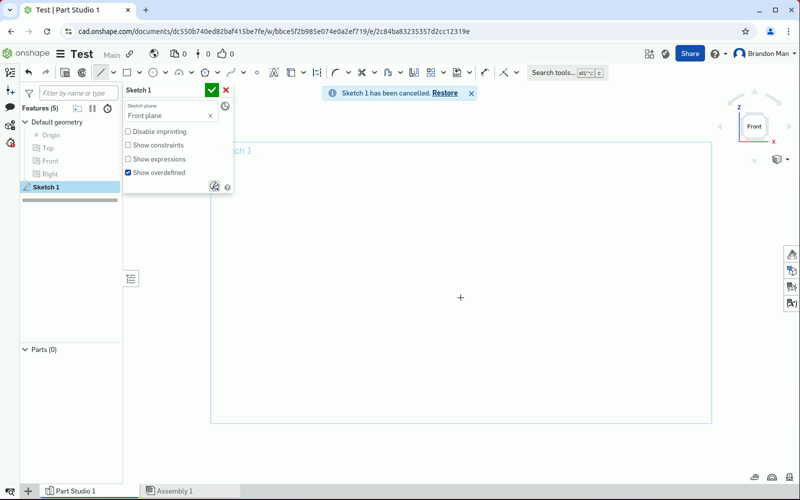
key_up(shift)
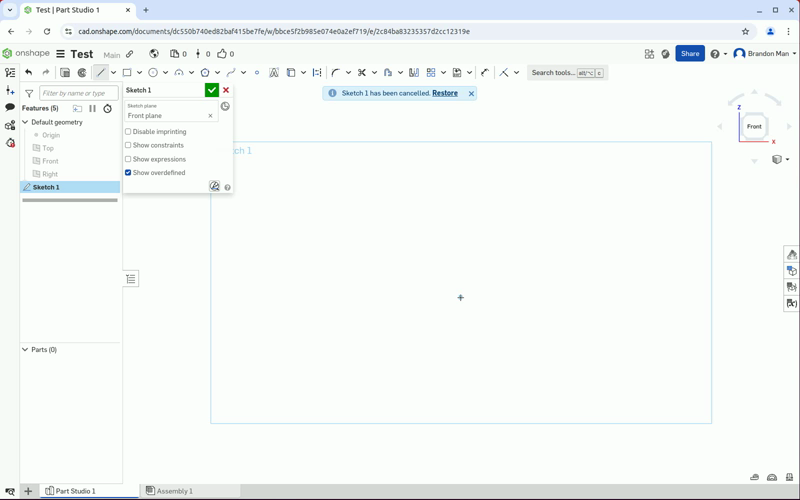
key_down(shift)
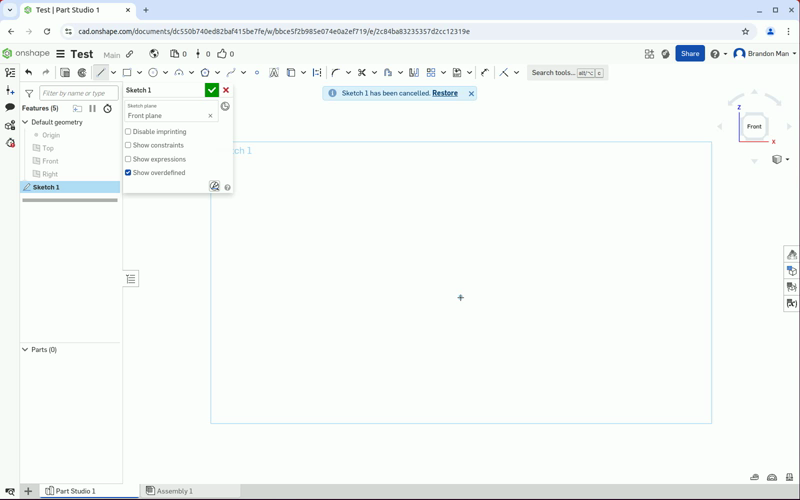
mouse_move(490, 297)
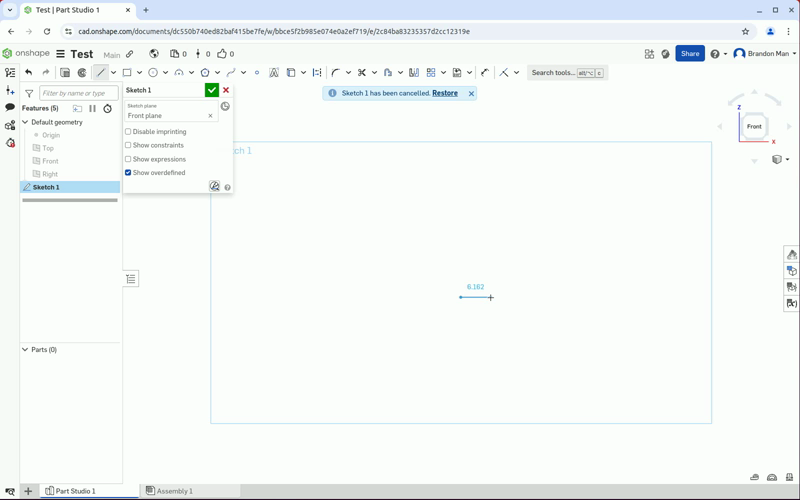
mouse_move(489, 297)
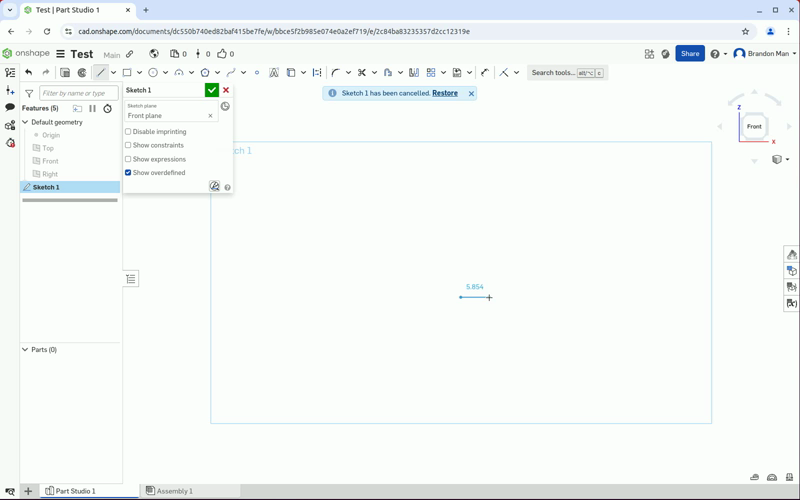
click(489, 297)
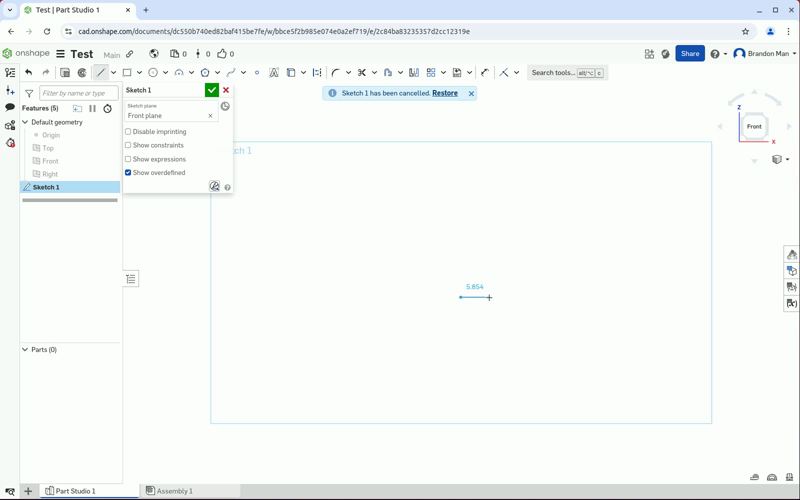
key_up(shift)
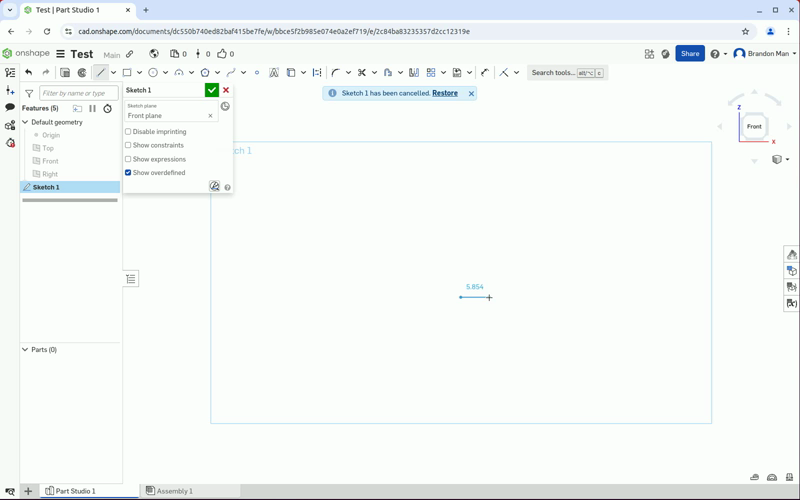
key_down(shift)
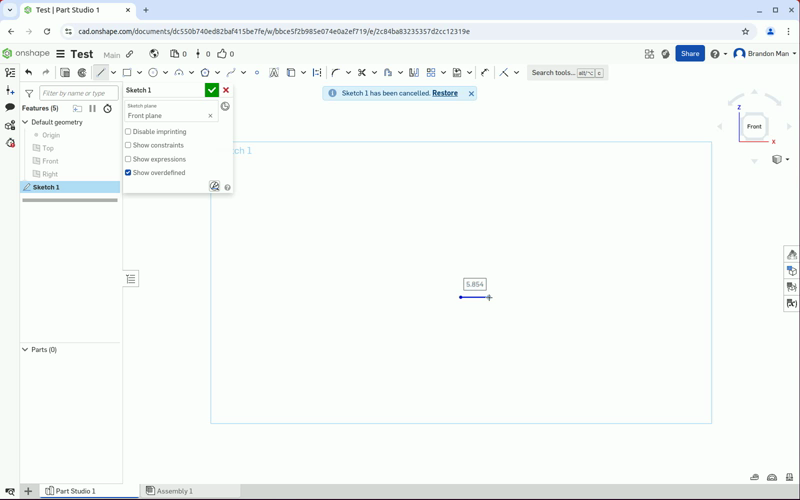
mouse_move(519, 297)
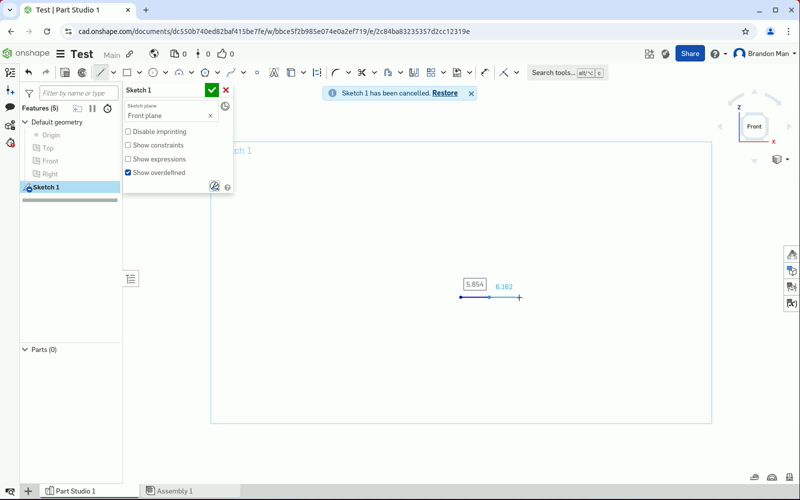
mouse_move(489, 292)
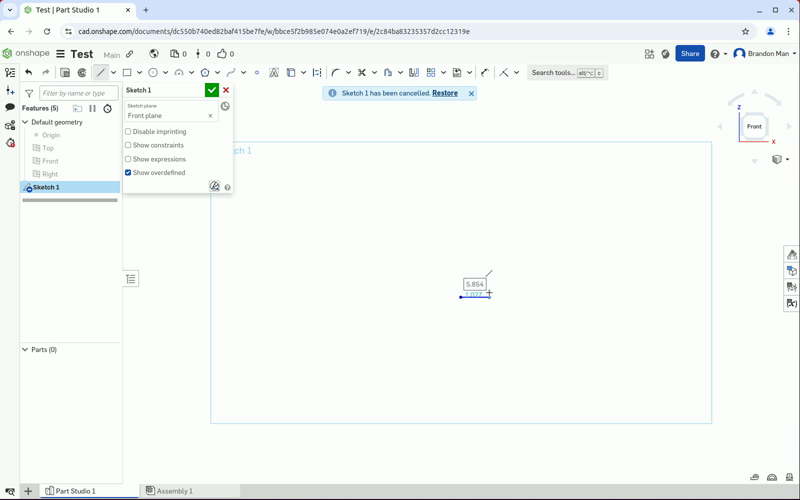
scroll(6)
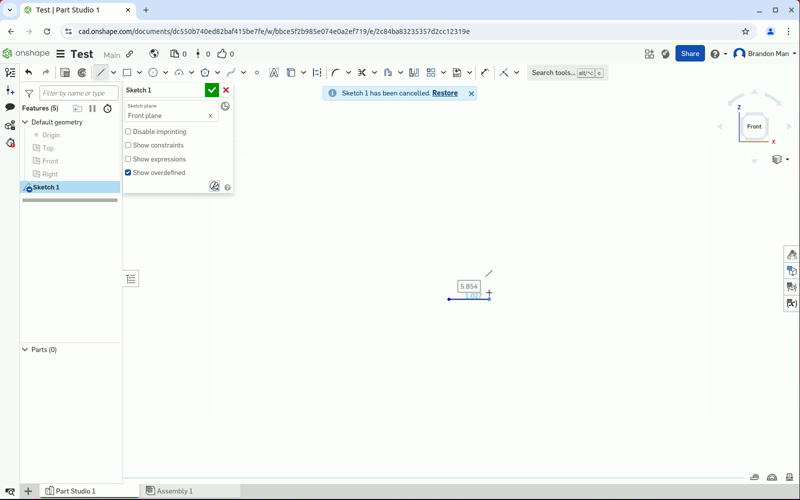
scroll(6)
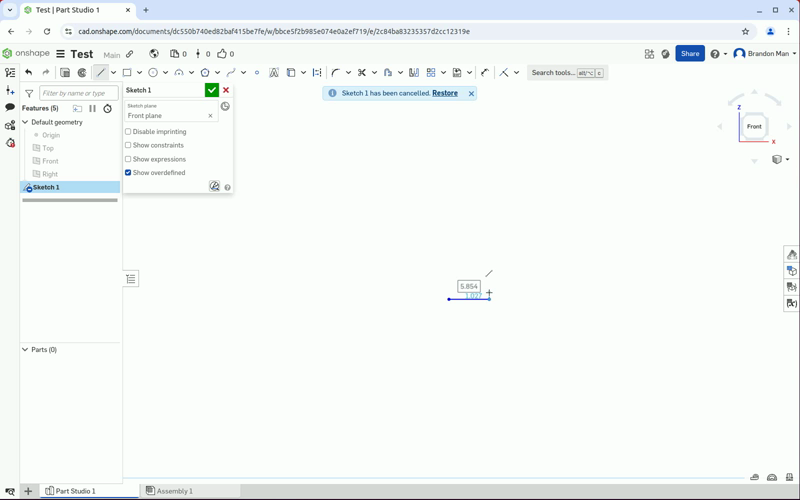
scroll(6)
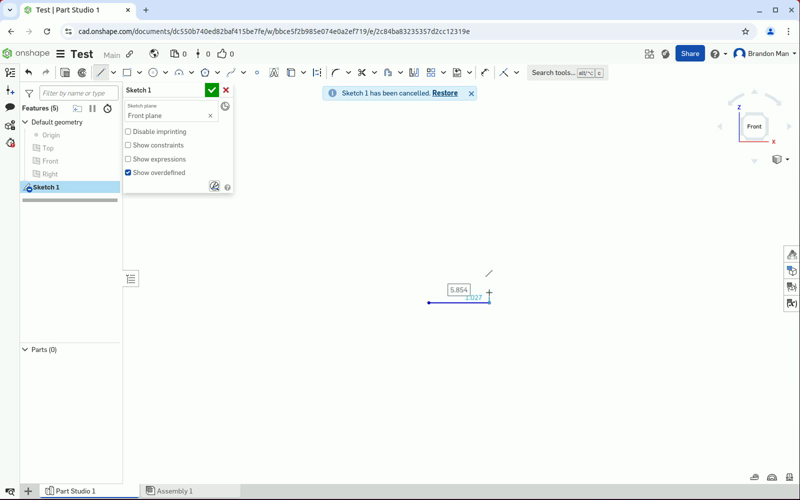
scroll(6)
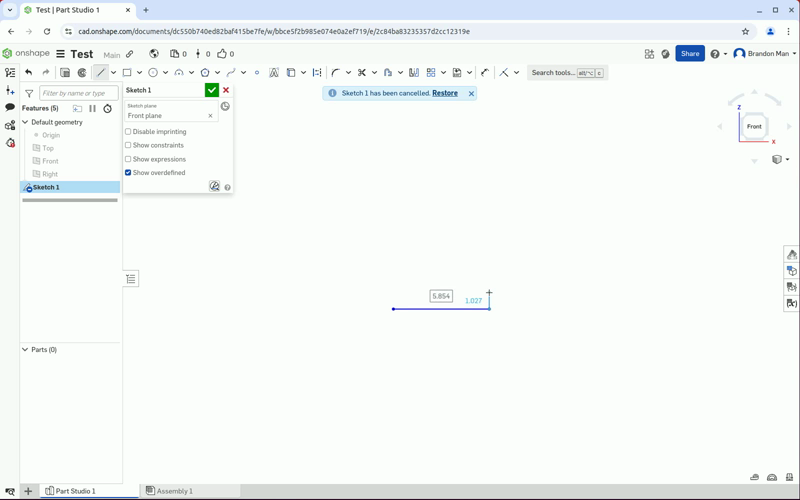
scroll(6)
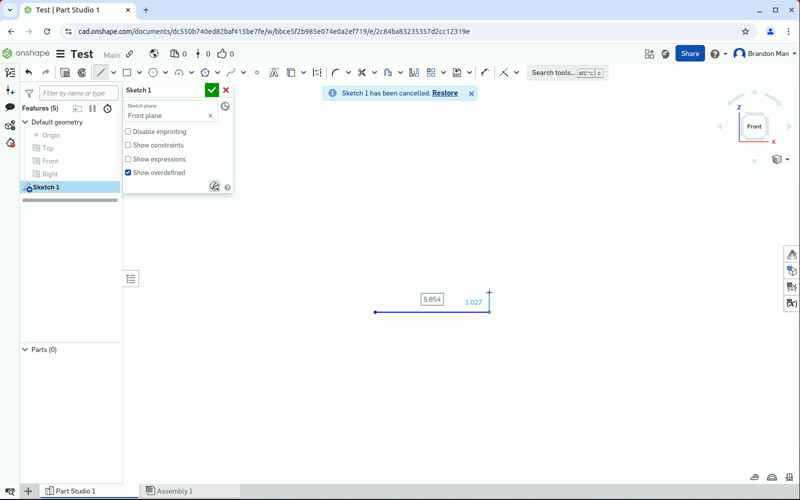
scroll(6)
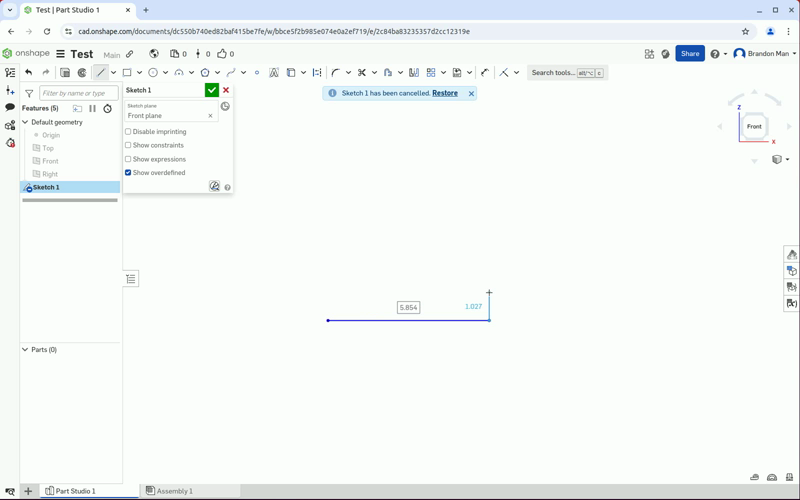
scroll(6)
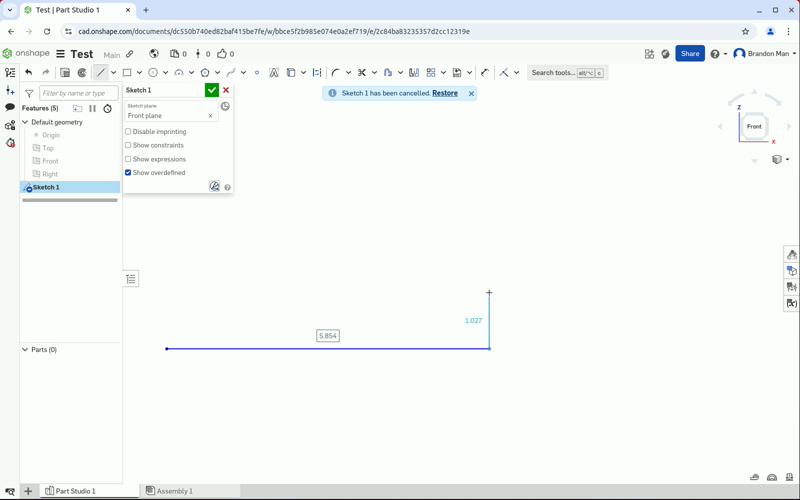
click(489, 292)
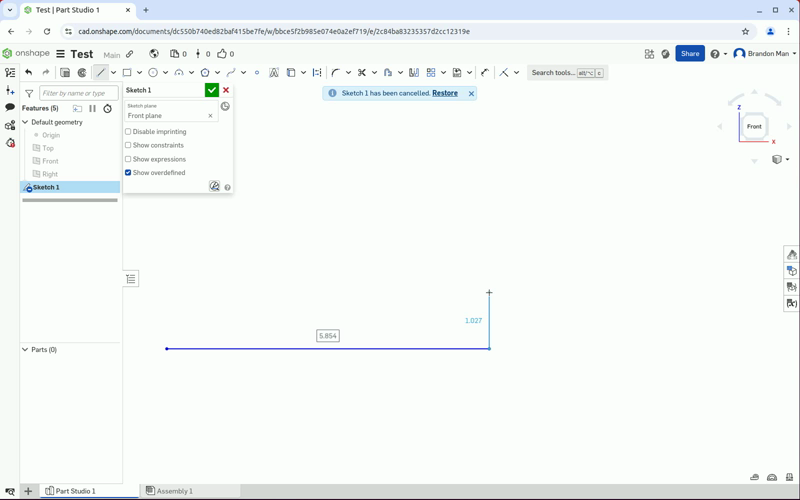
scroll(-6)
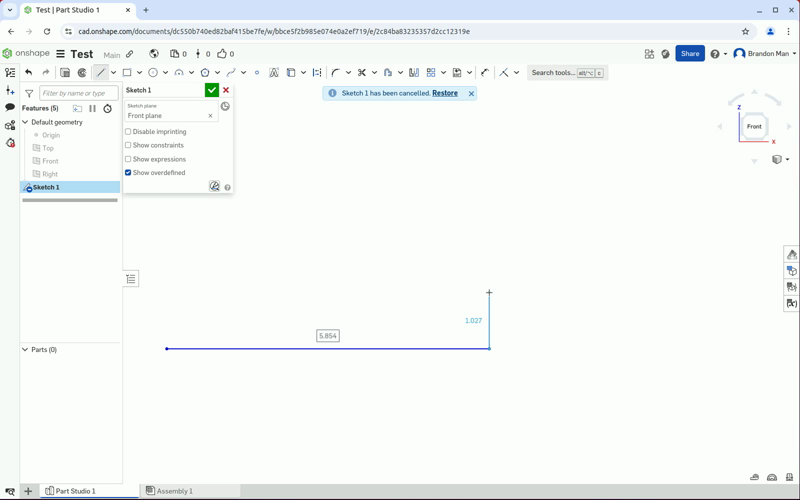
scroll(-6)
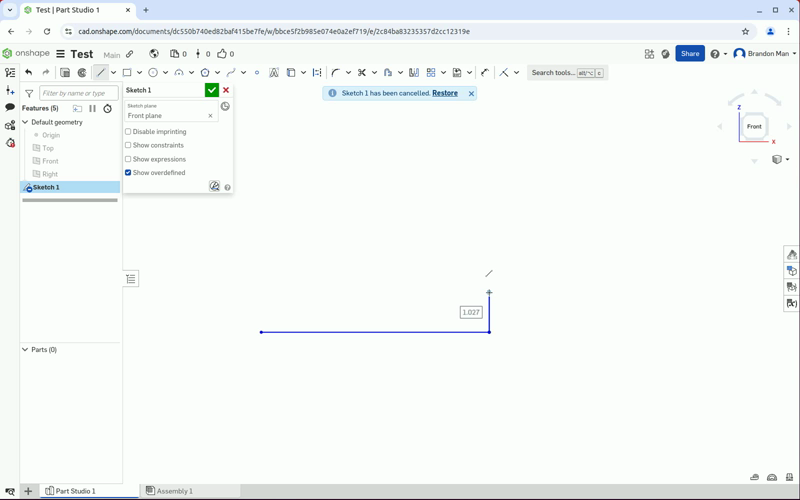
scroll(-6)
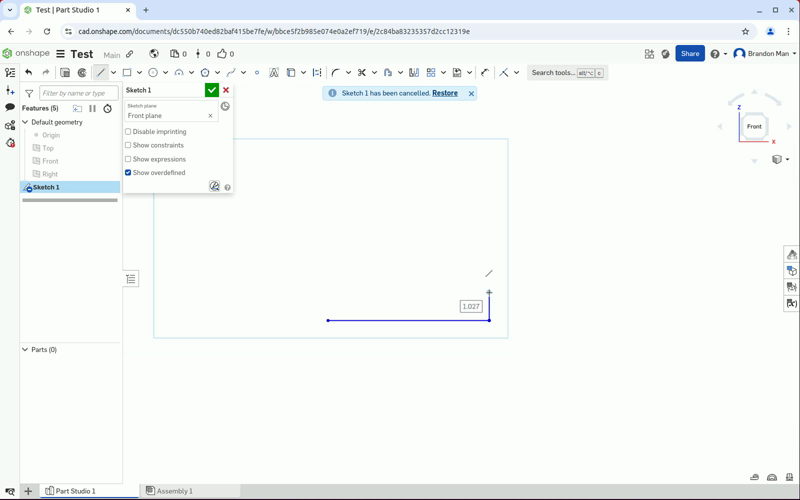
scroll(-6)
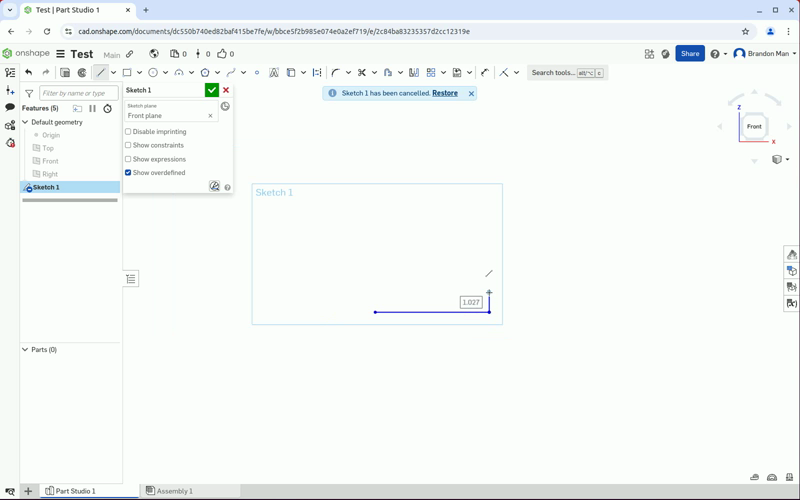
scroll(-6)
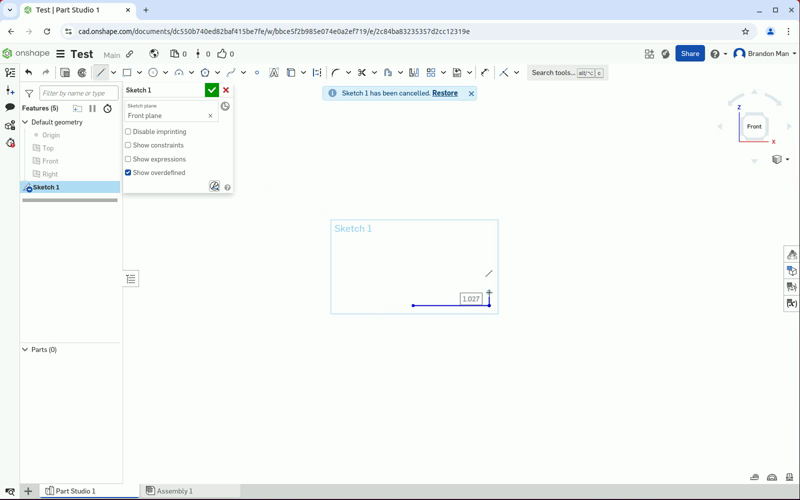
scroll(-6)
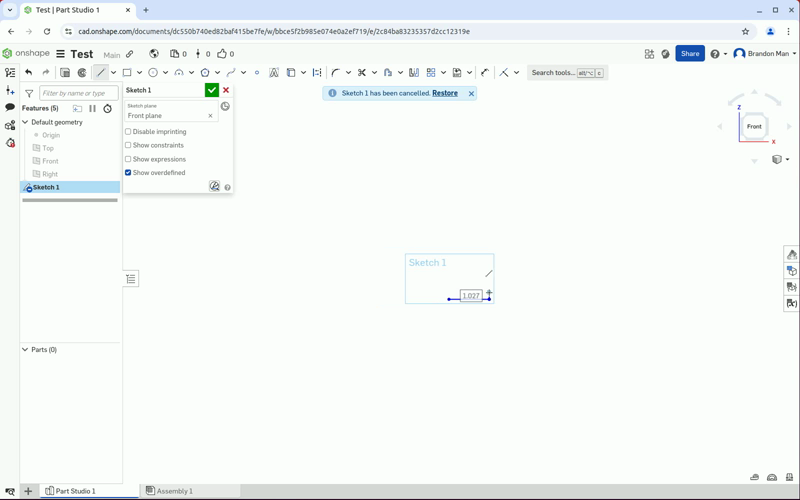
scroll(-6)
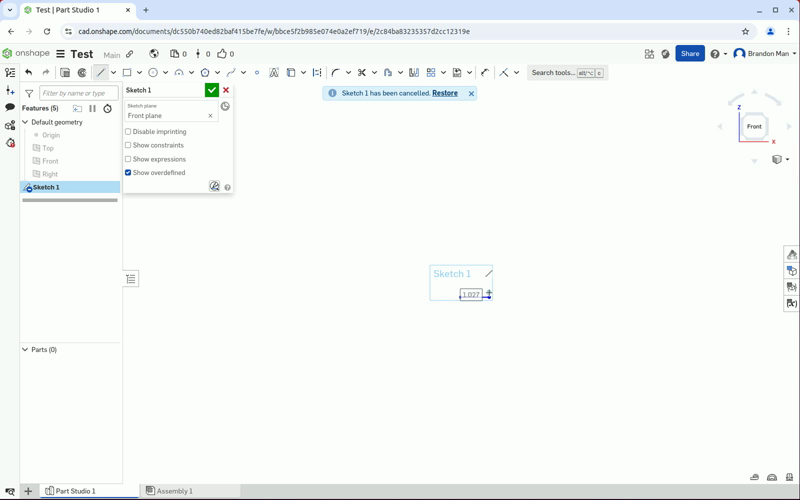
key_up(shift)
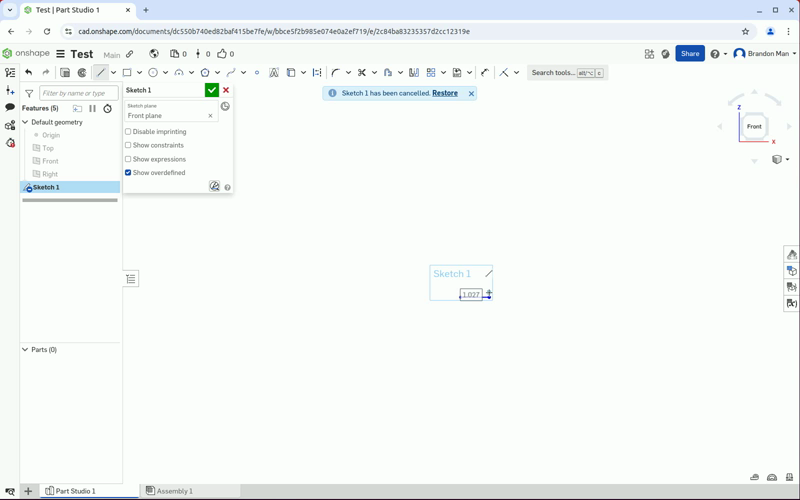
key_down(shift)
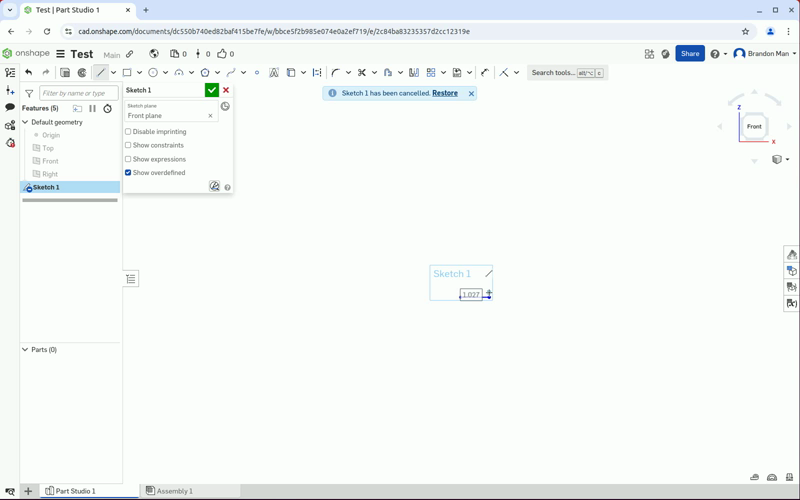
mouse_move(519, 292)
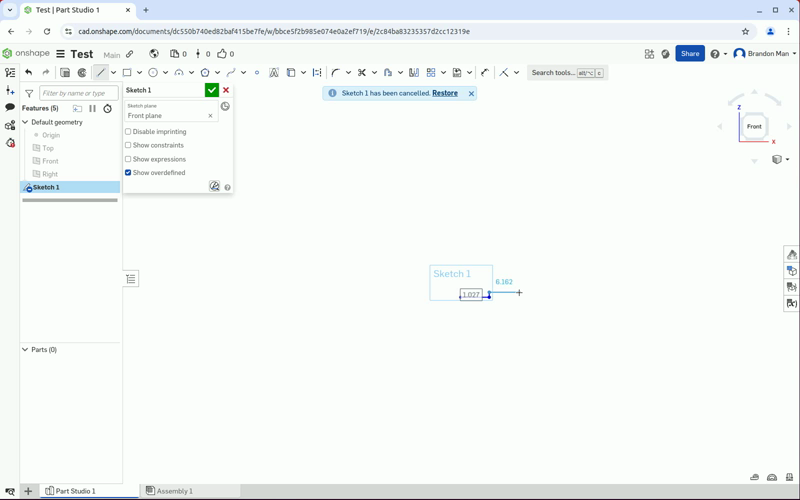
mouse_move(544, 292)
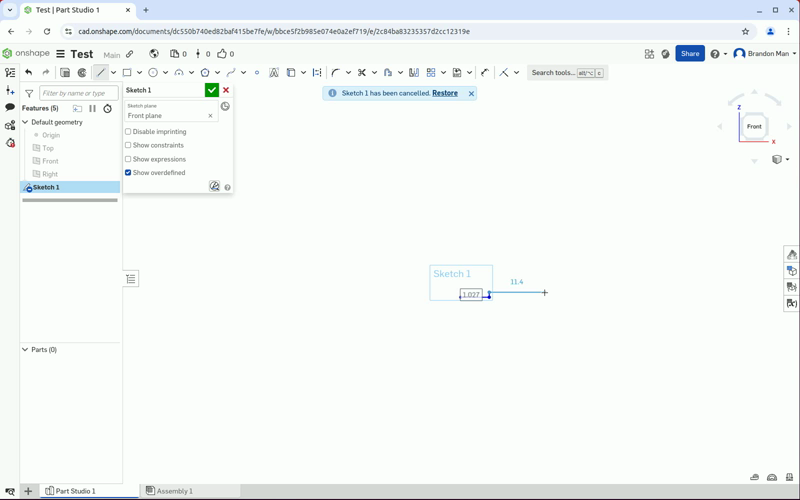
click(544, 292)
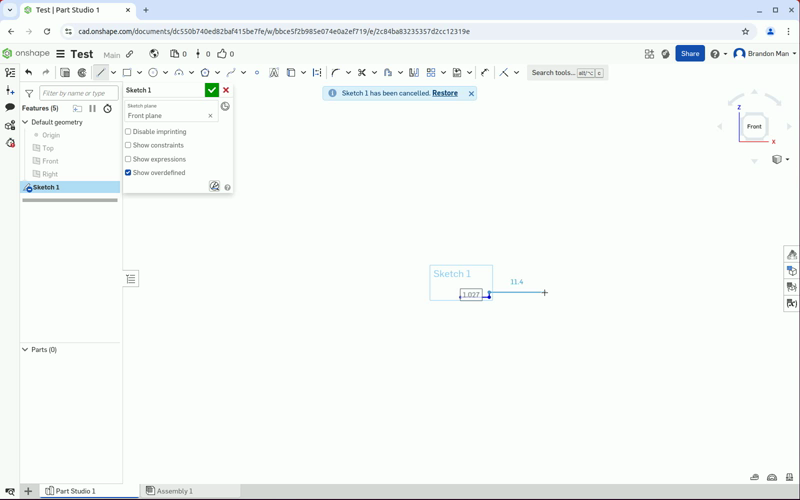
key_up(shift)
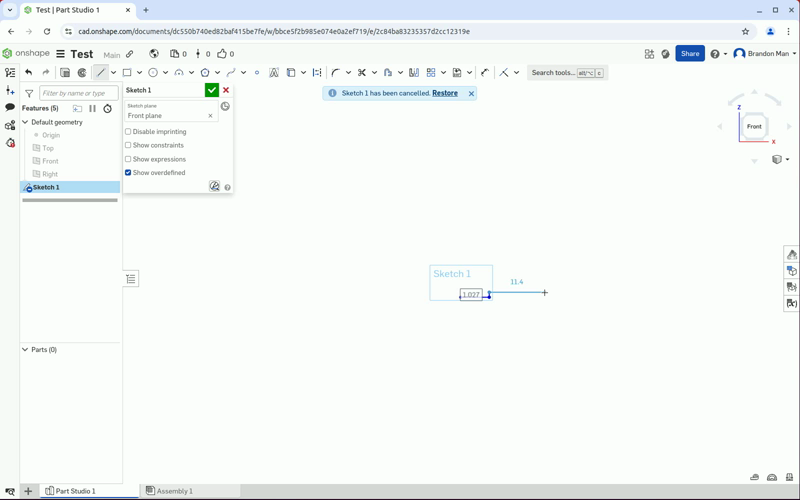
key_down(shift)
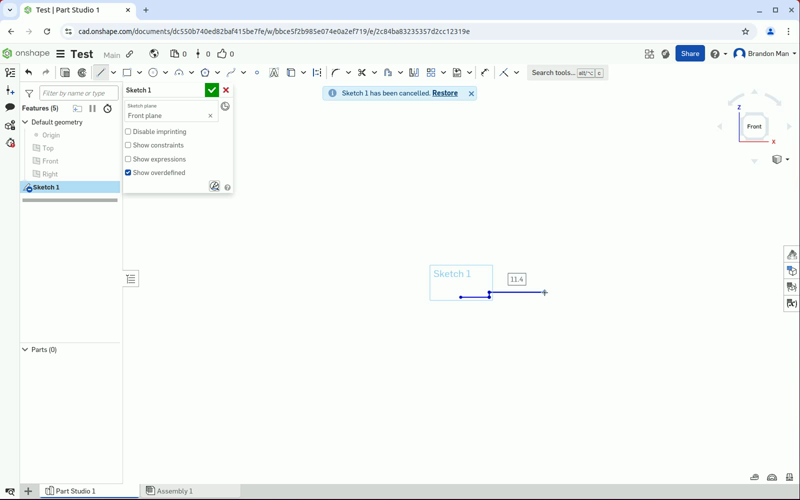
mouse_move(574, 292)
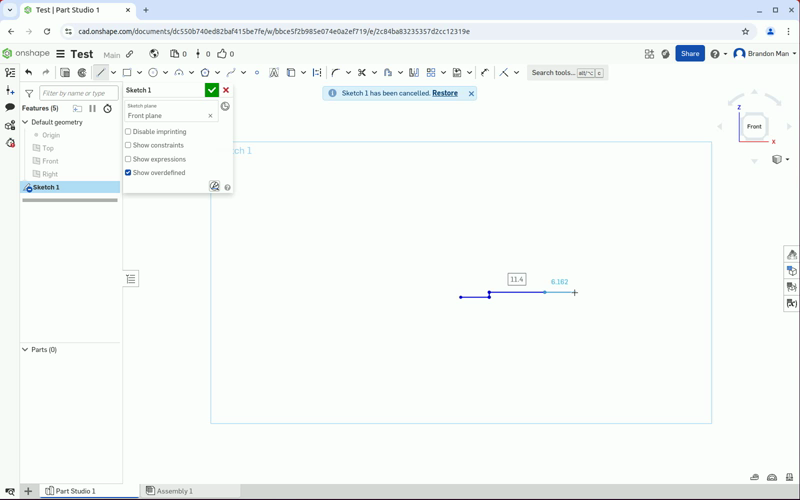
mouse_move(544, 297)
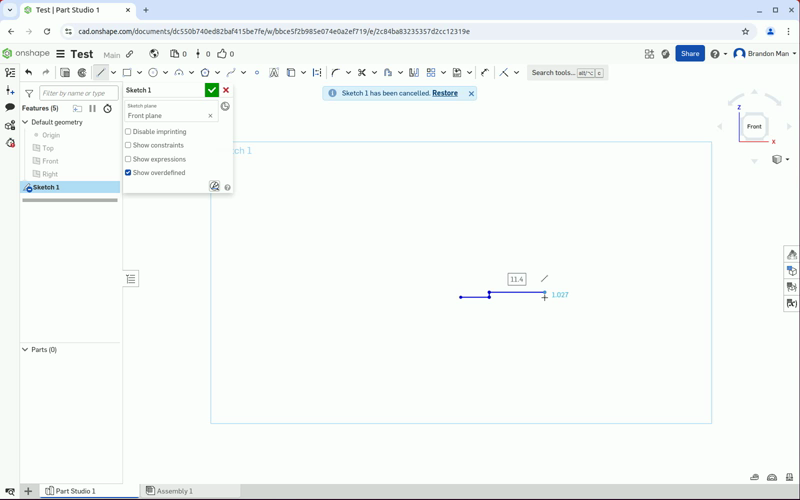
scroll(6)
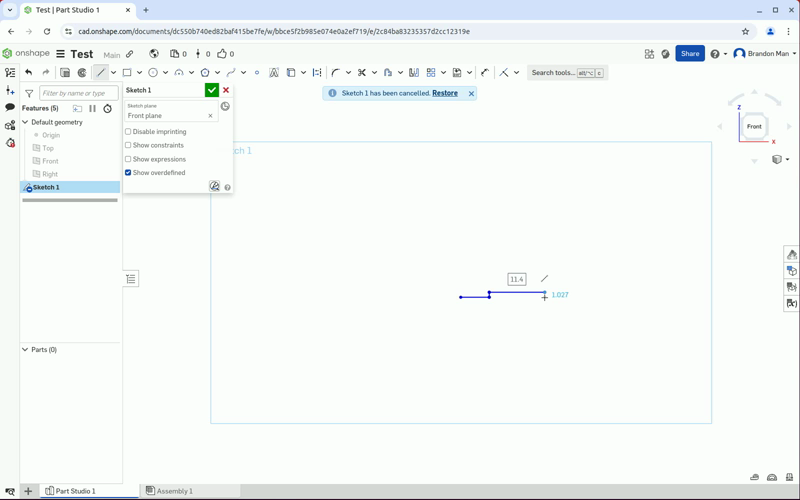
scroll(6)
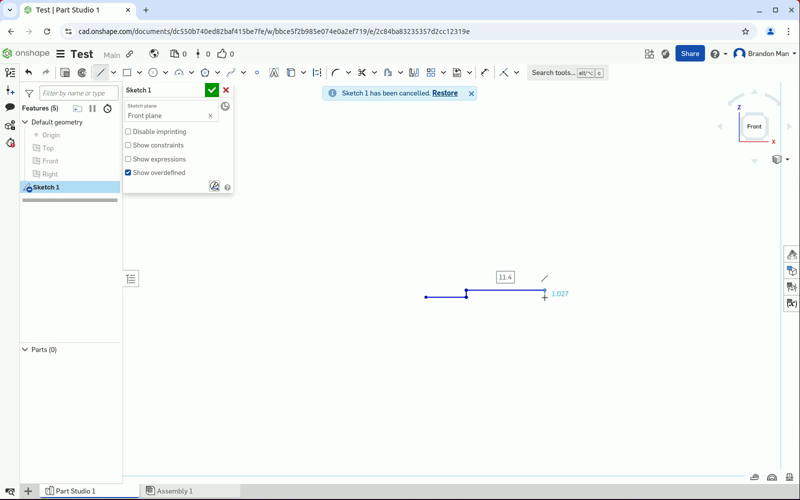
scroll(6)
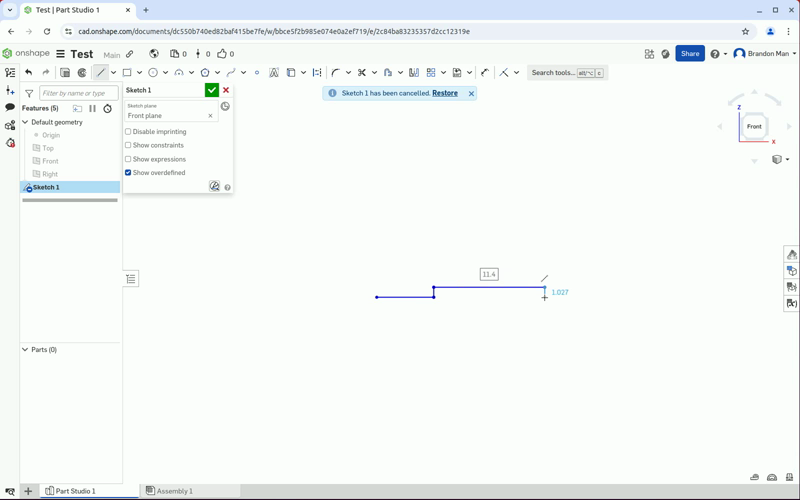
scroll(6)
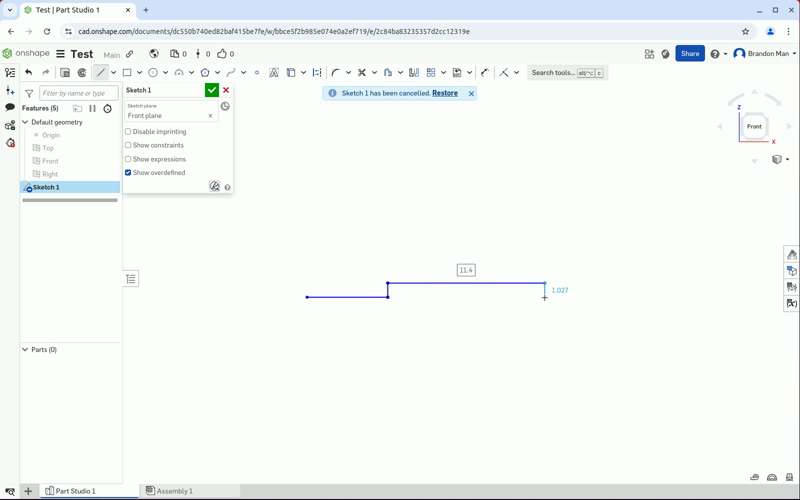
scroll(6)
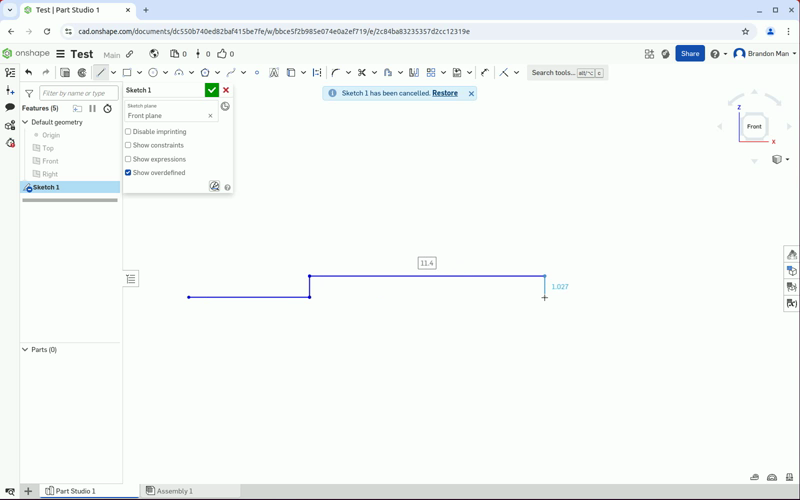
scroll(6)
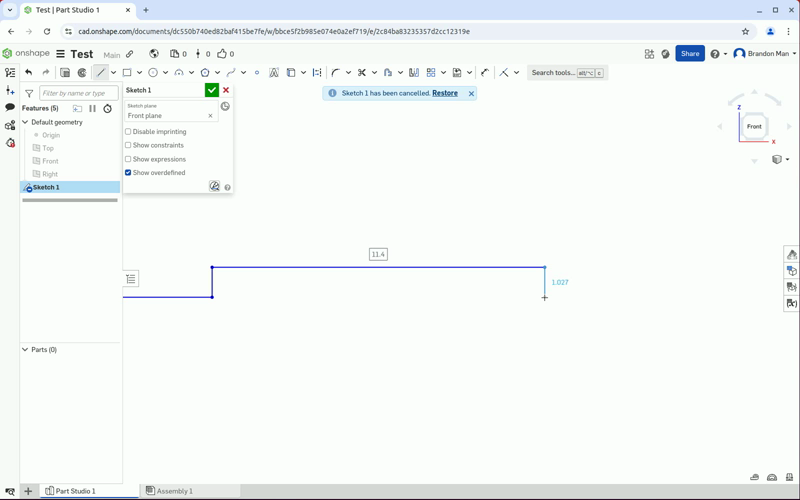
scroll(6)
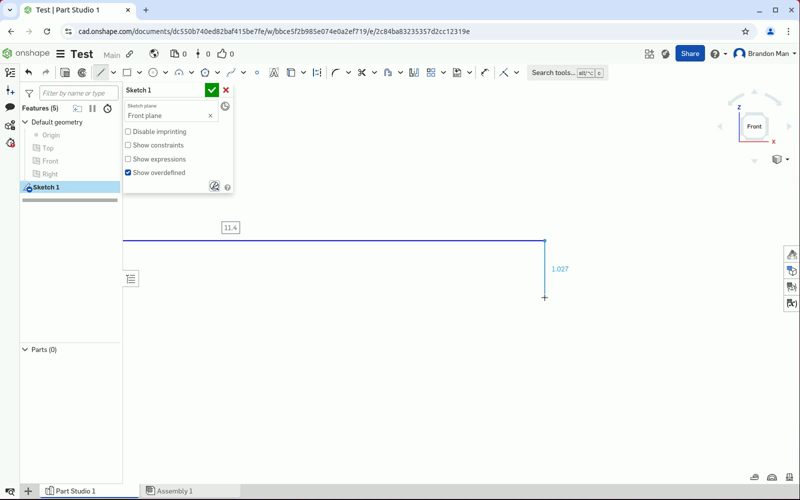
click(544, 297)
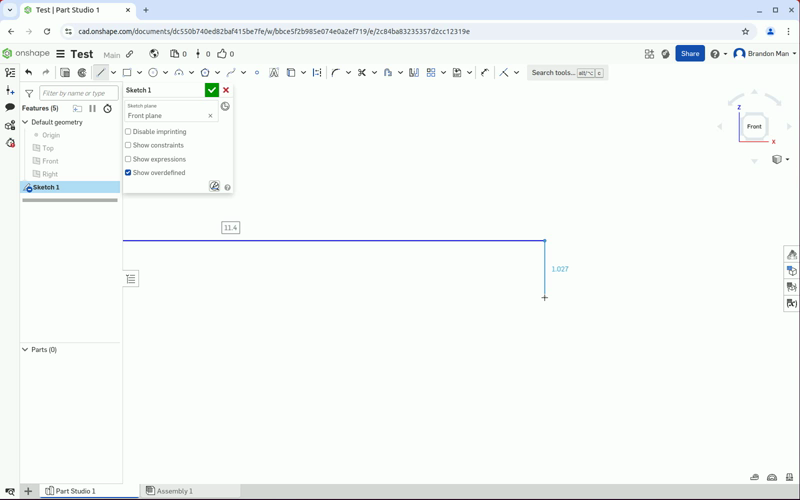
scroll(-6)
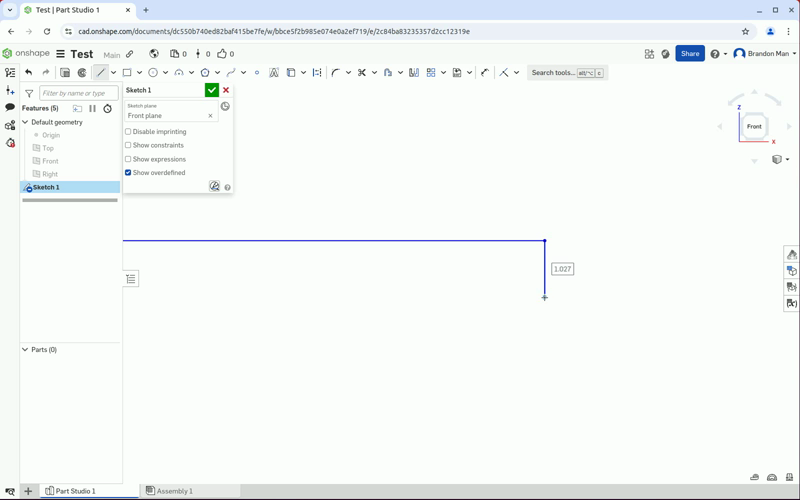
scroll(-6)
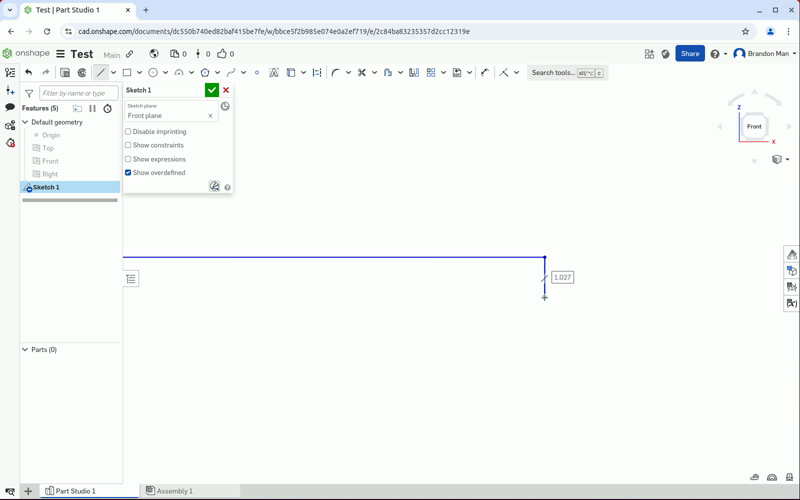
scroll(-6)
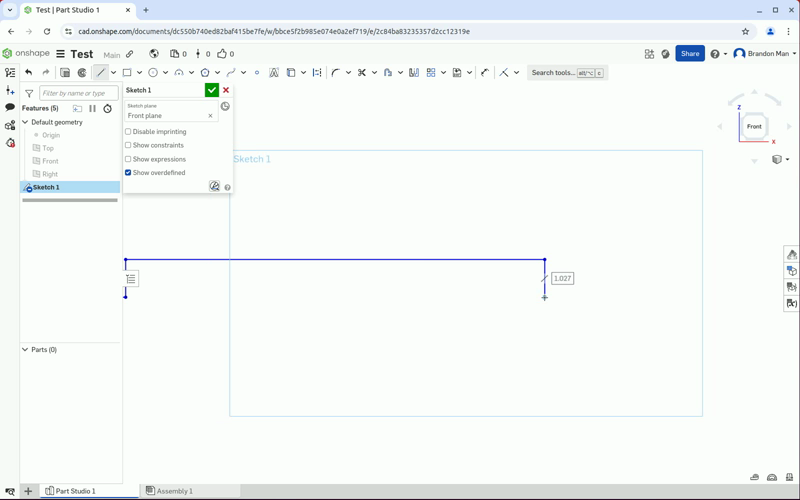
scroll(-6)
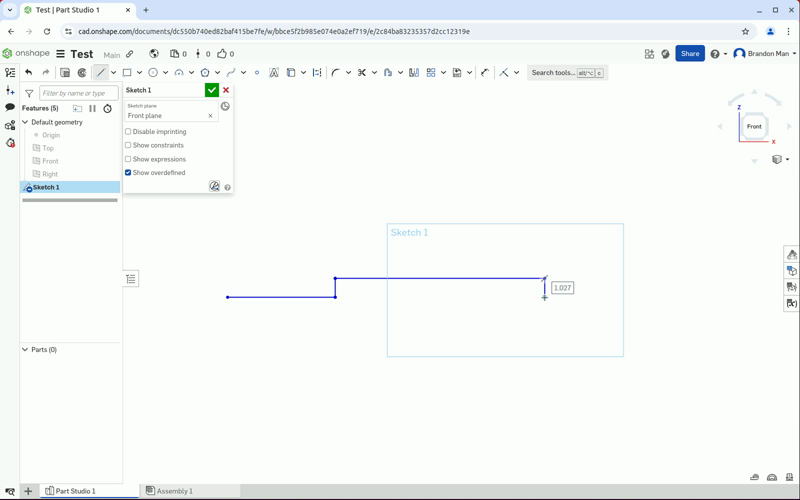
scroll(-6)
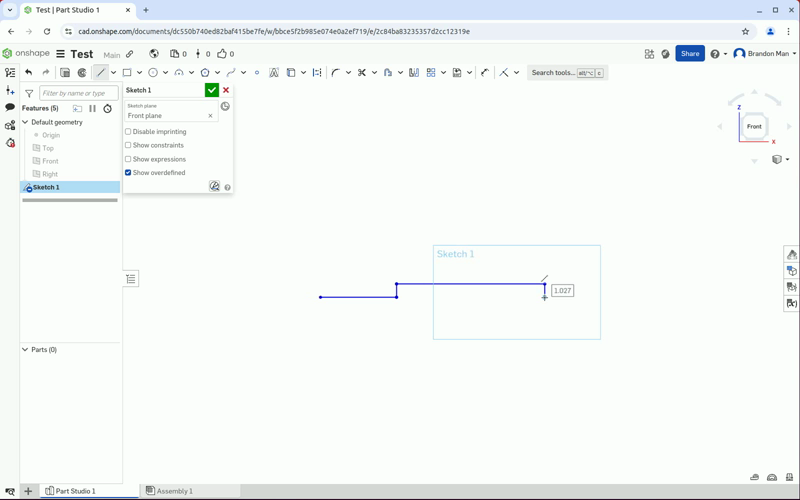
scroll(-6)
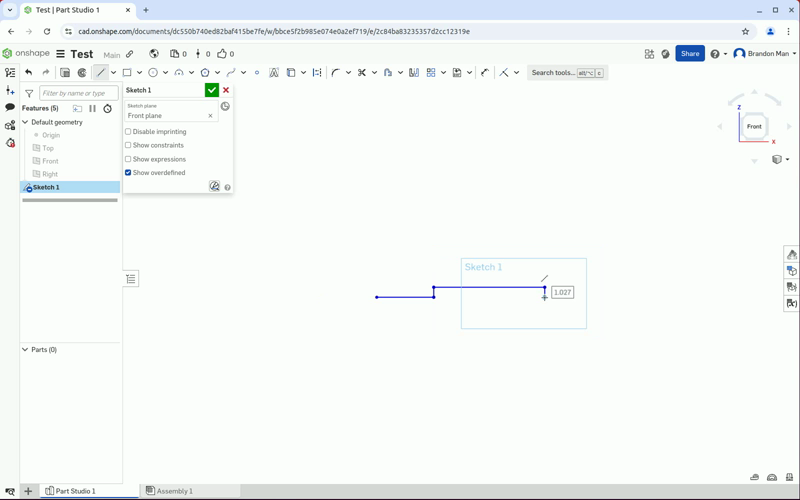
scroll(-6)
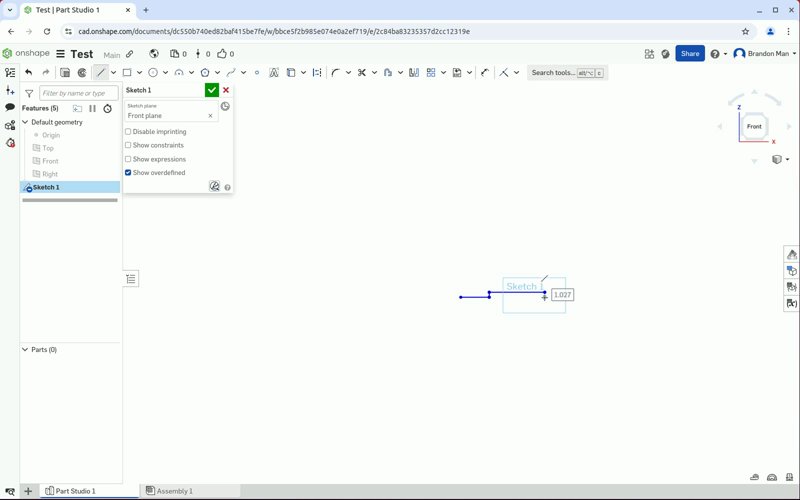
key_up(shift)
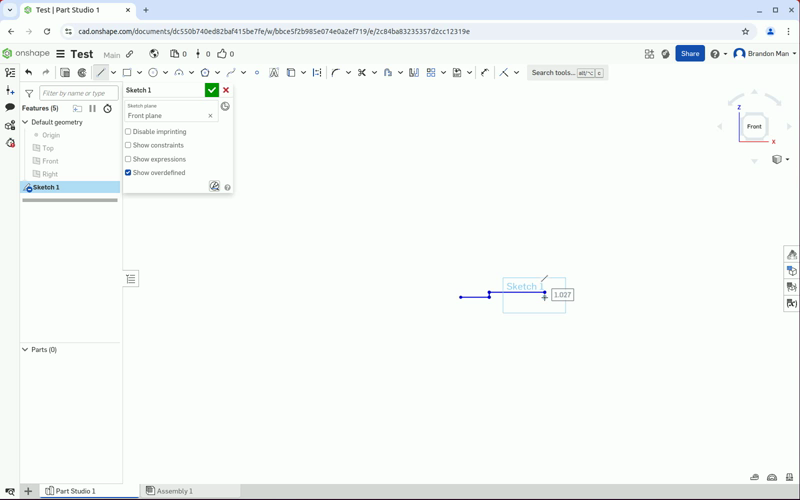
key_down(shift)
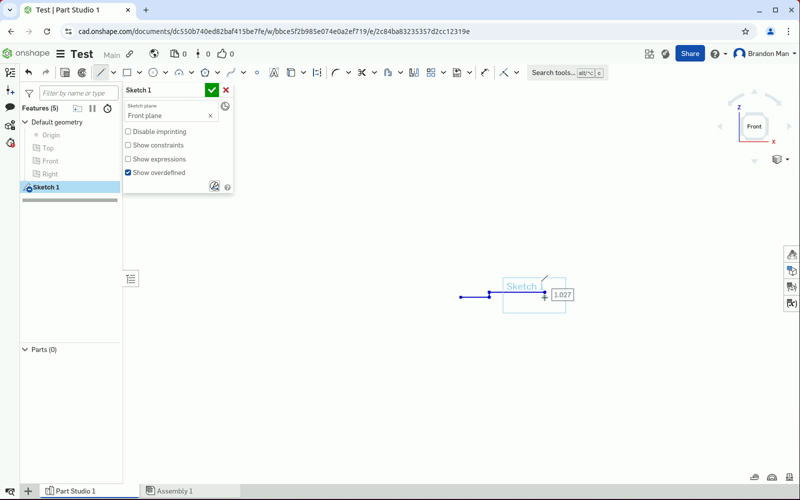
mouse_move(574, 297)
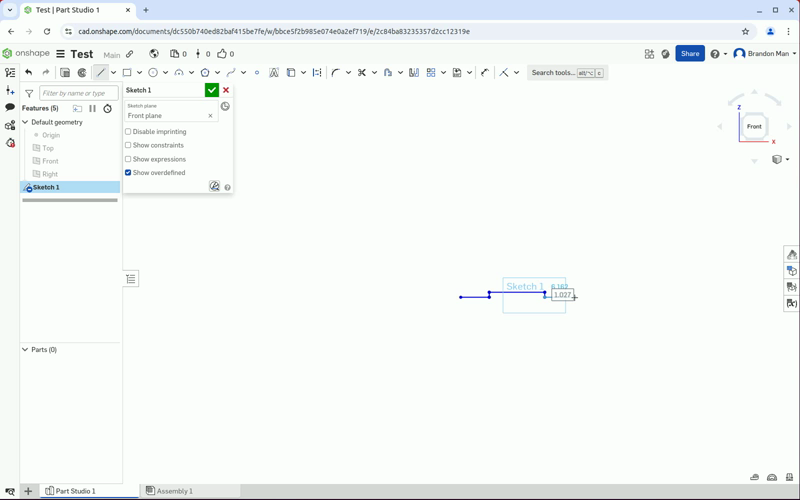
mouse_move(573, 297)
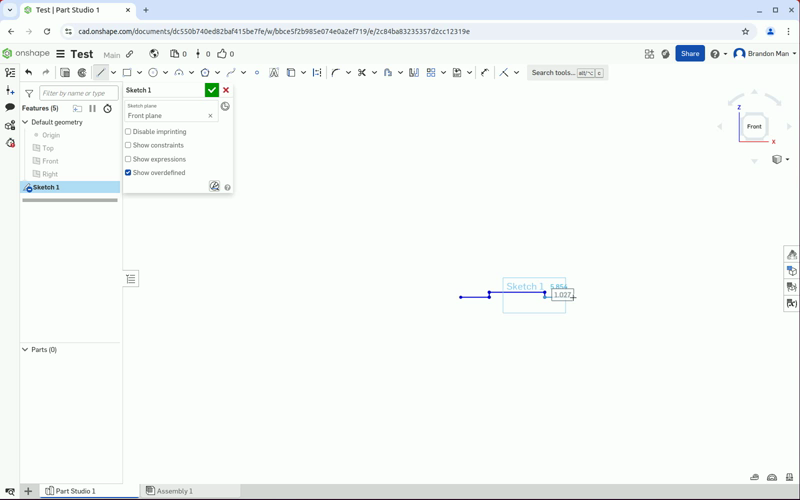
click(573, 297)
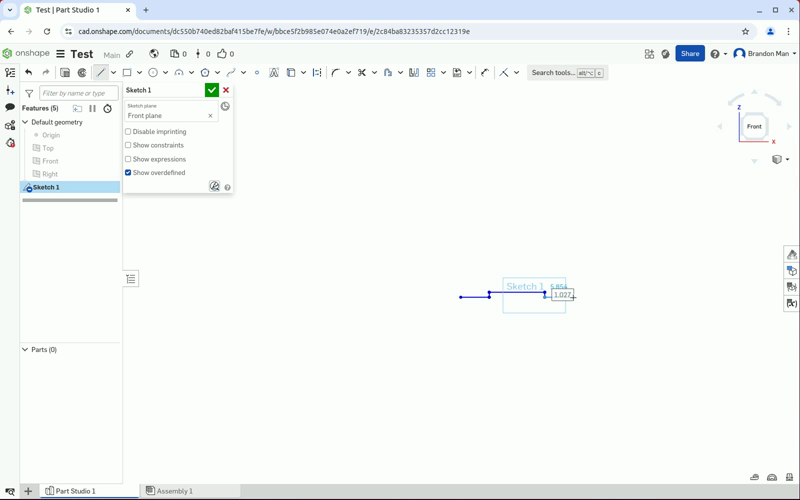
key_up(shift)
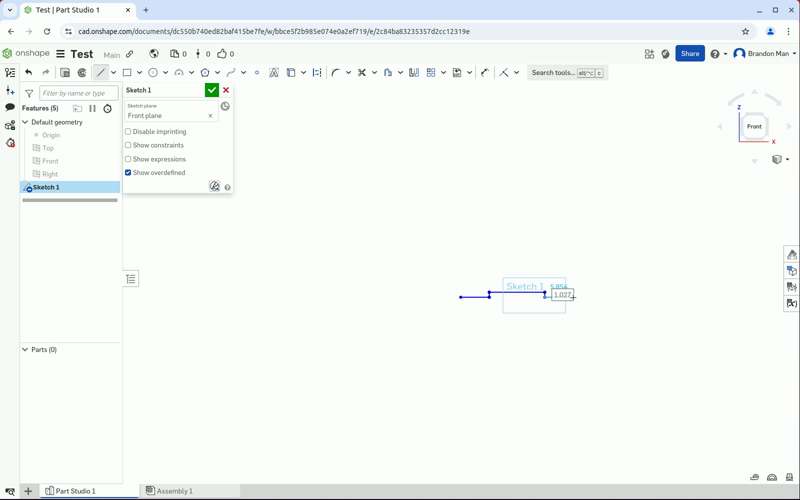
key_down(shift)
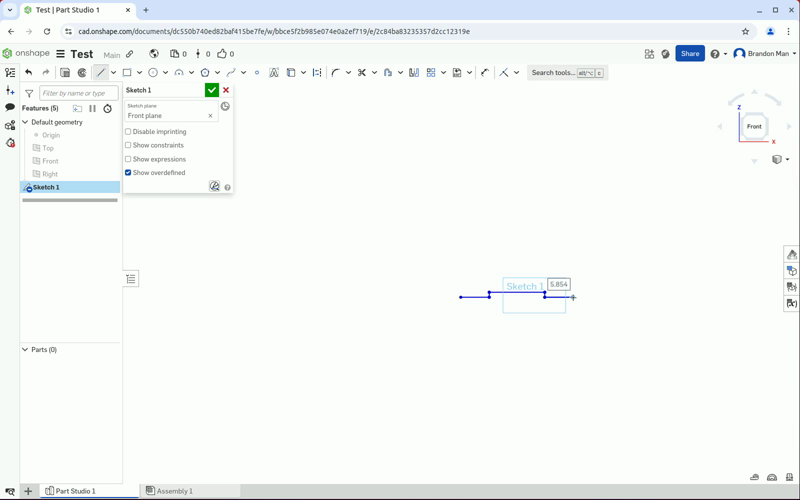
mouse_move(589, 297)
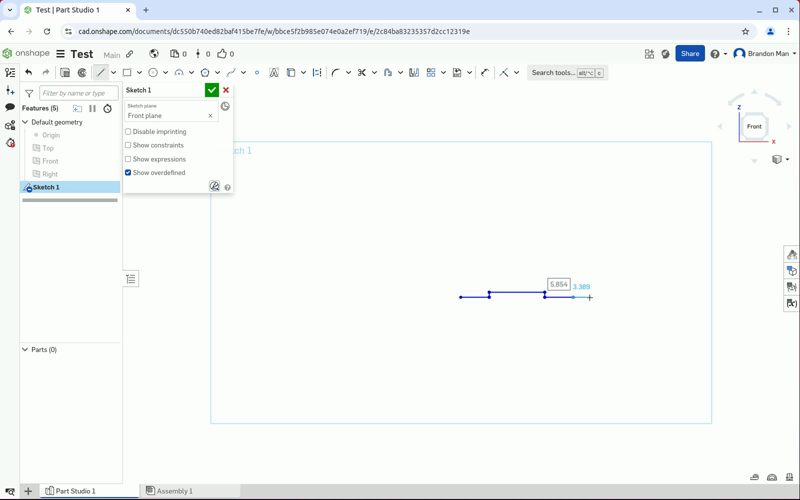
mouse_move(573, 282)
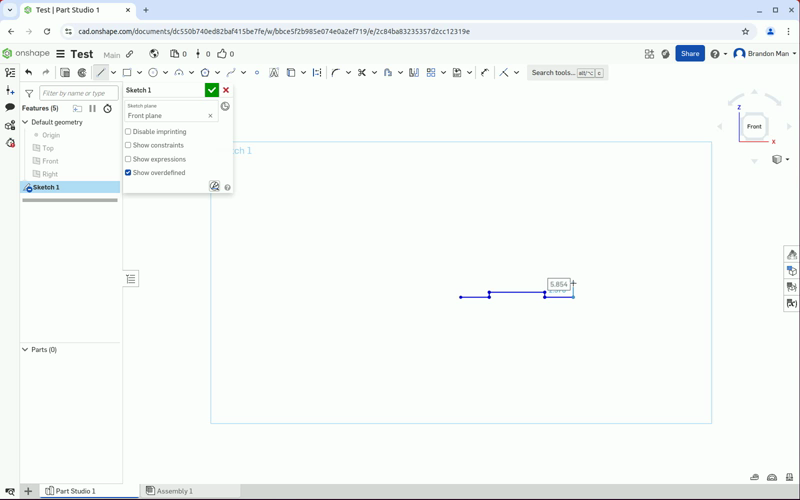
click(573, 282)
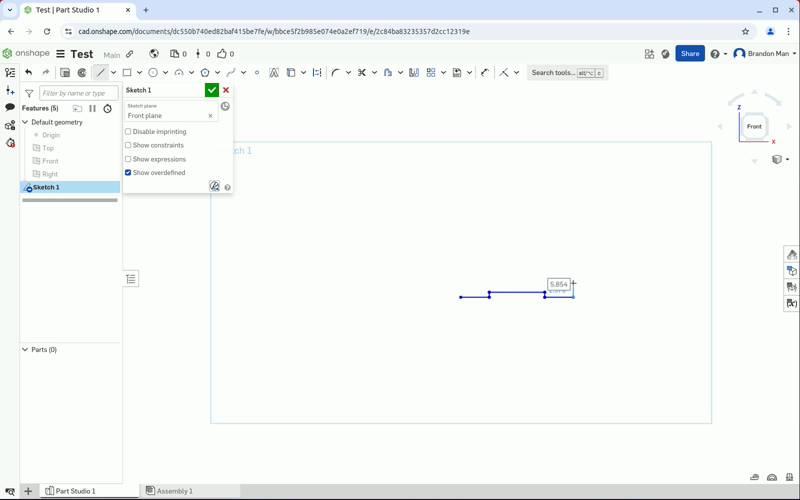
key_up(shift)
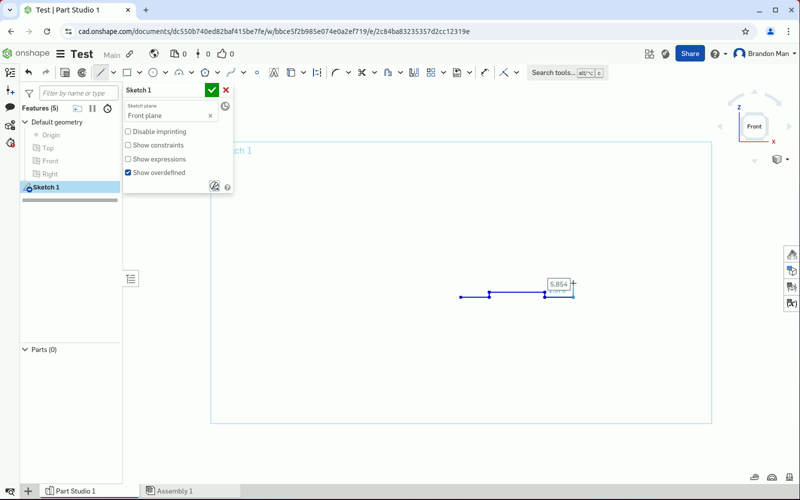
key_down(shift)
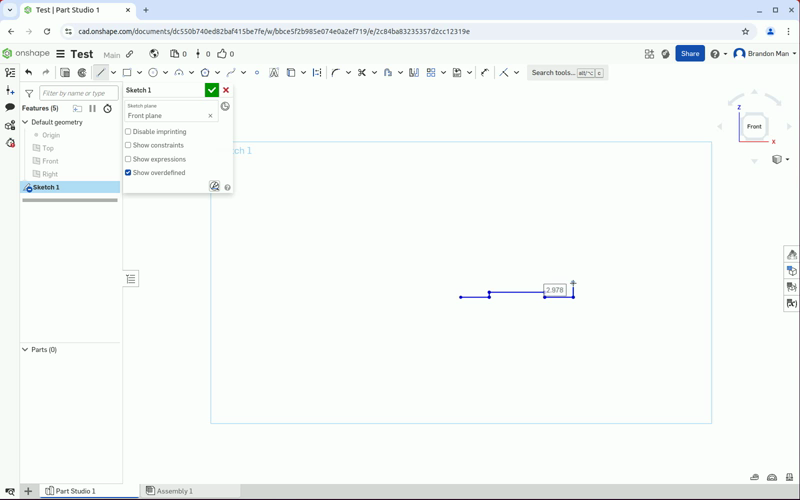
mouse_move(460, 282)
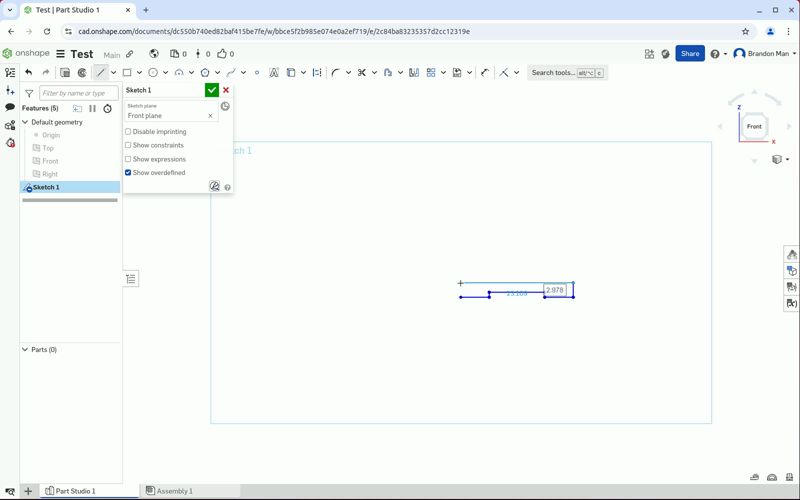
click(460, 282)
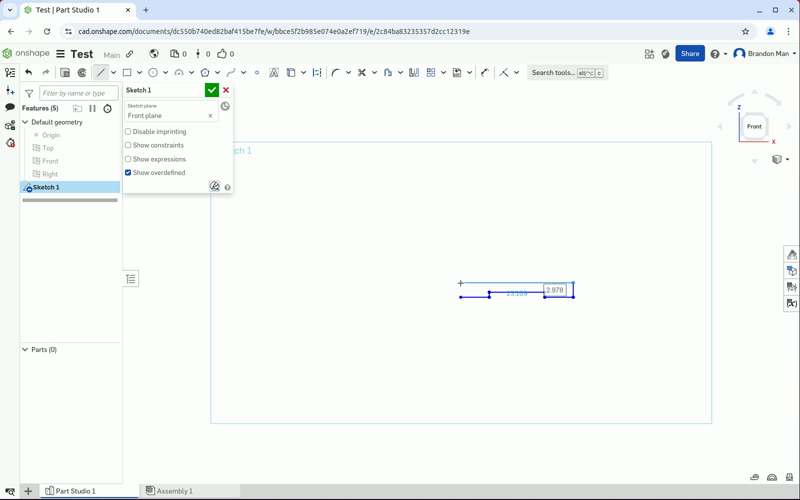
key_up(shift)
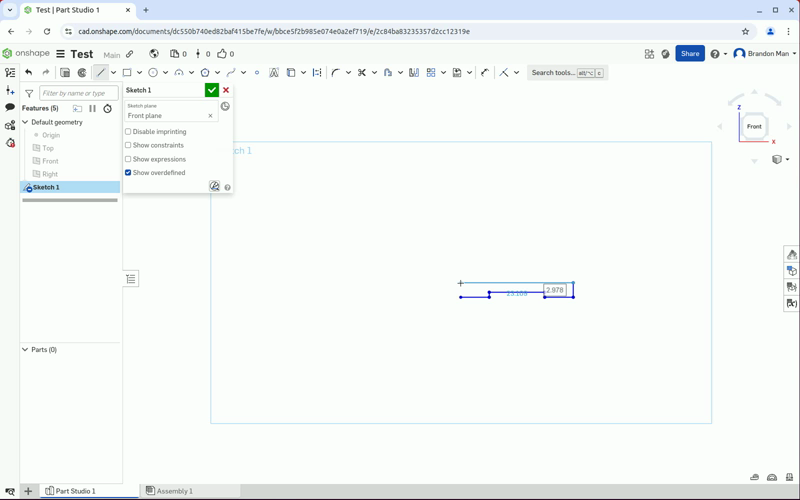
mouse_move(490, 282)
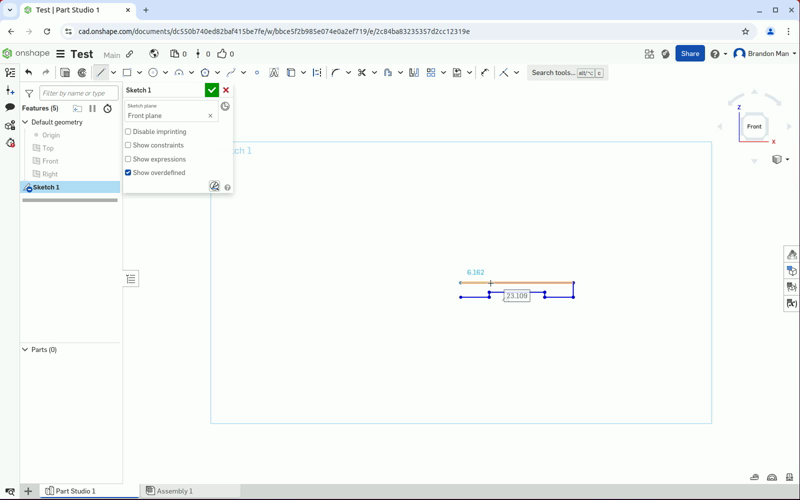
key_down(shift)
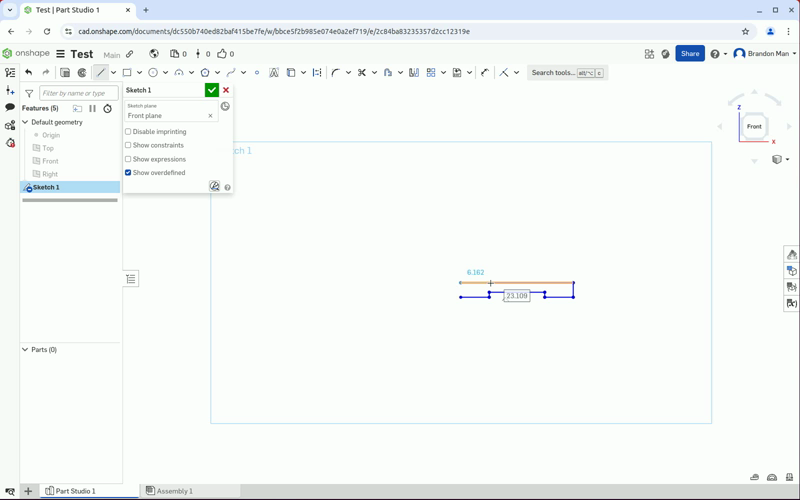
mouse_move(460, 297)
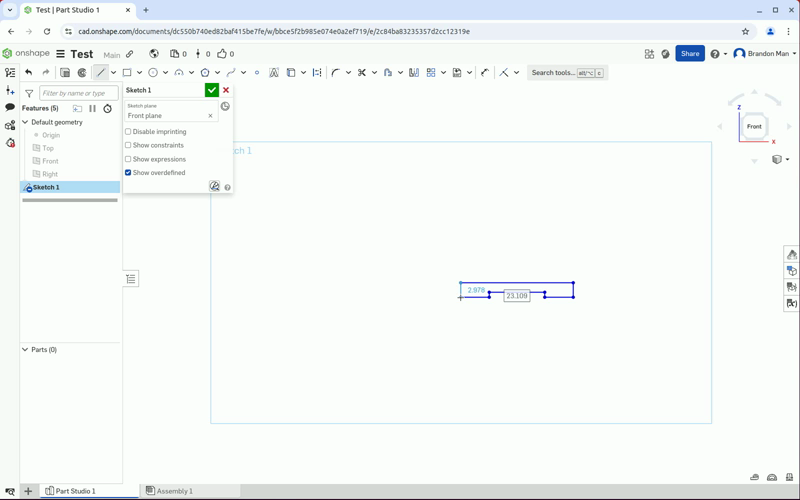
key_up(shift)
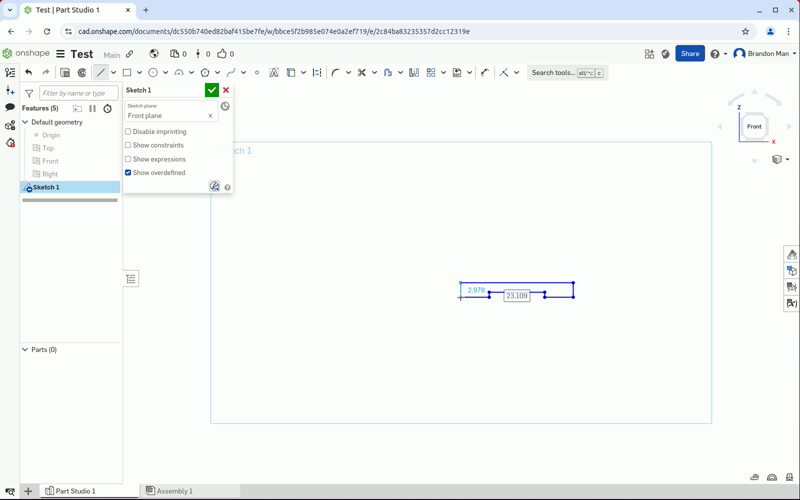
click(460, 297)
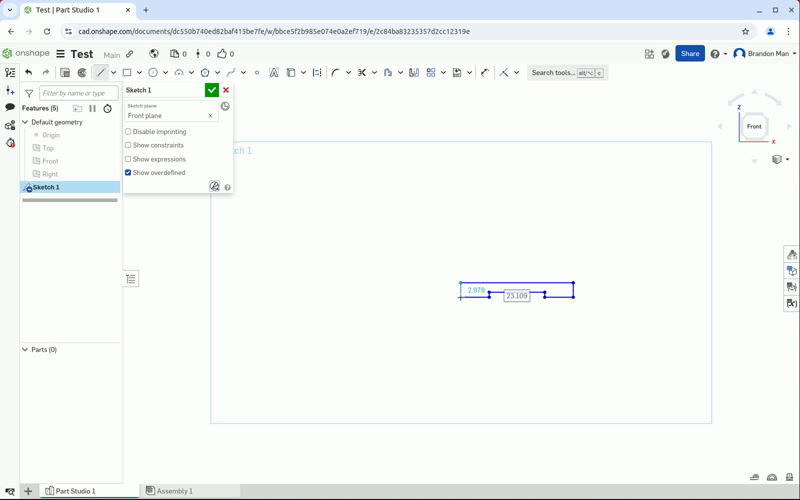
key(esc)
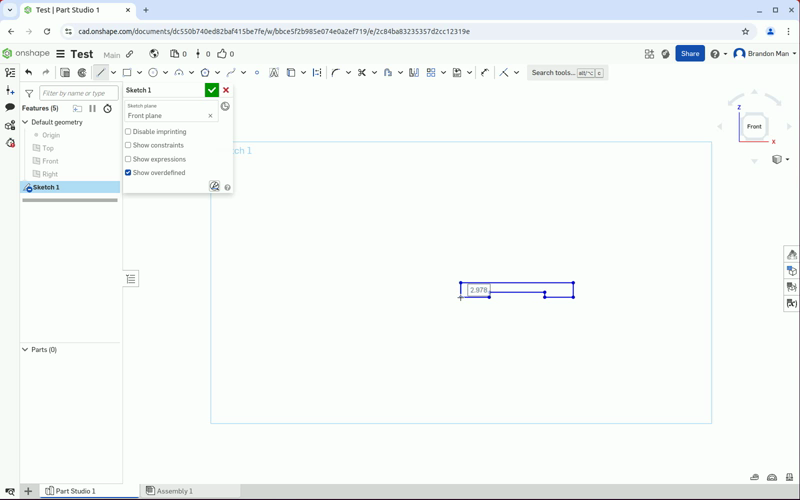
mouse_move(474, 288)
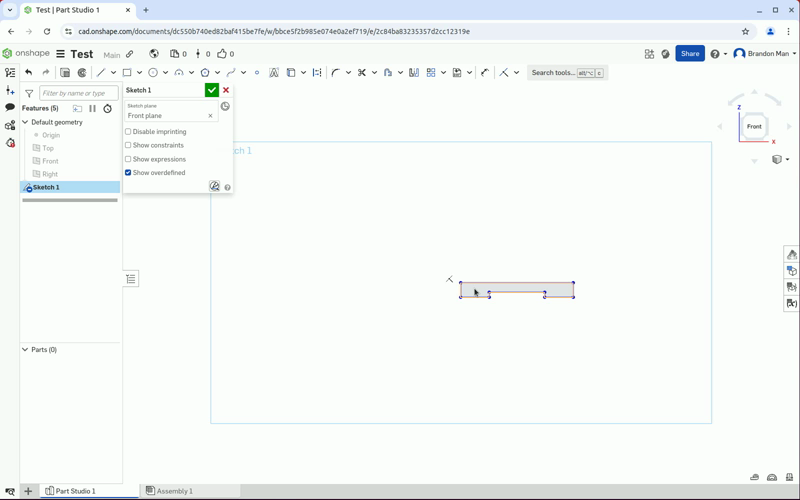
scroll(6)
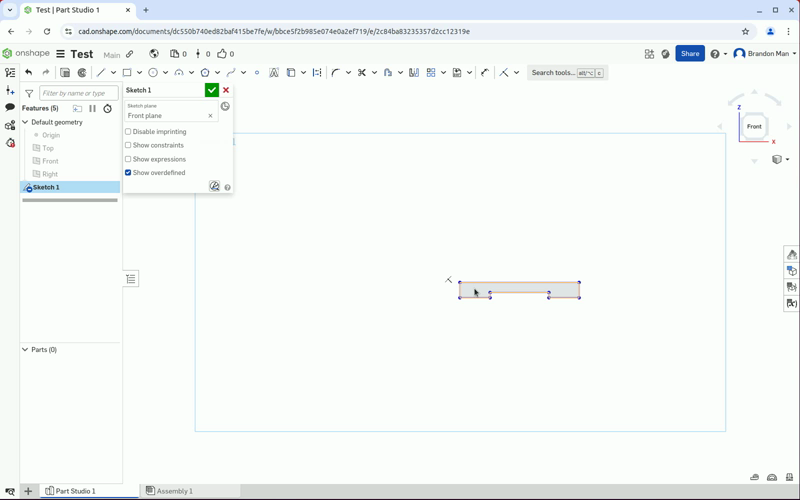
scroll(6)
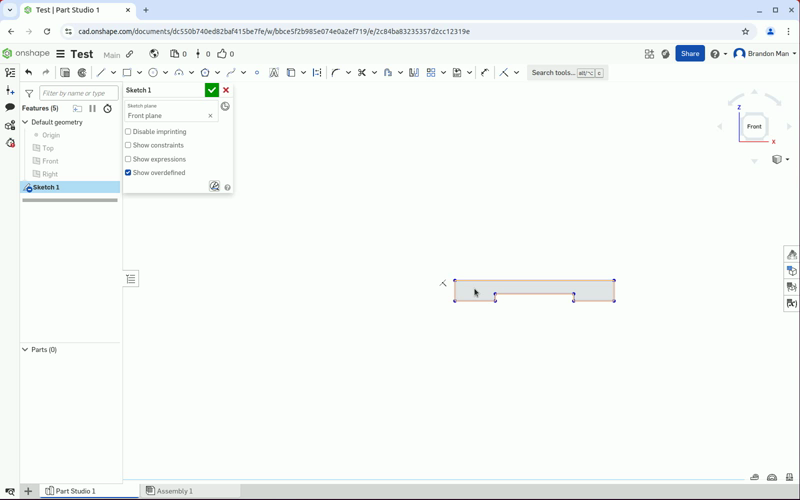
scroll(6)
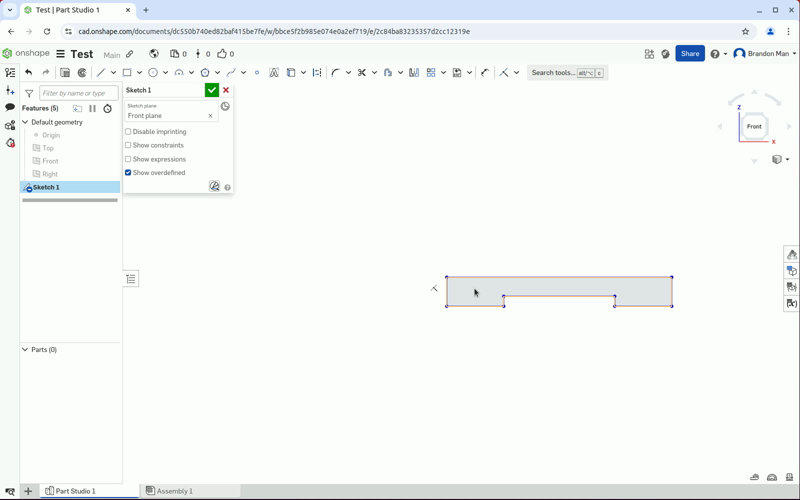
scroll(6)
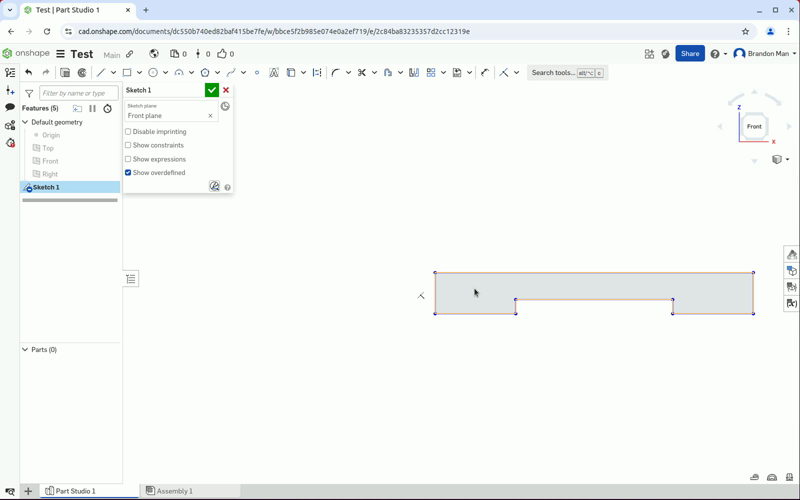
scroll(6)
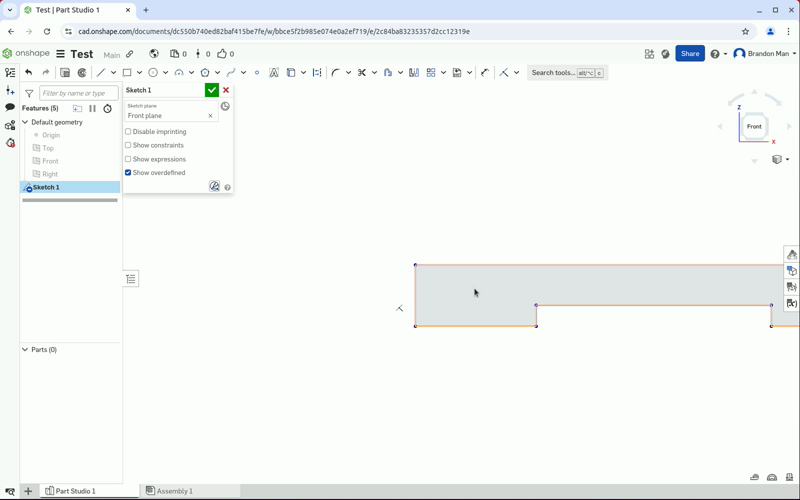
scroll(6)
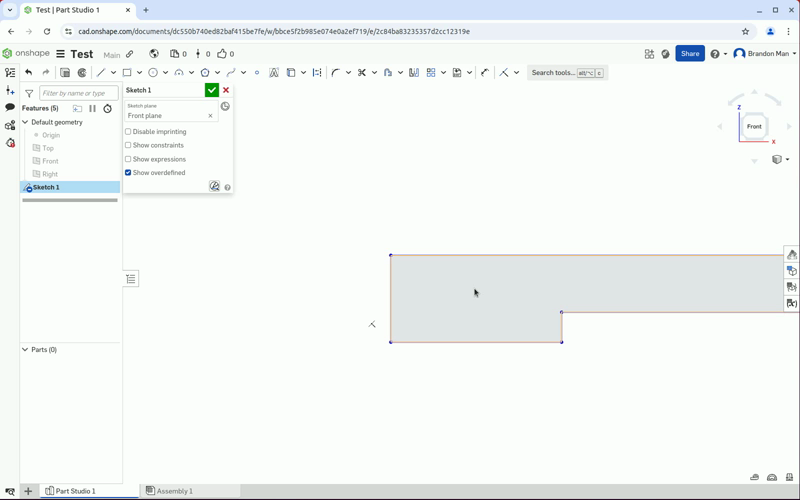
scroll(6)
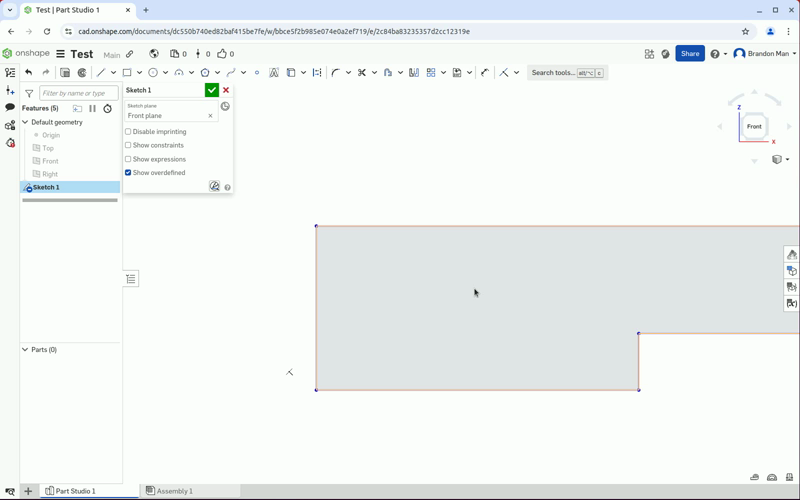
click(474, 288)
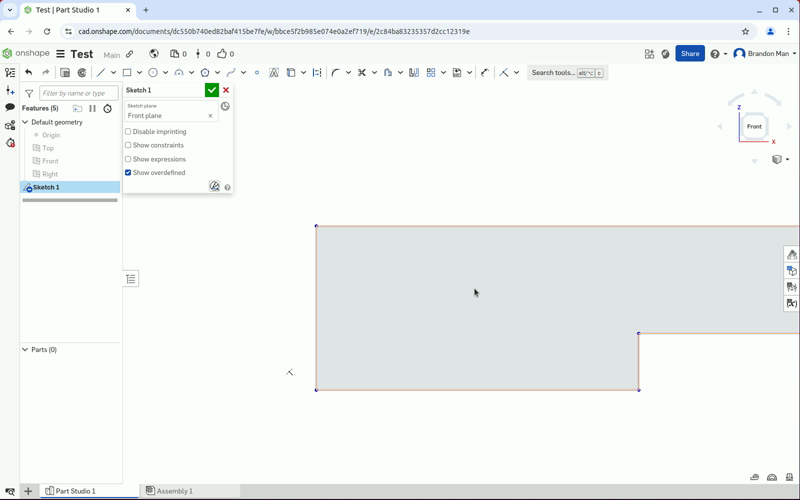
scroll(-6)
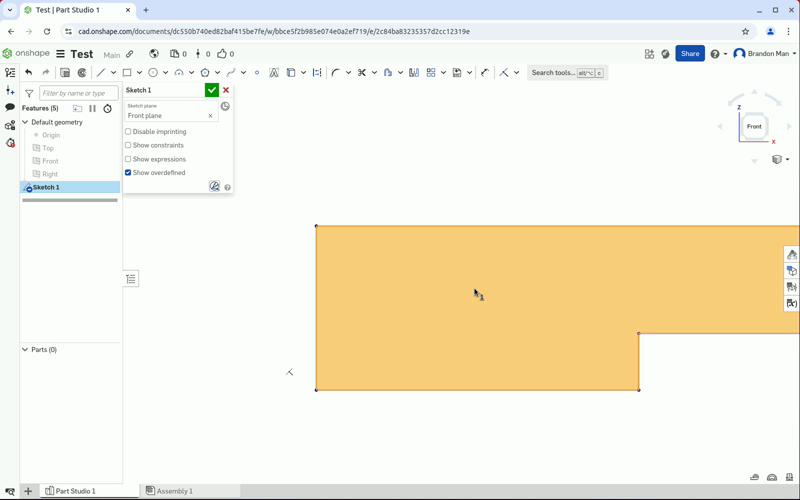
scroll(-6)
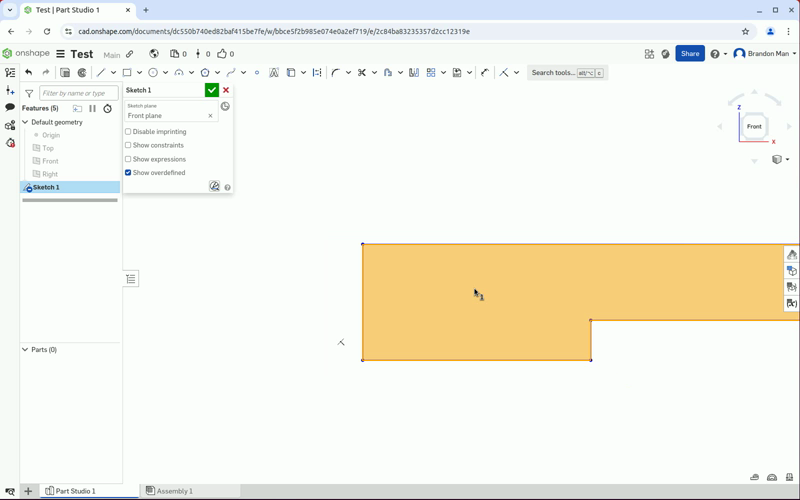
scroll(-6)
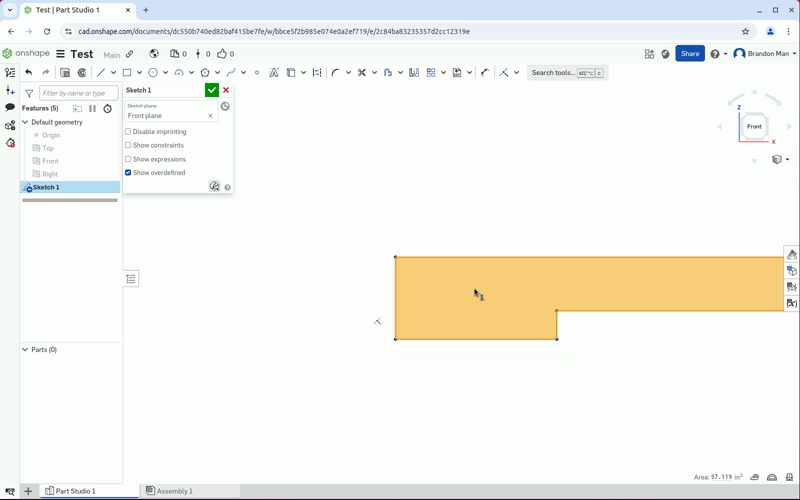
scroll(-6)
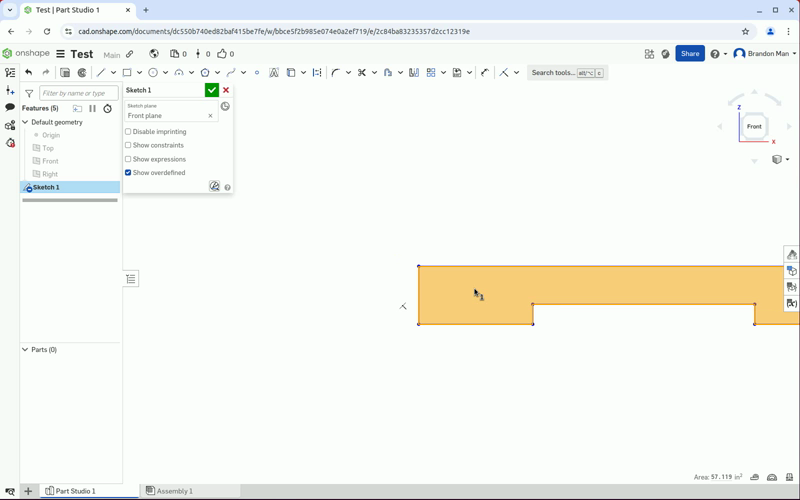
scroll(-6)
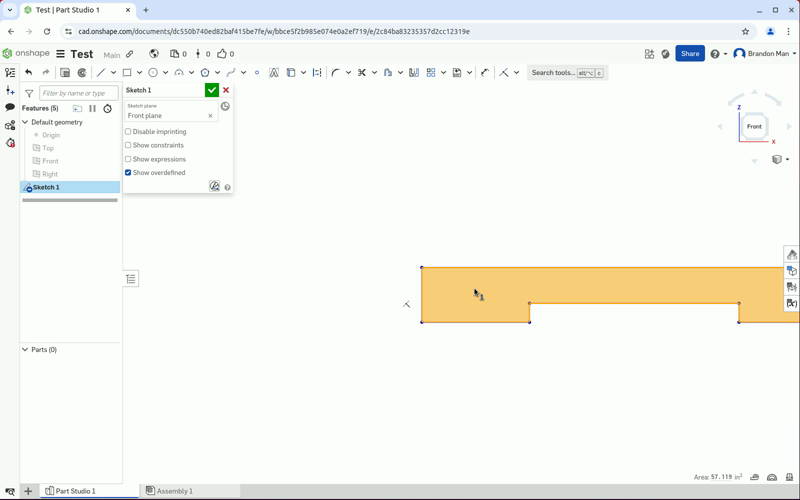
scroll(-6)
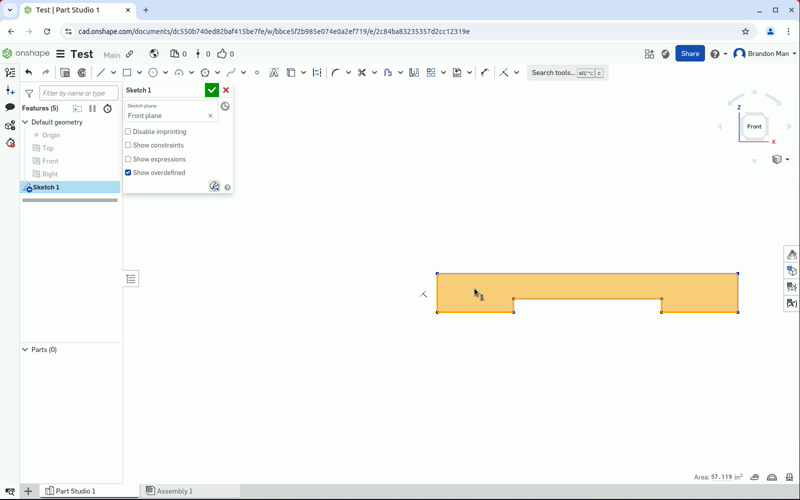
scroll(-6)
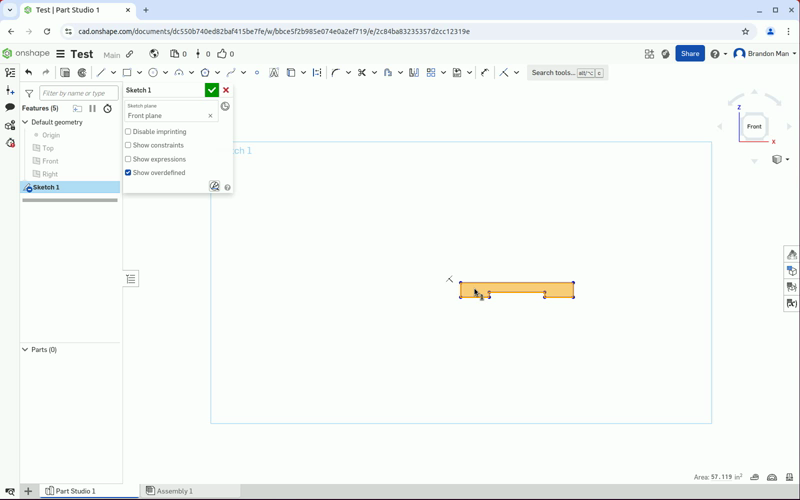
mouse_move(73, 352)
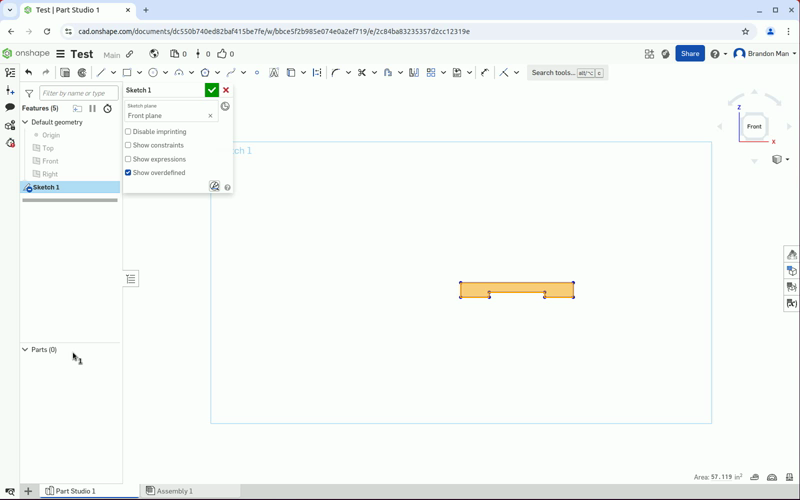
key(shift+y)
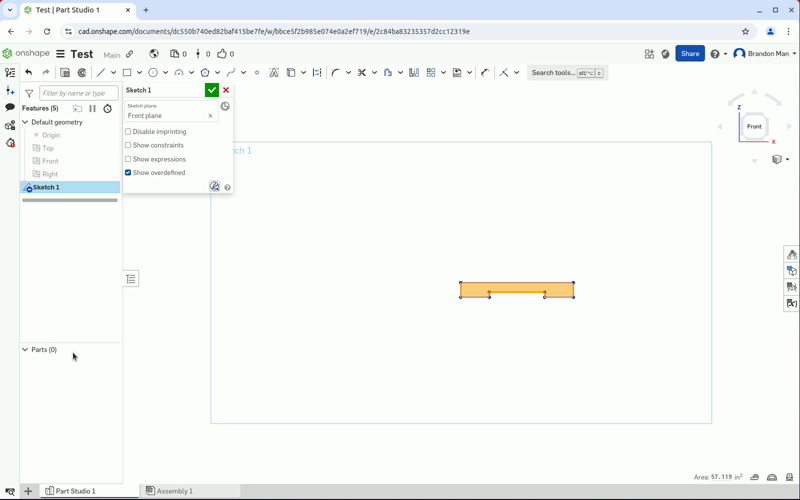
key(shift+e)
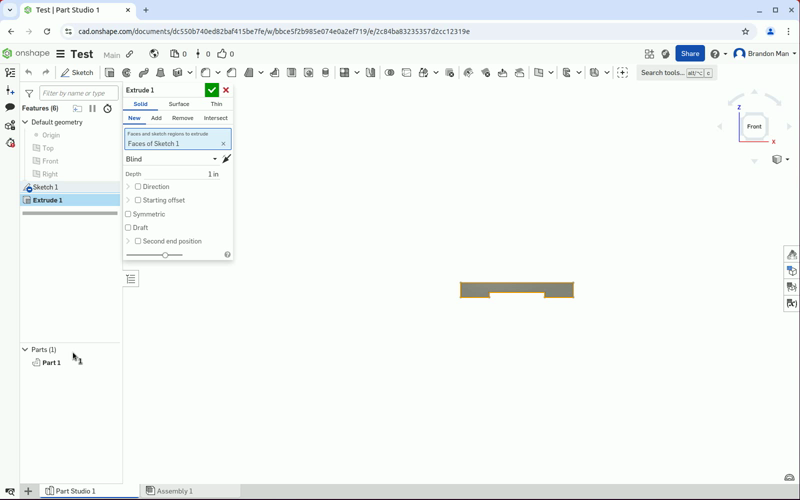
mouse_move(143, 106)
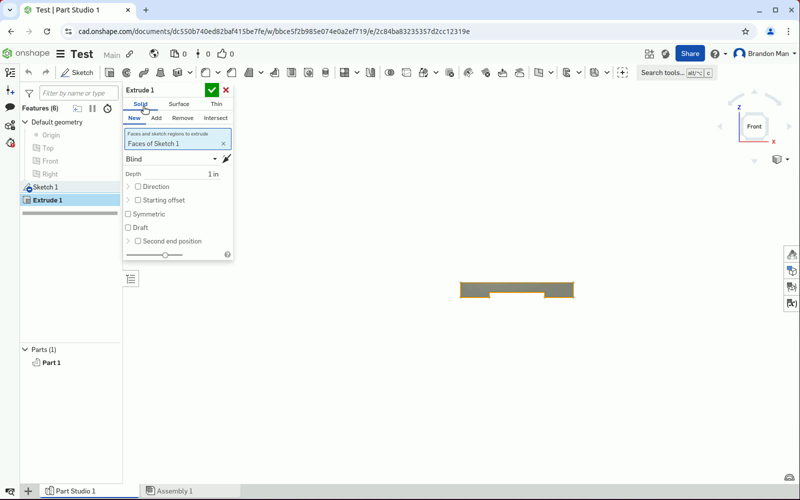
click(143, 106)
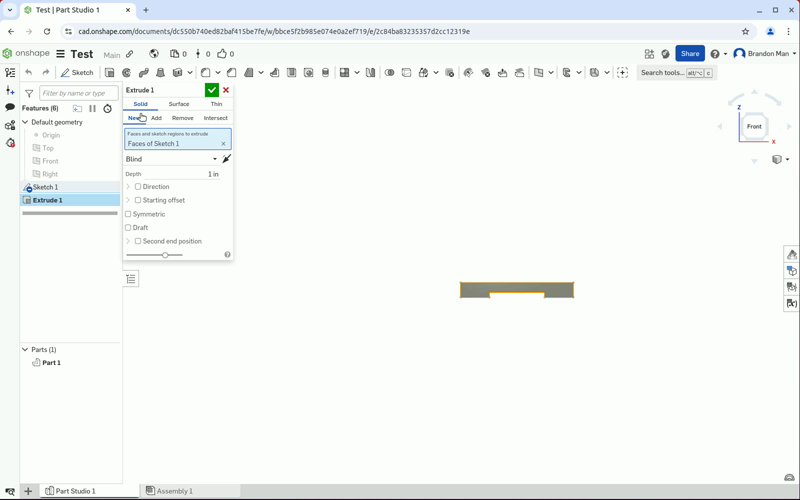
mouse_move(137, 120)
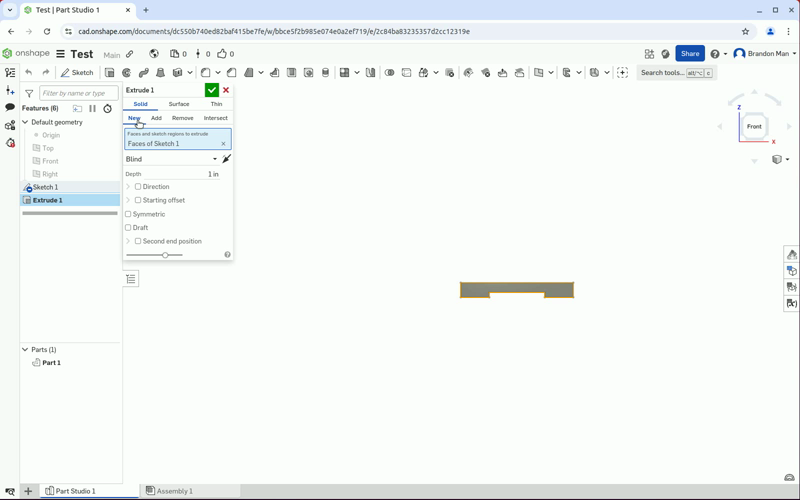
click(137, 120)
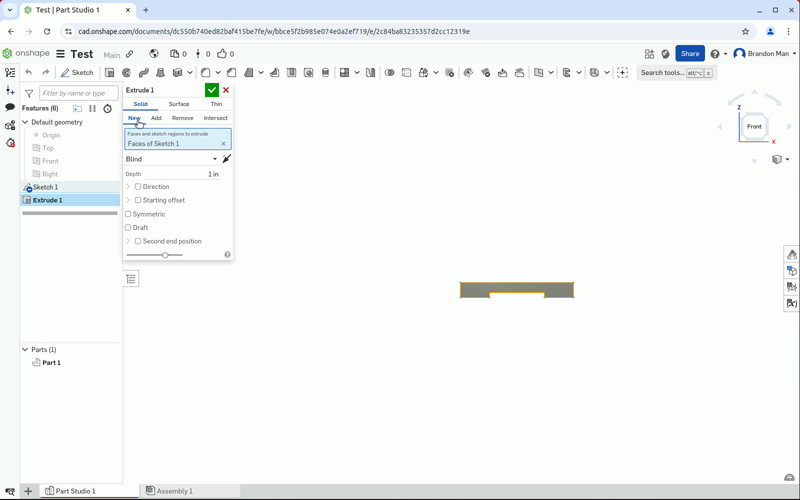
key(tab, 4)
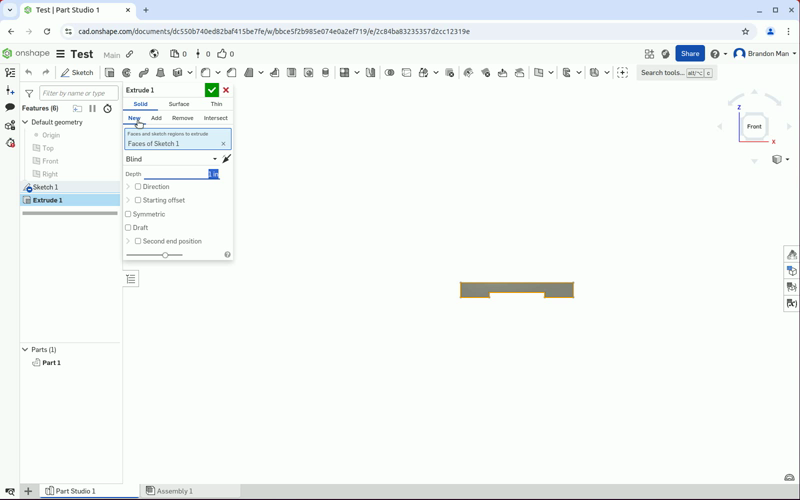
text(15.165)
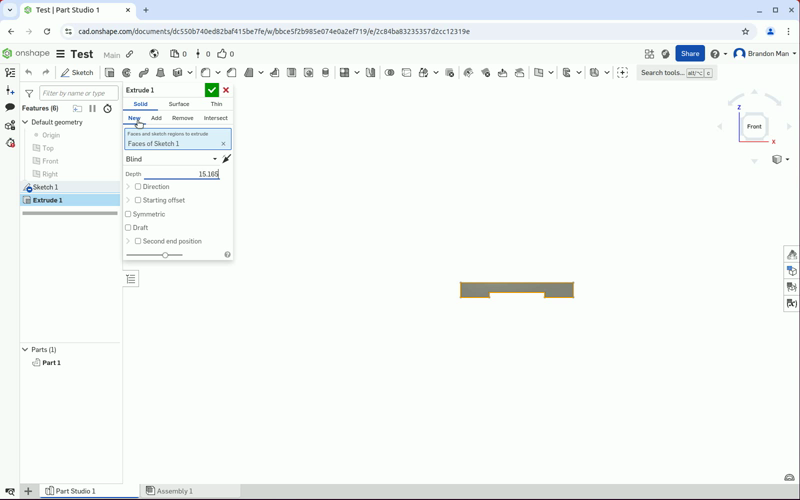
key(enter)
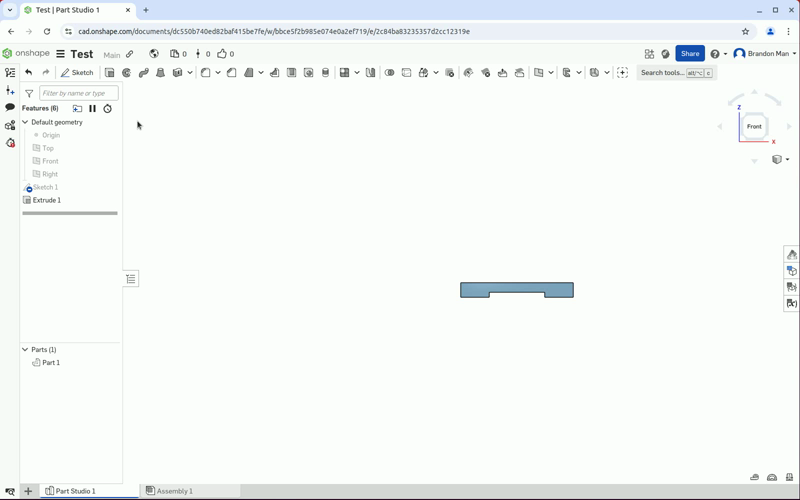
key(shift+h)
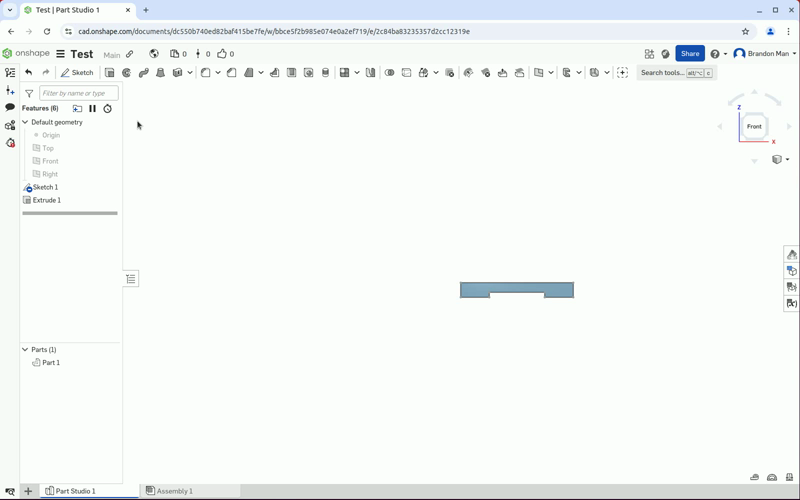
key(shift+h)
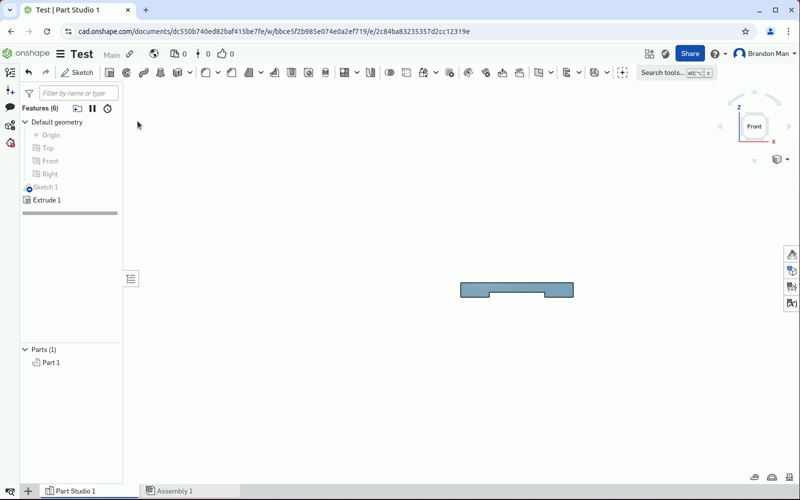
mouse_move(73, 189)
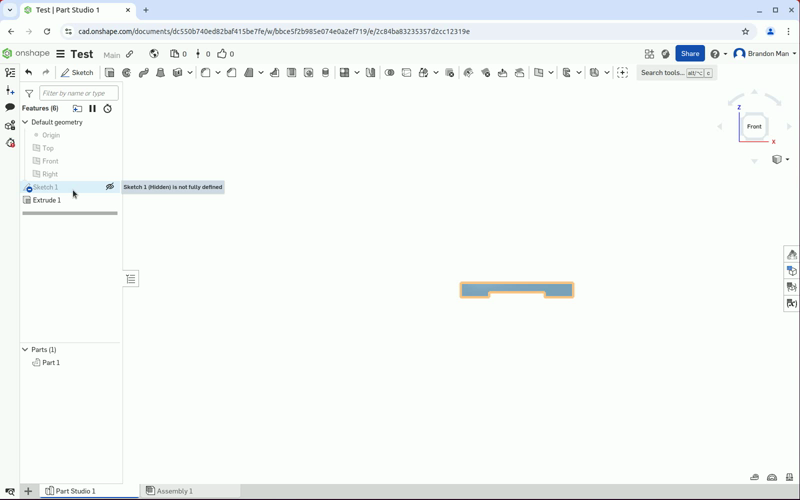
click(73, 189)
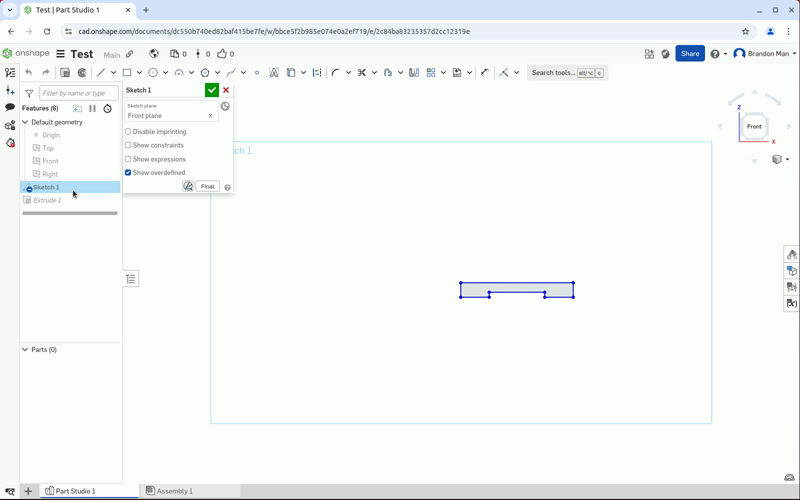
mouse_move(229, 92)
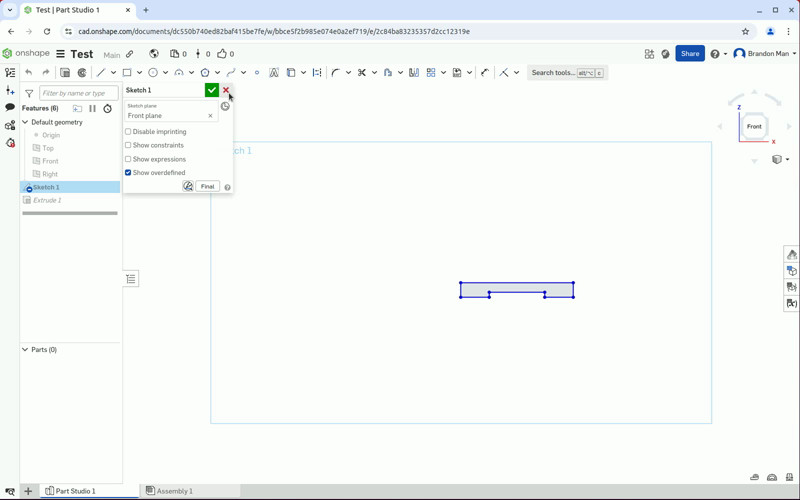
click(229, 92)
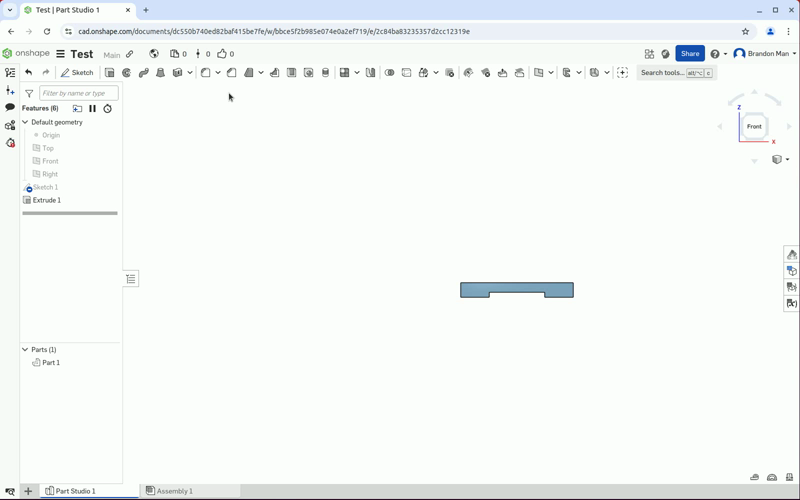
mouse_move(73, 352)
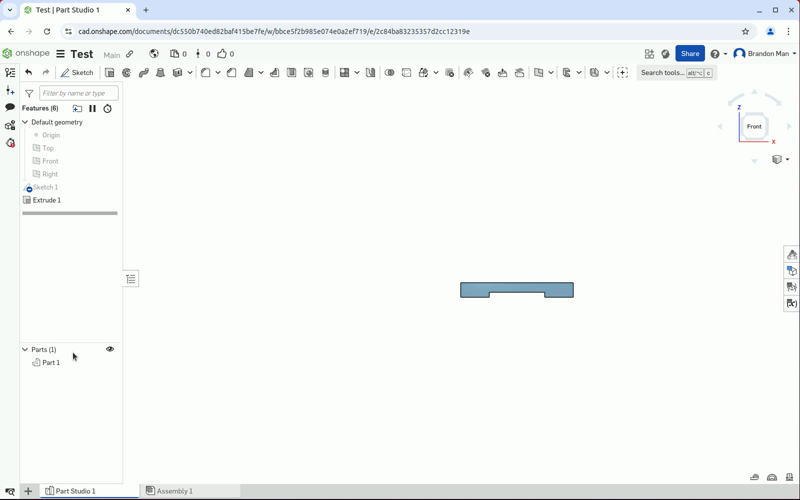
key(y)
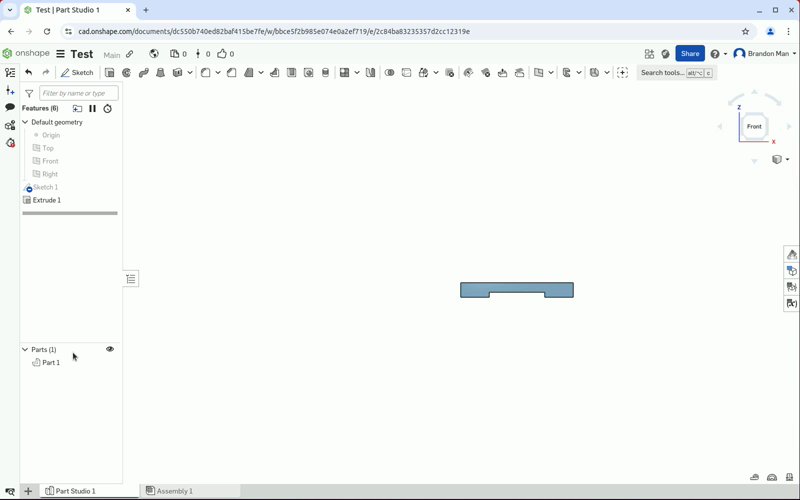
key(shift+p)
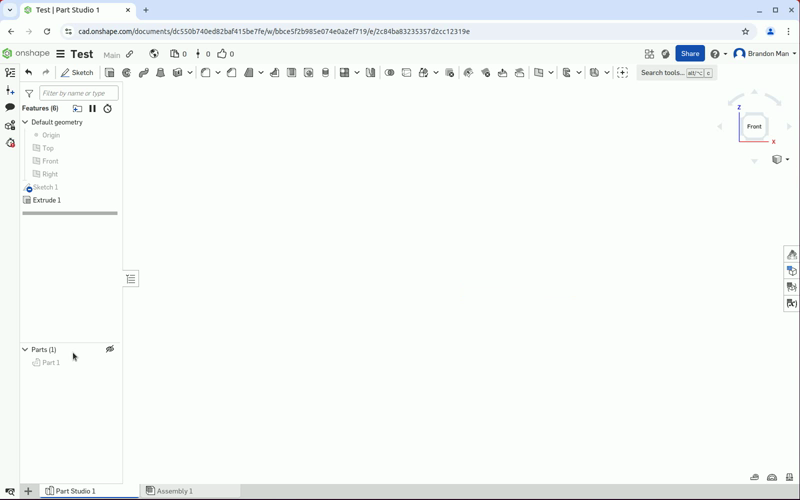
key(space)
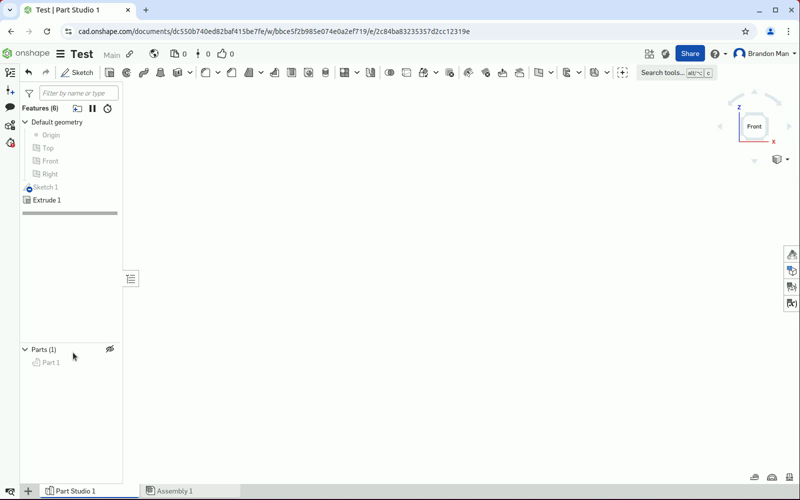
key_down(shift)
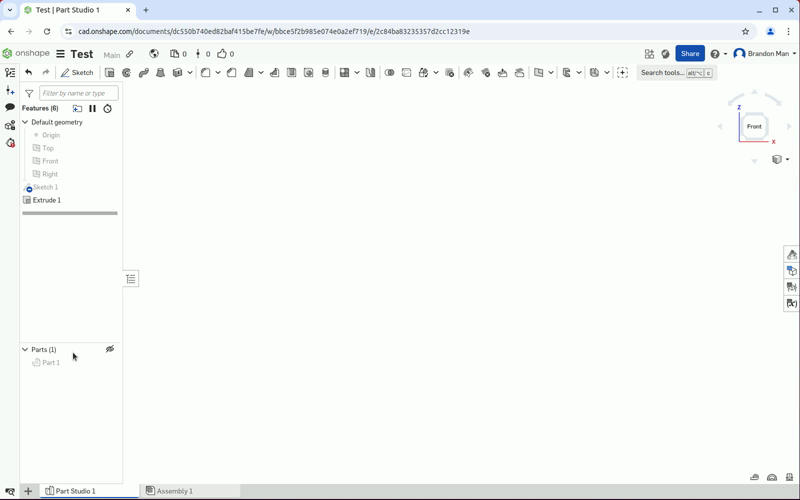
key(down)
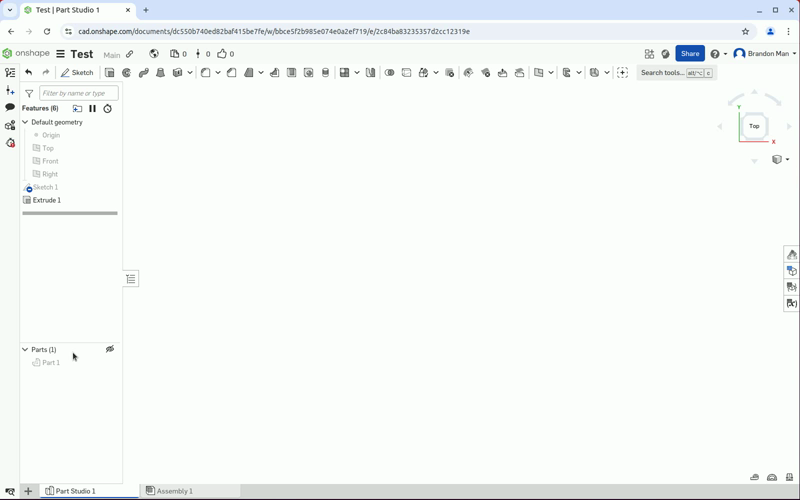
key_up(shift)
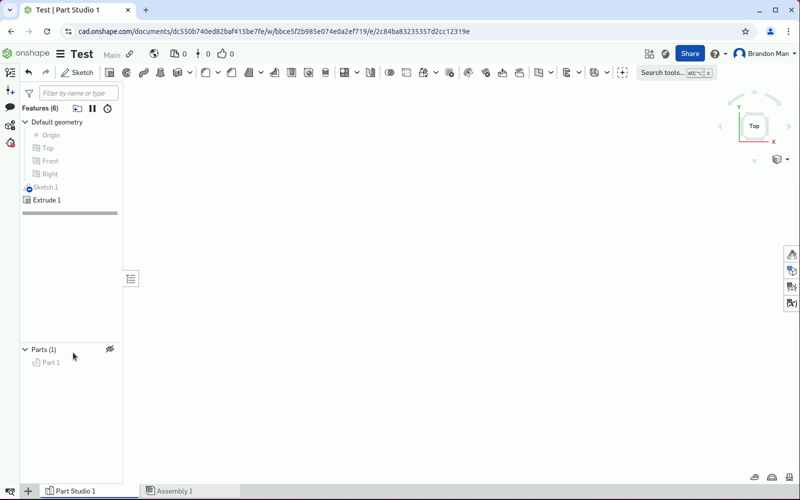
mouse_move(73, 352)
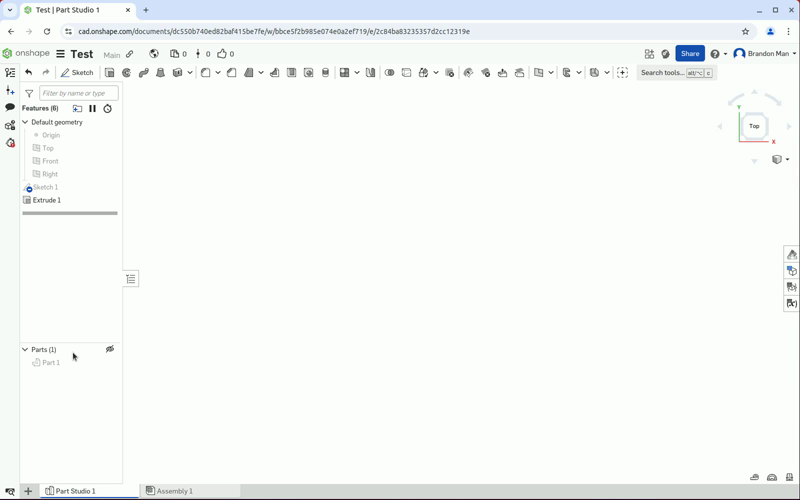
key(shift+y)
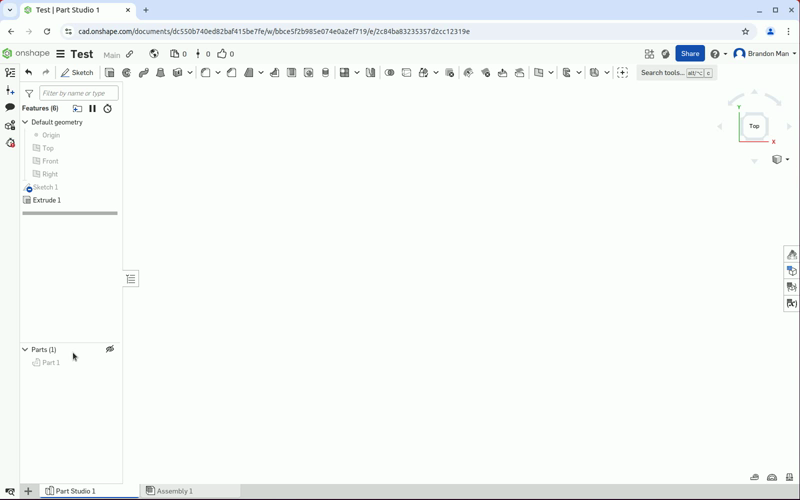
key(shift+s)
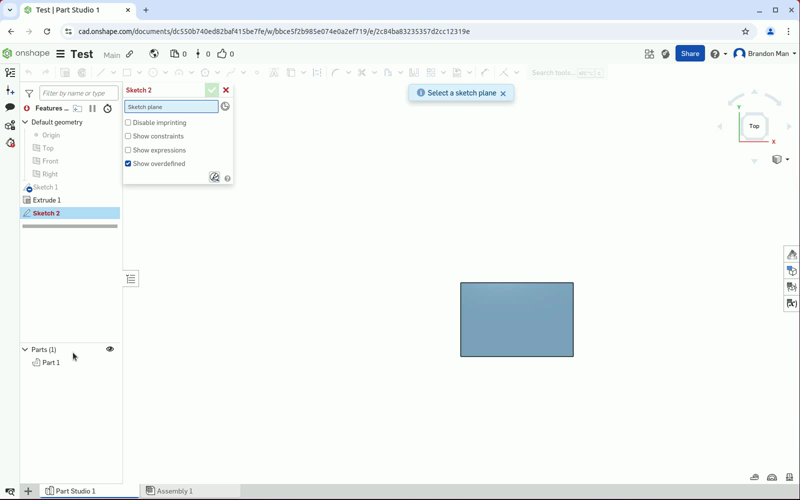
mouse_move(73, 150)
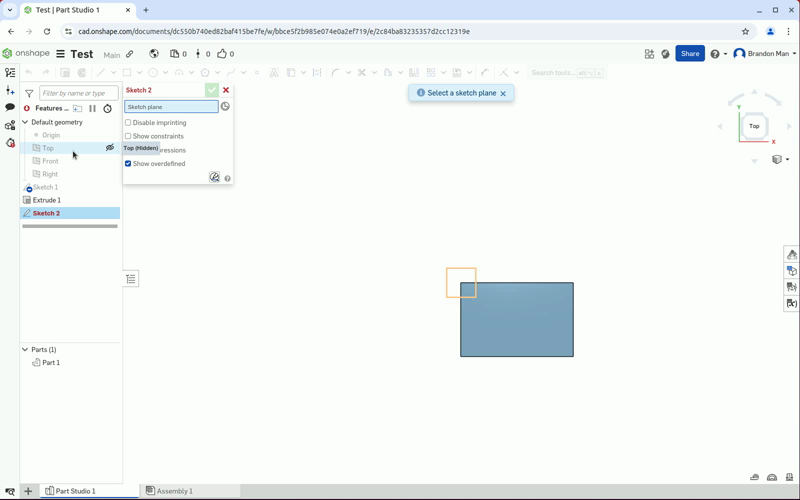
click(73, 150)
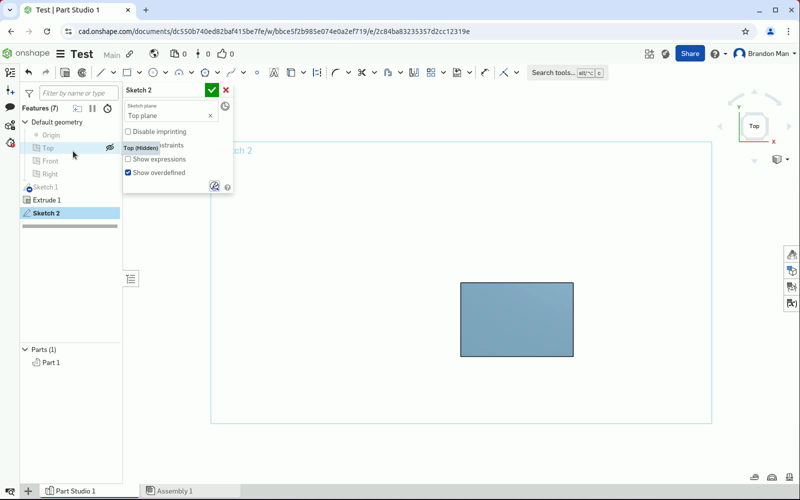
mouse_move(73, 352)
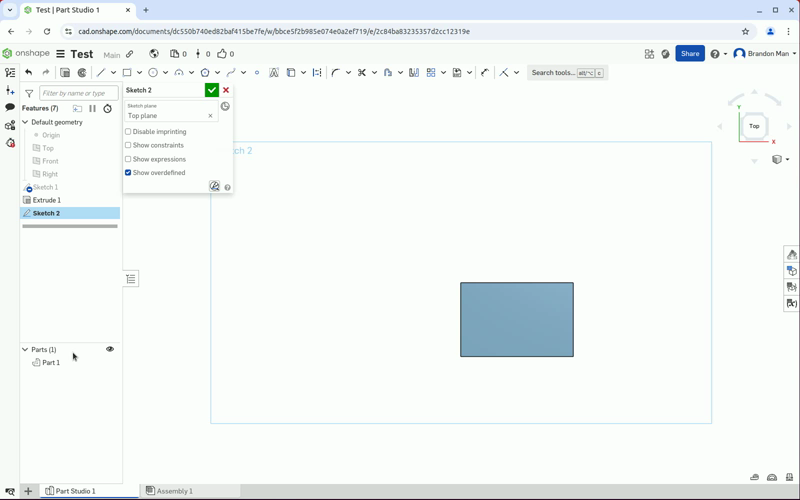
key(y)
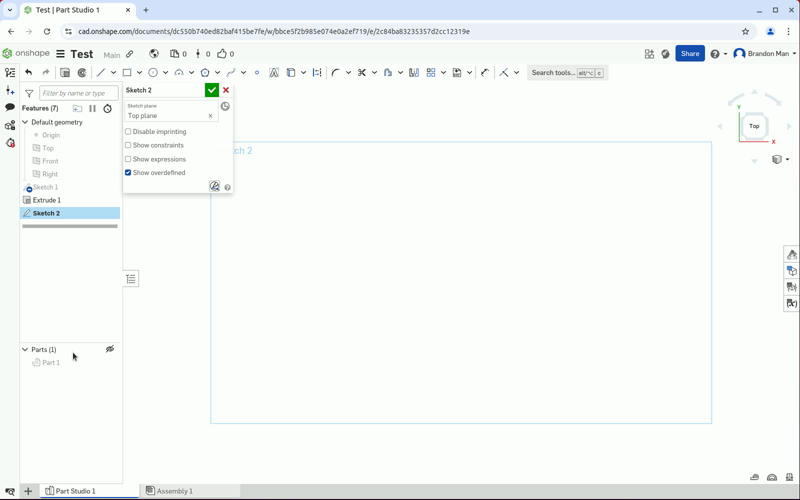
key(c)
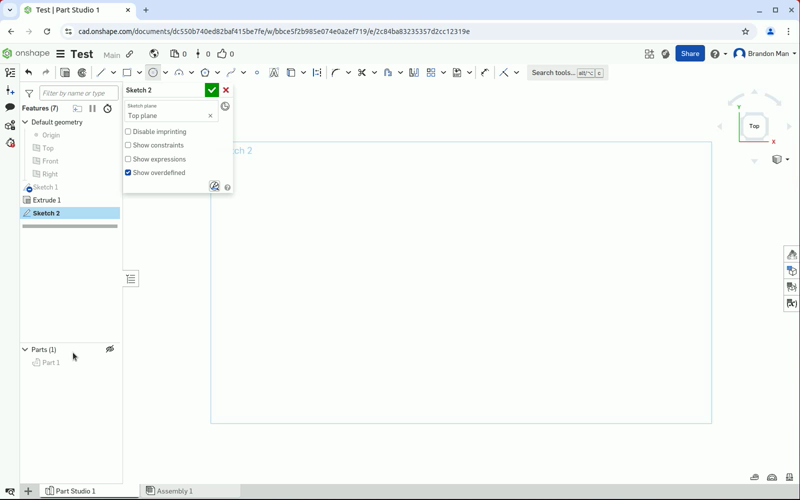
key_down(shift)
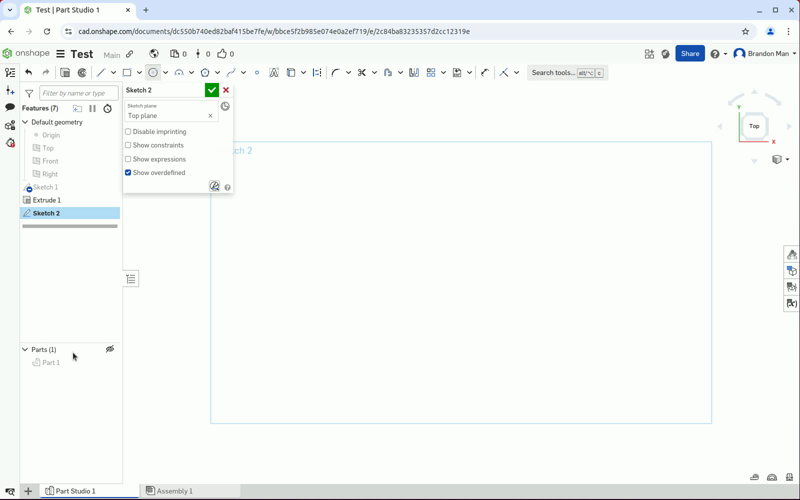
mouse_move(475, 297)
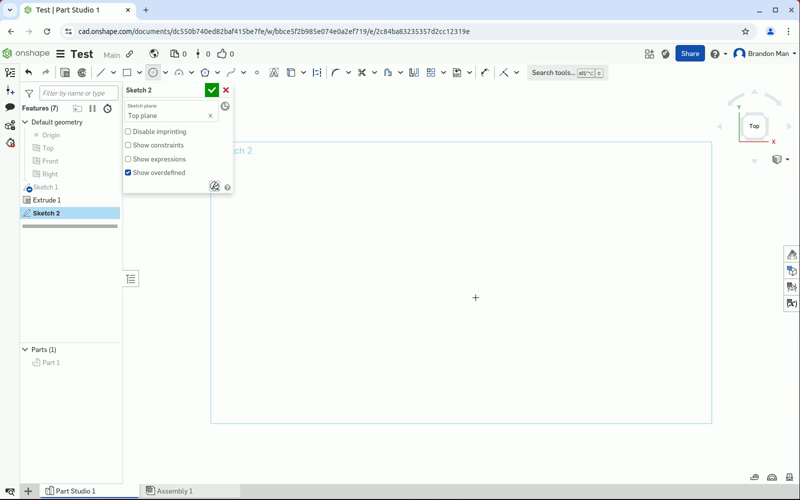
click(475, 297)
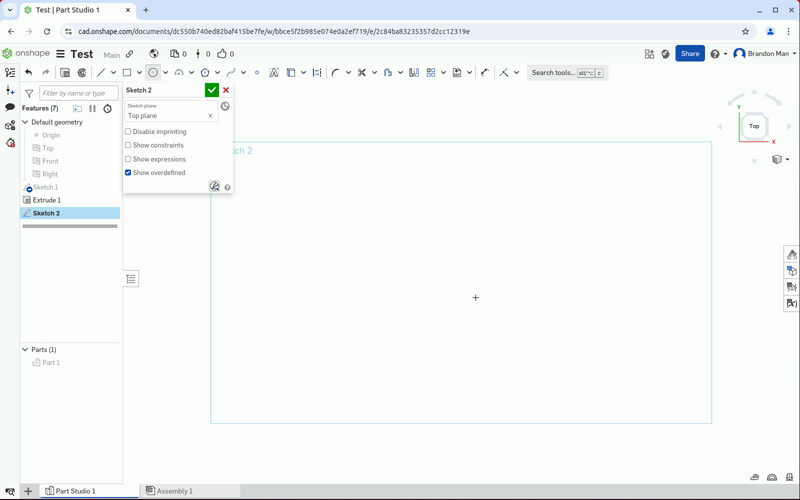
key_up(shift)
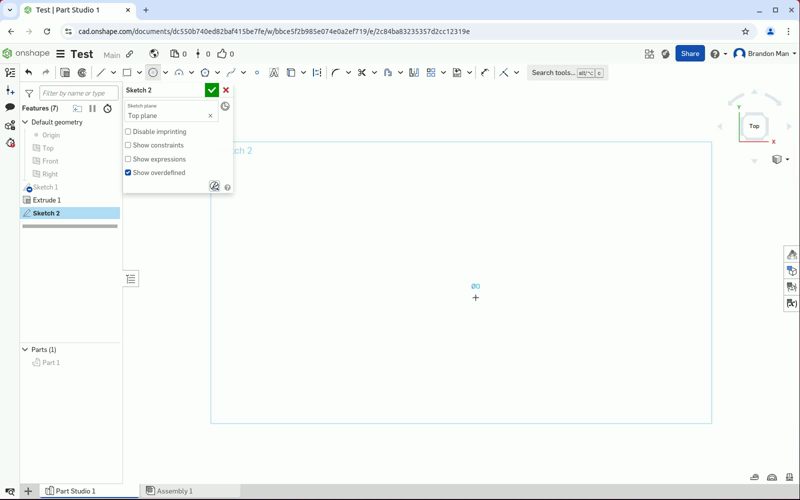
mouse_move(480, 297)
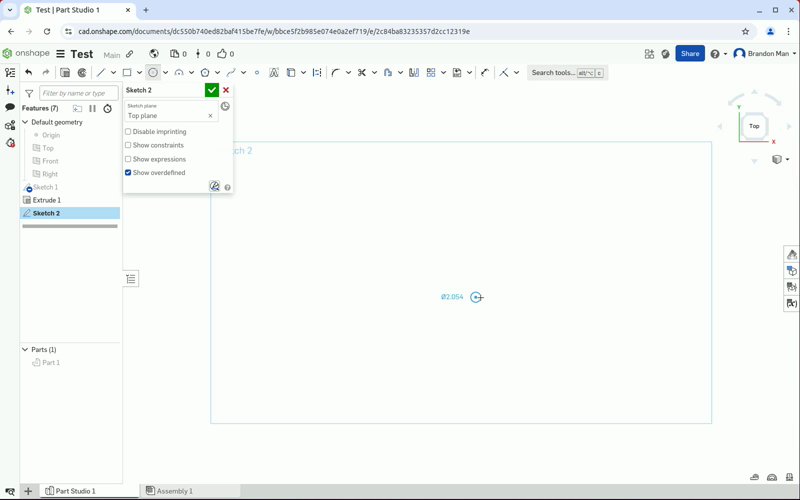
click(480, 297)
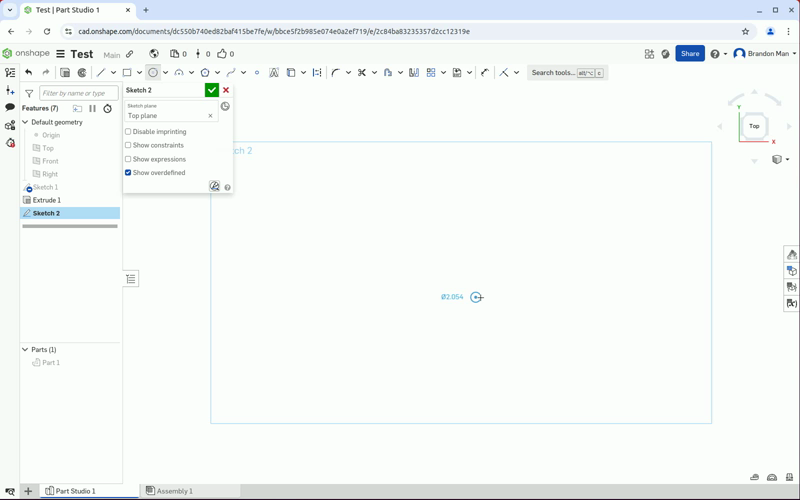
key(esc)
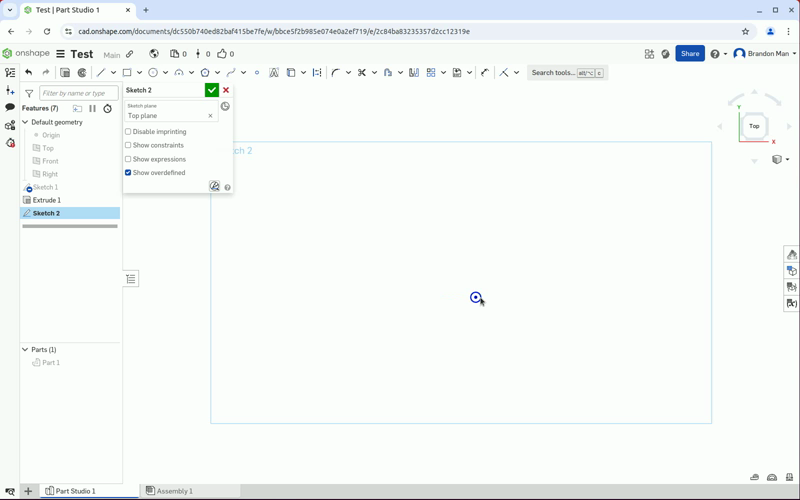
mouse_move(478, 293)
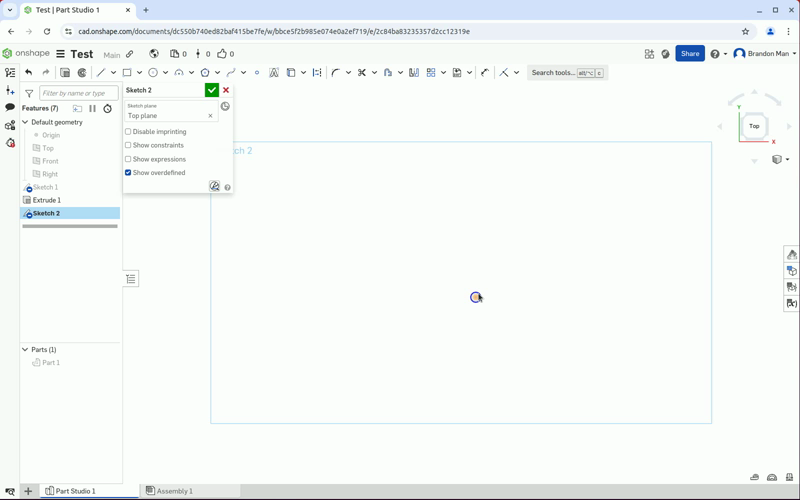
scroll(6)
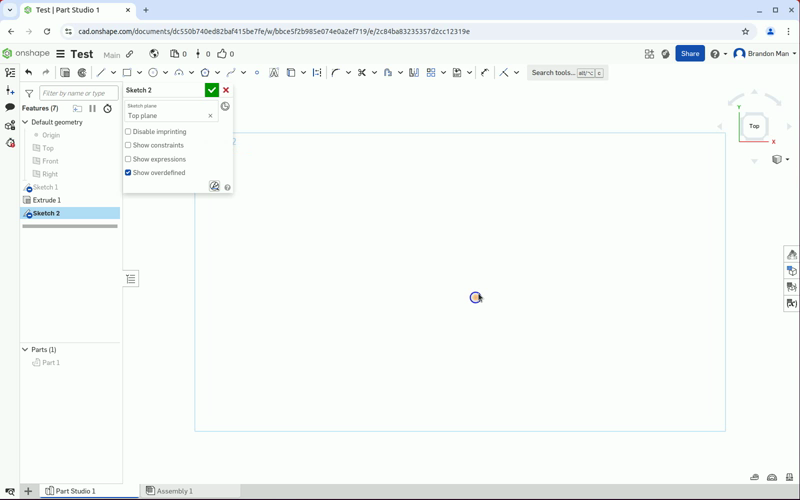
scroll(6)
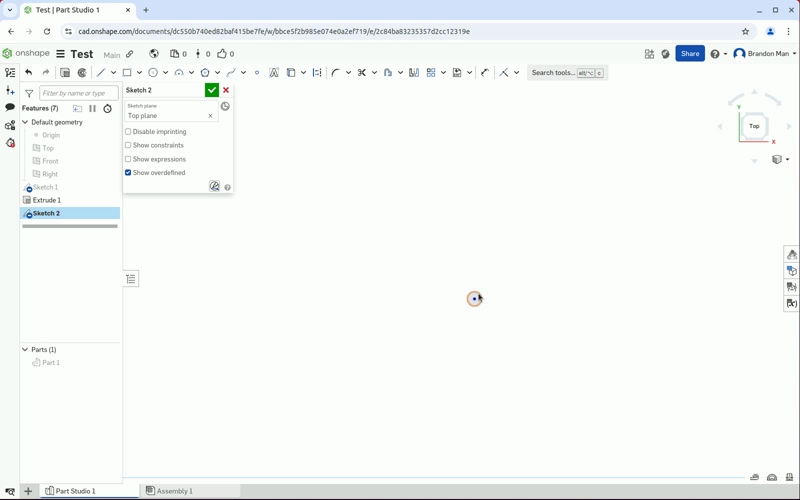
scroll(6)
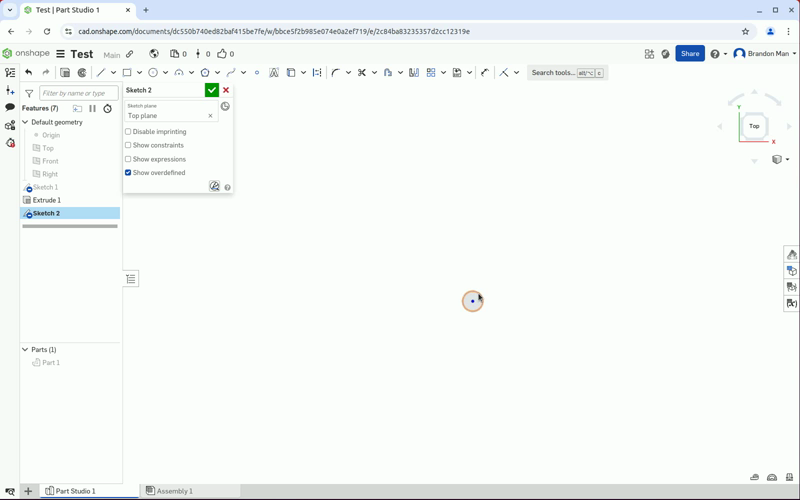
scroll(6)
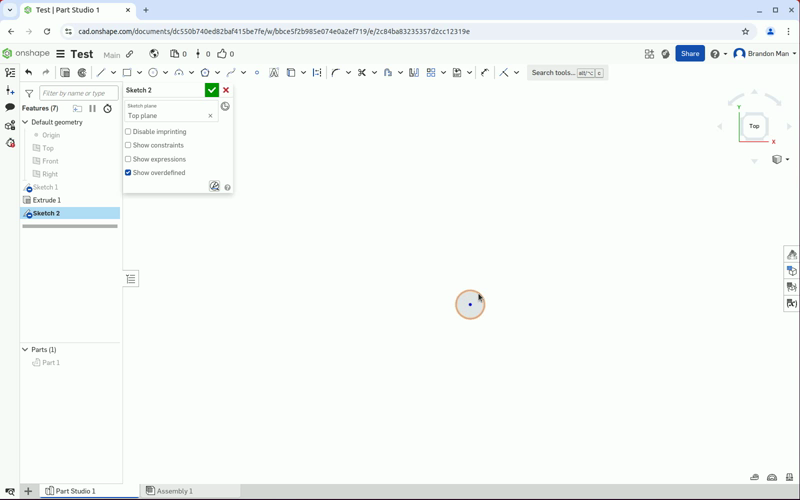
scroll(6)
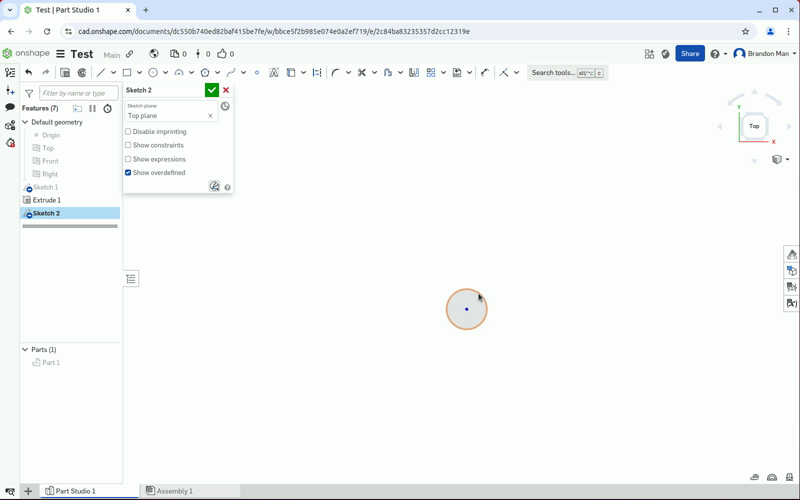
scroll(6)
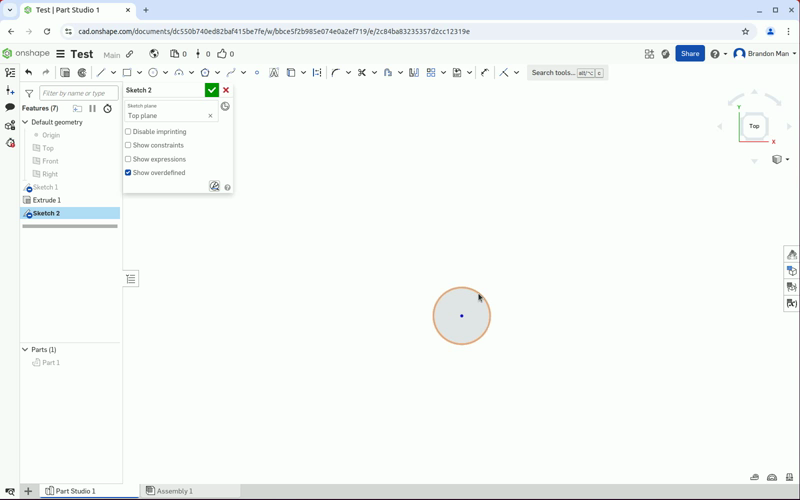
scroll(6)
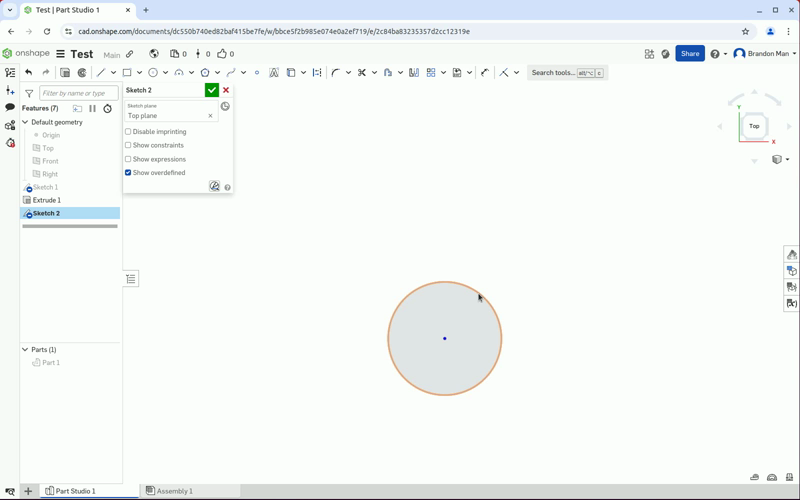
click(478, 293)
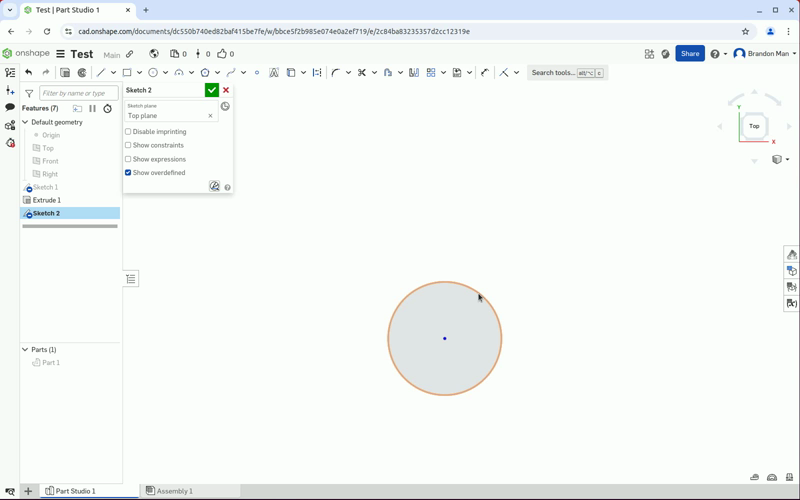
scroll(-6)
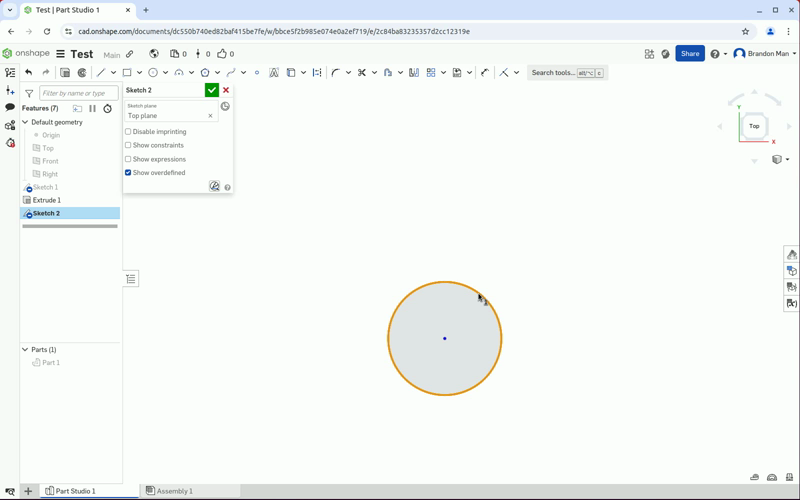
scroll(-6)
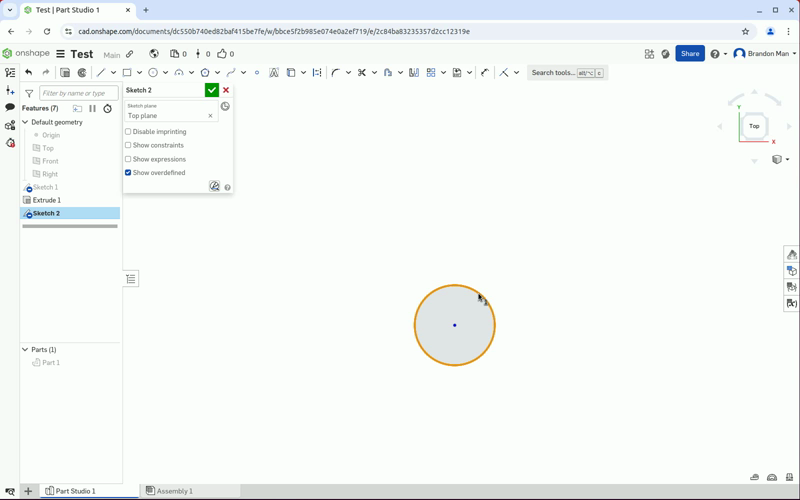
scroll(-6)
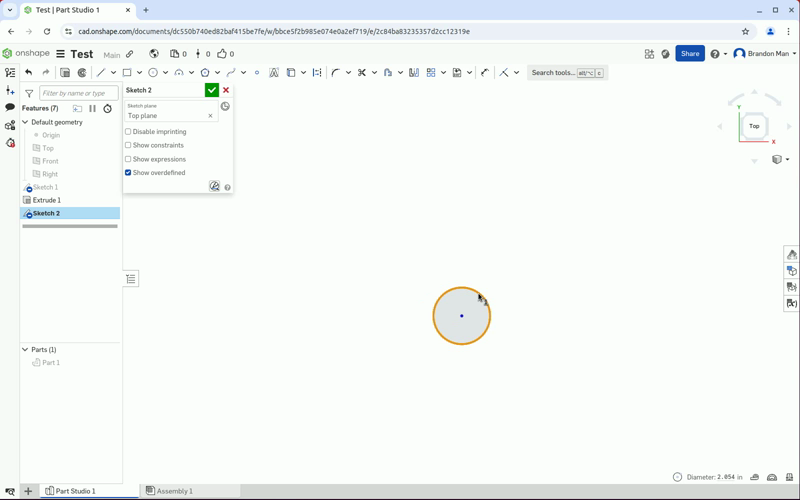
scroll(-6)
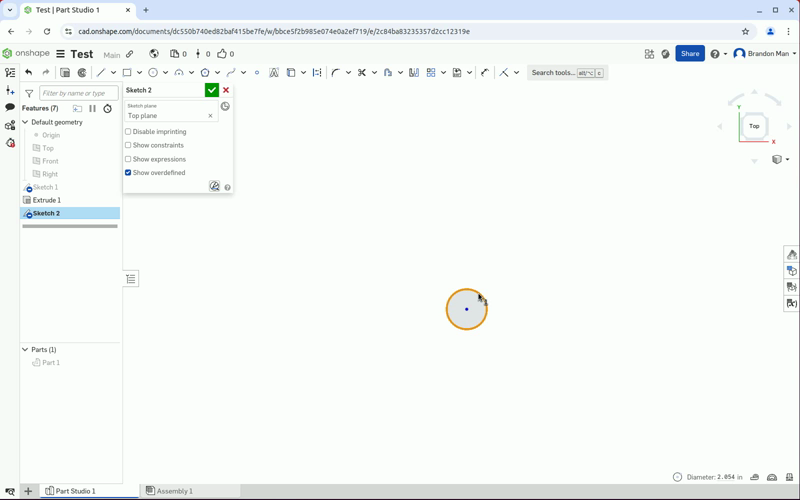
scroll(-6)
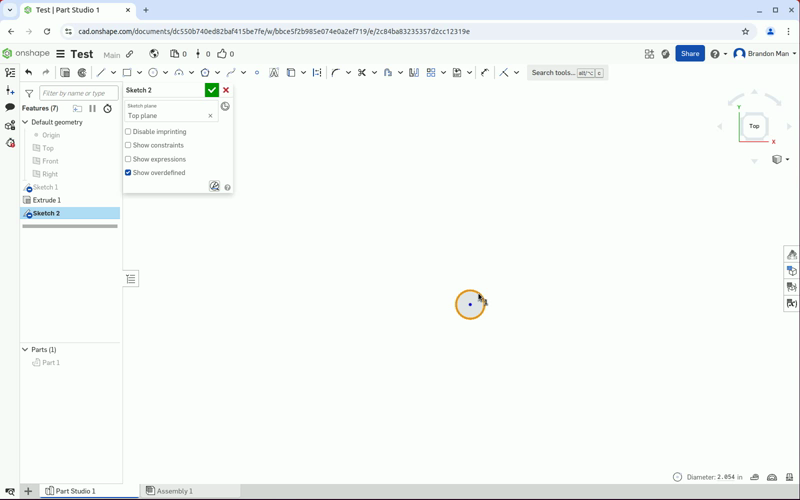
scroll(-6)
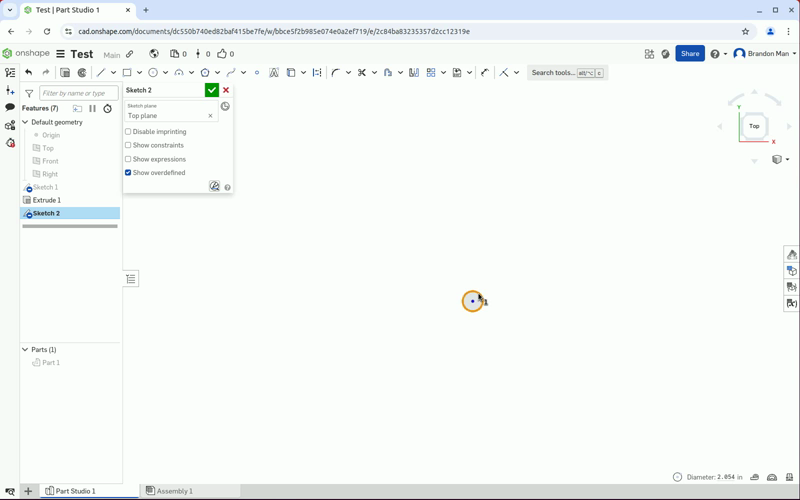
scroll(-6)
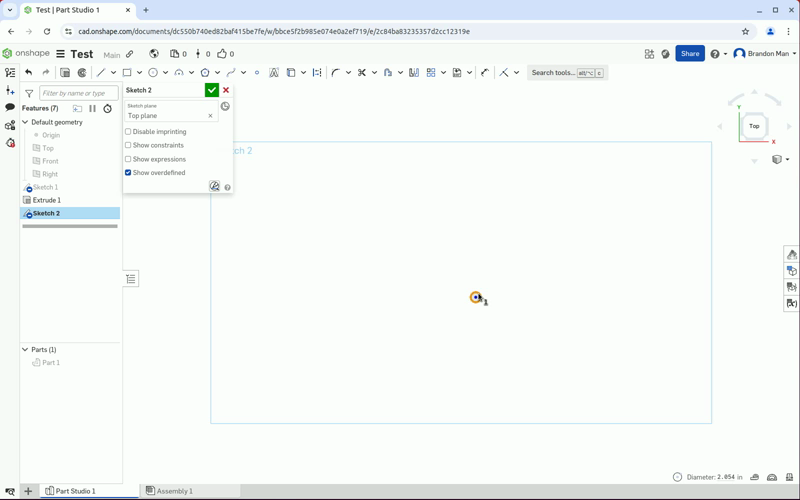
mouse_move(73, 352)
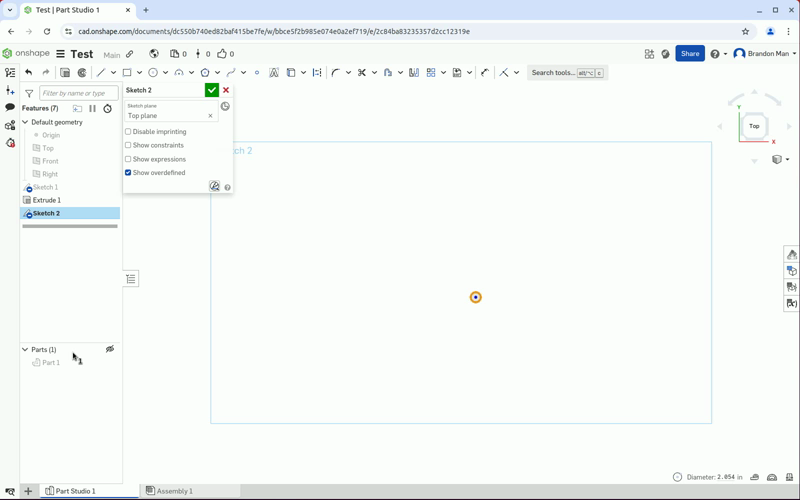
key(shift+y)
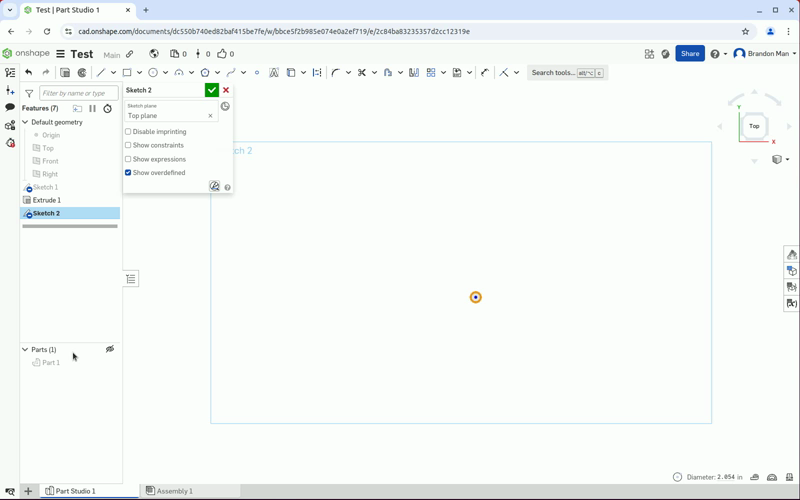
key(shift+e)
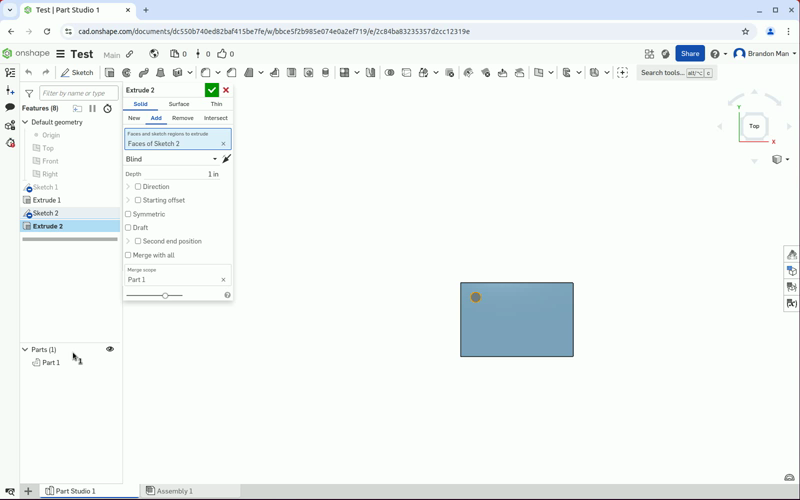
mouse_move(143, 106)
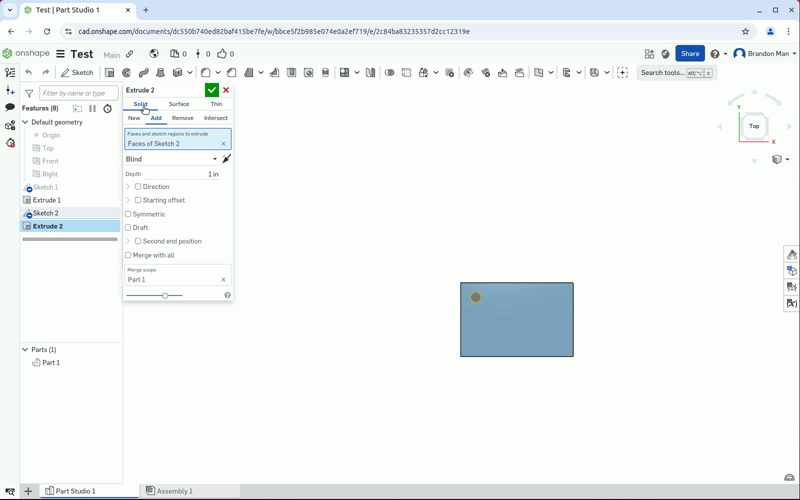
click(143, 106)
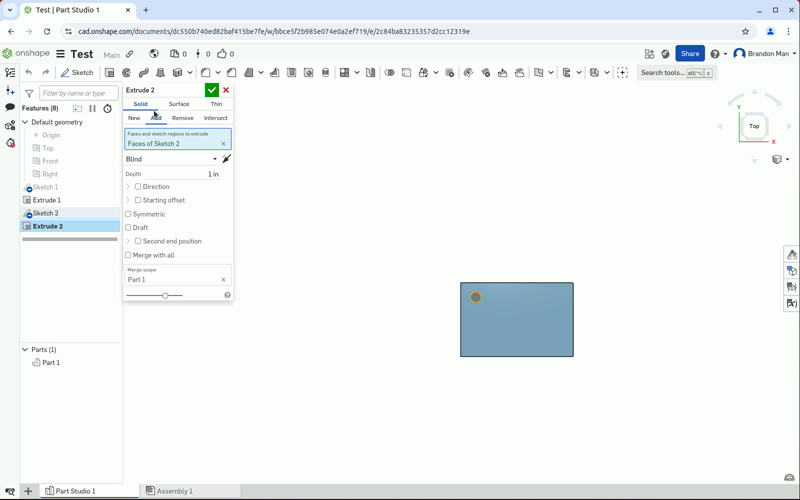
mouse_move(186, 120)
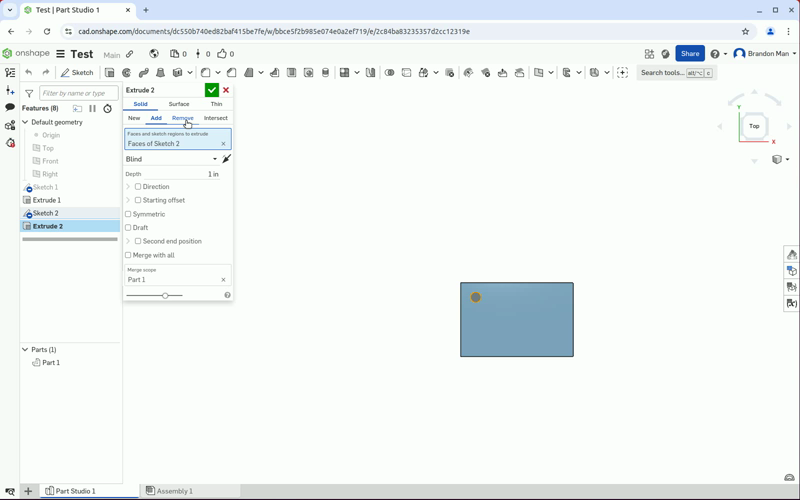
click(186, 120)
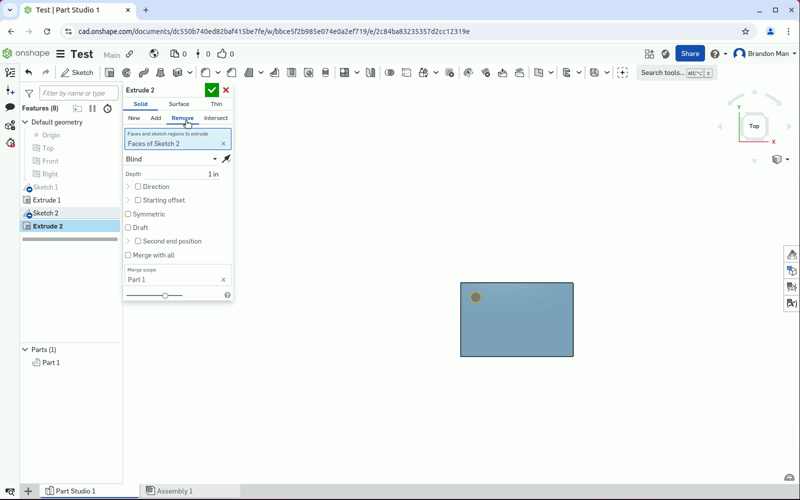
key(tab, 4)
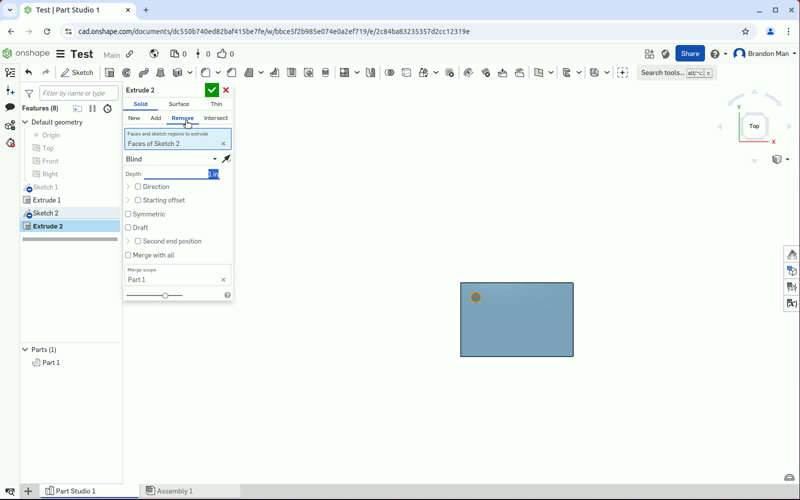
text(4.814)
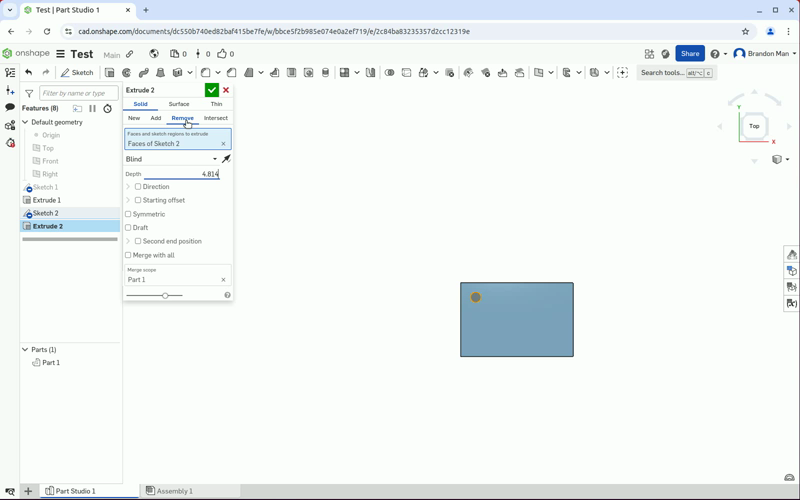
key(tab, 6)
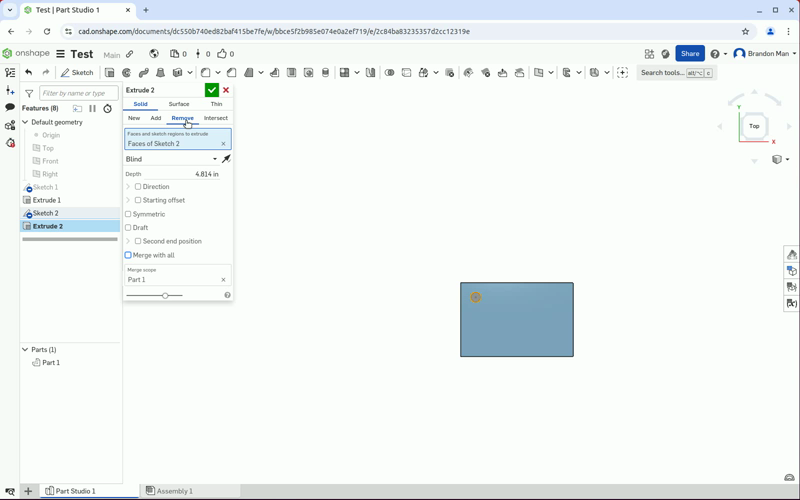
key(space)
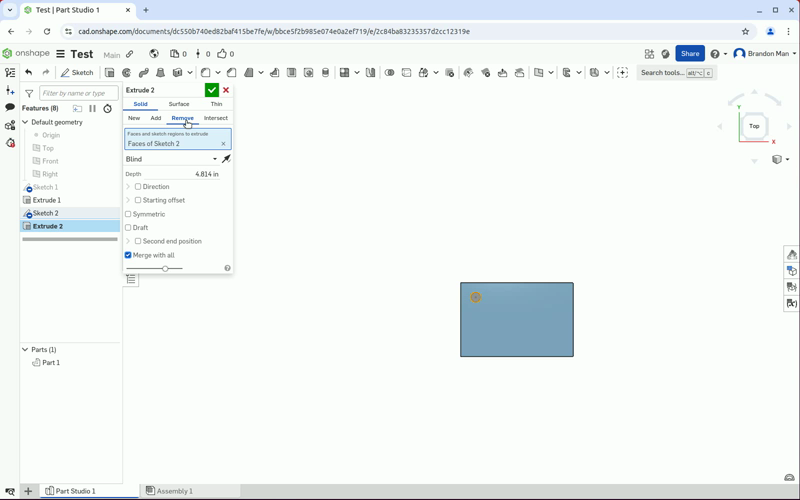
key(enter)
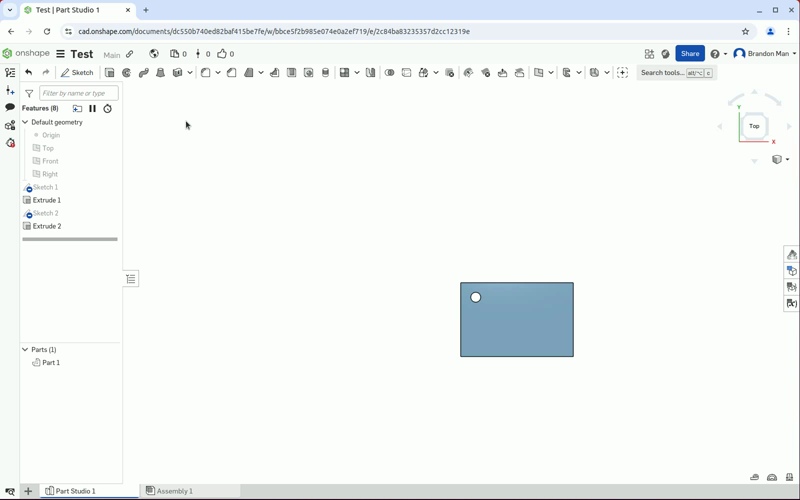
key(shift+h)
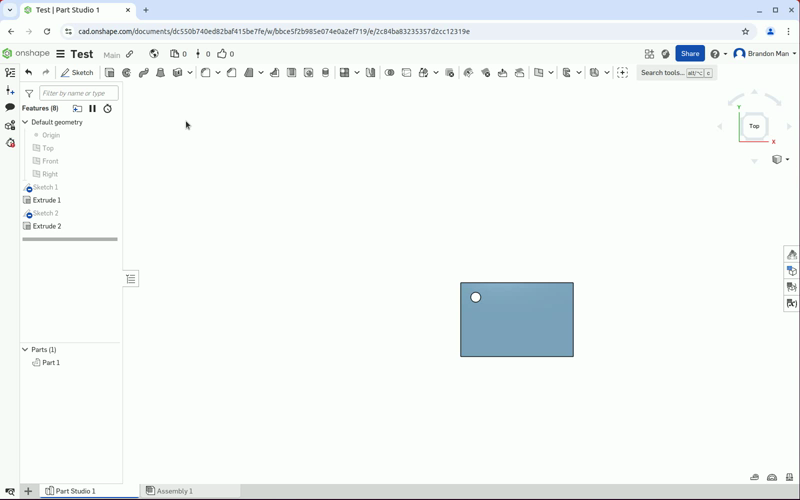
key(shift+h)
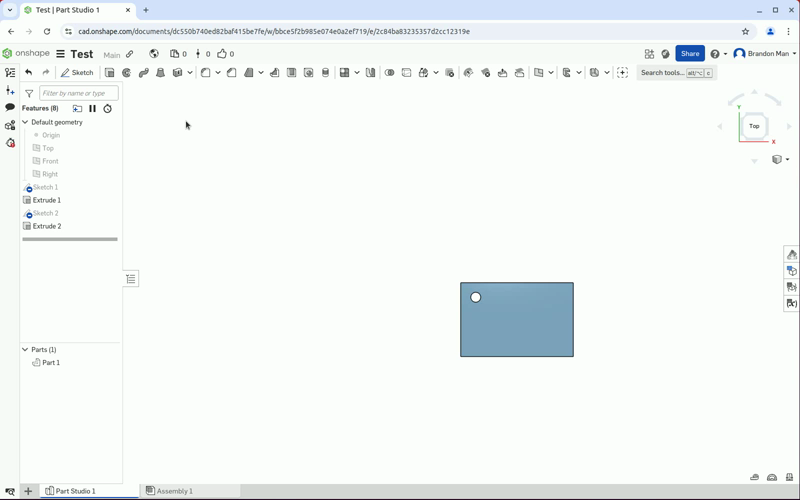
mouse_move(73, 189)
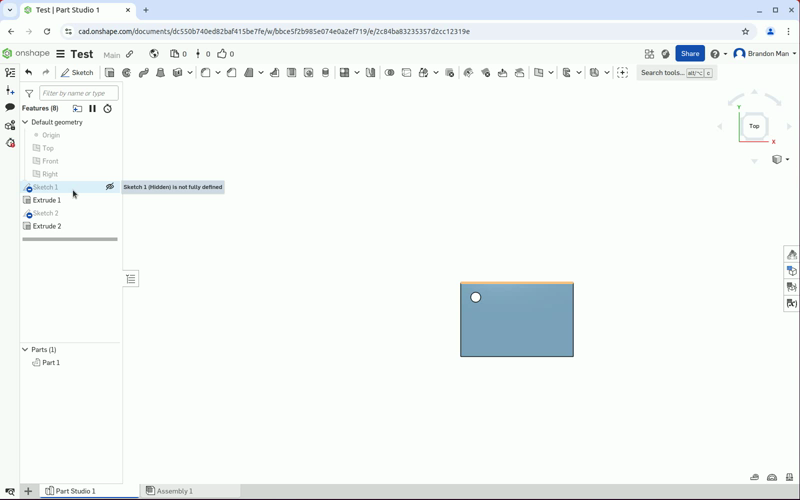
click(73, 189)
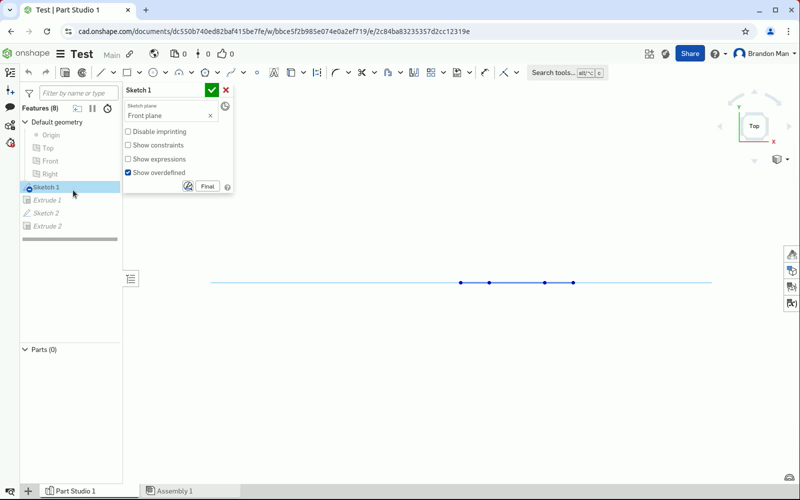
mouse_move(229, 92)
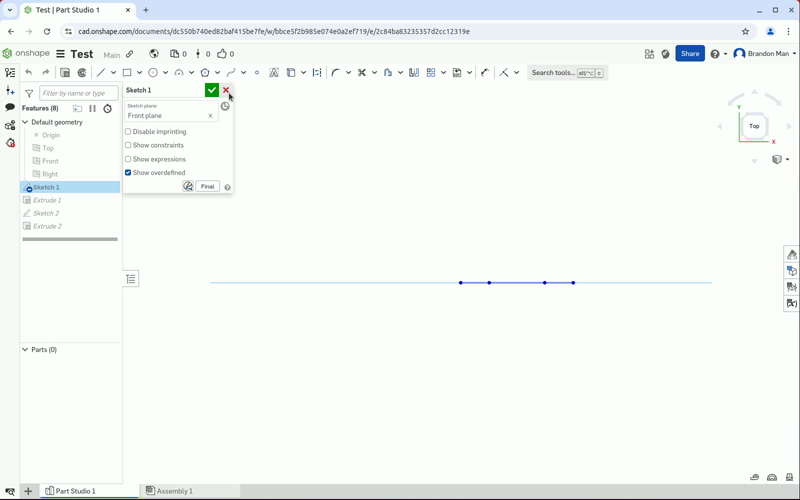
click(229, 92)
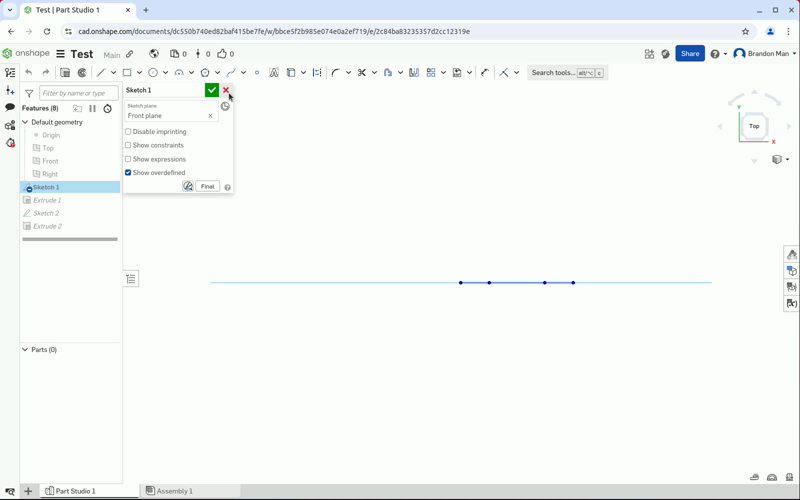
key(shift+s)
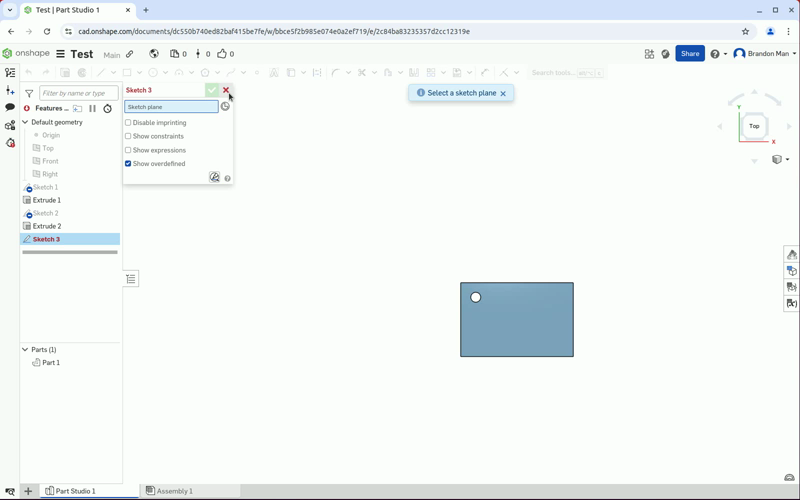
mouse_move(73, 150)
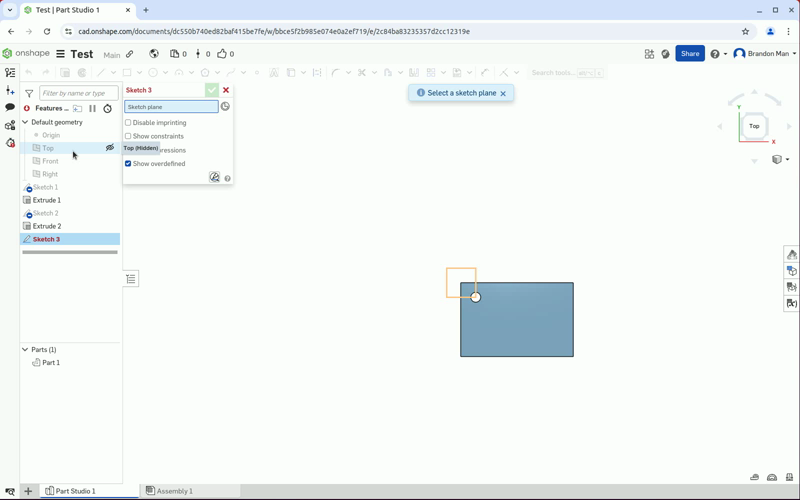
click(73, 150)
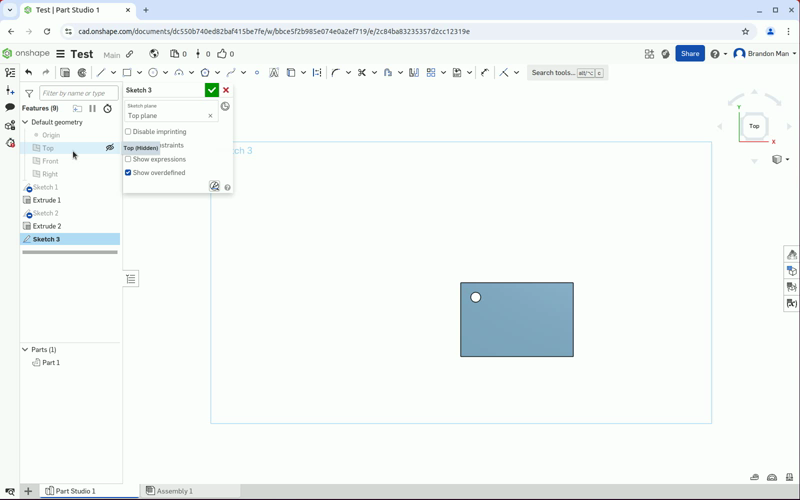
mouse_move(73, 352)
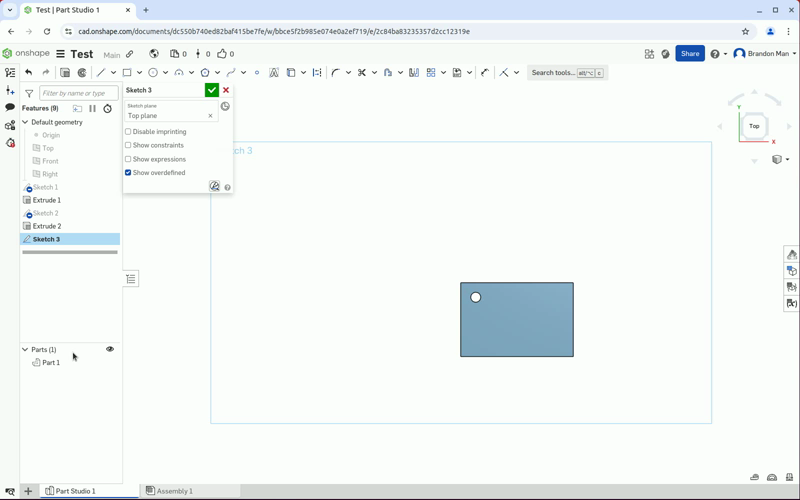
key(y)
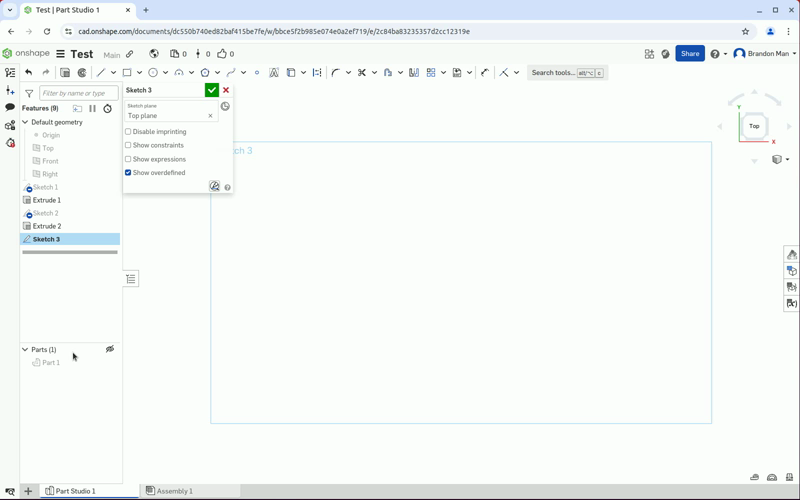
key(c)
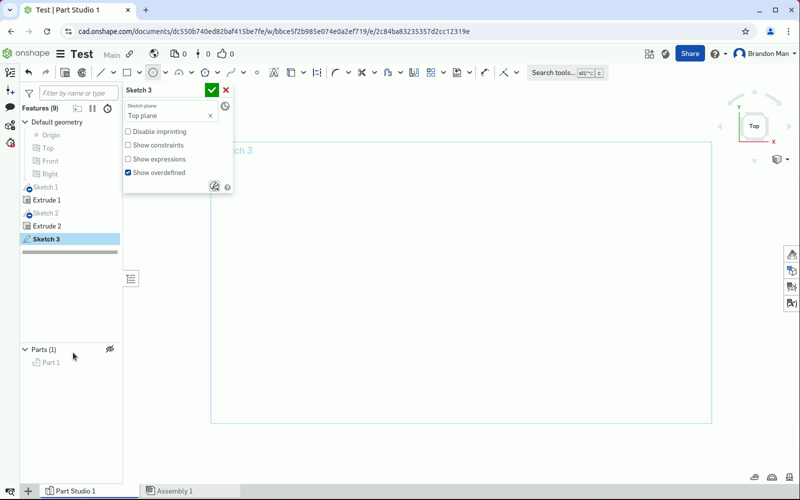
key_down(shift)
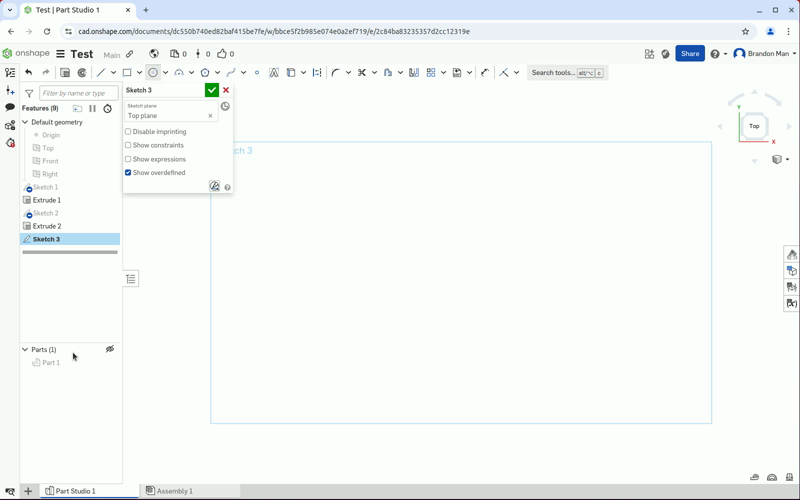
mouse_move(475, 343)
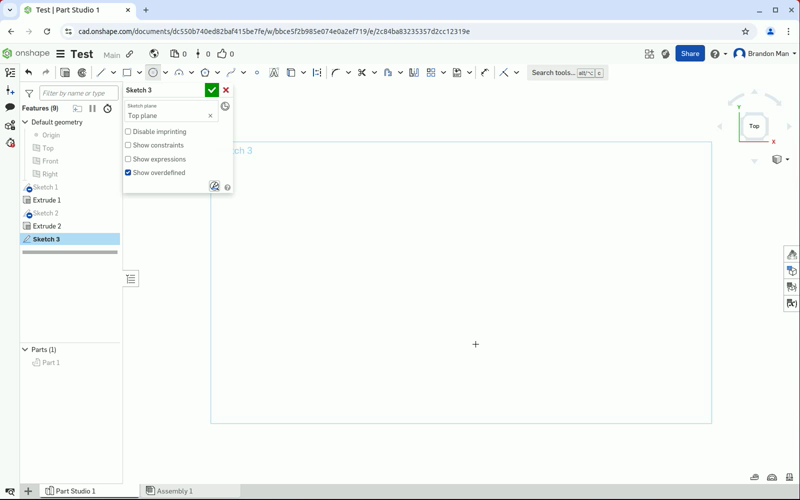
click(475, 343)
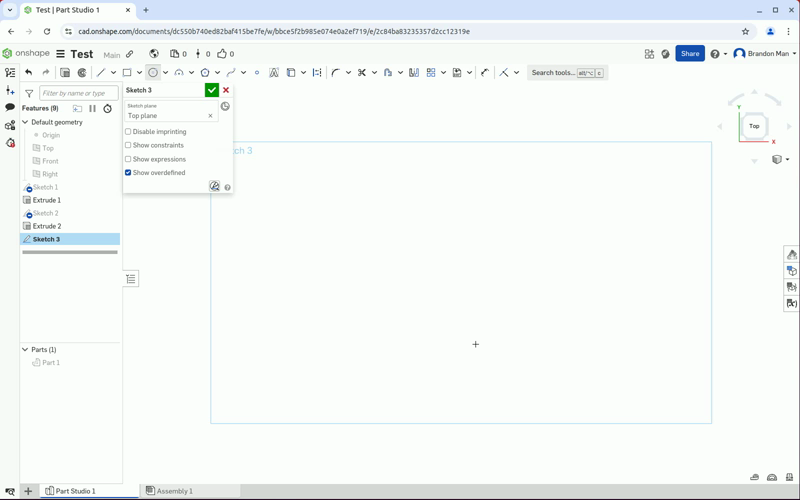
key_up(shift)
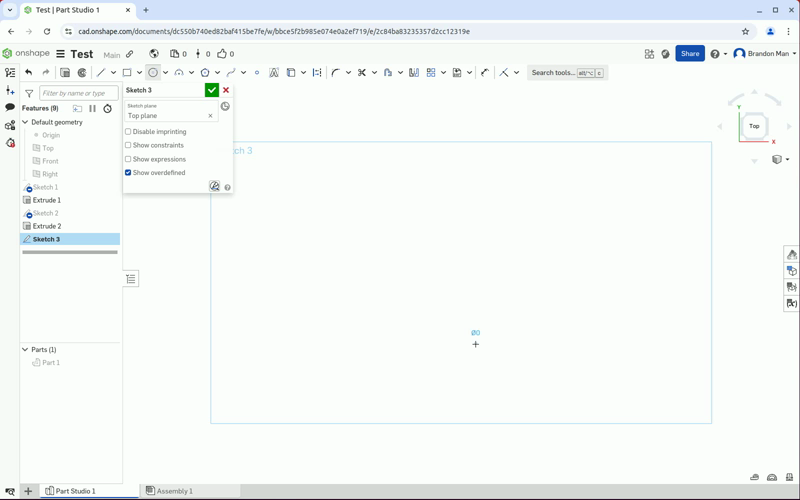
mouse_move(480, 343)
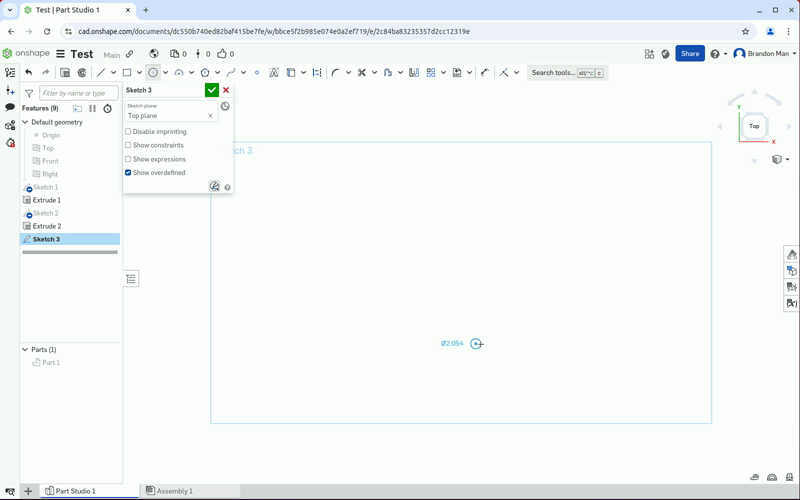
click(480, 343)
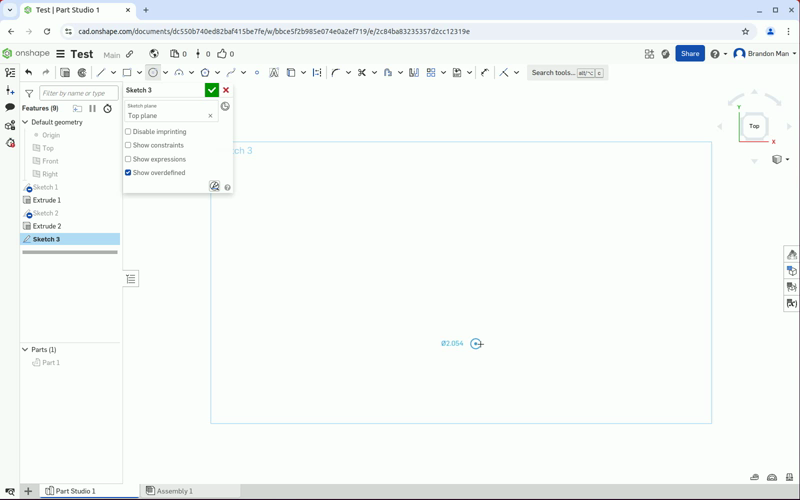
key(esc)
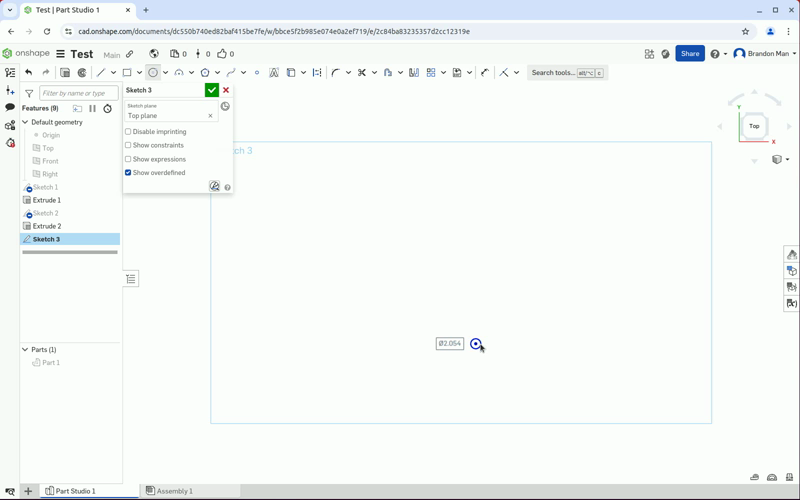
mouse_move(475, 345)
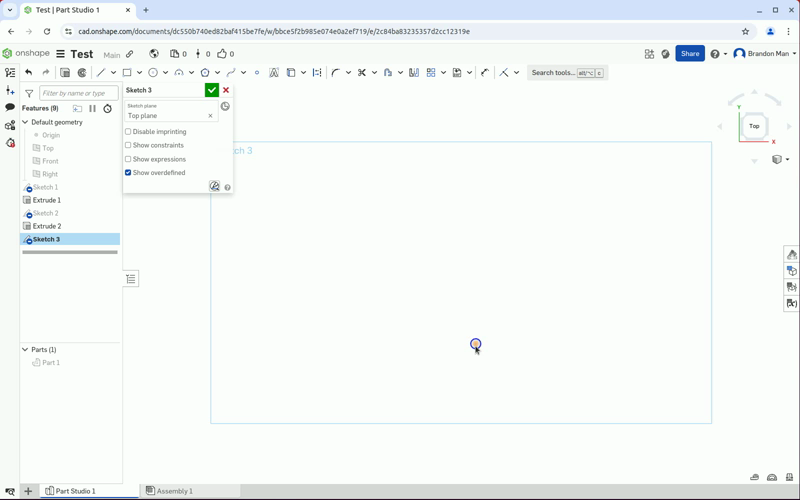
scroll(6)
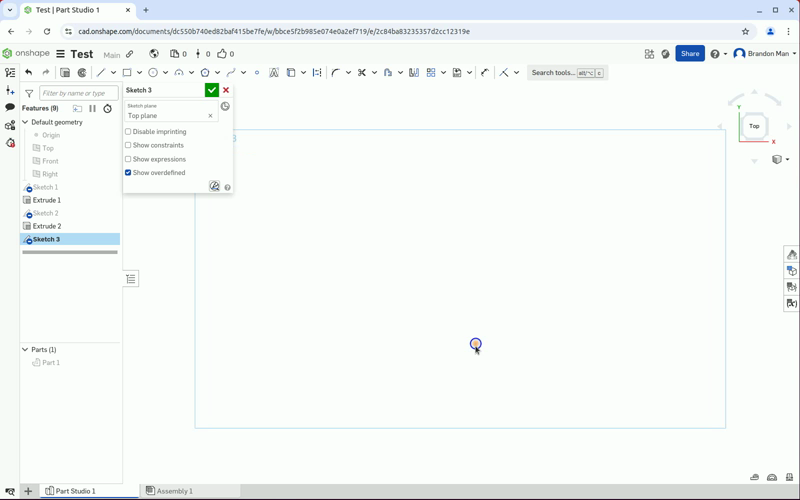
scroll(6)
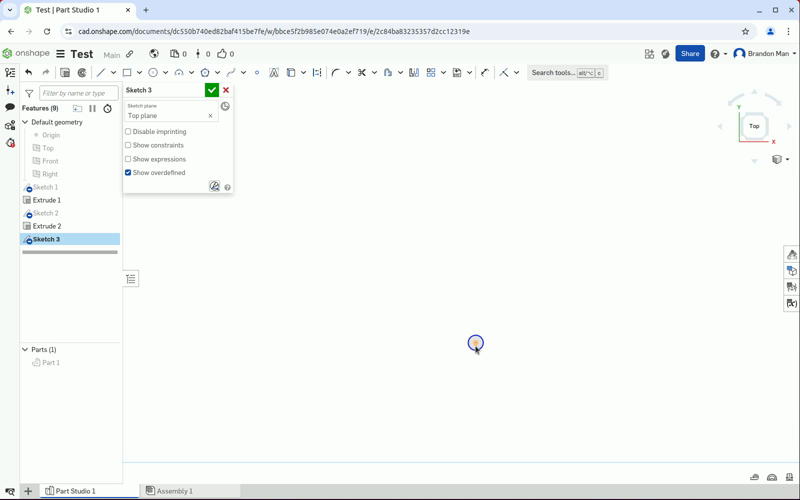
scroll(6)
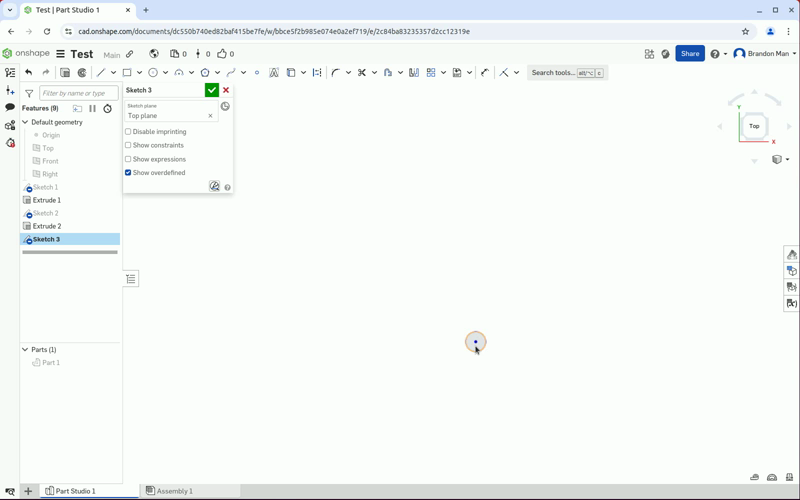
scroll(6)
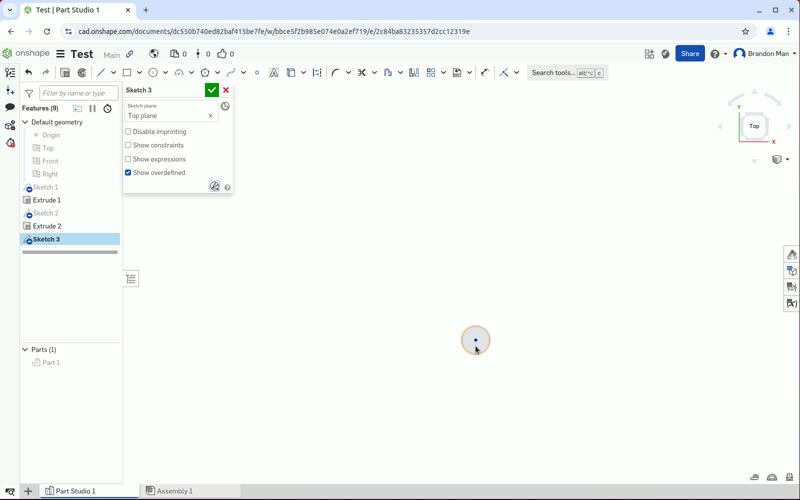
scroll(6)
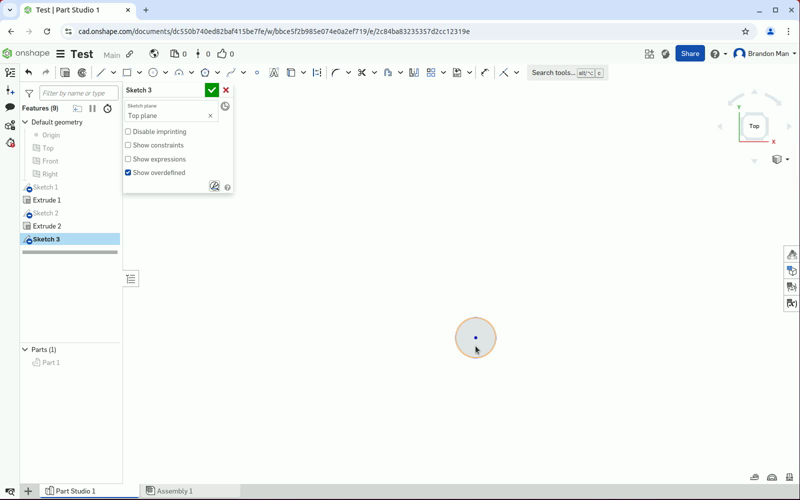
scroll(6)
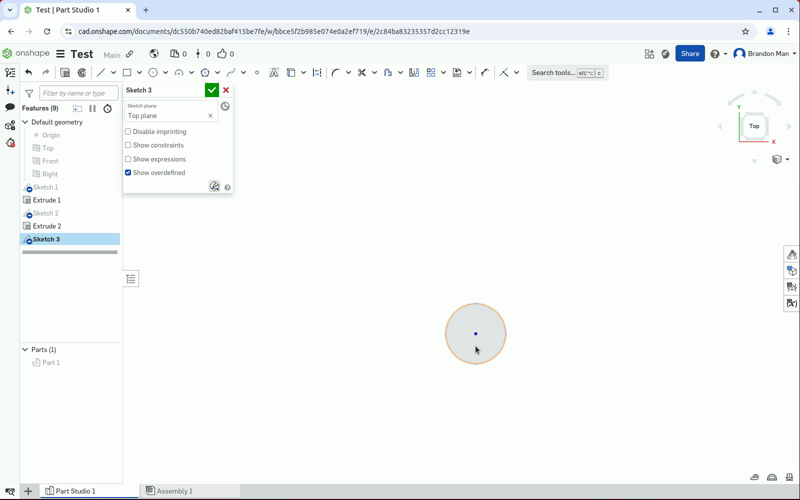
scroll(6)
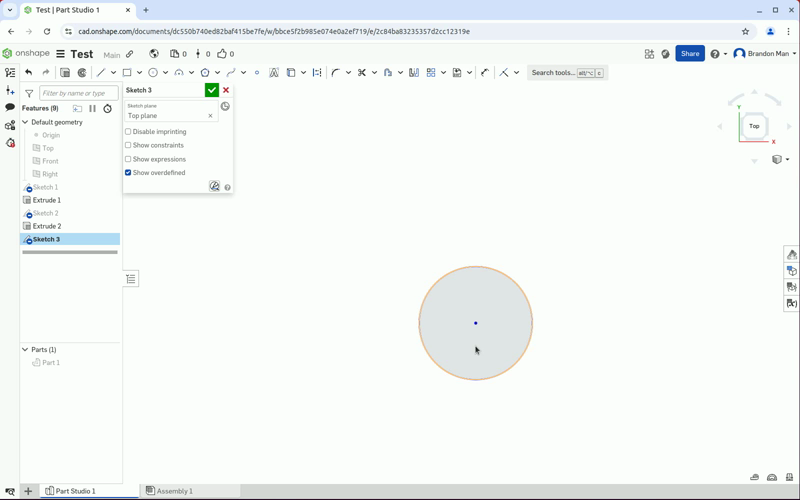
click(475, 345)
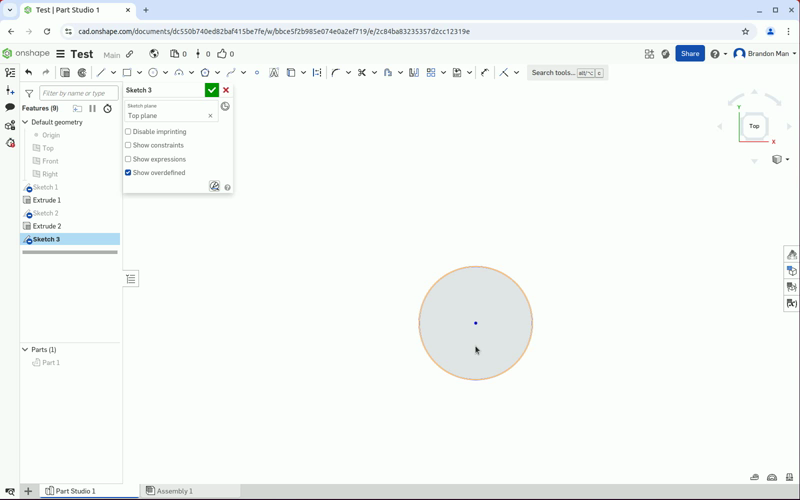
scroll(-6)
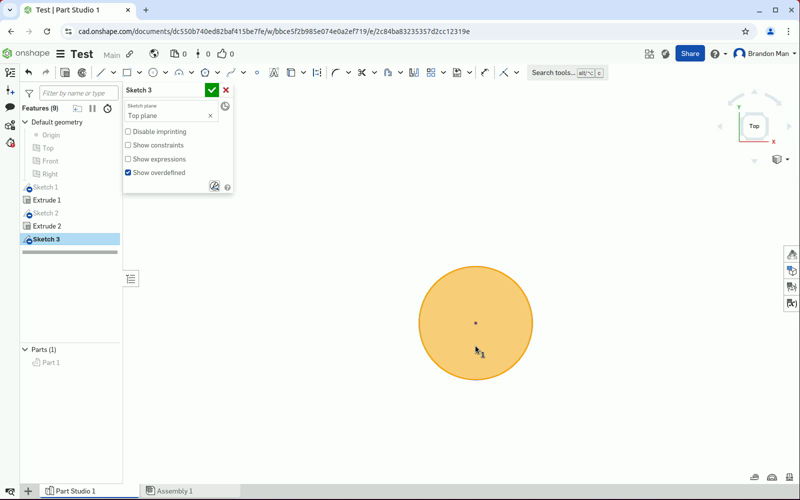
scroll(-6)
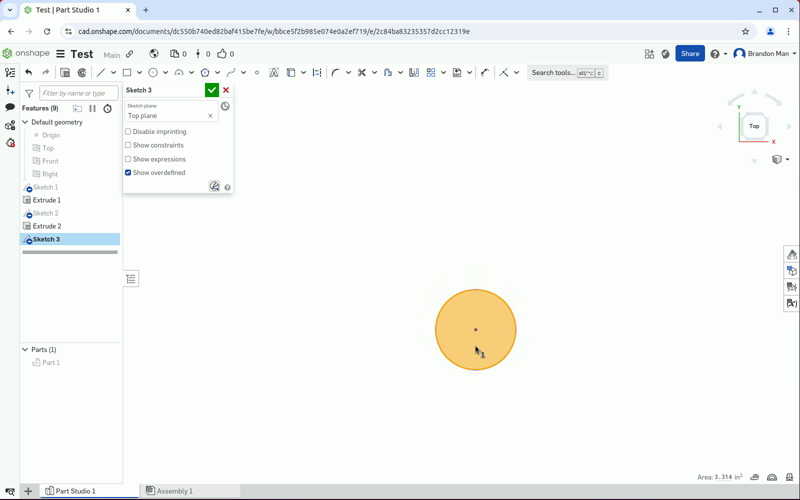
scroll(-6)
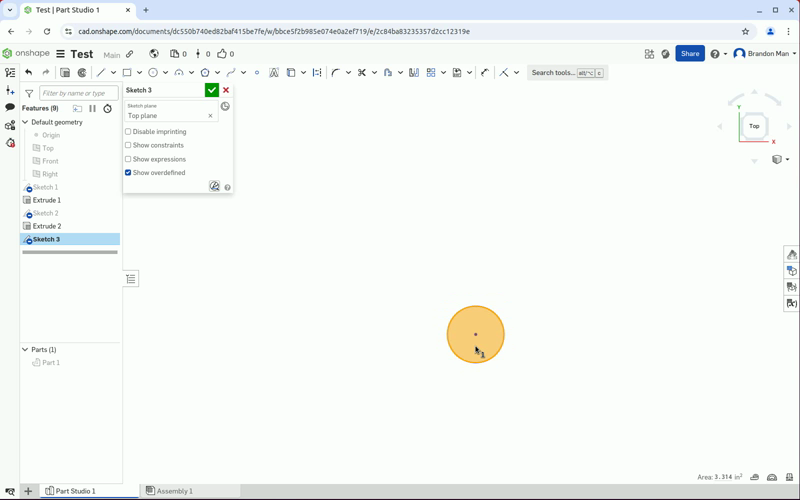
scroll(-6)
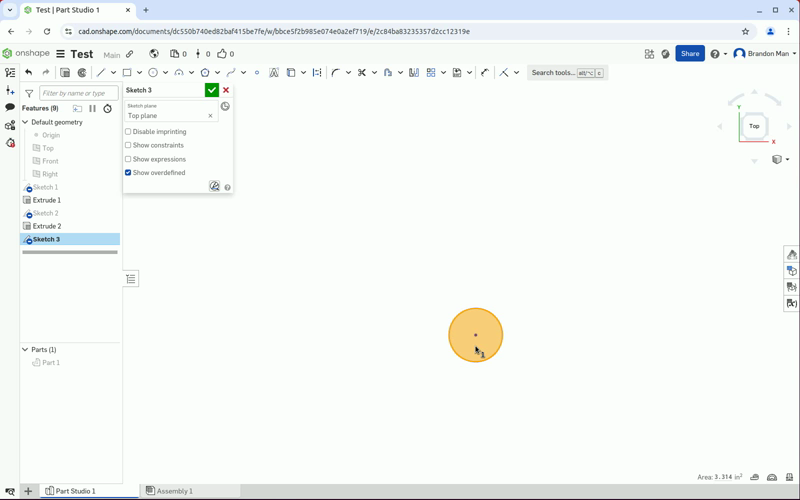
scroll(-6)
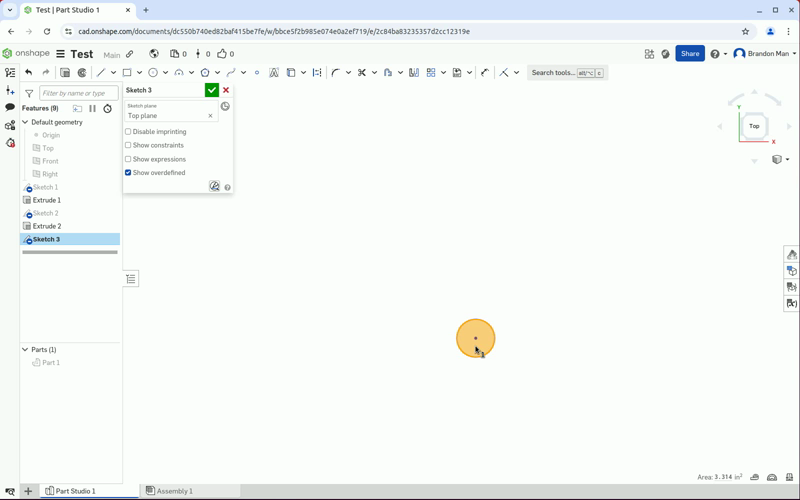
scroll(-6)
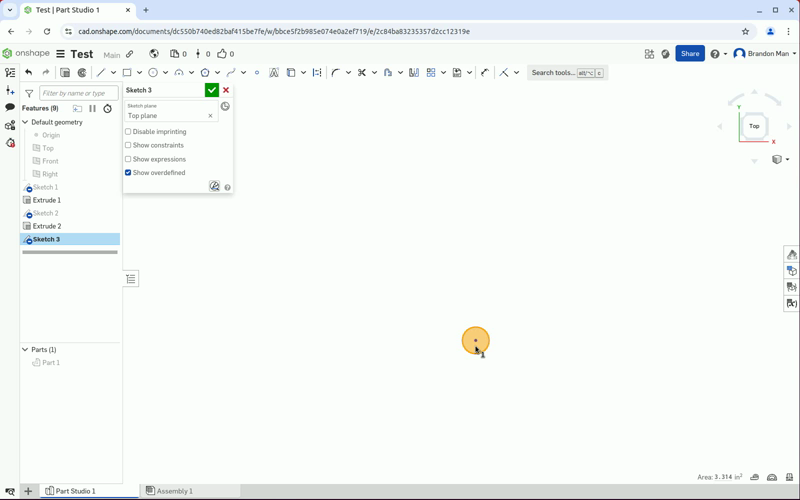
scroll(-6)
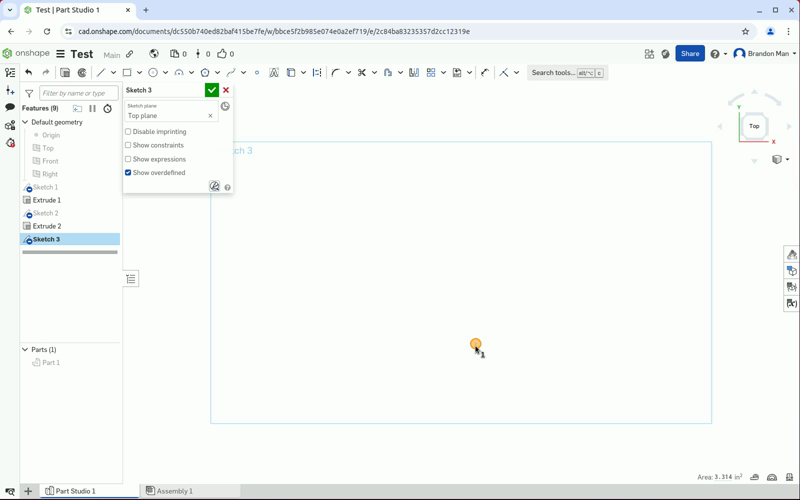
mouse_move(73, 352)
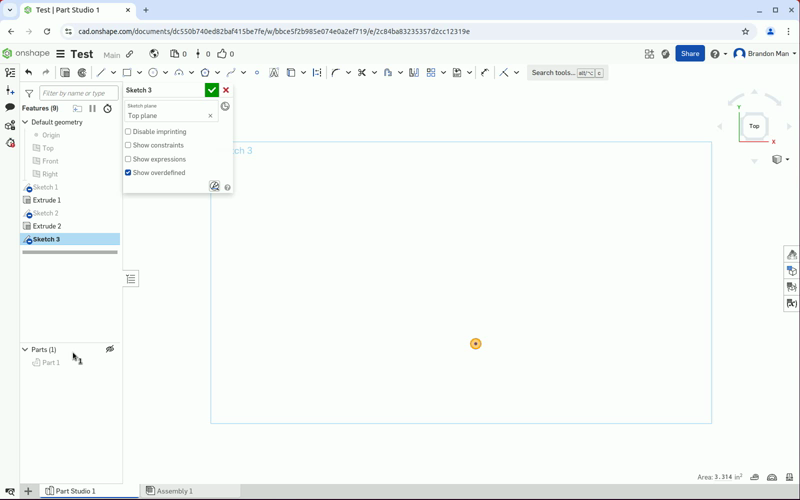
key(shift+y)
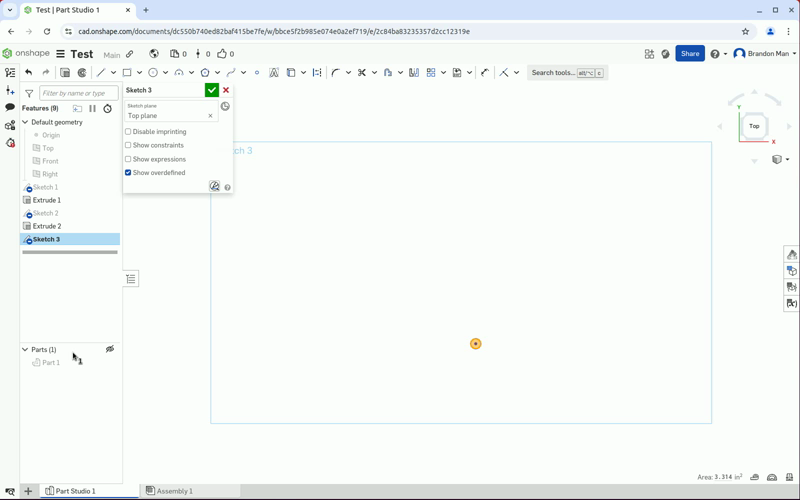
key(shift+e)
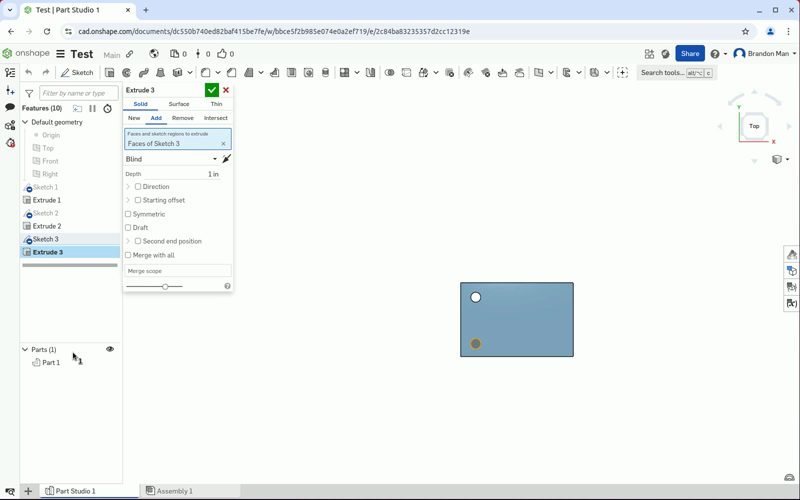
mouse_move(143, 106)
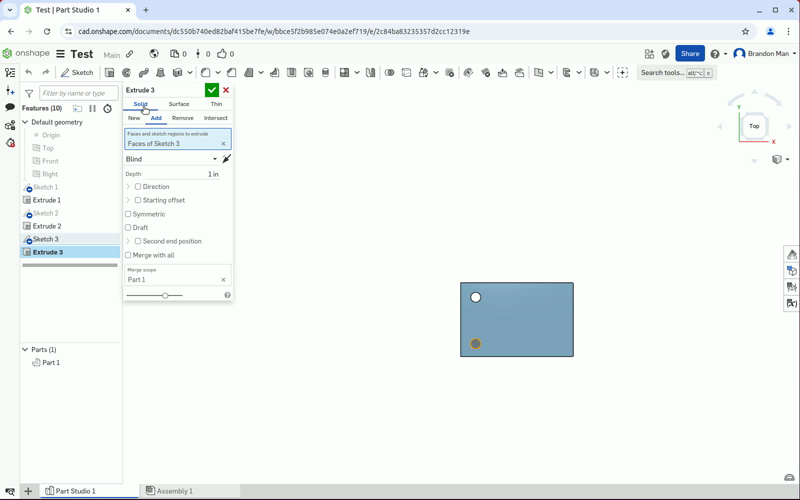
click(143, 106)
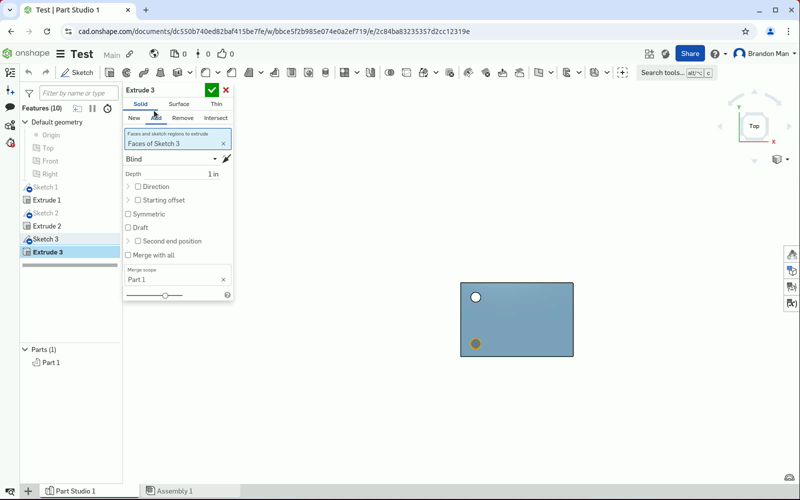
mouse_move(186, 120)
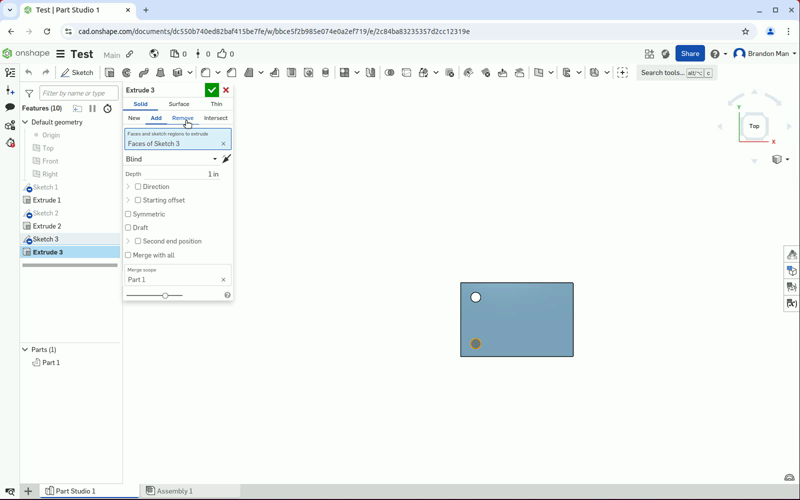
click(186, 120)
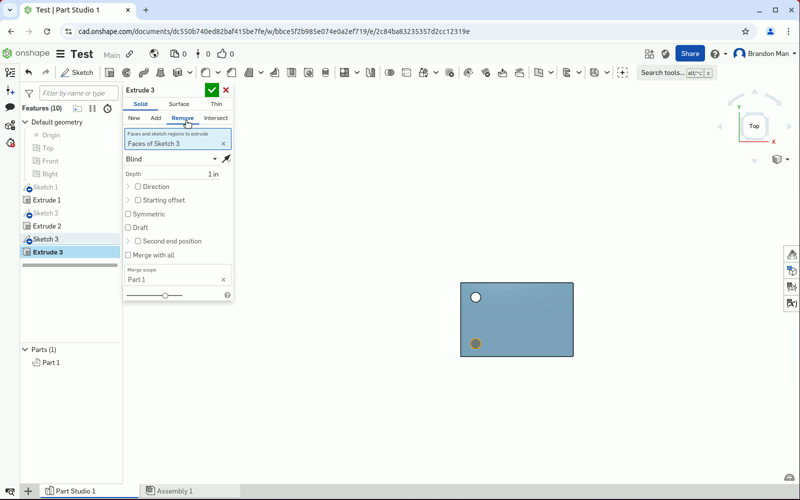
key(tab, 4)
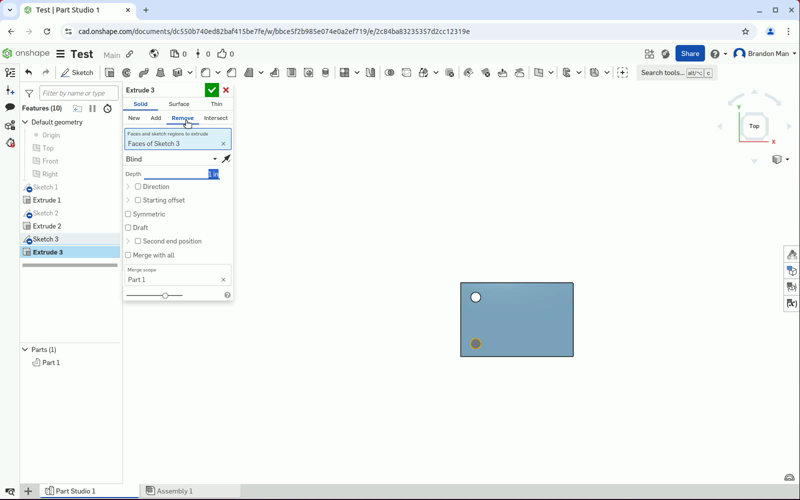
text(4.814)
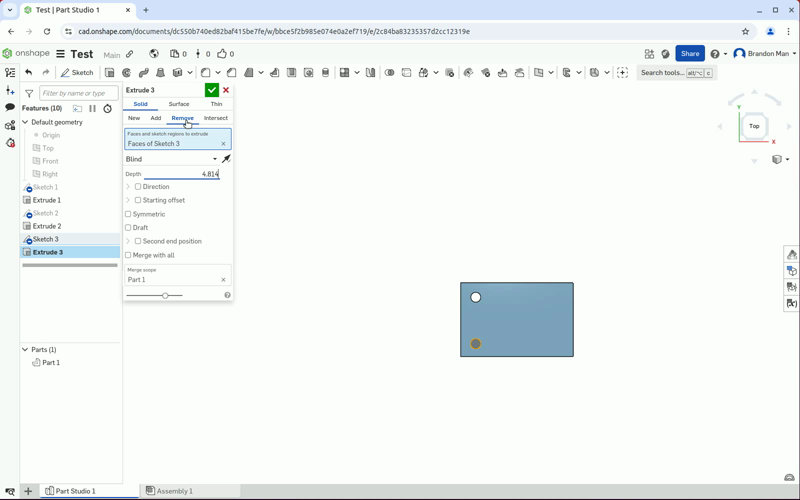
key(tab, 6)
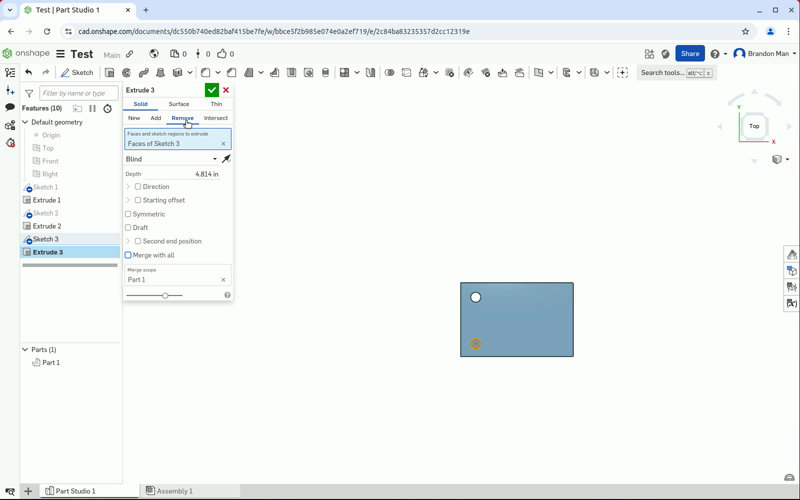
key(space)
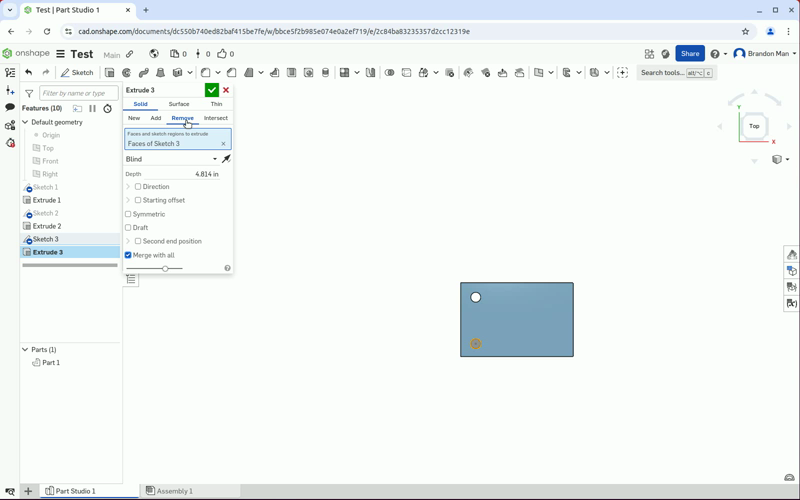
key(enter)
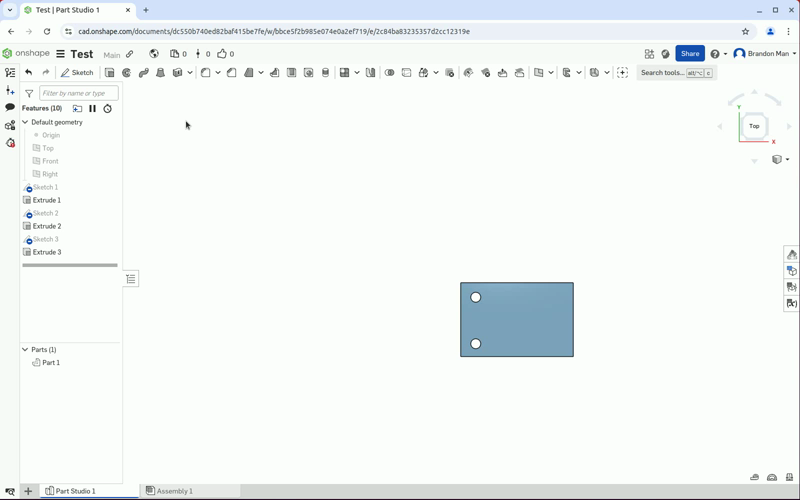
key(shift+h)
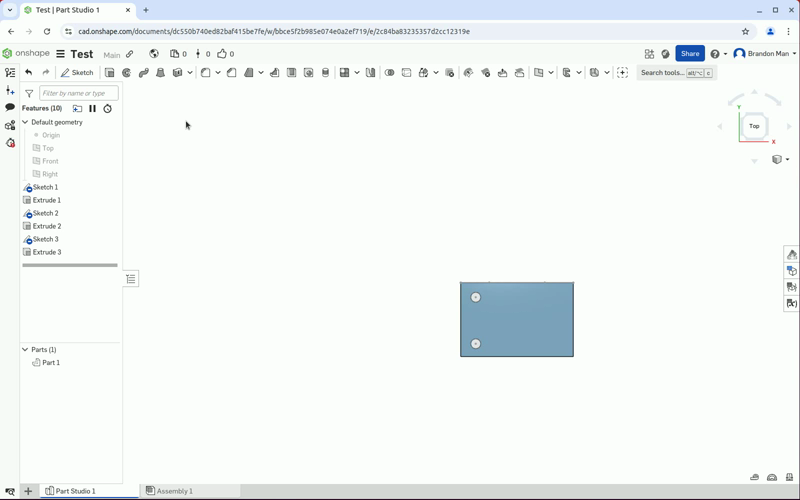
key(shift+h)
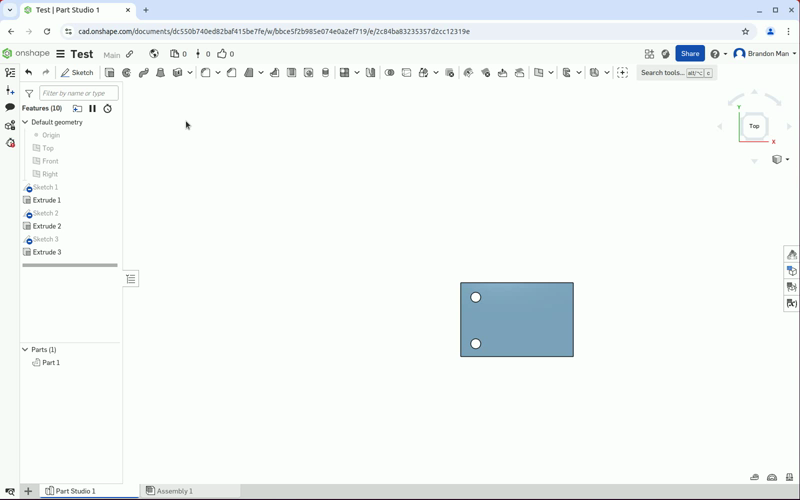
mouse_move(73, 189)
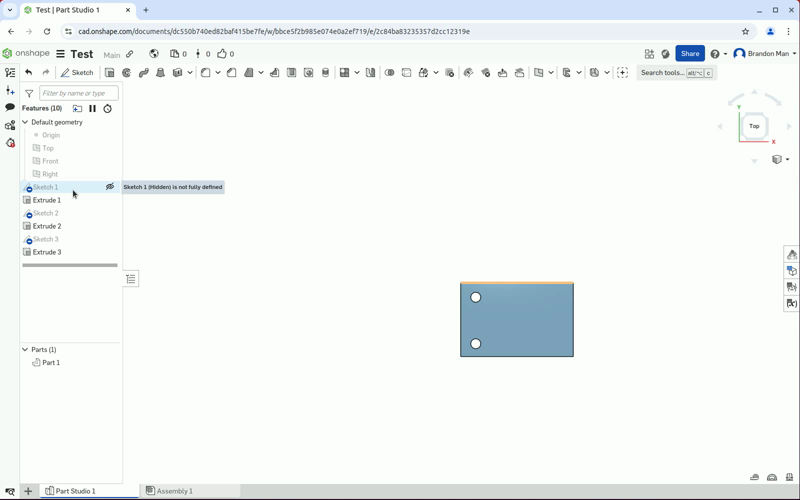
click(73, 189)
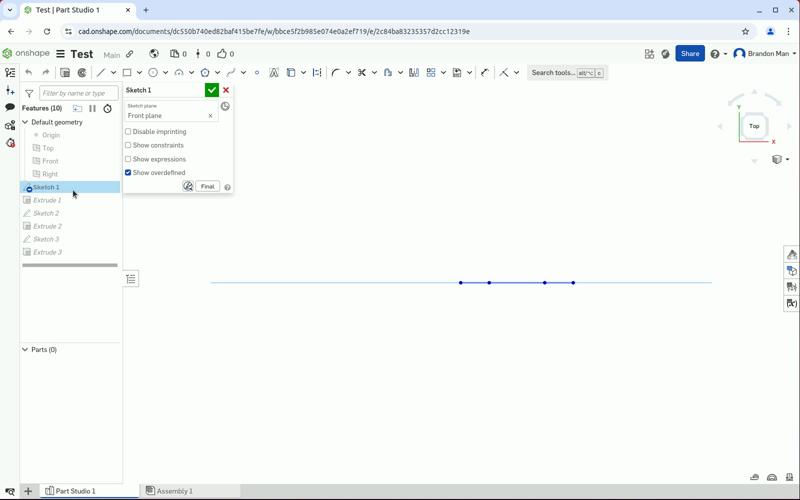
mouse_move(229, 92)
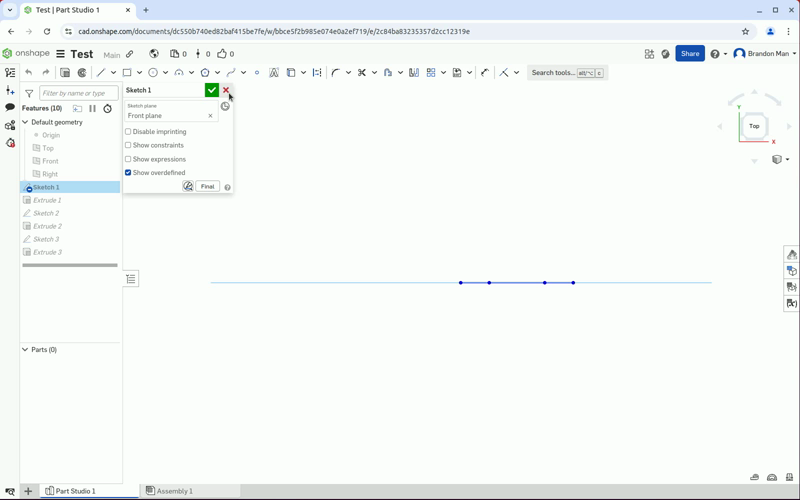
click(229, 92)
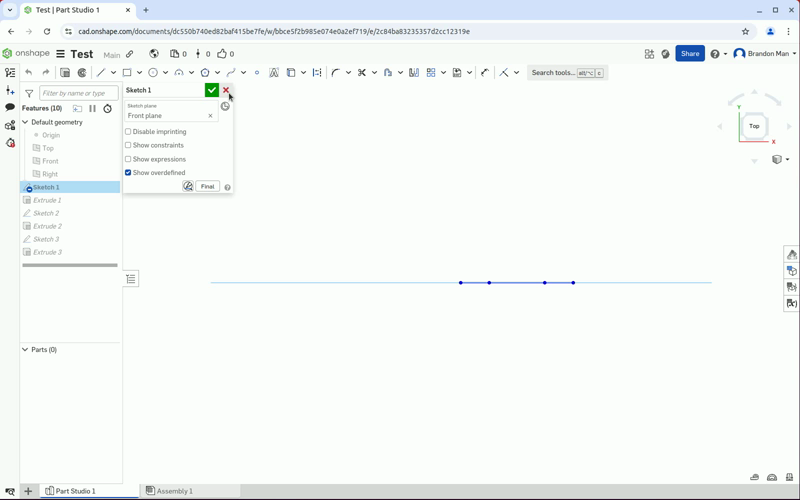
key(shift+s)
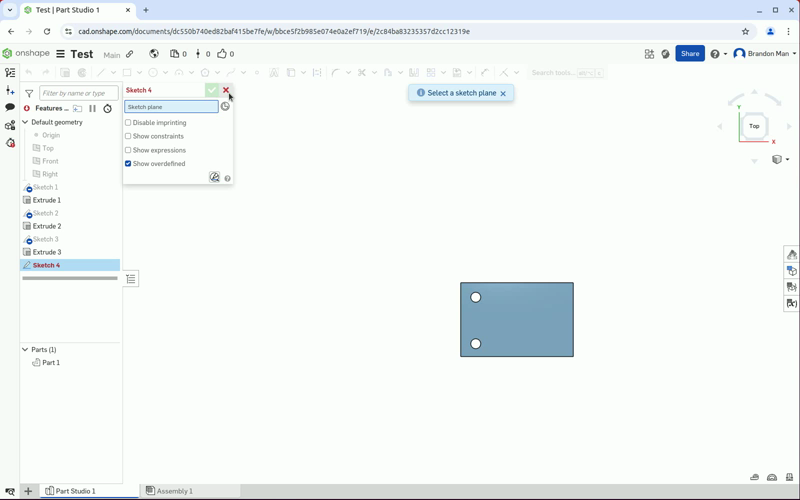
mouse_move(73, 150)
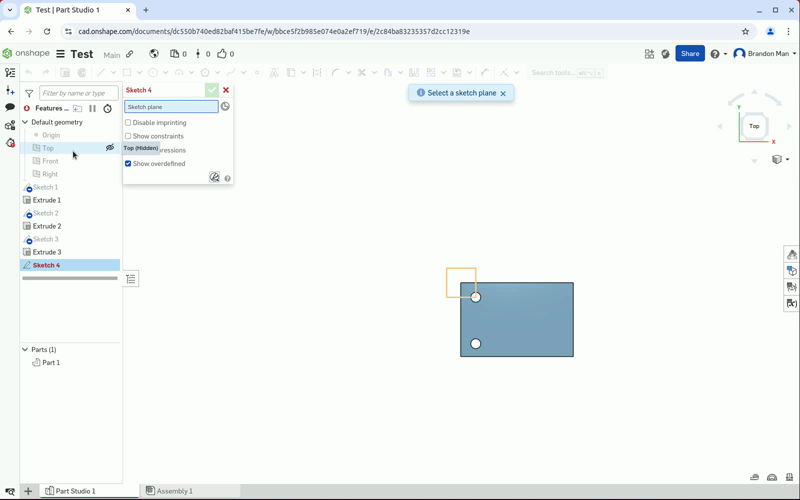
click(73, 150)
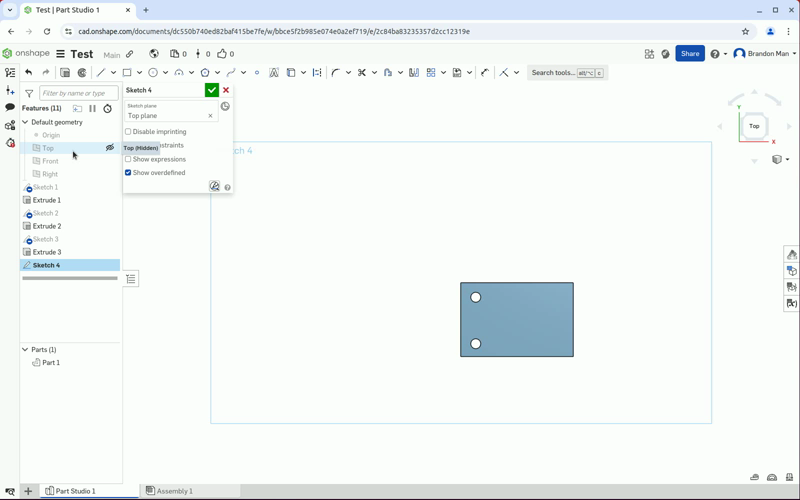
mouse_move(73, 352)
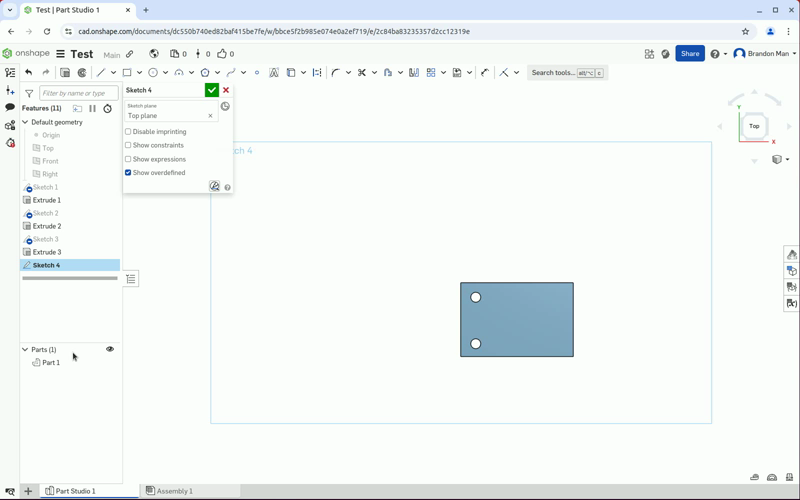
key(y)
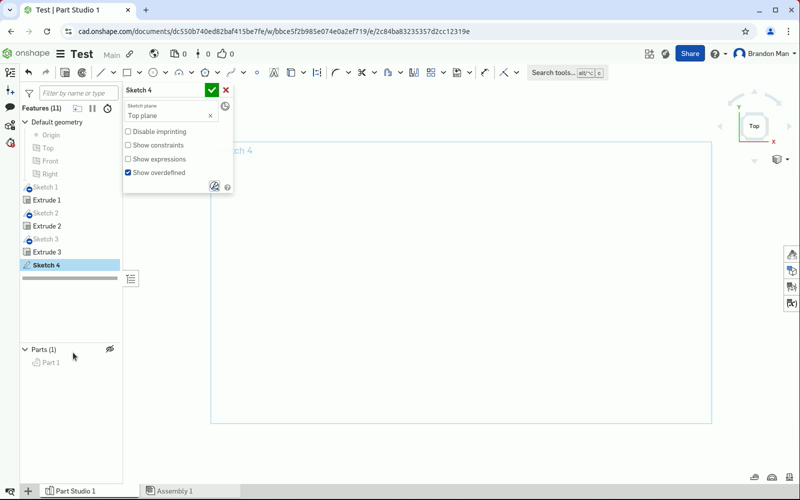
key(c)
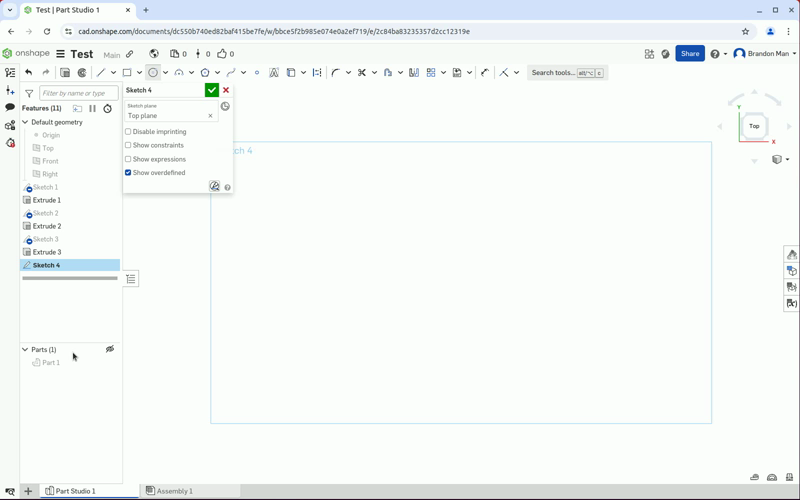
key_down(shift)
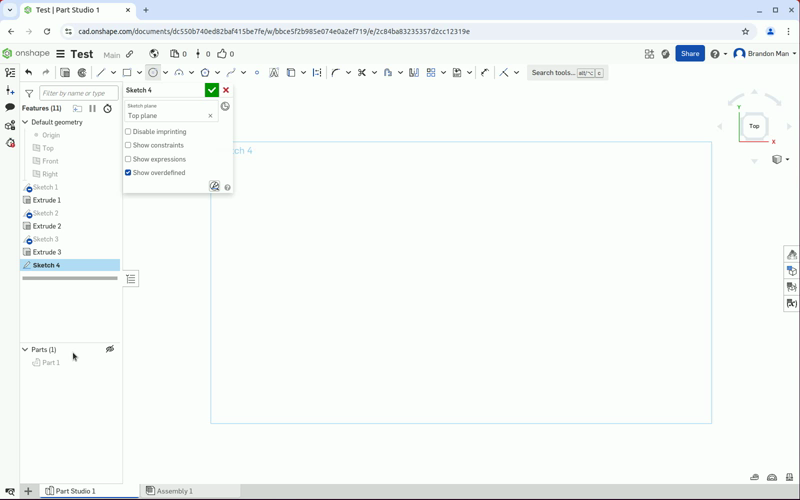
mouse_move(559, 343)
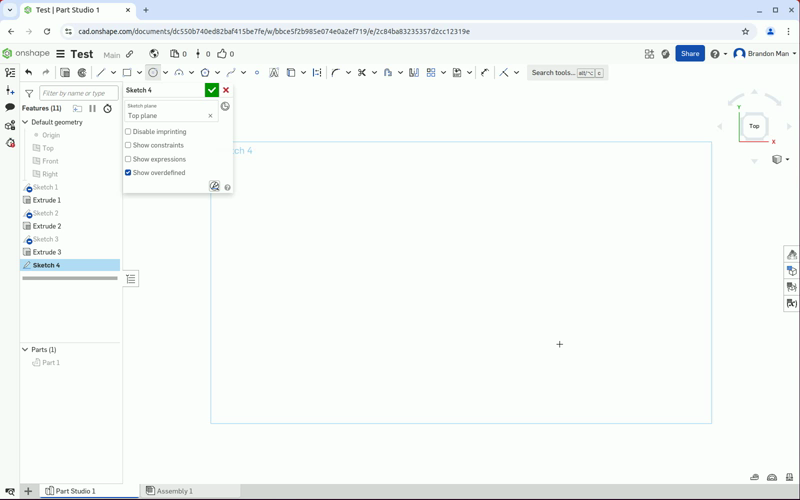
click(559, 343)
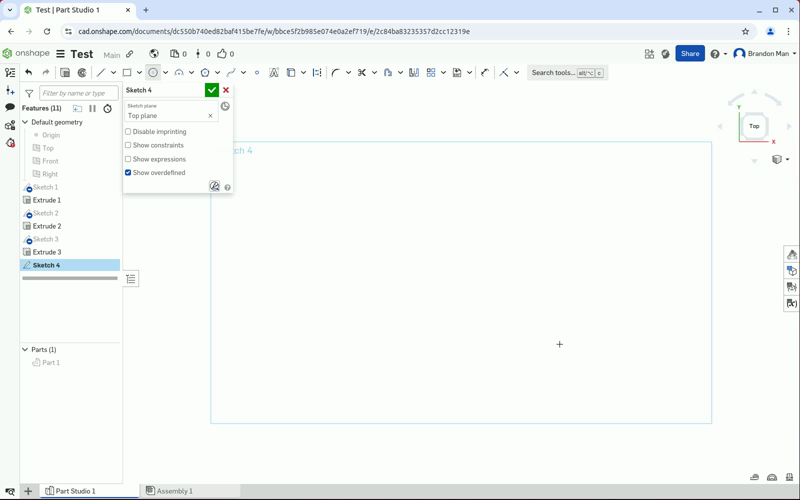
key_up(shift)
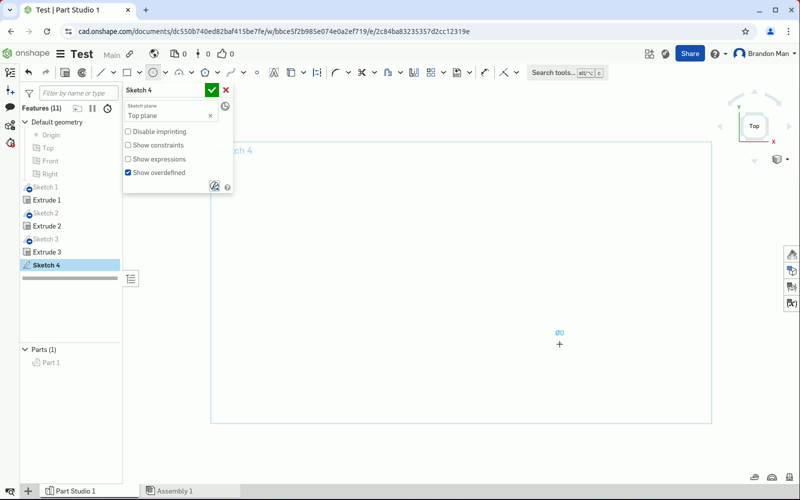
mouse_move(565, 343)
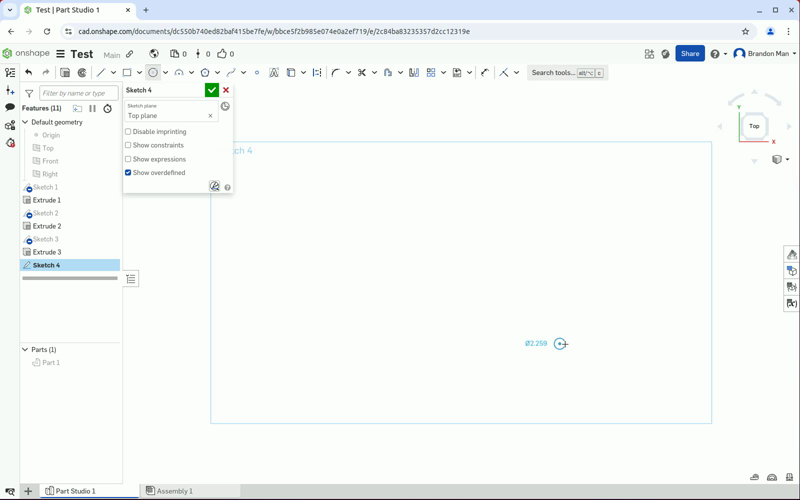
click(565, 343)
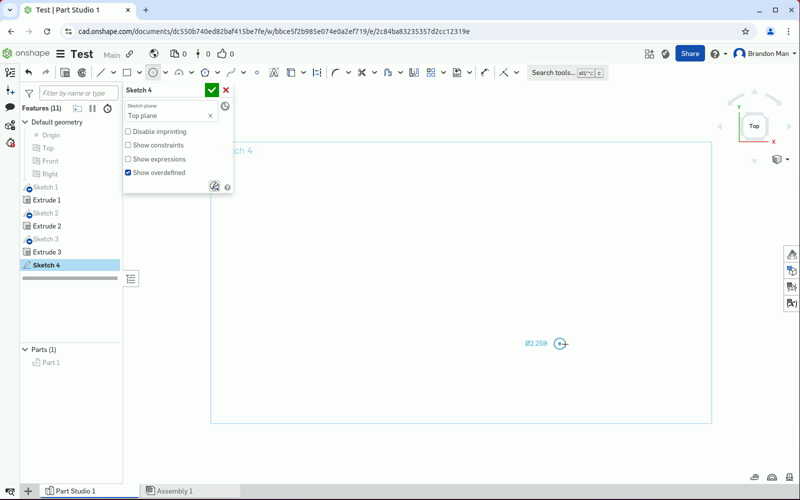
key(esc)
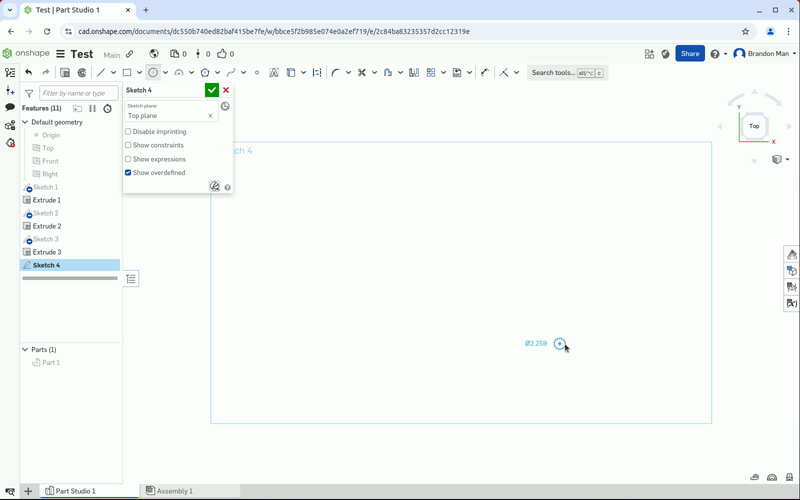
mouse_move(555, 346)
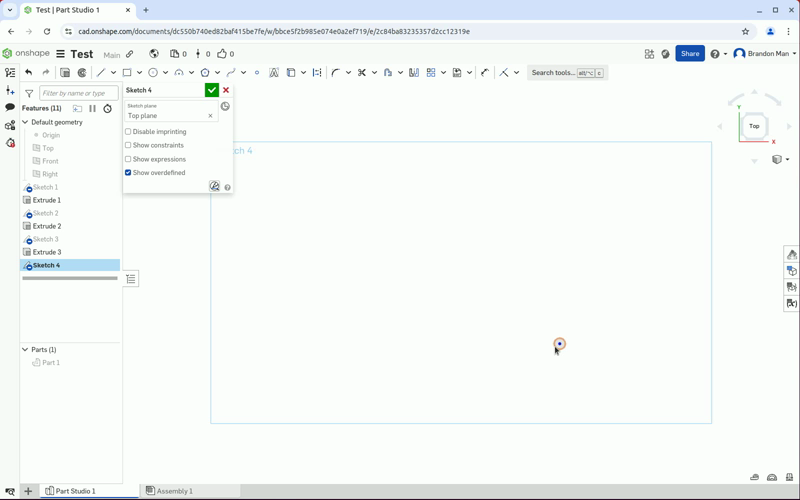
scroll(6)
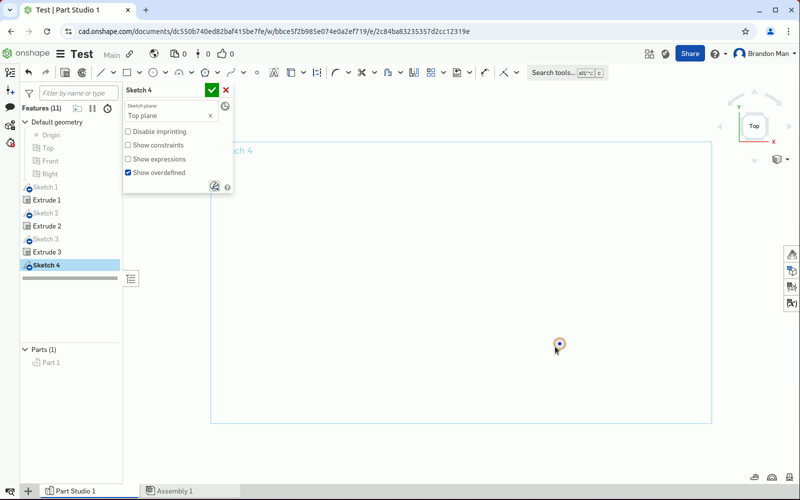
scroll(6)
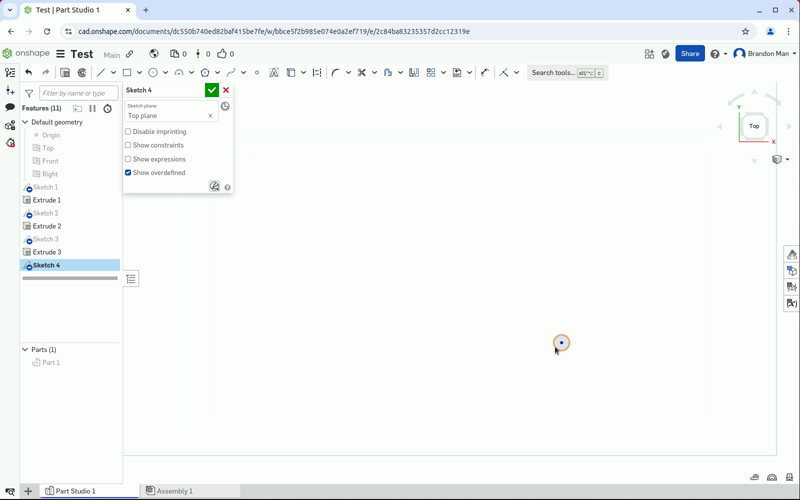
scroll(6)
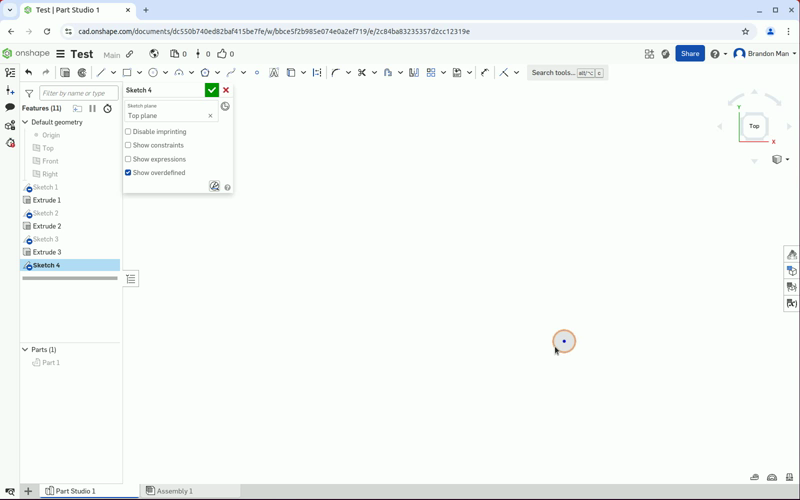
scroll(6)
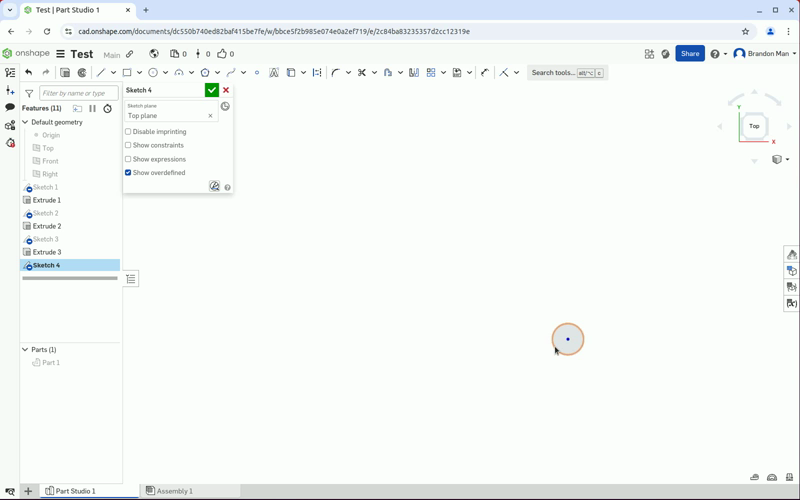
scroll(6)
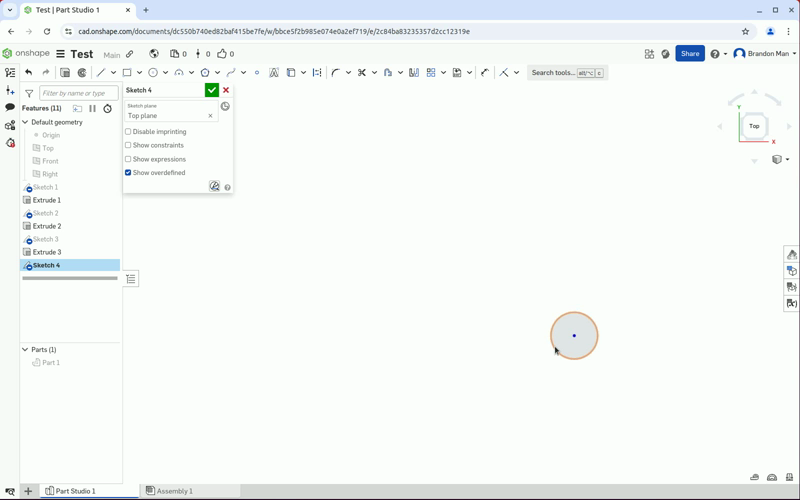
scroll(6)
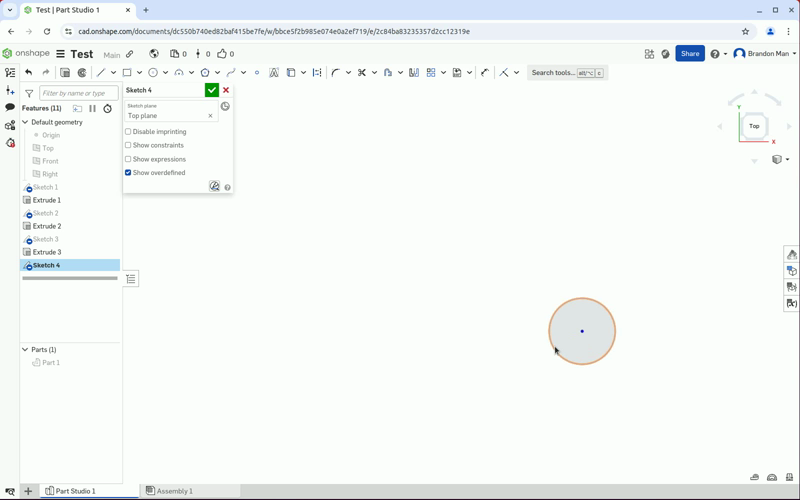
scroll(6)
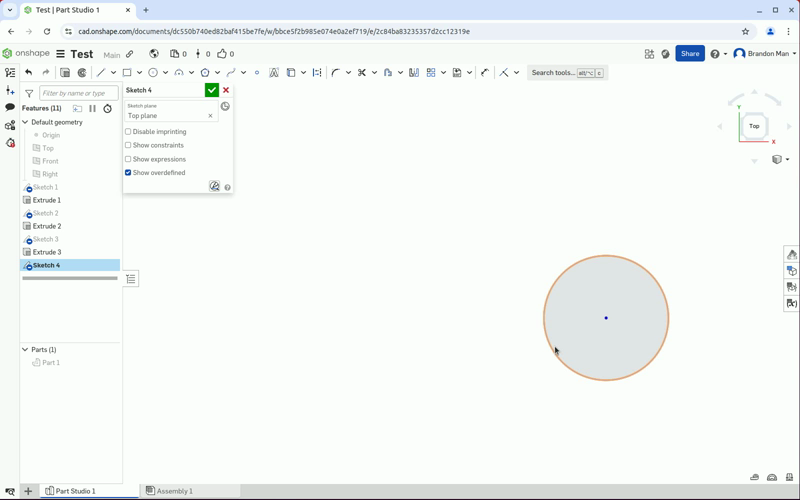
click(555, 346)
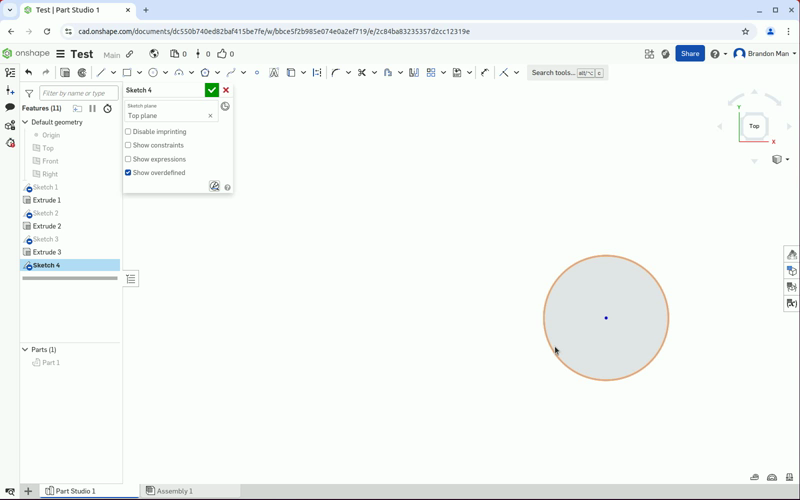
scroll(-6)
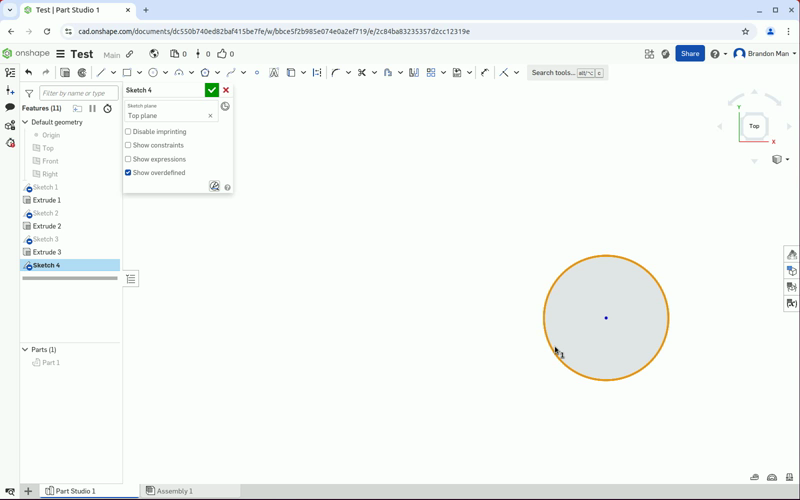
scroll(-6)
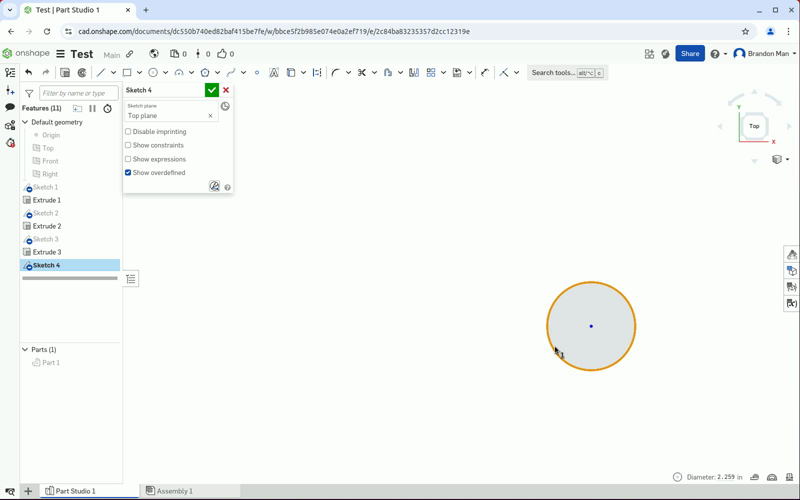
scroll(-6)
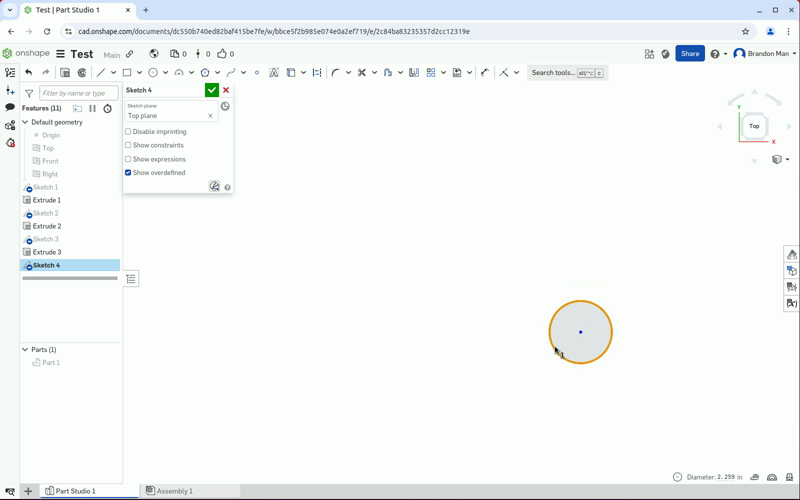
scroll(-6)
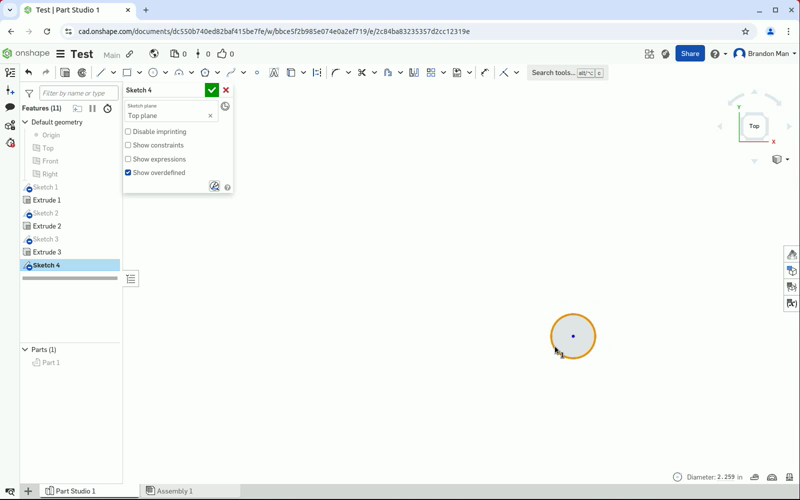
scroll(-6)
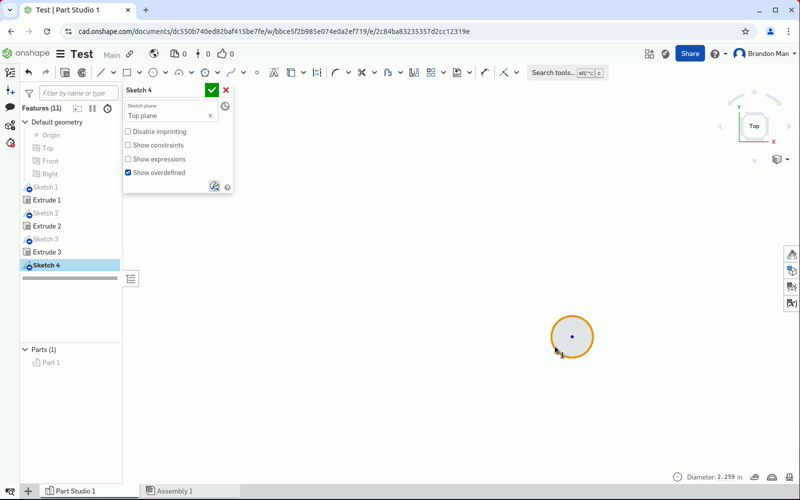
scroll(-6)
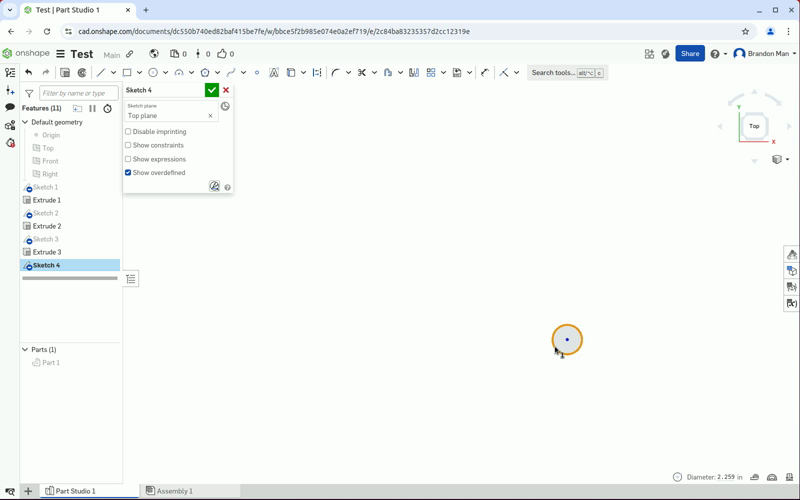
scroll(-6)
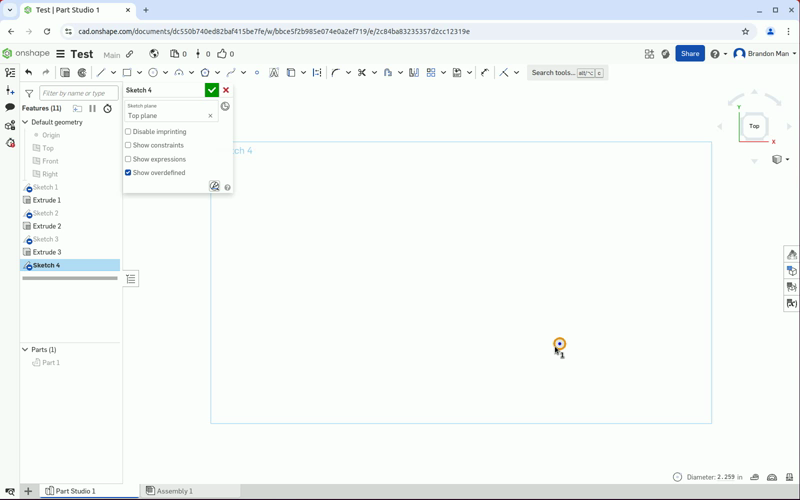
mouse_move(73, 352)
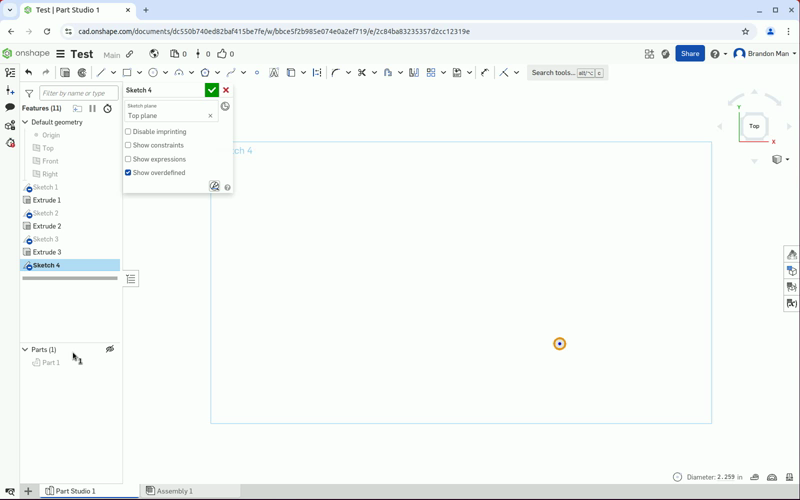
key(shift+y)
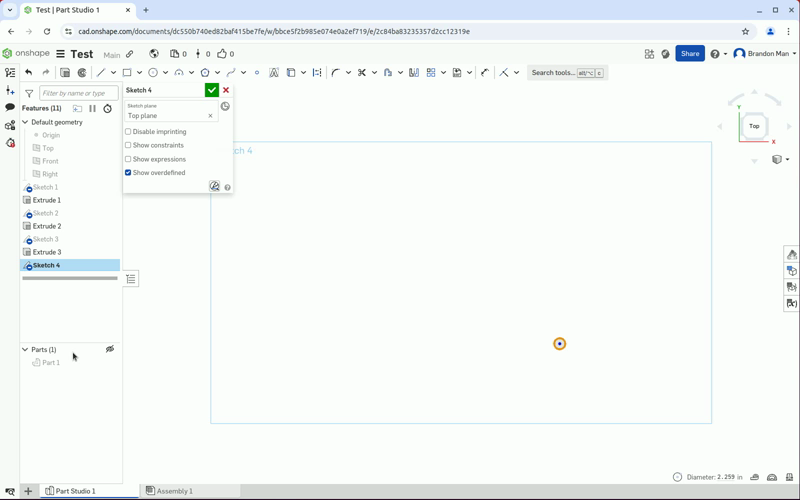
key(shift+e)
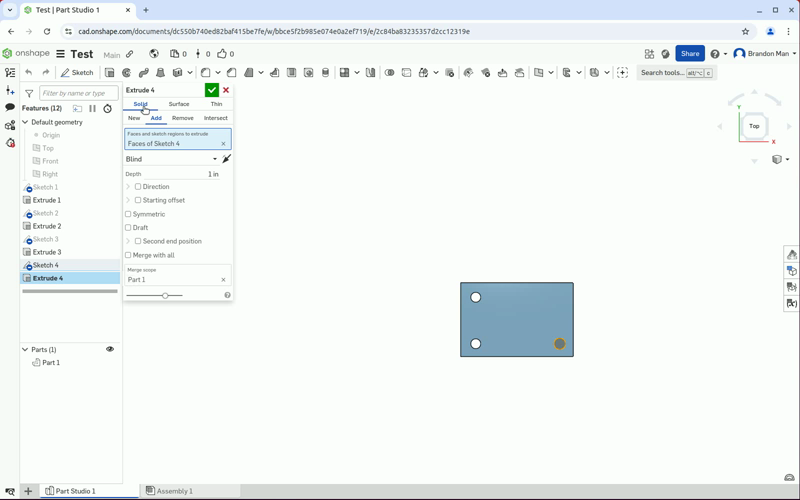
mouse_move(143, 106)
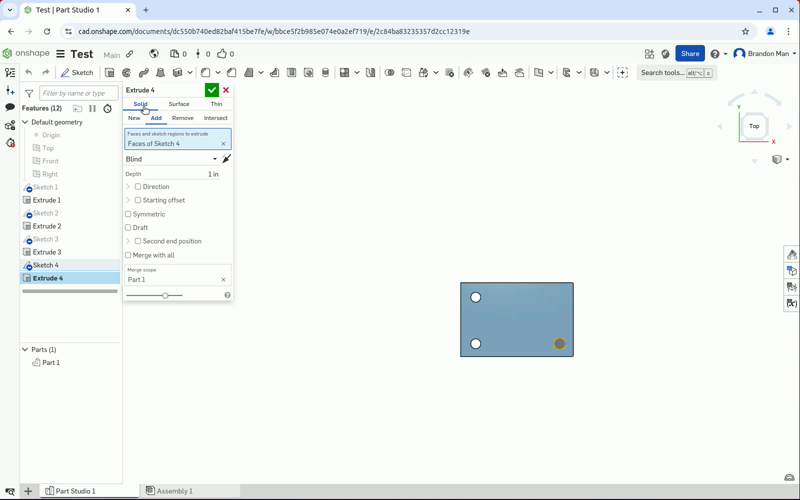
click(143, 106)
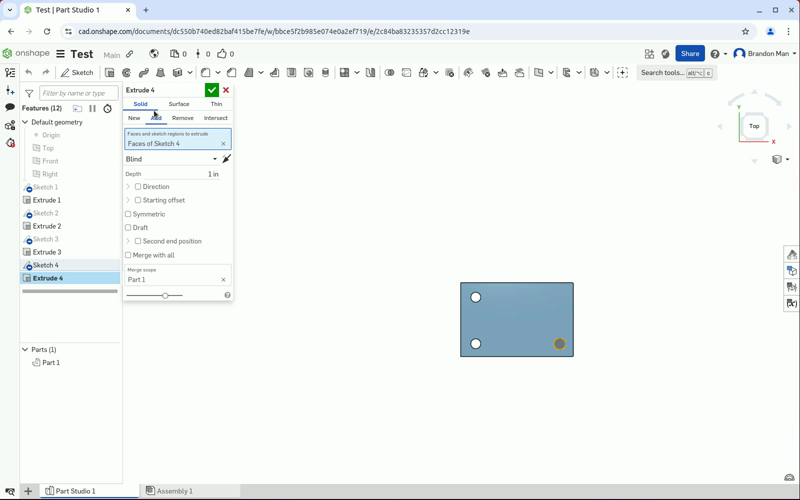
mouse_move(186, 120)
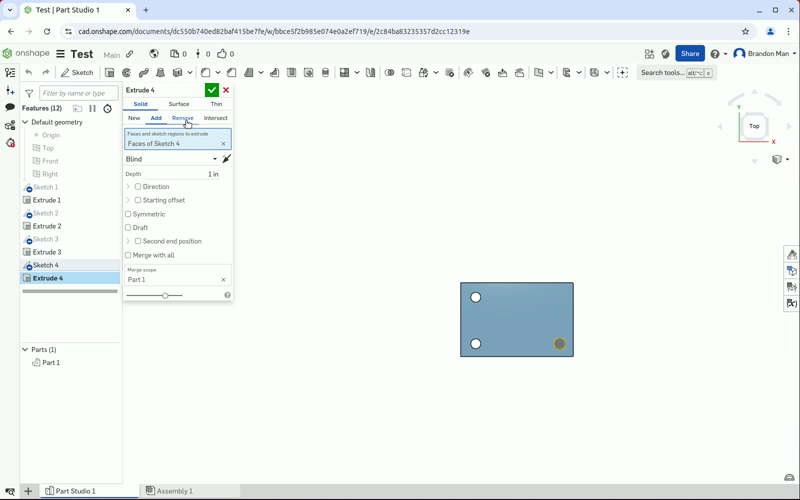
click(186, 120)
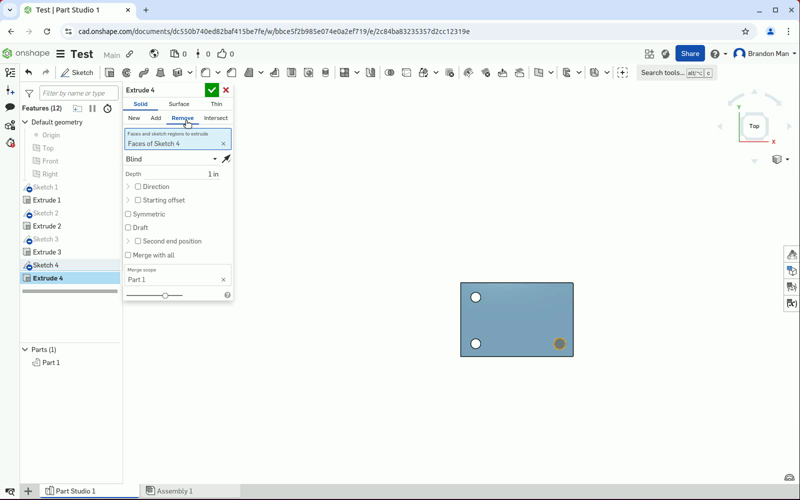
key(tab, 4)
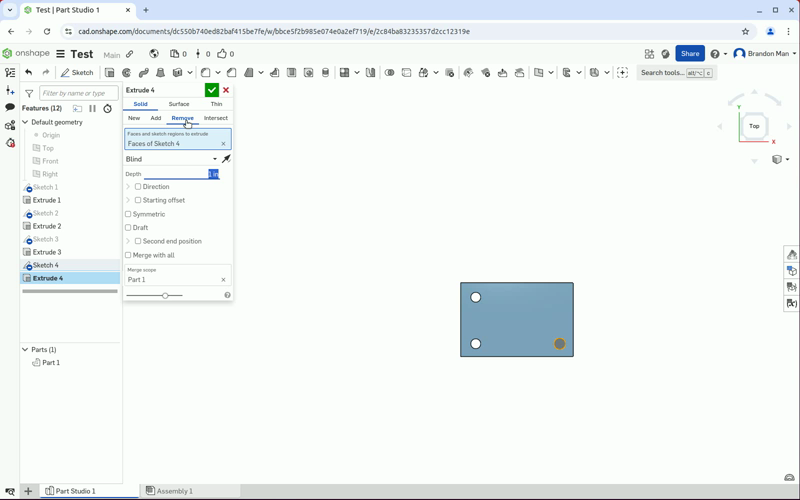
text(4.814)
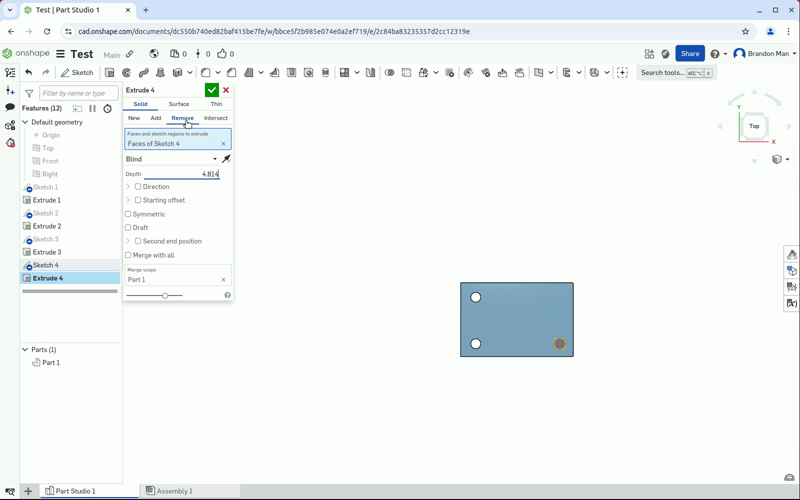
key(tab, 6)
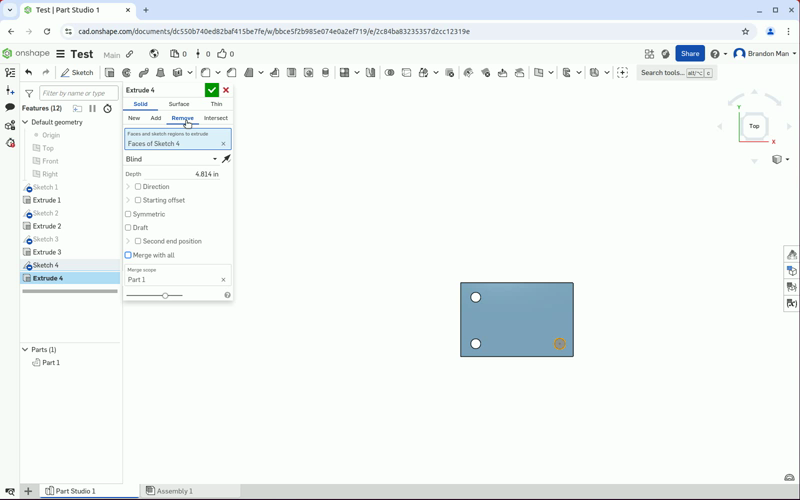
key(space)
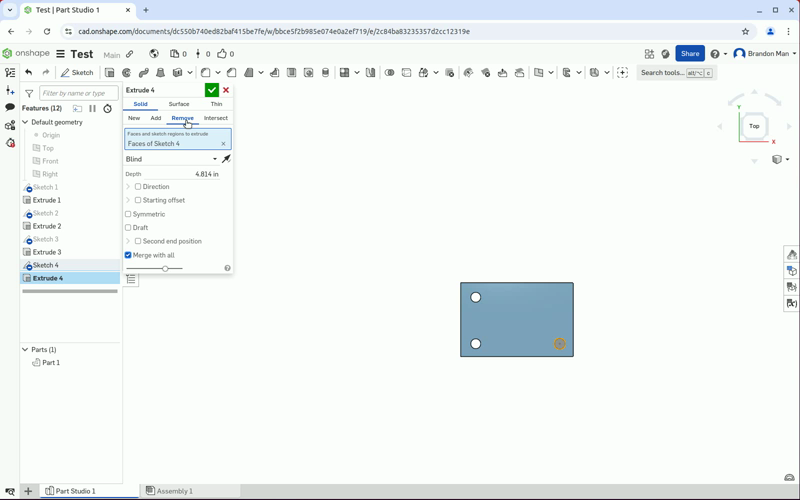
key(enter)
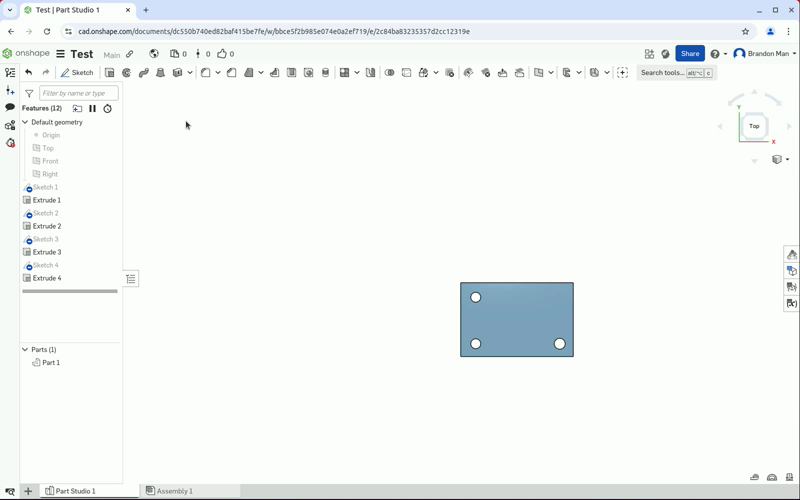
key(shift+h)
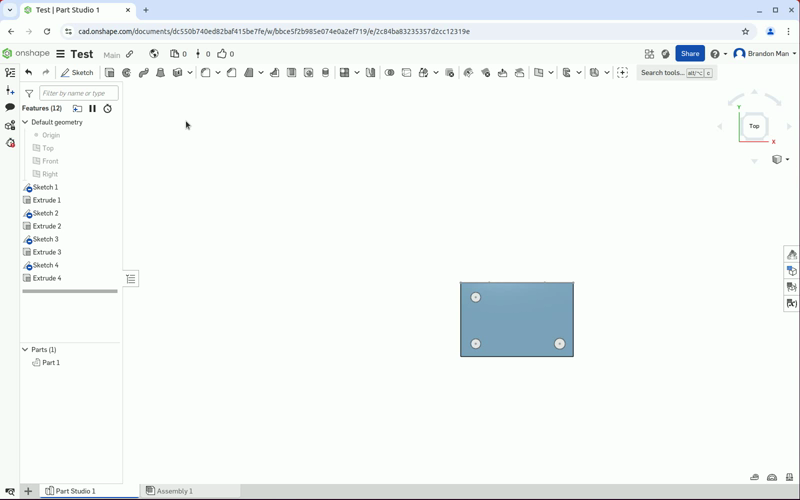
key(shift+h)
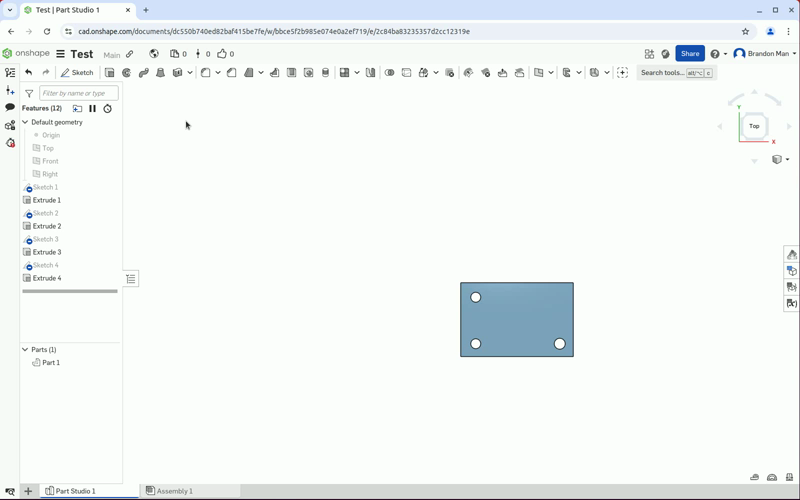
mouse_move(73, 189)
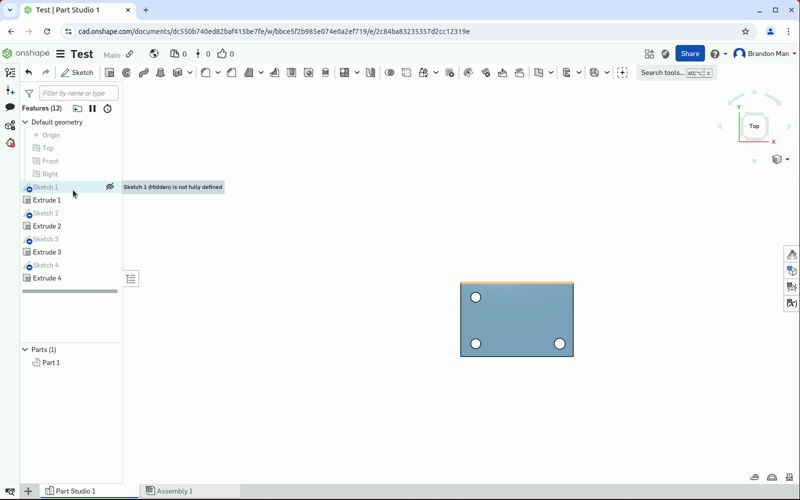
click(73, 189)
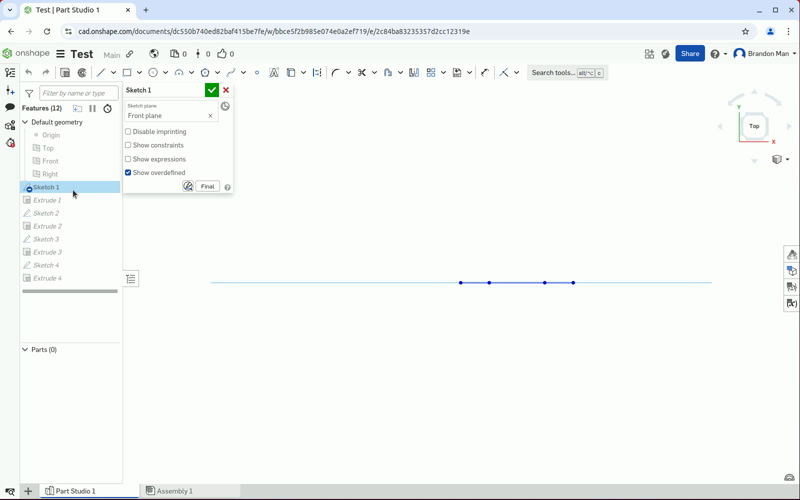
mouse_move(229, 92)
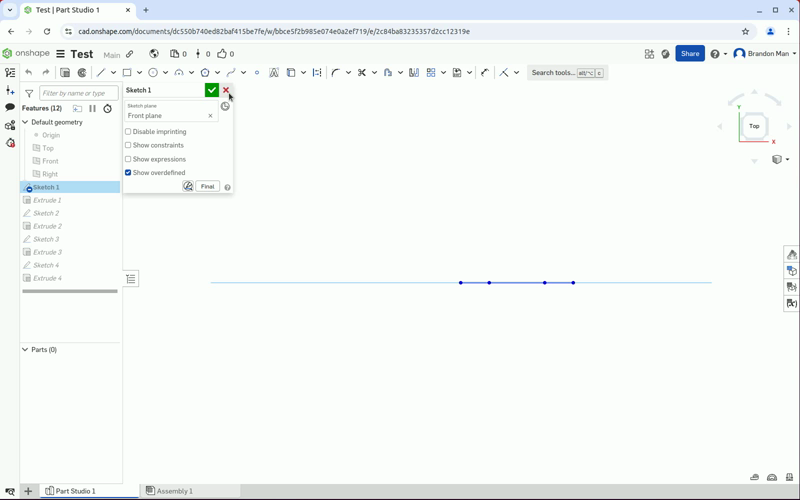
click(229, 92)
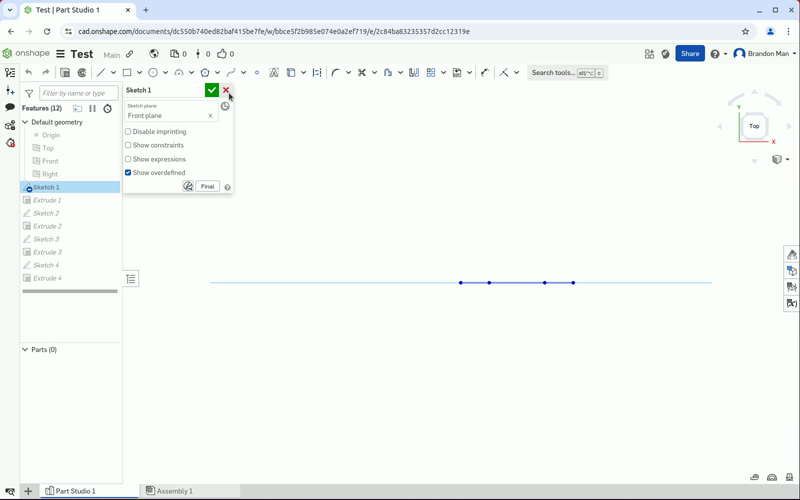
key(shift+s)
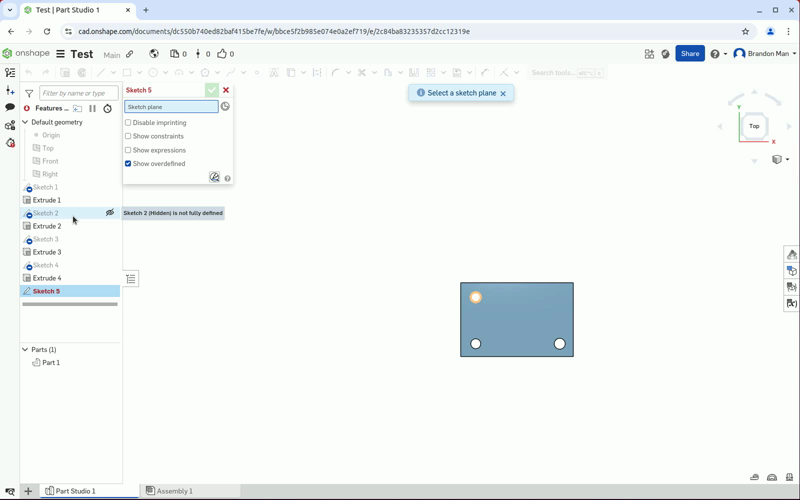
scroll(3)
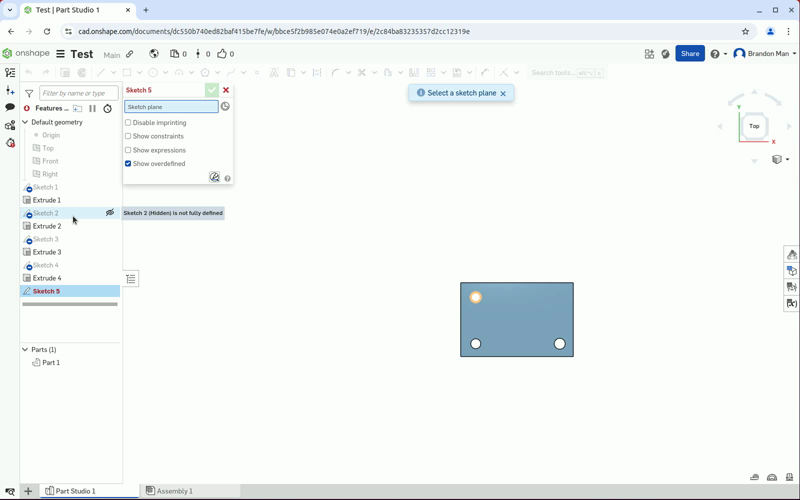
mouse_move(73, 150)
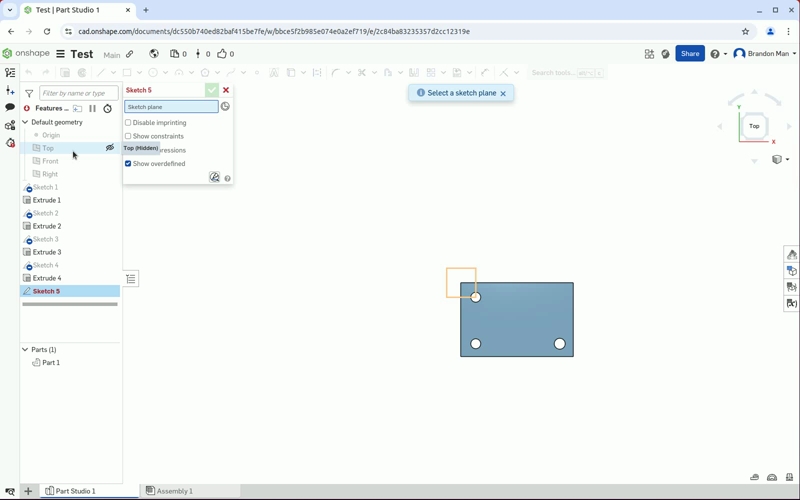
click(73, 150)
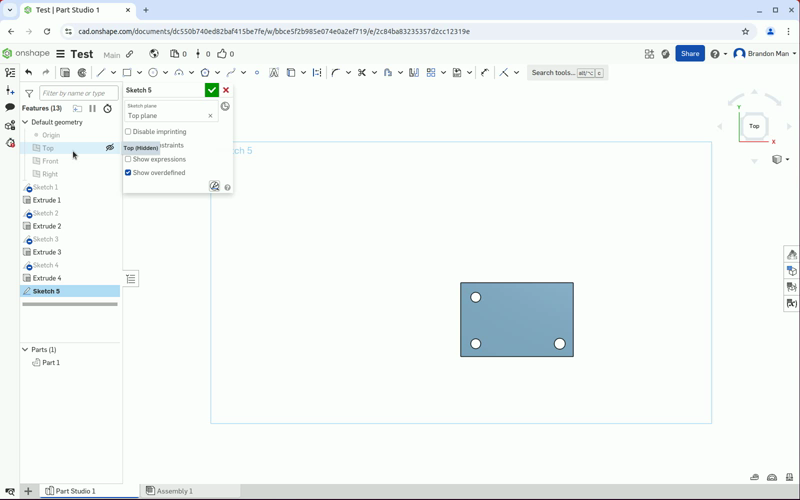
mouse_move(73, 352)
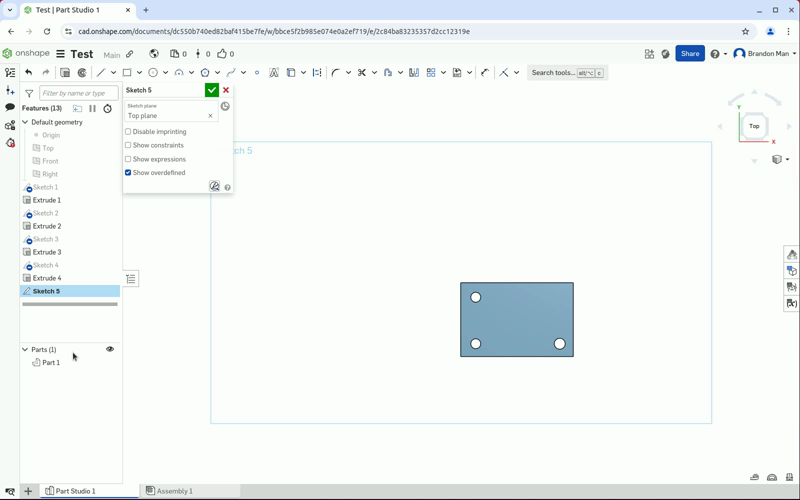
key(y)
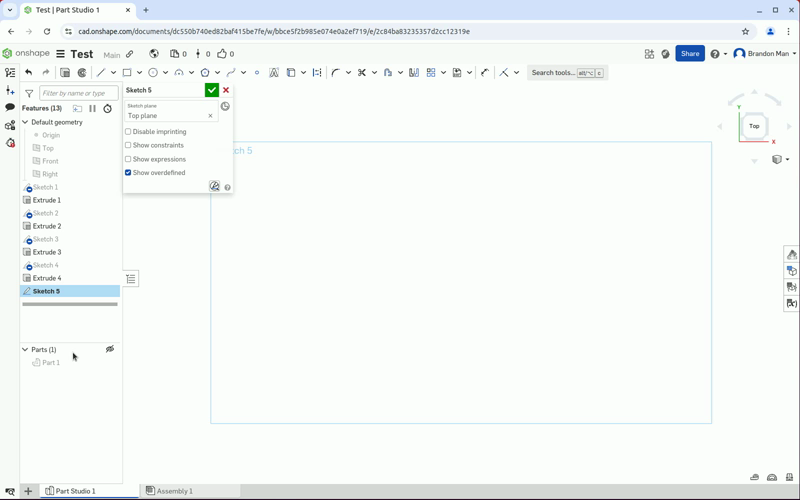
key(c)
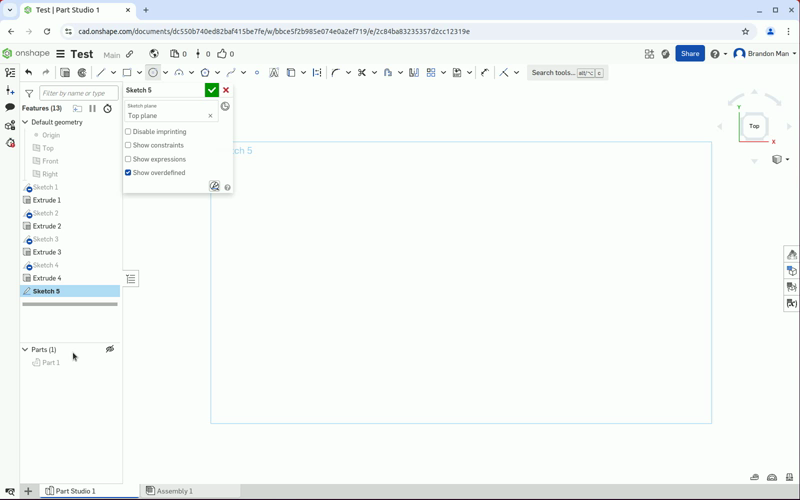
key_down(shift)
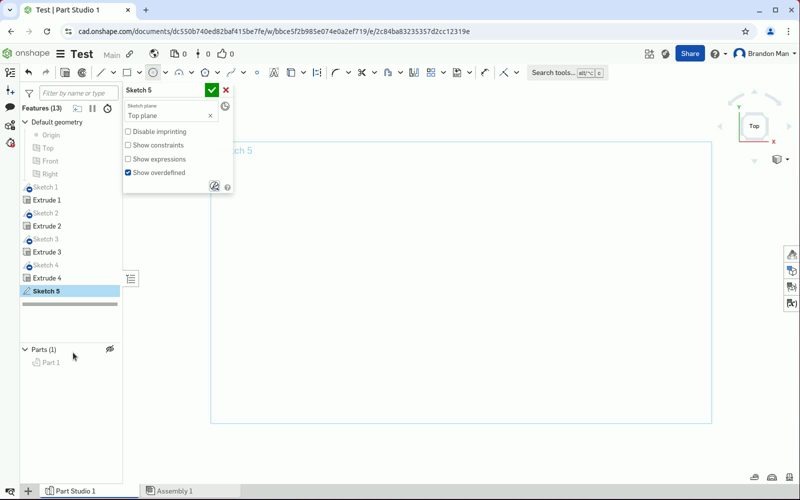
mouse_move(559, 297)
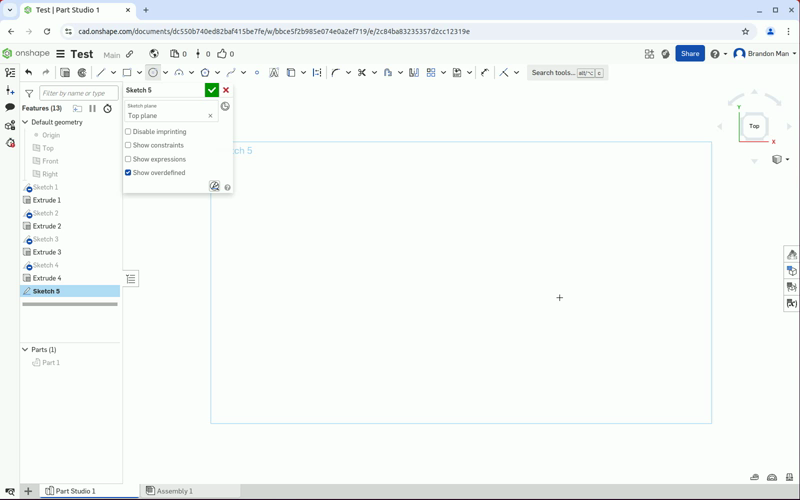
click(559, 297)
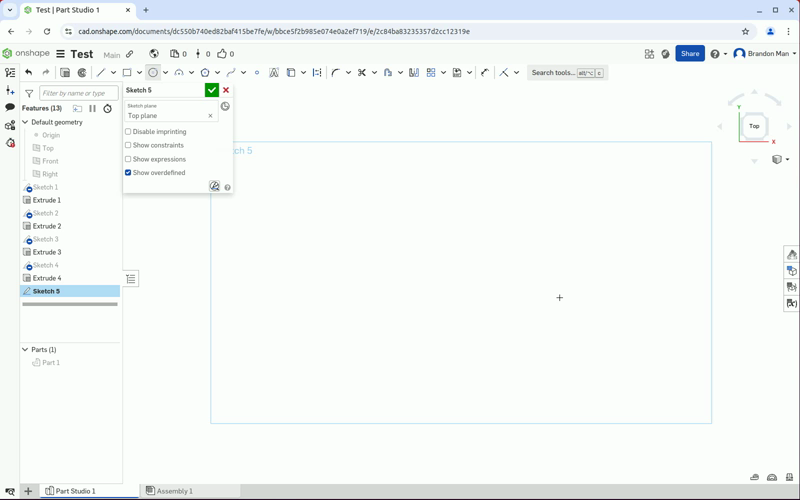
key_up(shift)
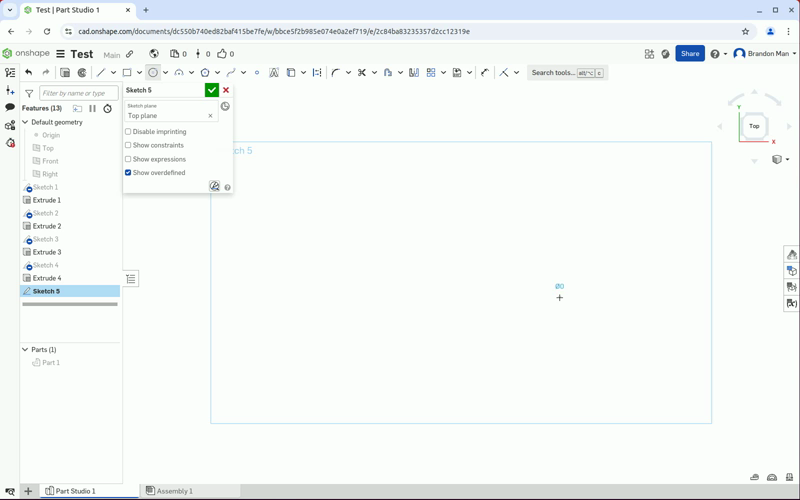
mouse_move(565, 297)
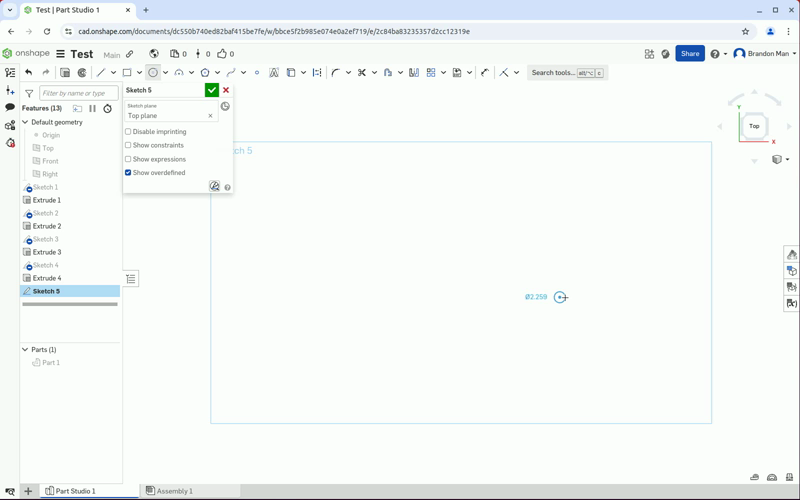
click(565, 297)
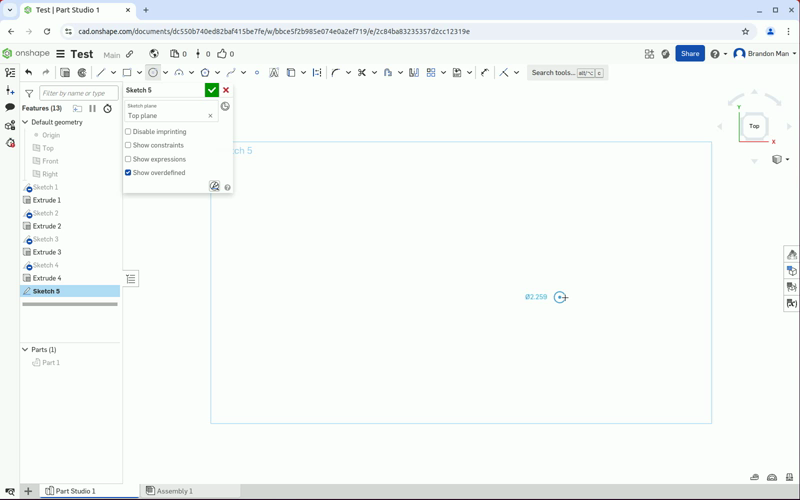
key(esc)
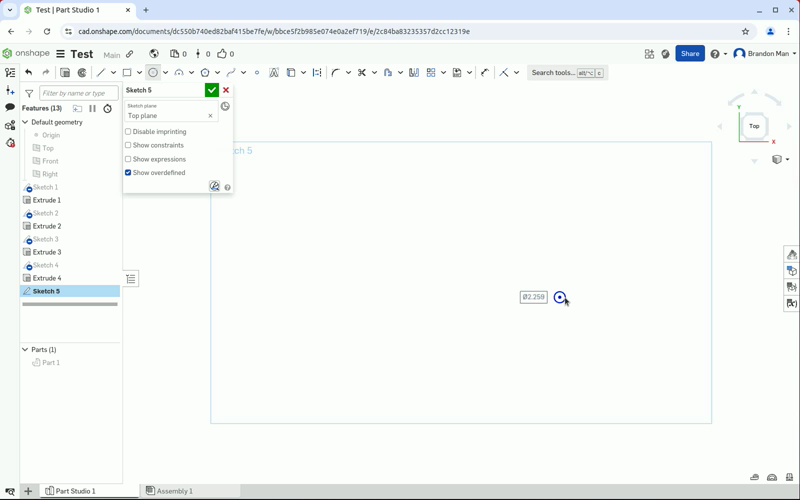
mouse_move(562, 295)
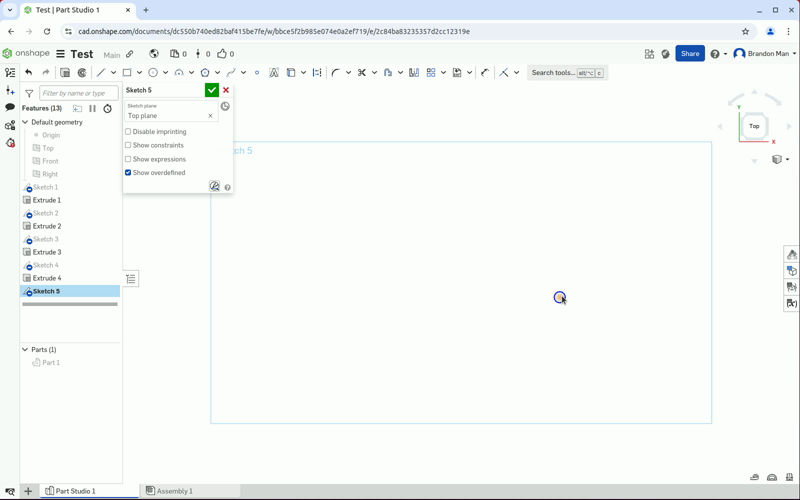
scroll(6)
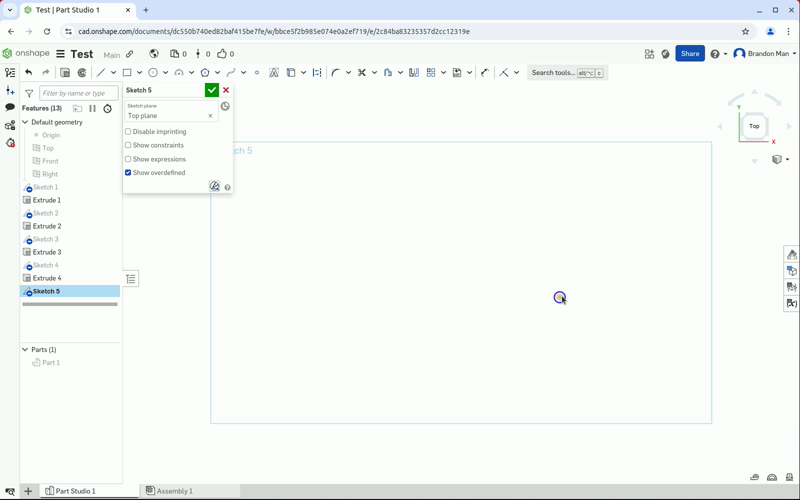
scroll(6)
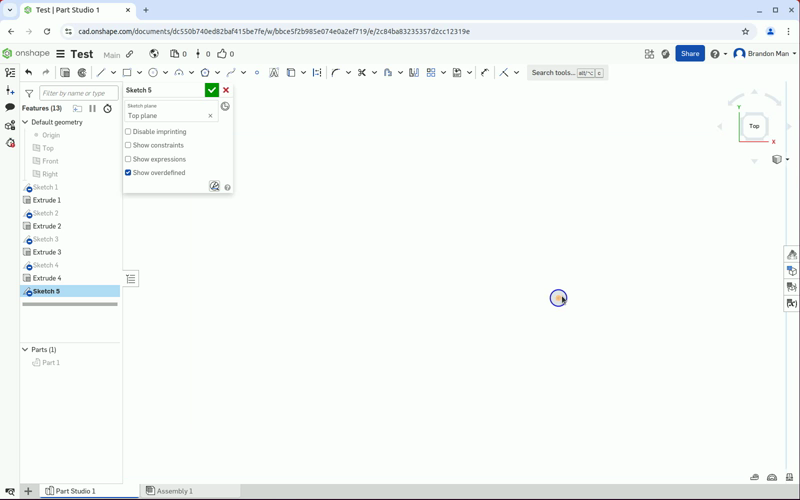
scroll(6)
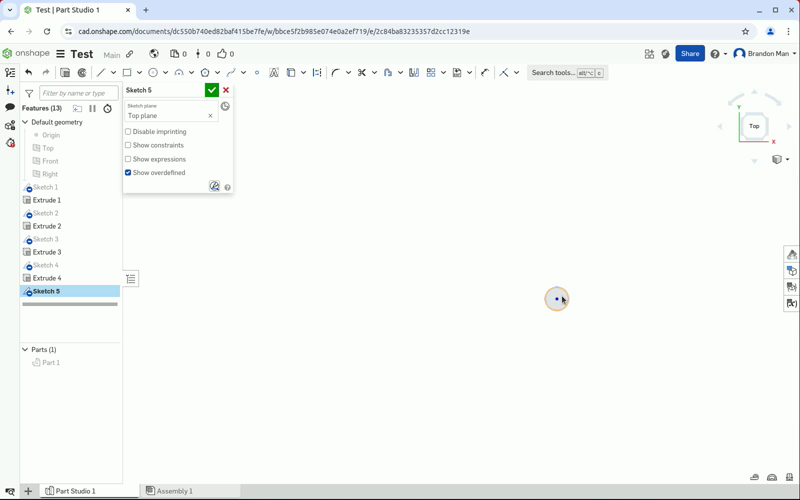
scroll(6)
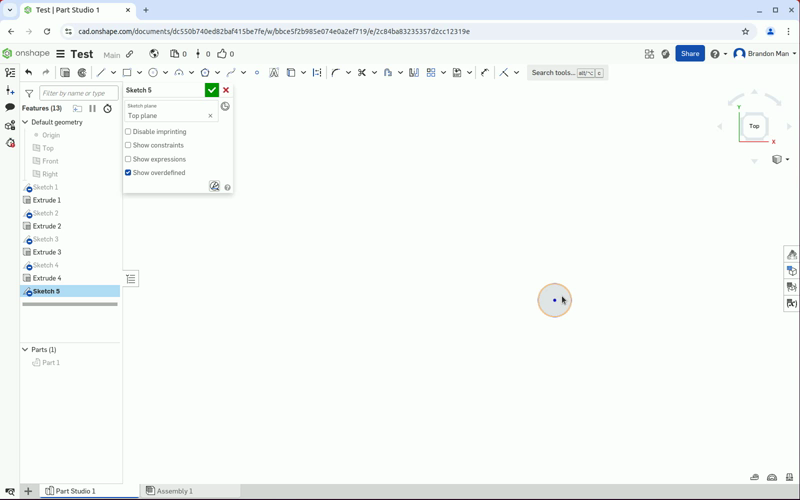
scroll(6)
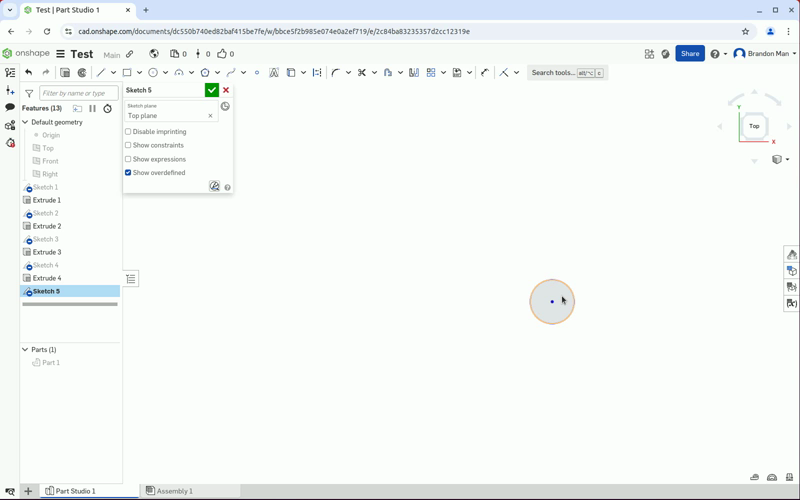
scroll(6)
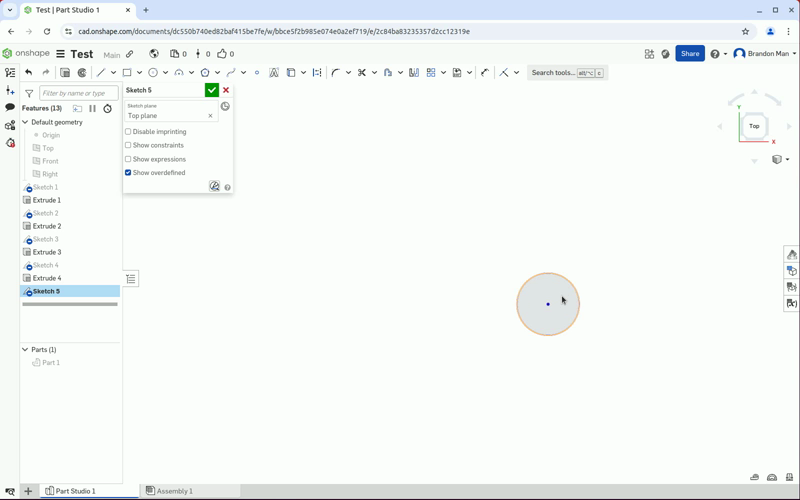
scroll(6)
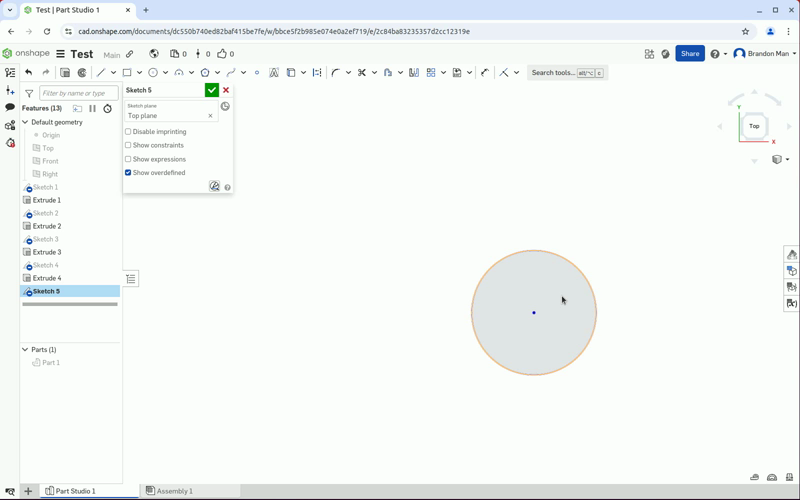
click(562, 295)
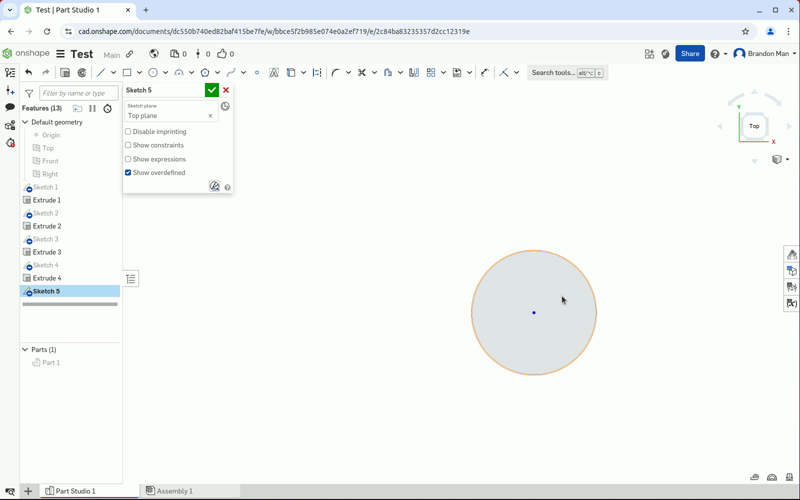
scroll(-6)
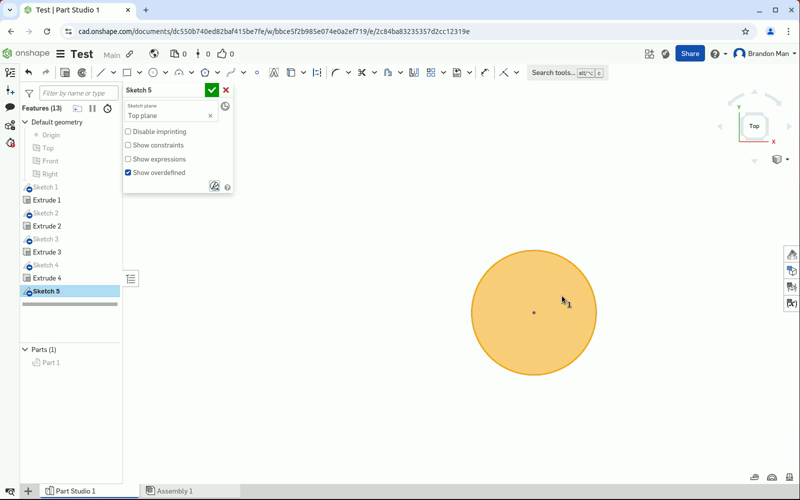
scroll(-6)
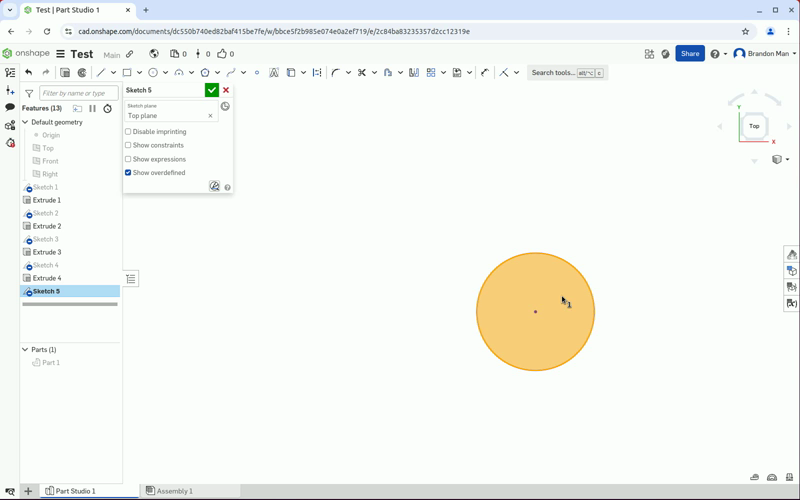
scroll(-6)
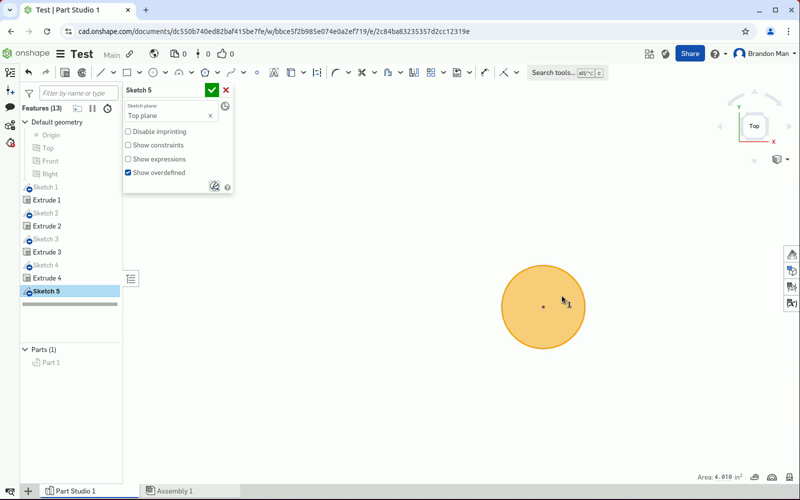
scroll(-6)
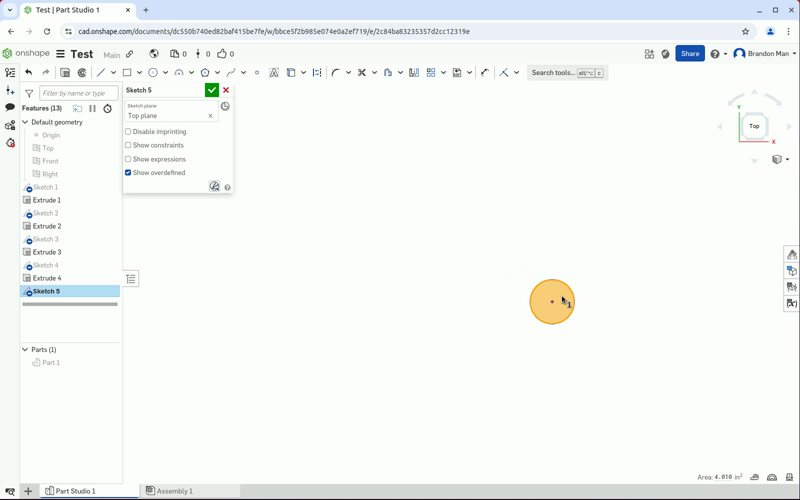
scroll(-6)
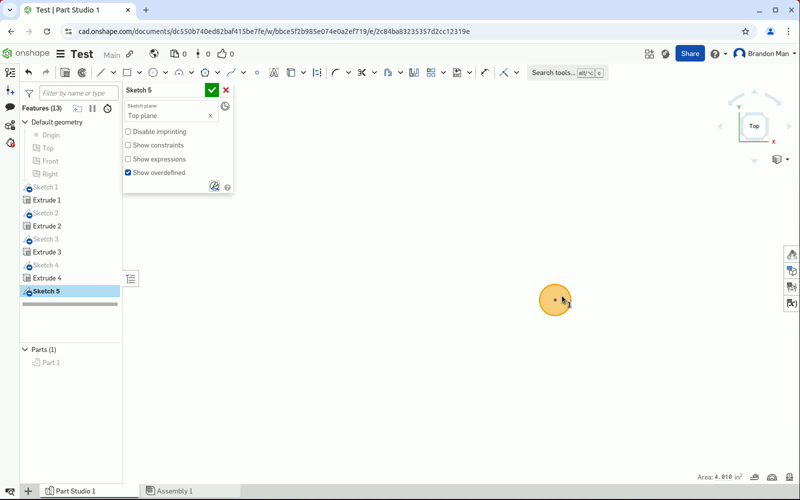
scroll(-6)
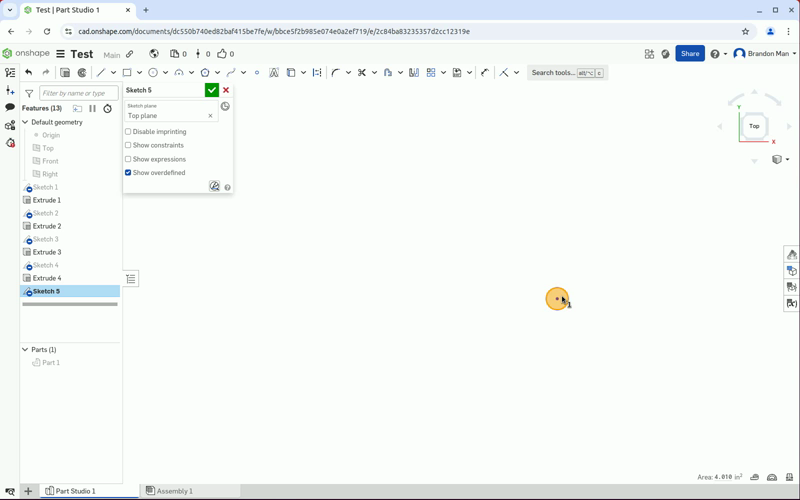
scroll(-6)
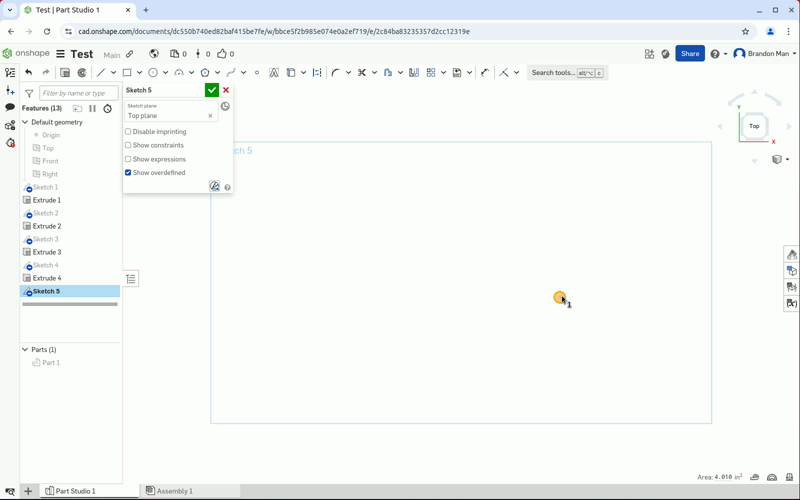
mouse_move(73, 352)
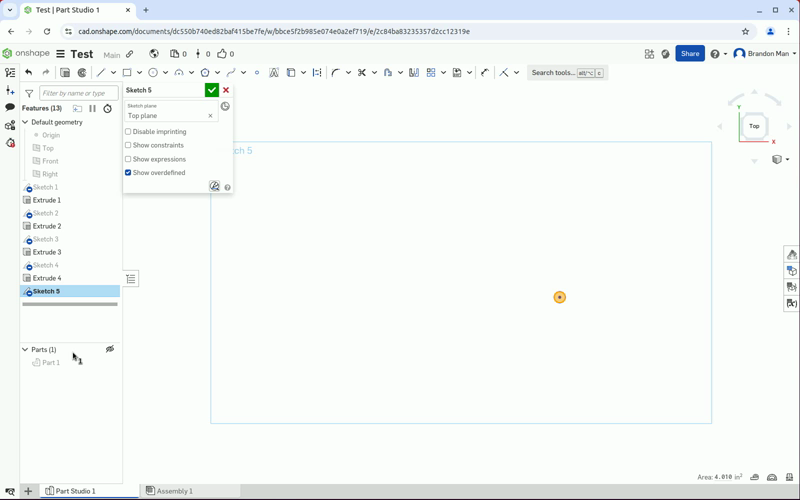
key(shift+y)
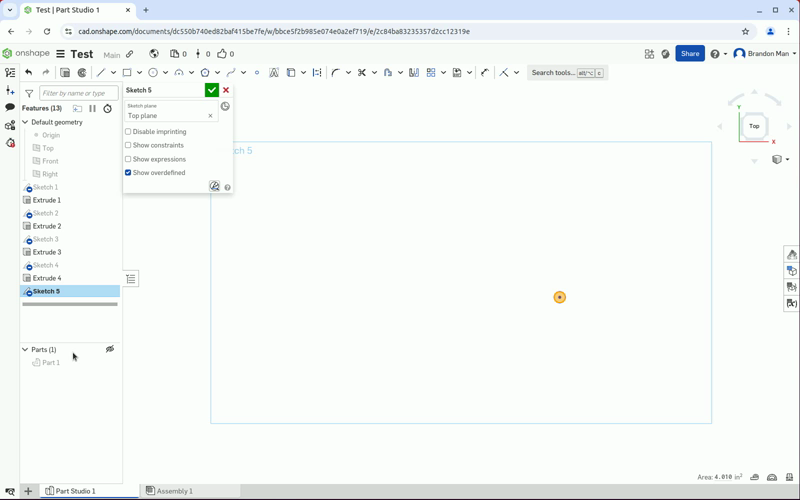
key(shift+e)
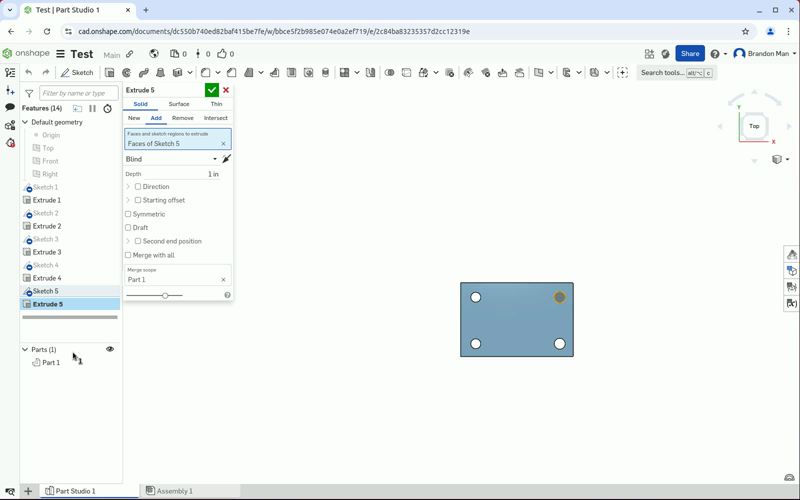
mouse_move(143, 106)
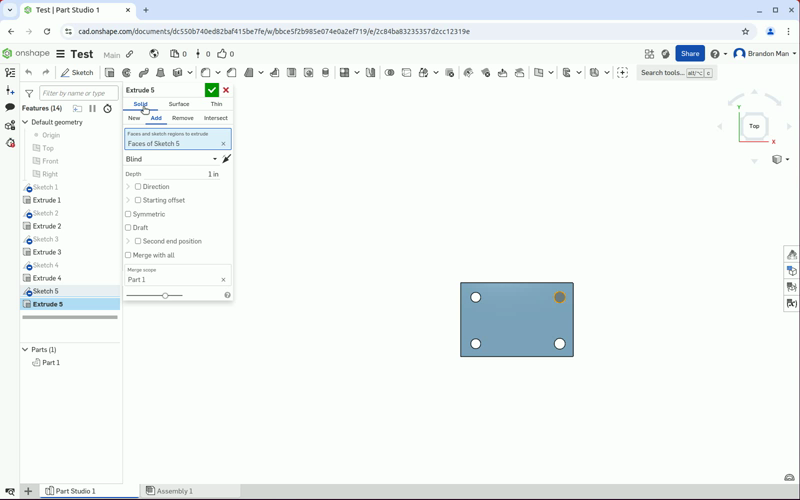
click(143, 106)
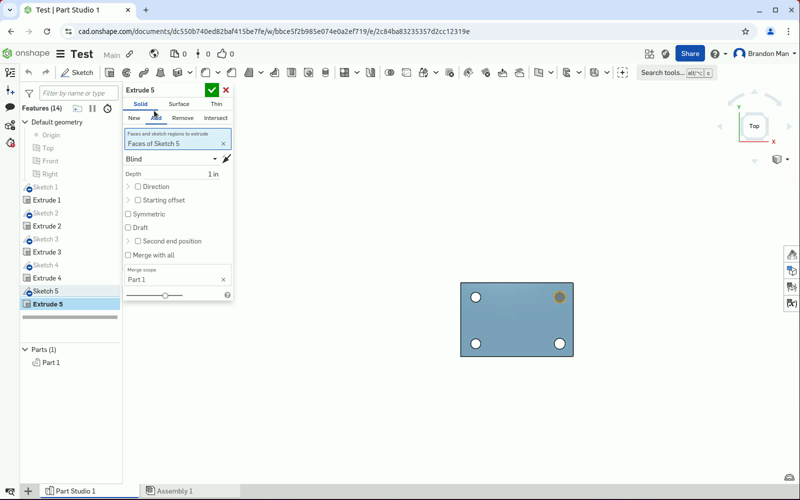
mouse_move(186, 120)
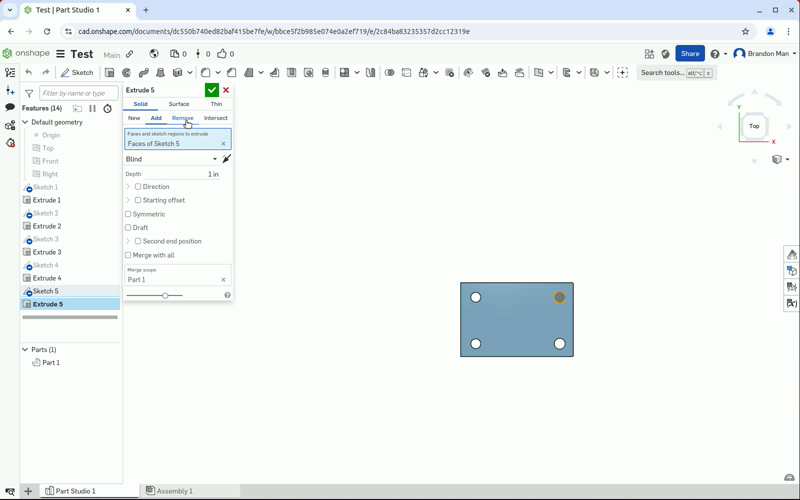
click(186, 120)
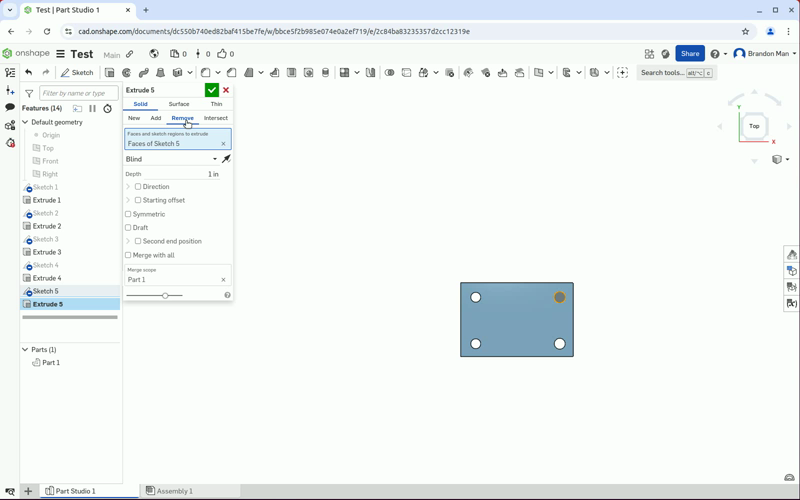
key(tab, 4)
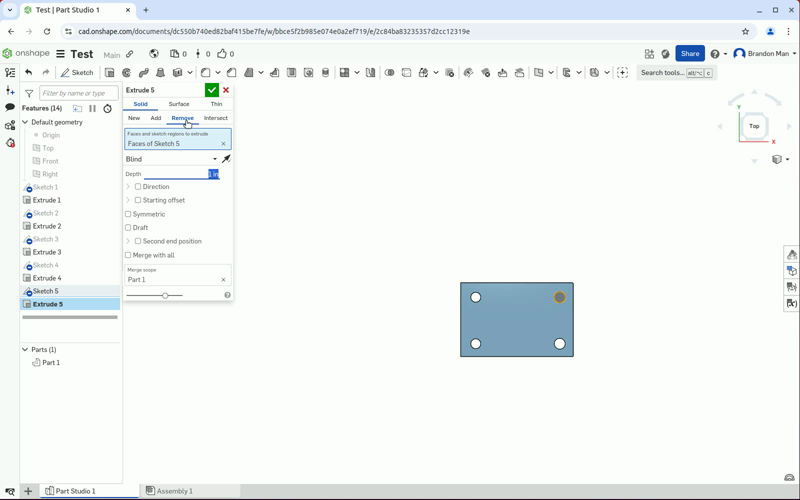
text(4.814)
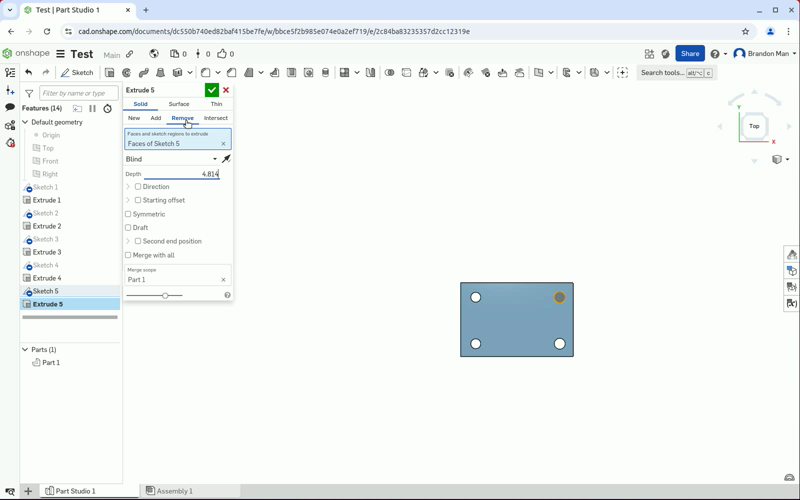
key(tab, 6)
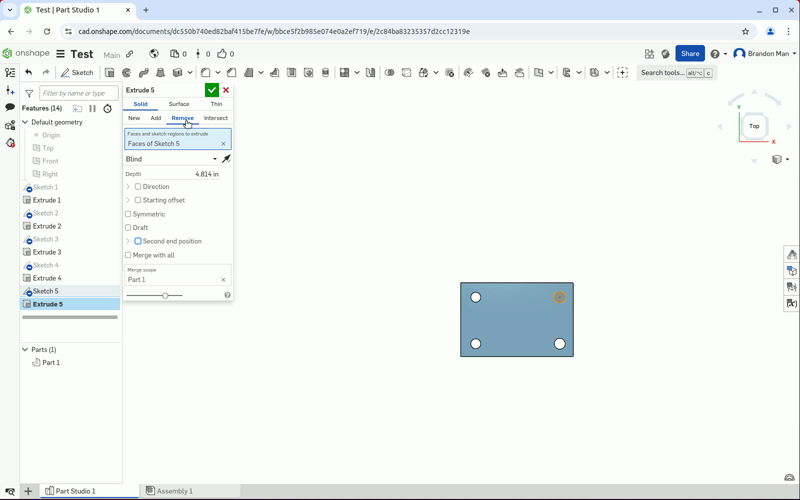
key(space)
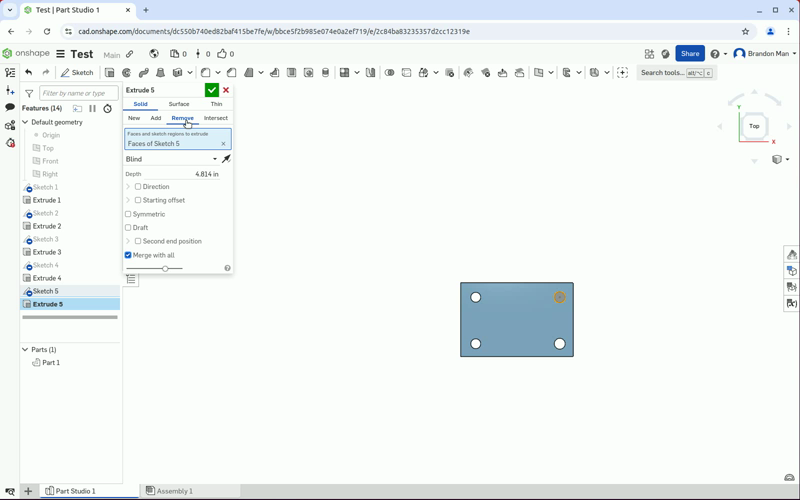
key(enter)
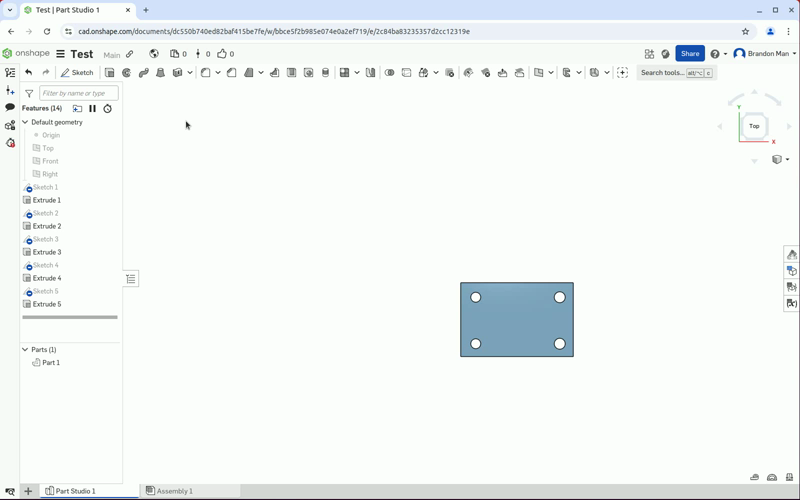
key(shift+h)
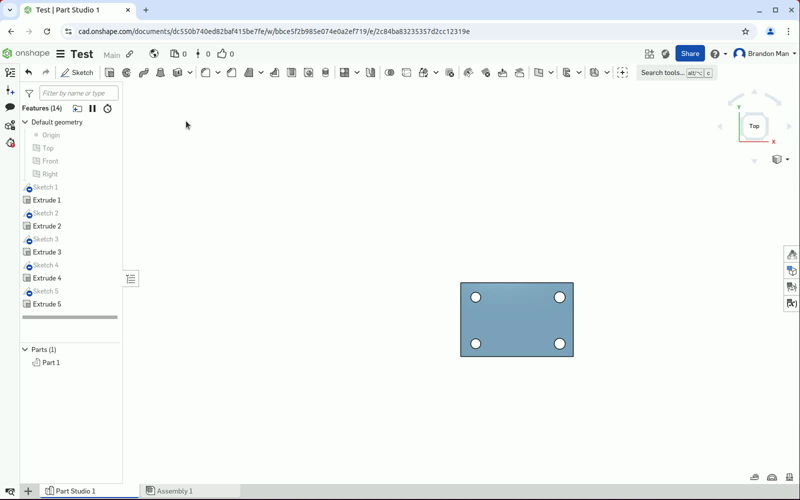
key(shift+h)
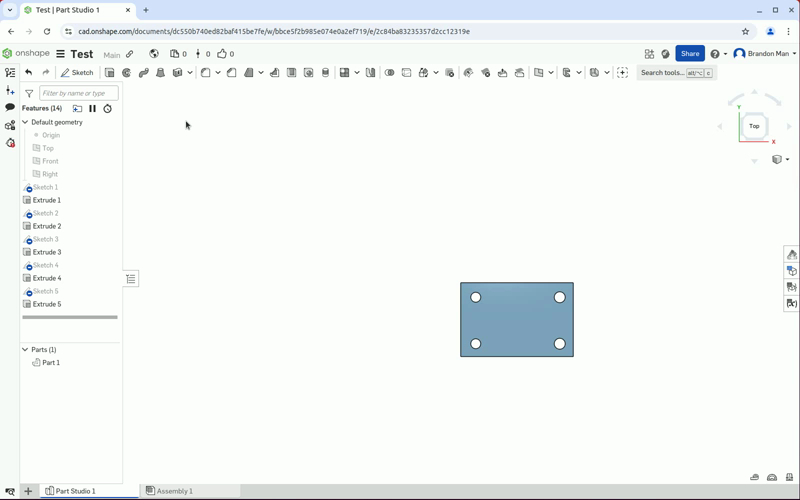
mouse_move(73, 189)
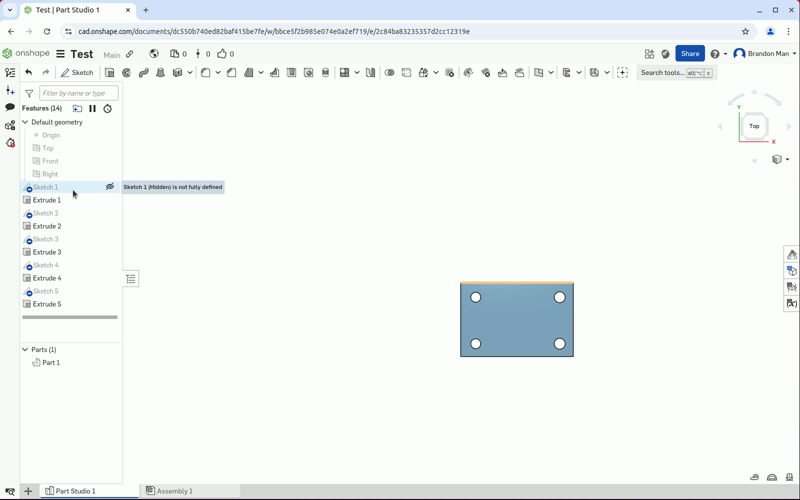
click(73, 189)
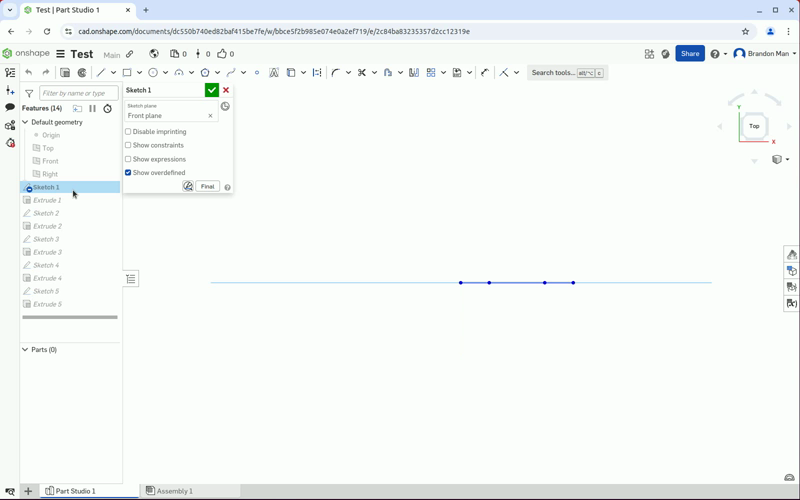
mouse_move(229, 92)
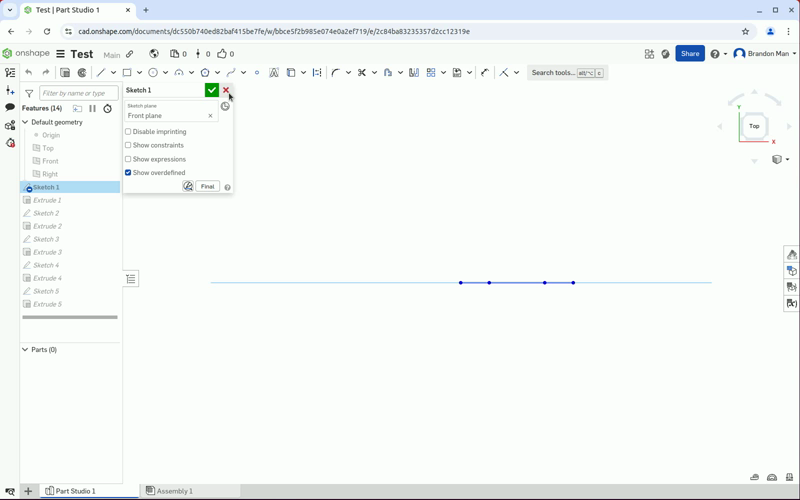
click(229, 92)
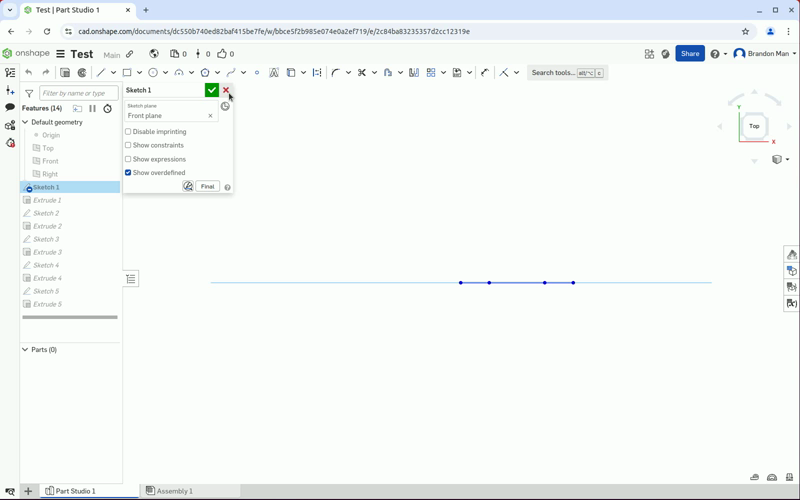
key(shift+s)
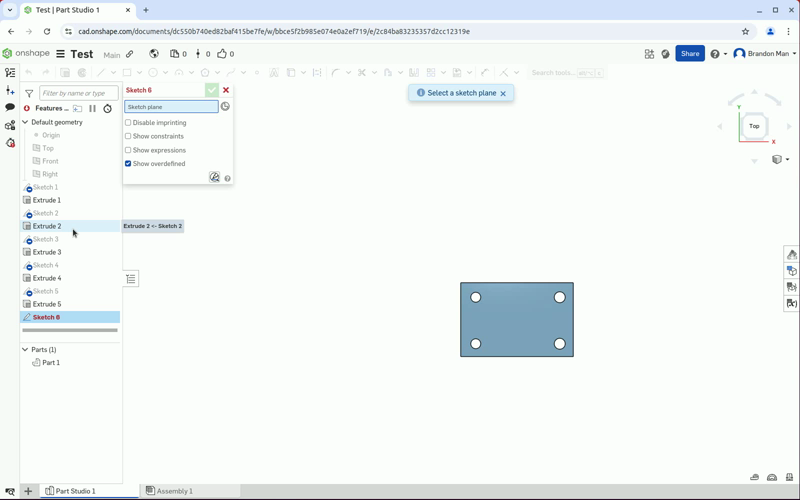
scroll(3)
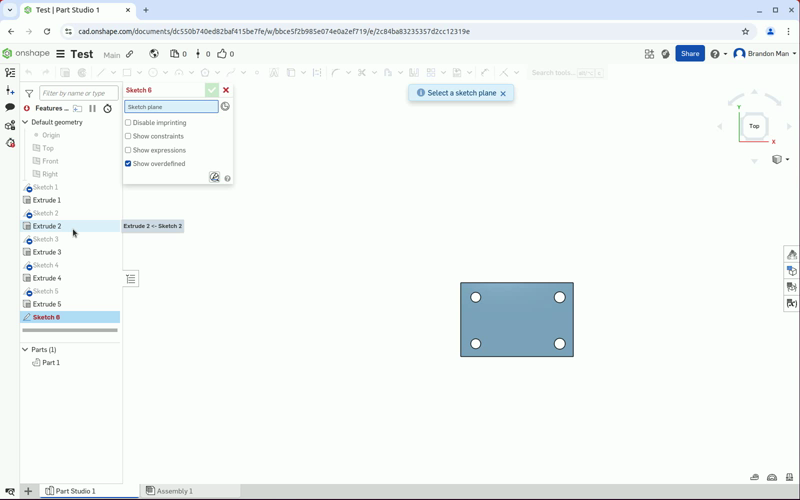
mouse_move(73, 150)
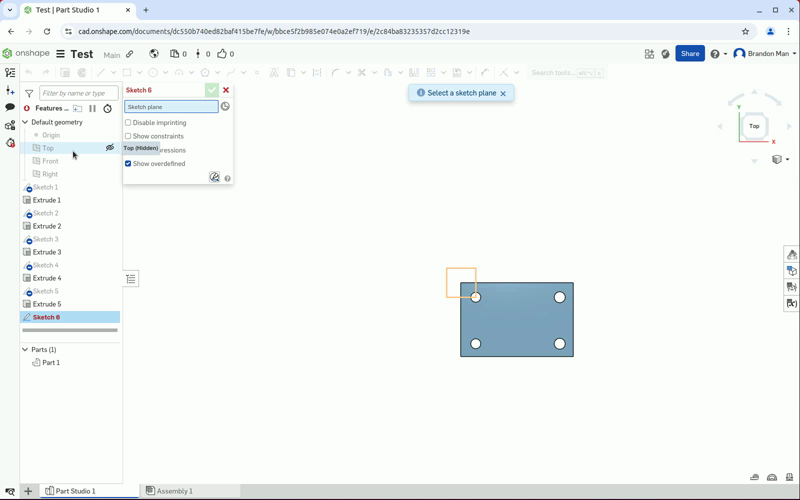
click(73, 150)
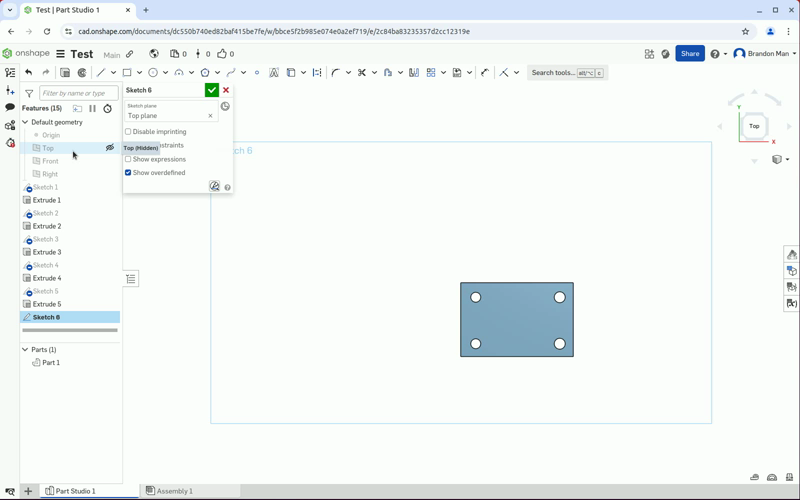
mouse_move(73, 352)
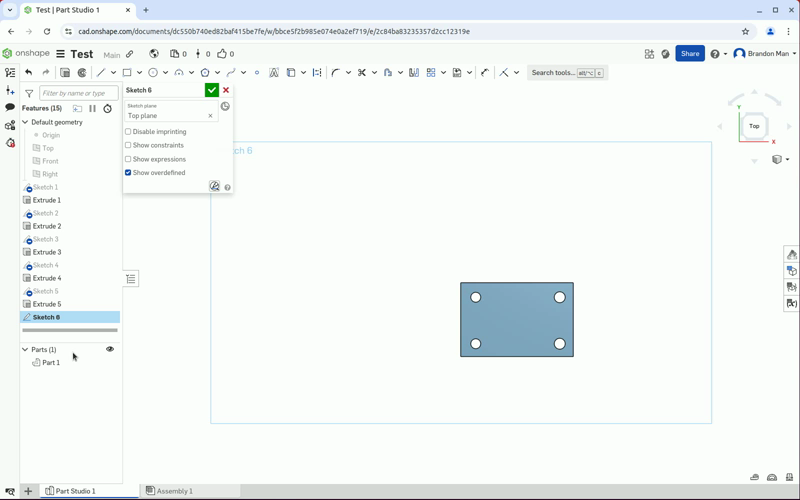
key(y)
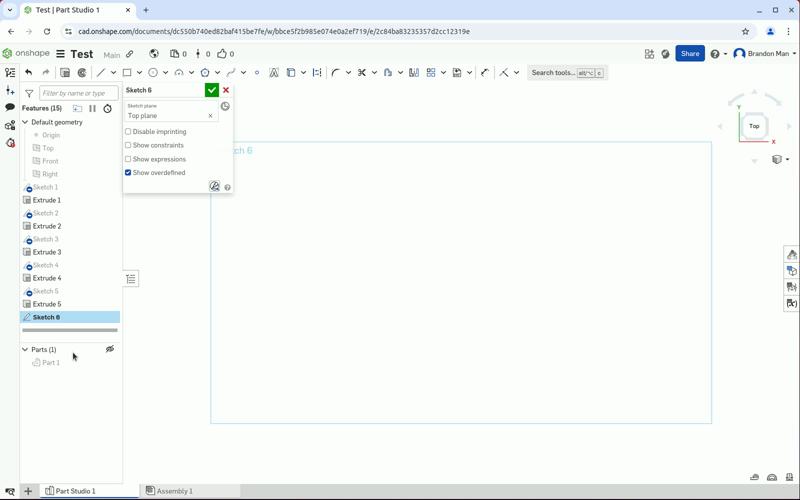
key(l)
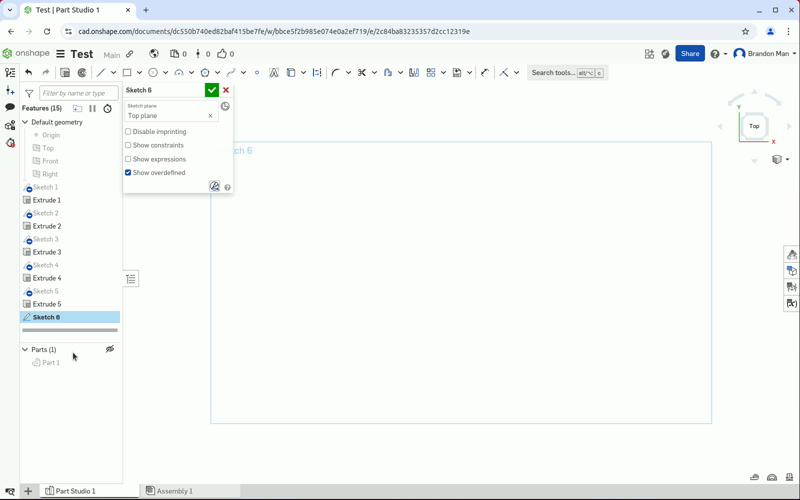
key_down(shift)
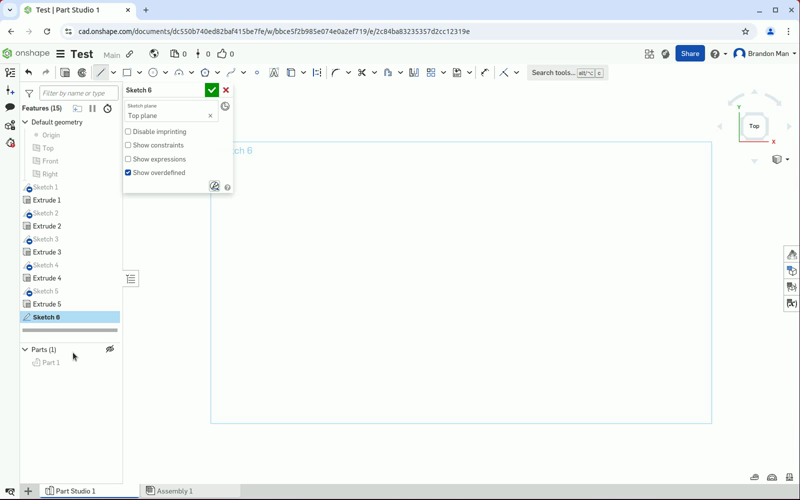
mouse_move(492, 325)
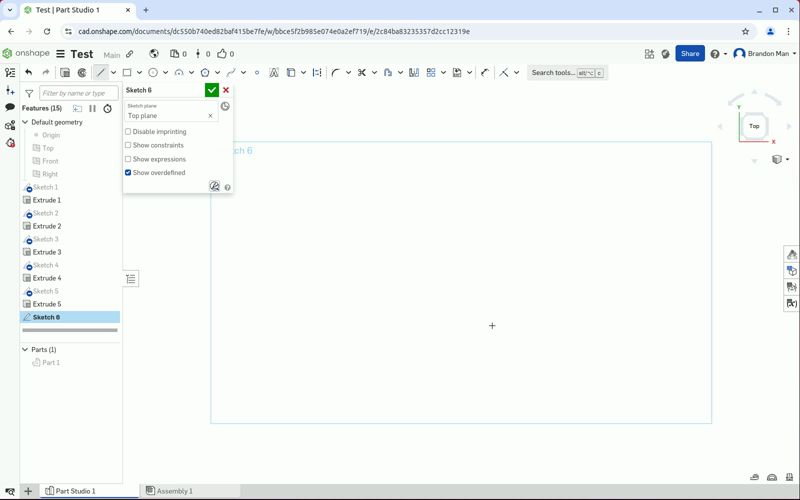
click(492, 325)
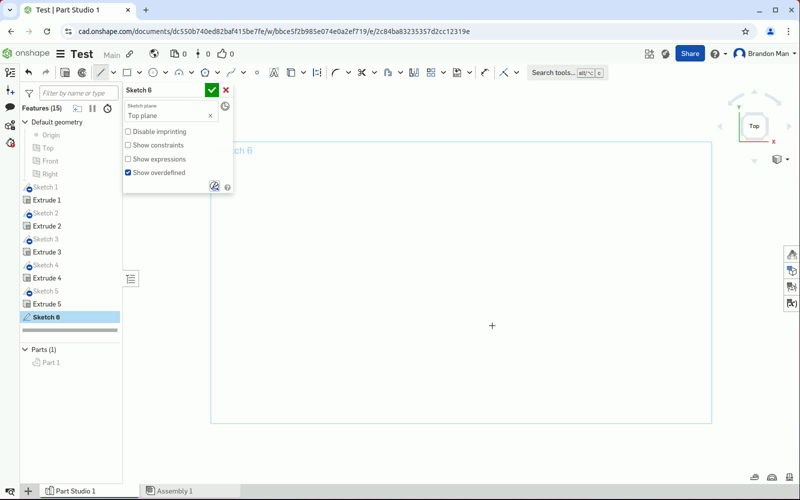
key_up(shift)
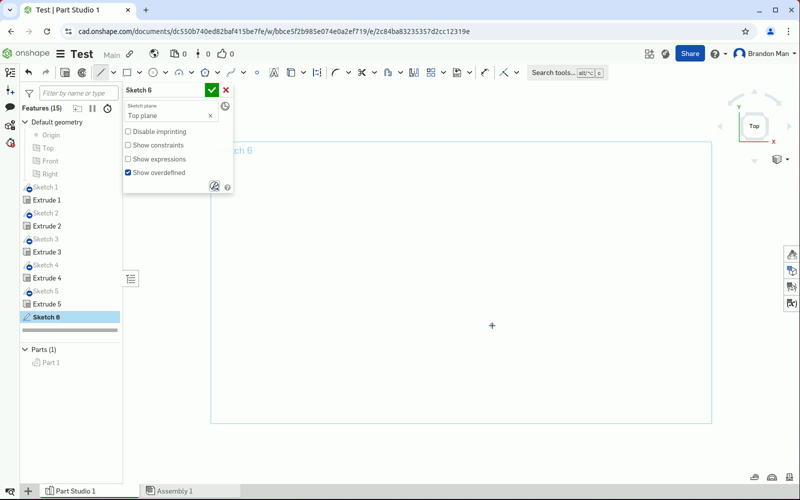
key_down(shift)
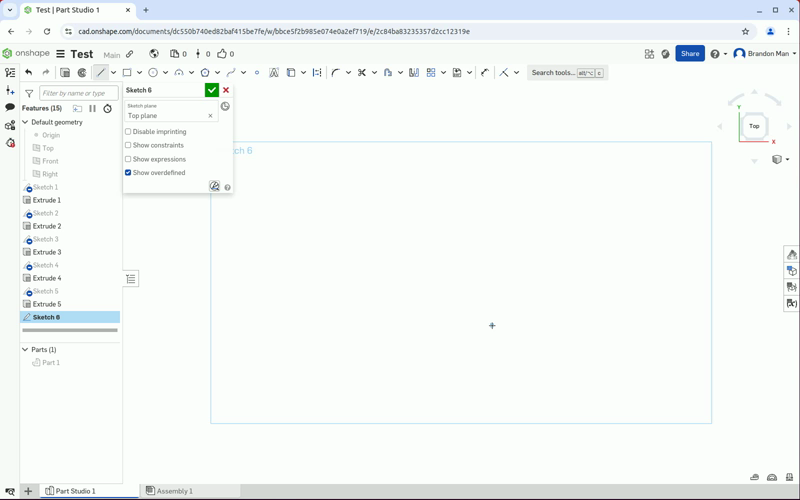
mouse_move(522, 325)
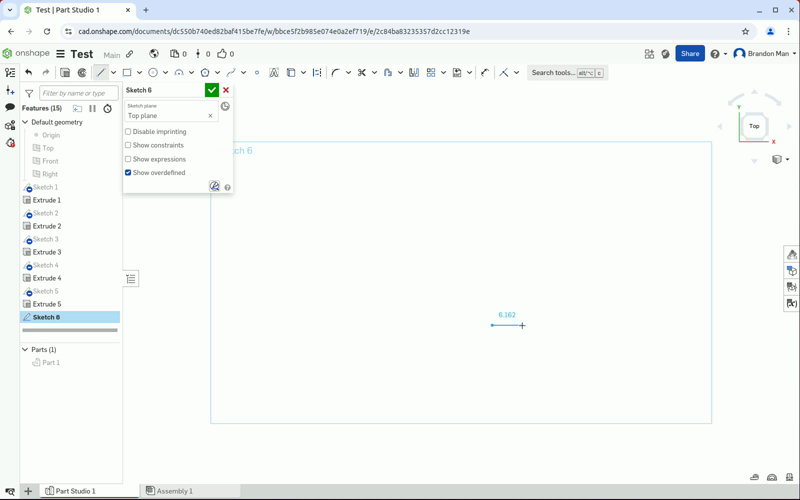
mouse_move(536, 325)
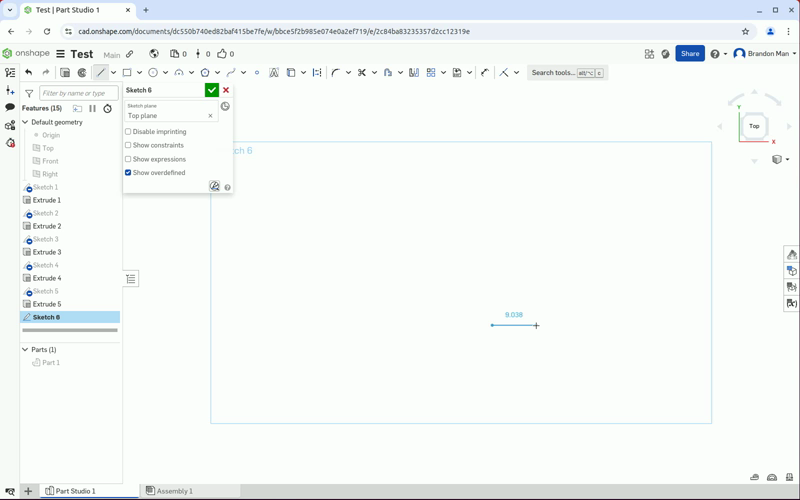
click(536, 325)
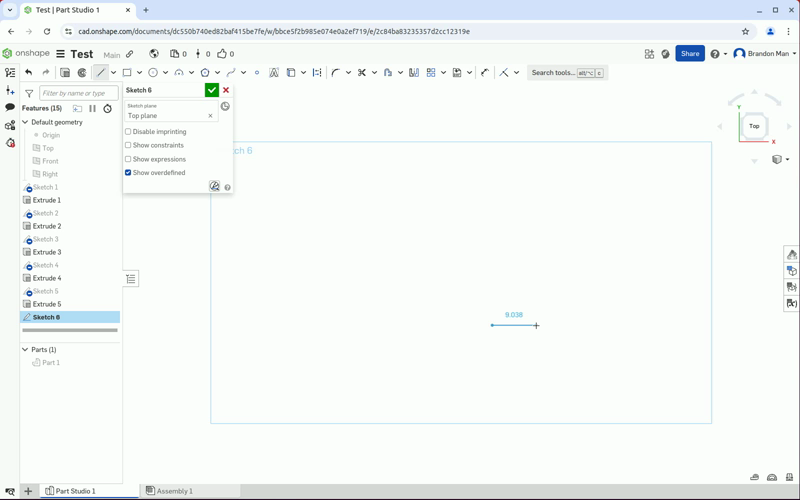
key_up(shift)
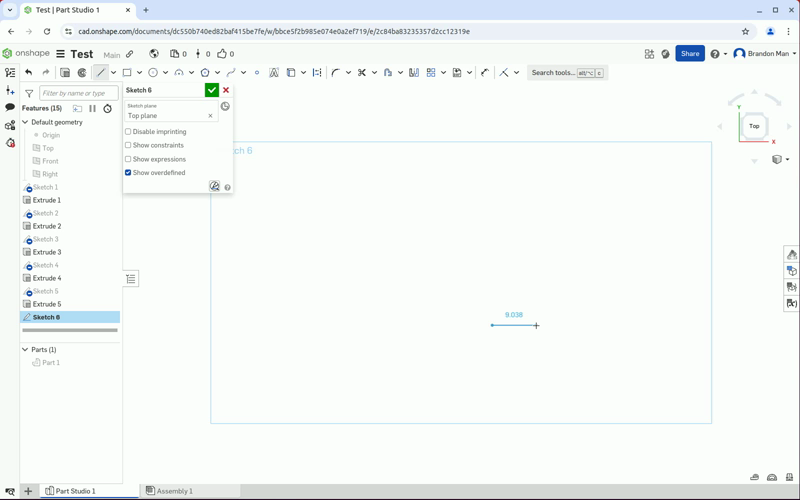
key_down(shift)
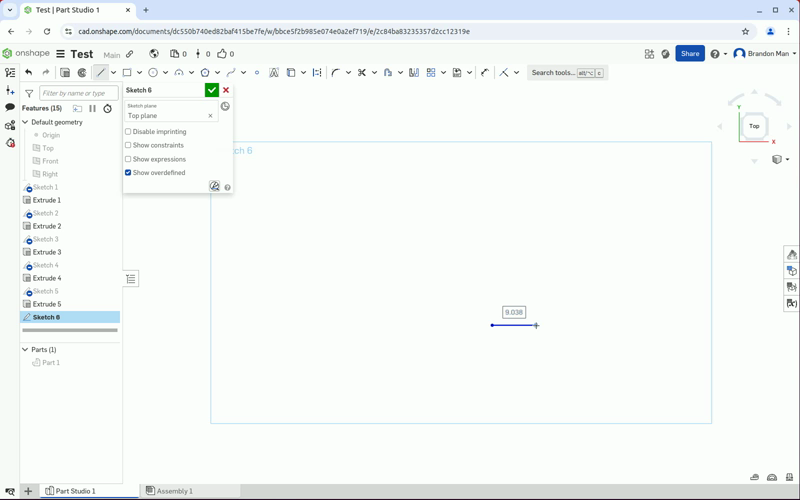
mouse_move(566, 325)
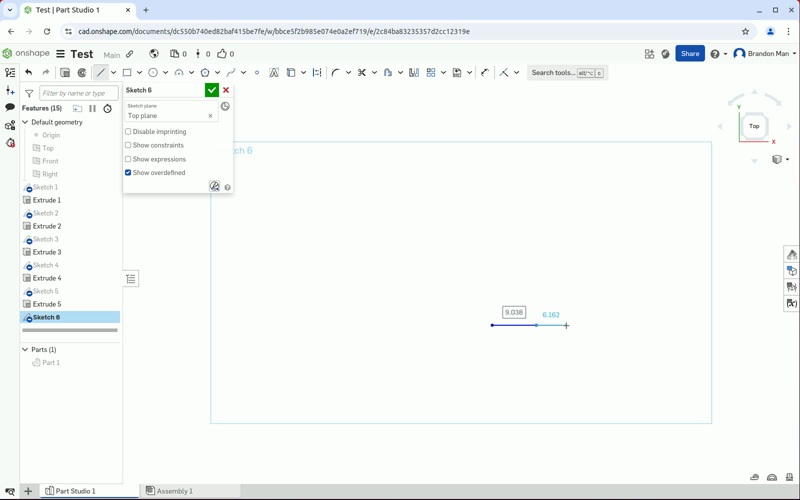
mouse_move(536, 336)
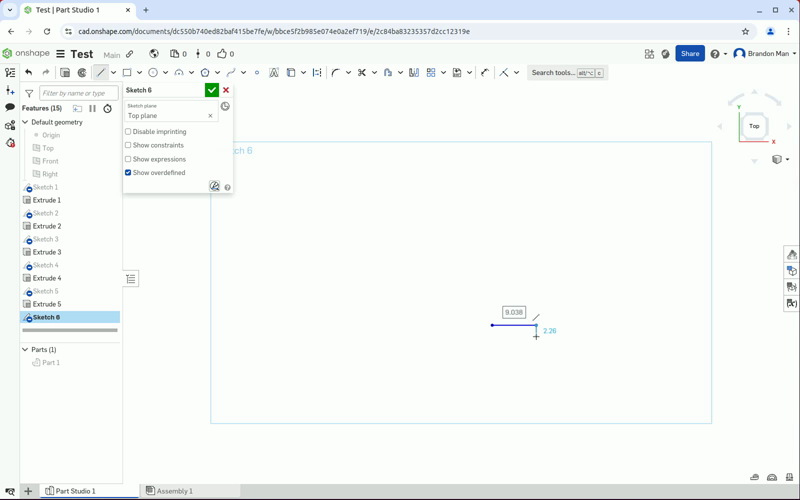
click(536, 336)
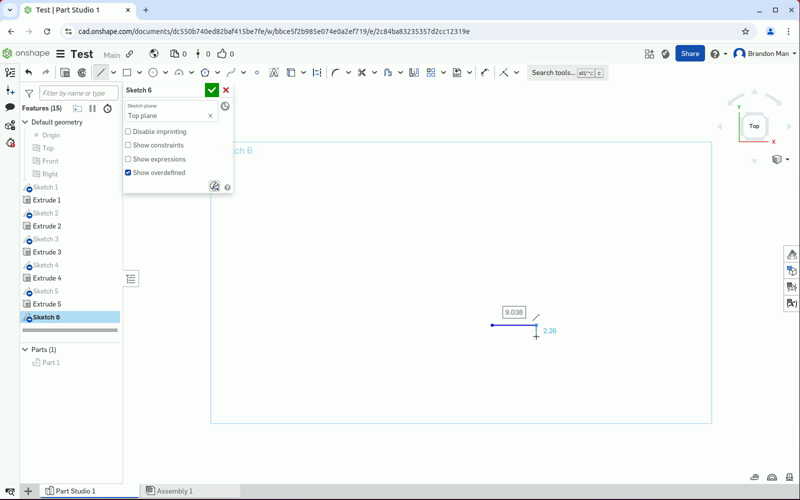
key_up(shift)
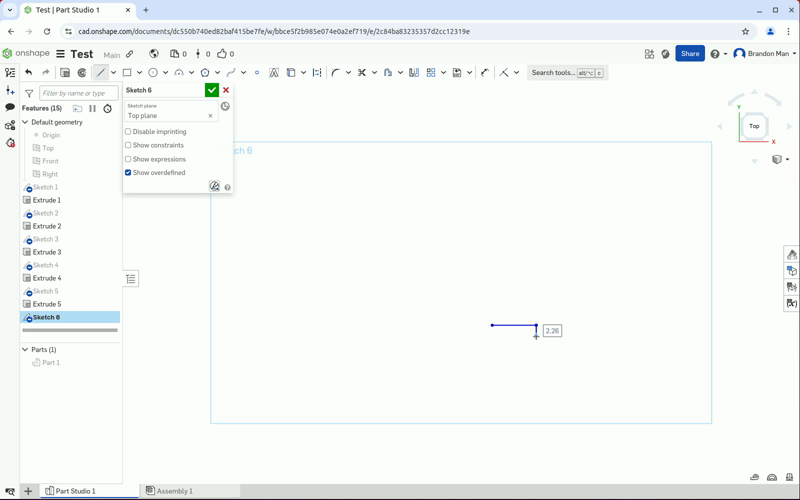
key_down(shift)
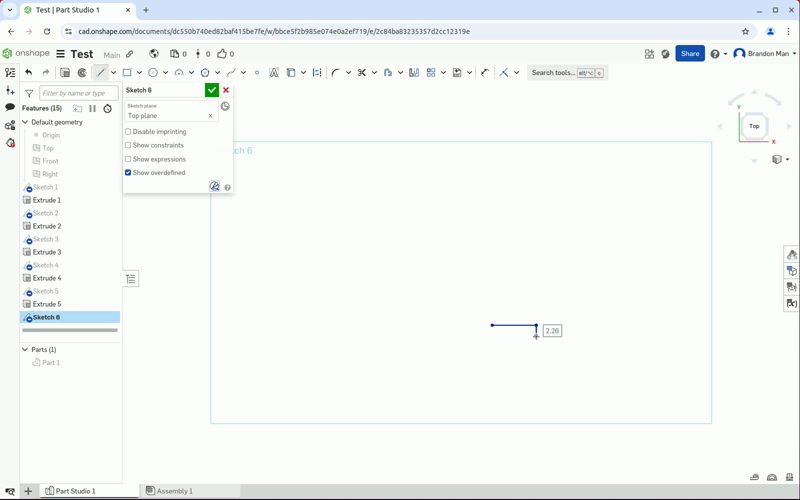
mouse_move(566, 336)
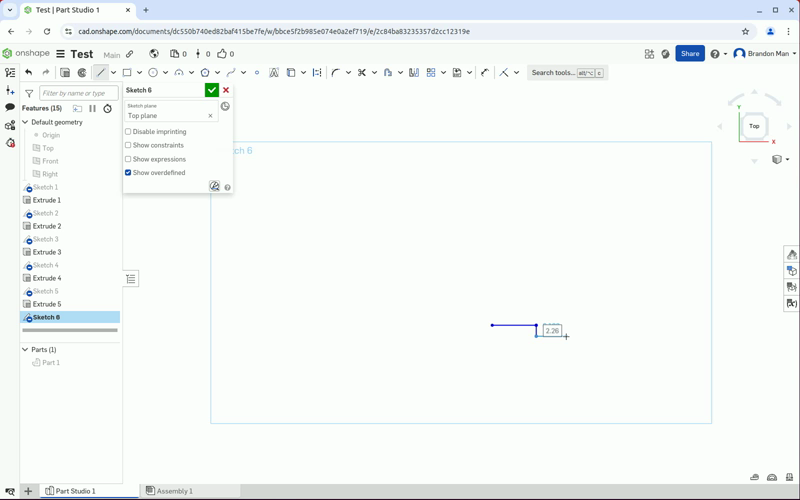
mouse_move(545, 336)
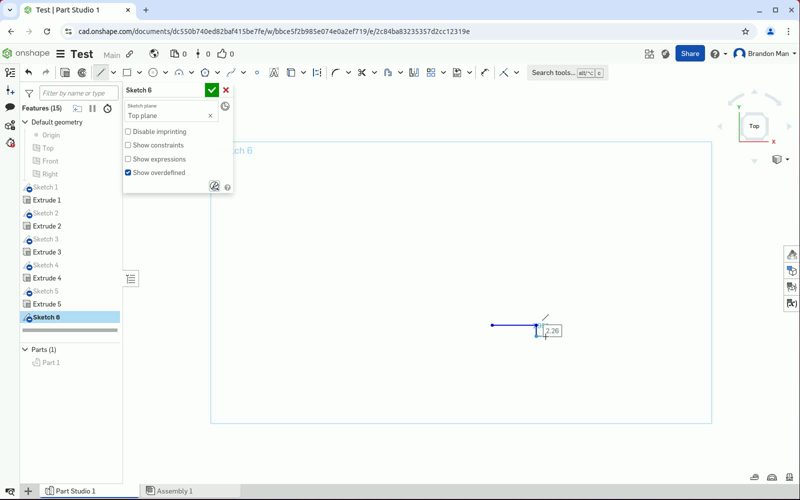
click(545, 336)
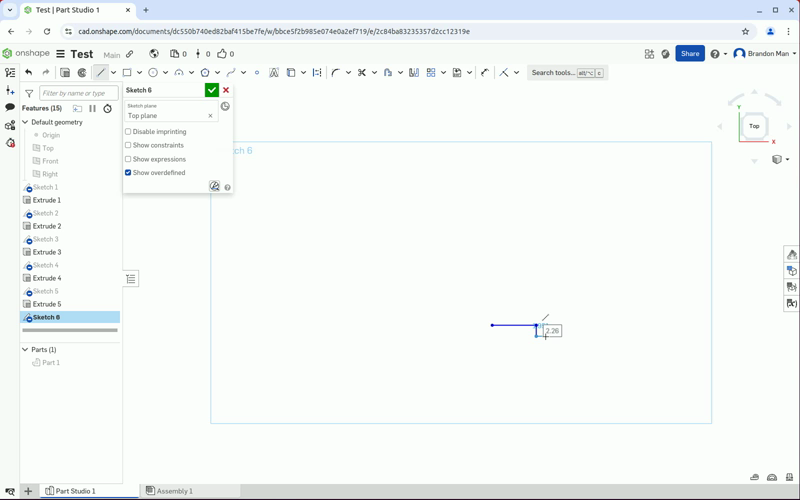
key_up(shift)
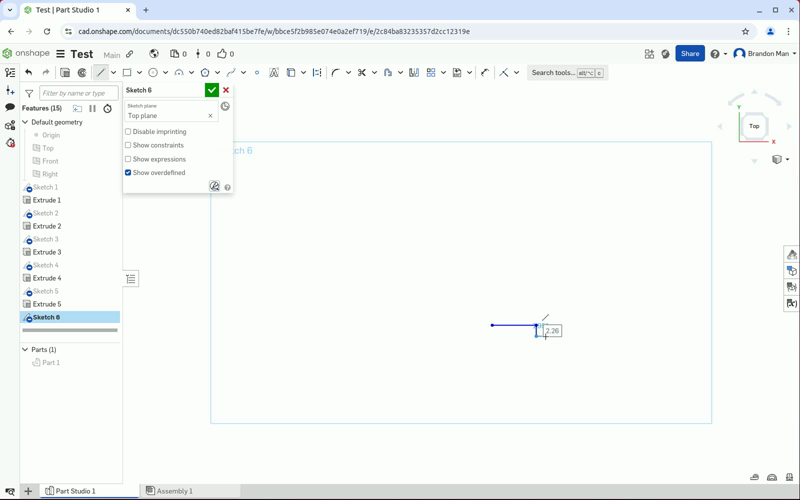
key_down(shift)
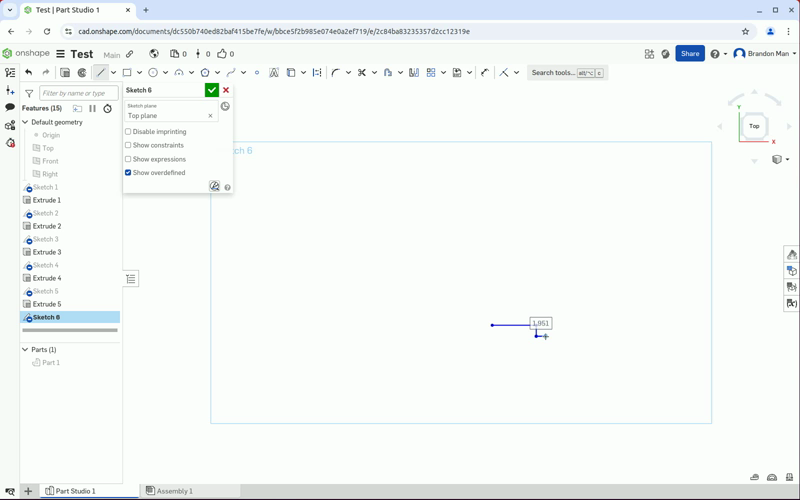
mouse_move(575, 336)
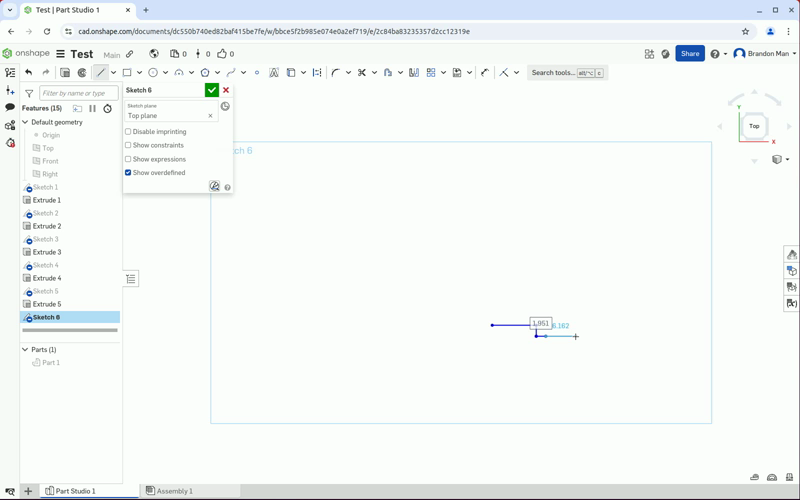
mouse_move(545, 325)
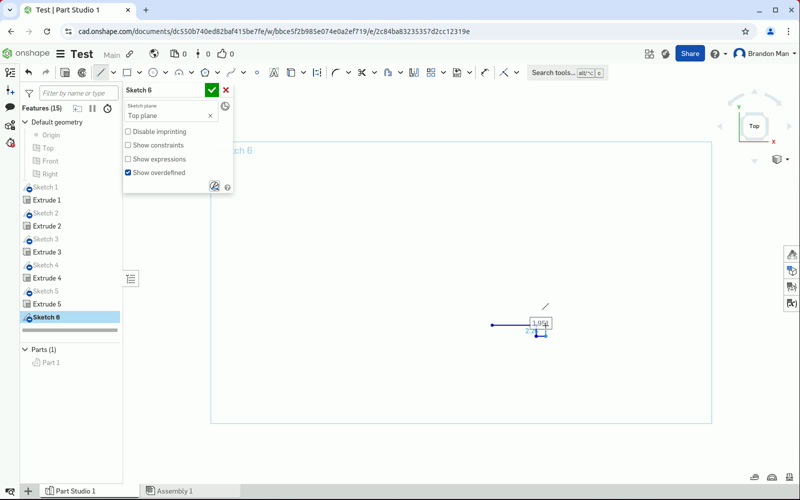
click(545, 325)
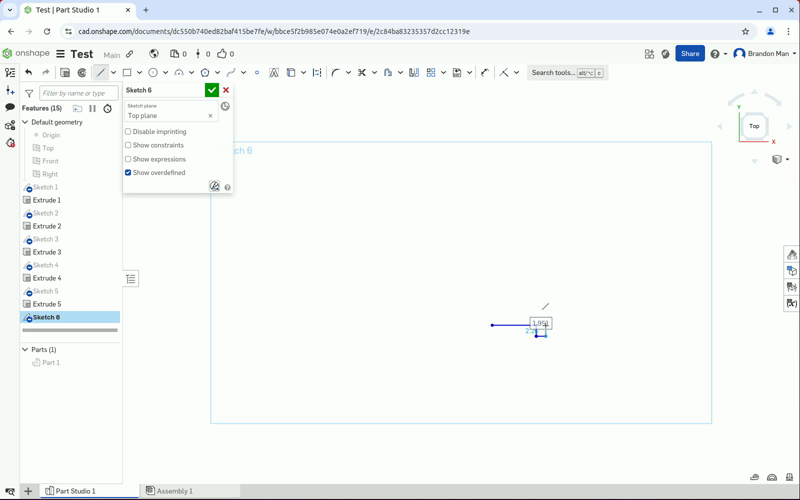
key_up(shift)
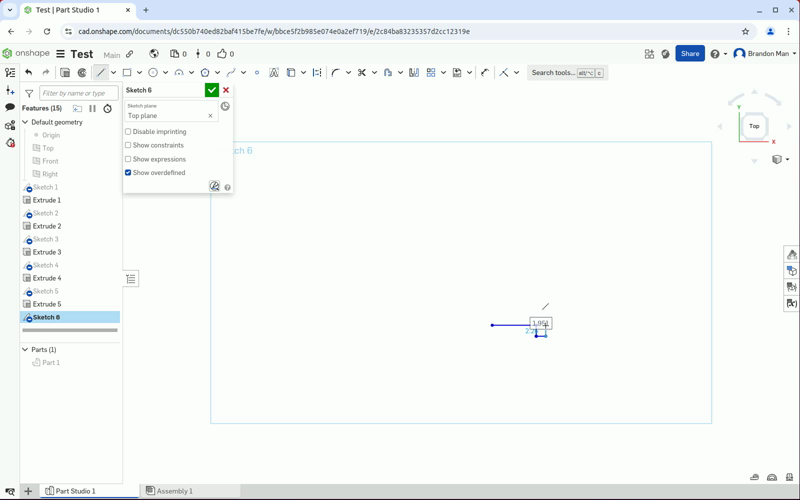
key_down(shift)
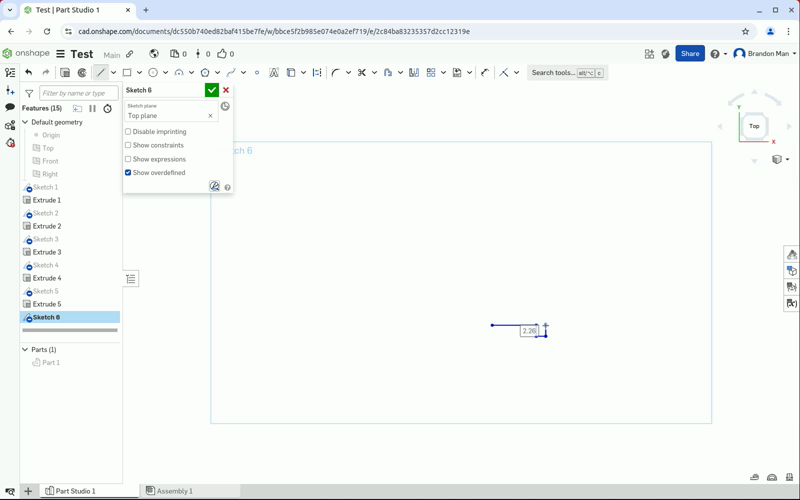
mouse_move(575, 325)
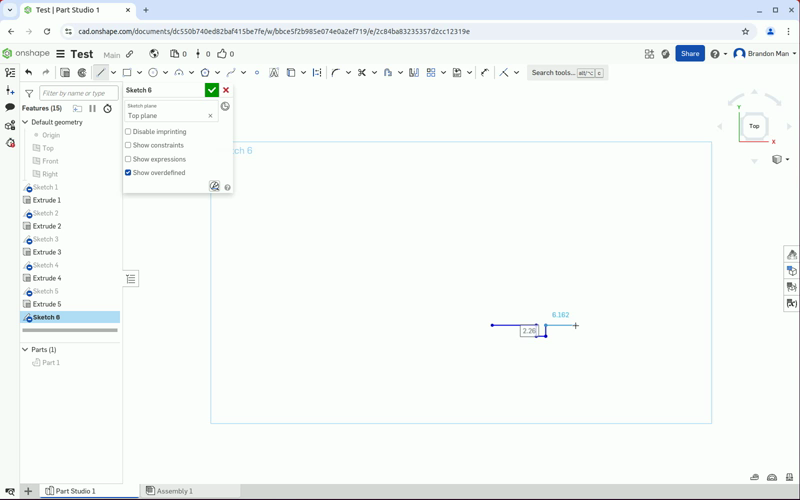
mouse_move(545, 315)
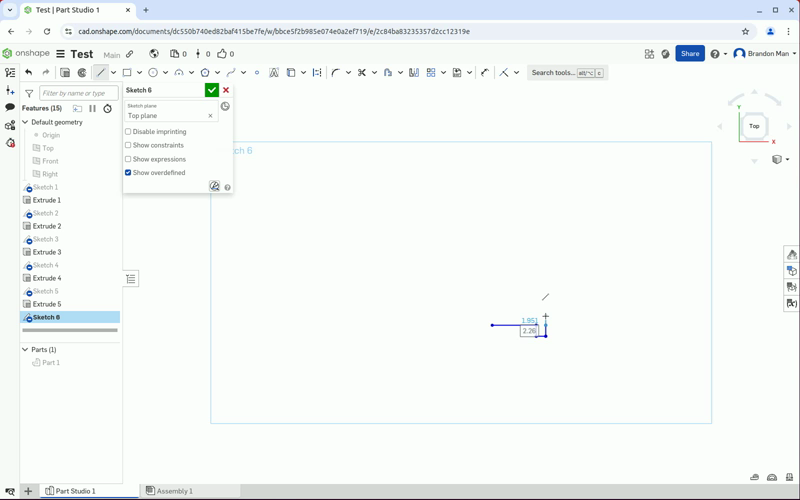
click(545, 315)
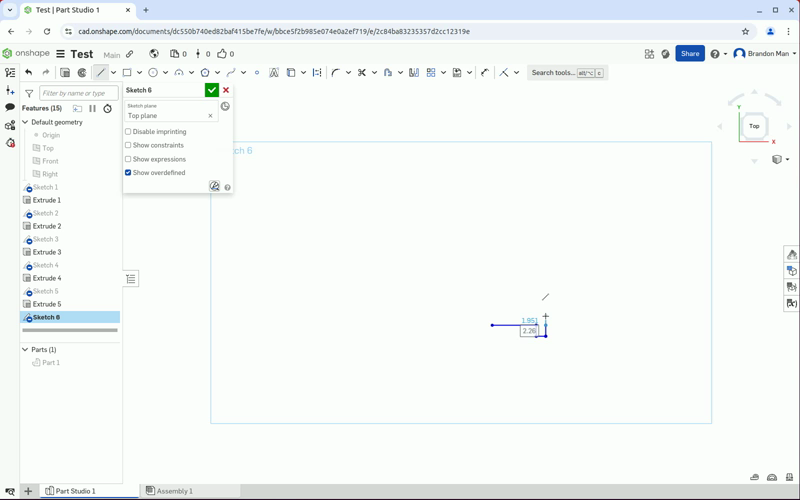
key_up(shift)
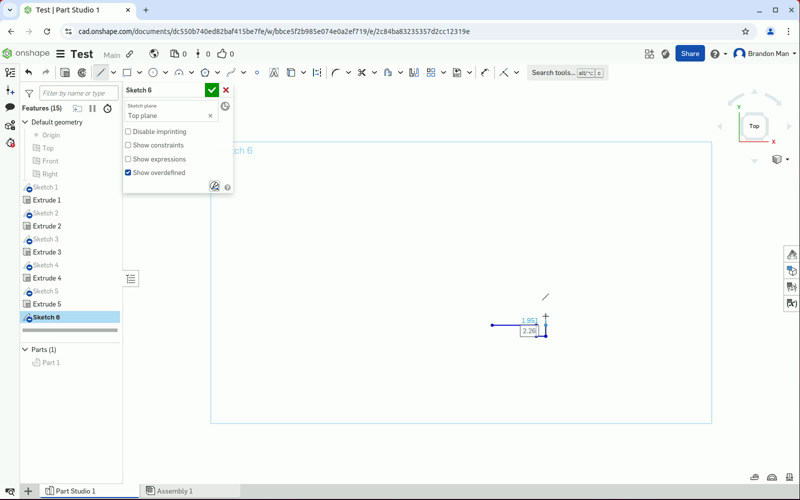
key_down(shift)
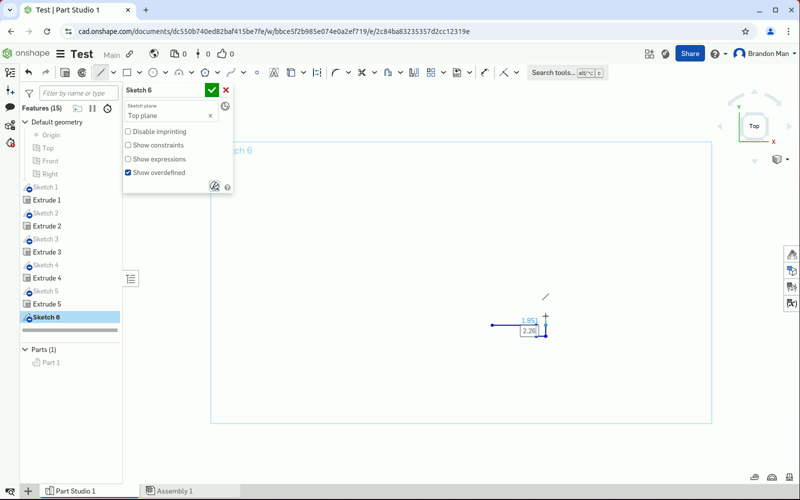
mouse_move(575, 315)
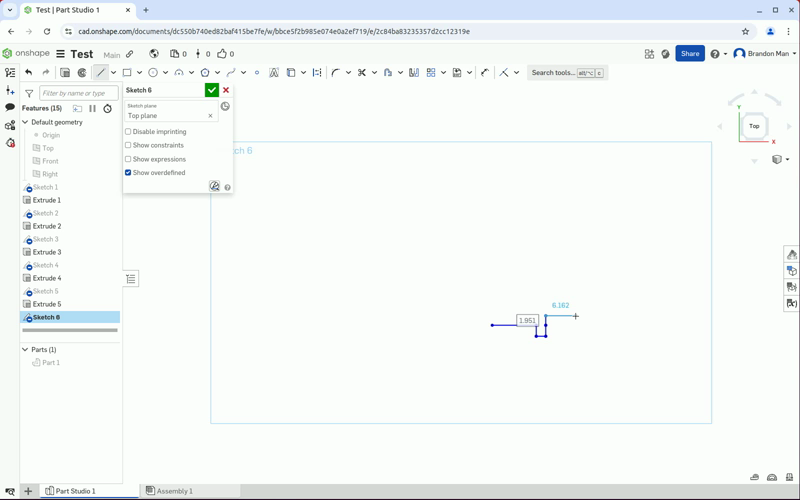
mouse_move(545, 304)
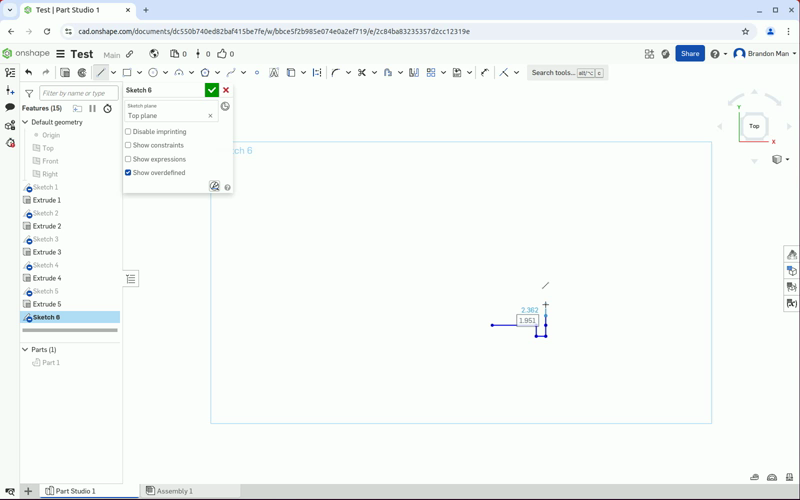
click(545, 304)
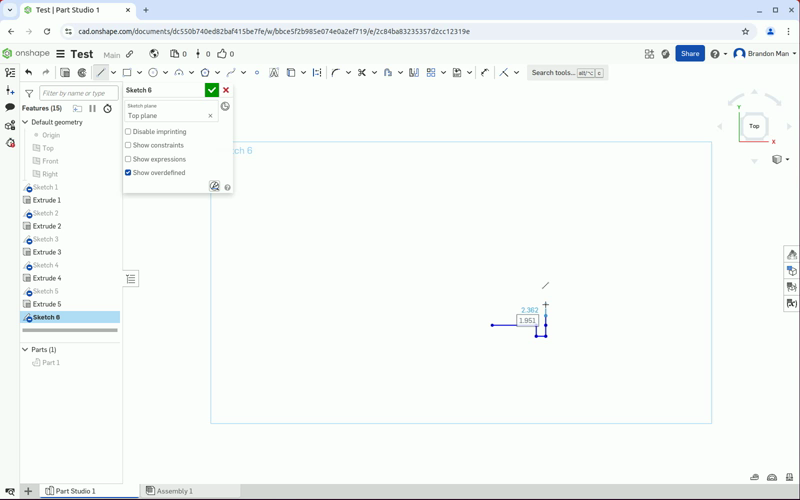
key_up(shift)
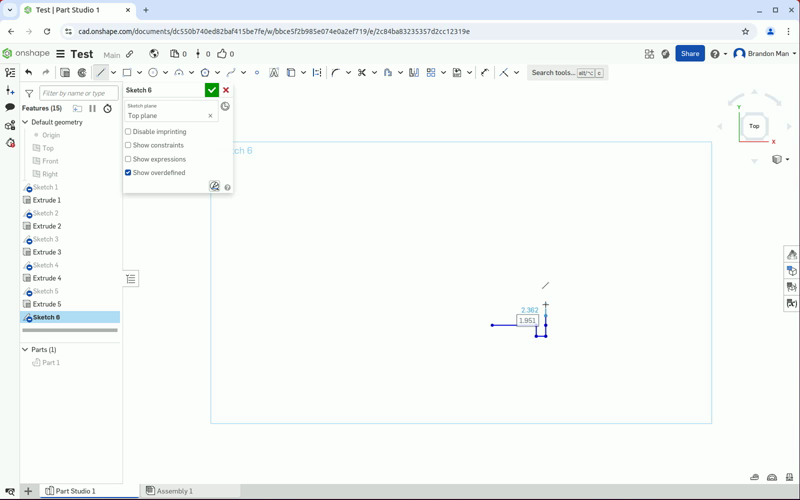
key_down(shift)
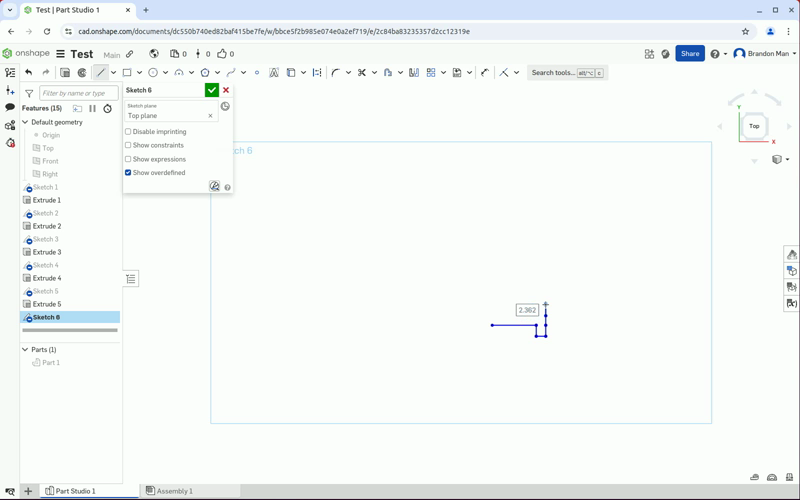
mouse_move(575, 304)
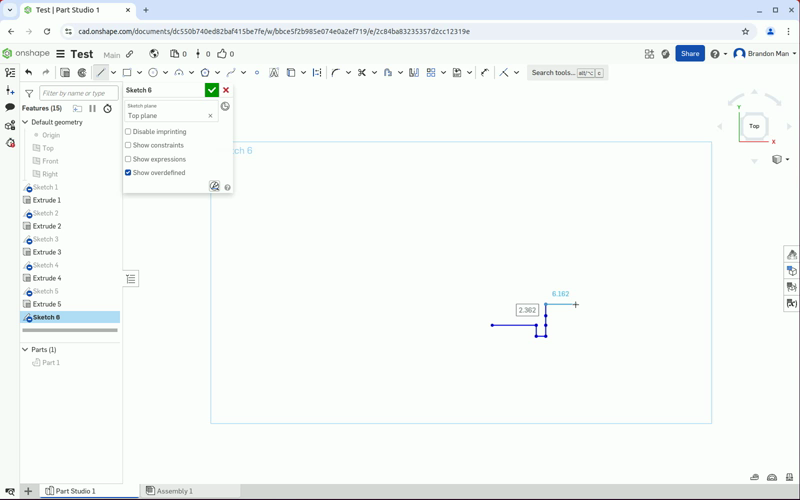
mouse_move(536, 304)
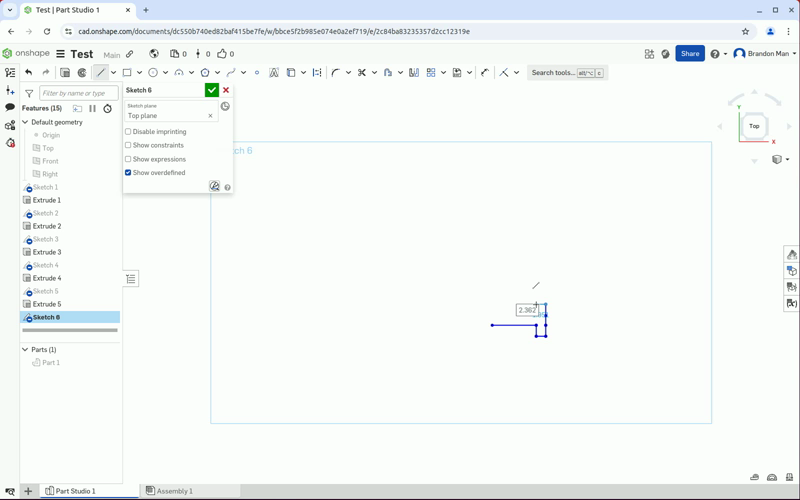
click(536, 304)
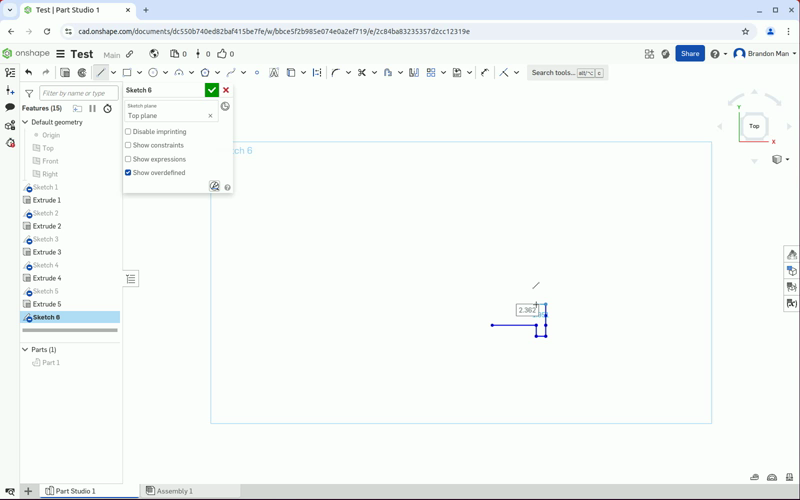
key_up(shift)
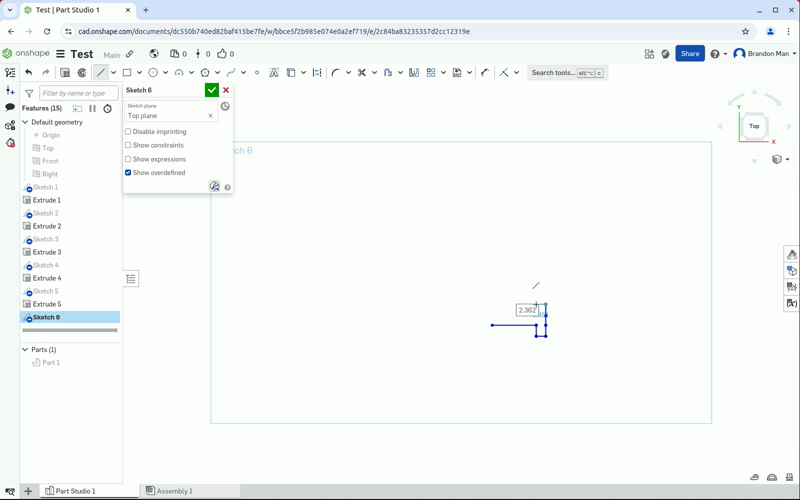
key_down(shift)
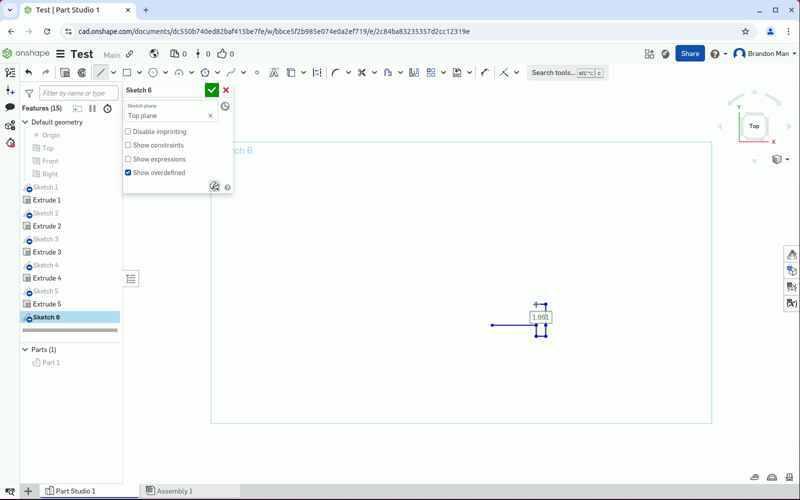
mouse_move(566, 304)
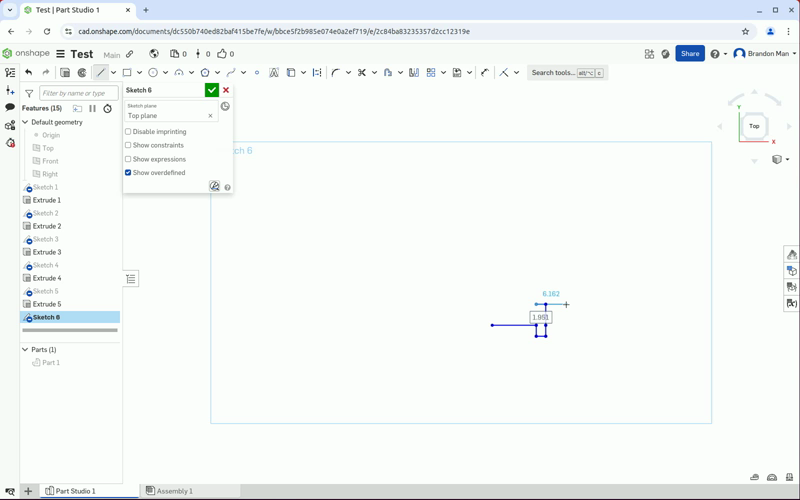
mouse_move(536, 315)
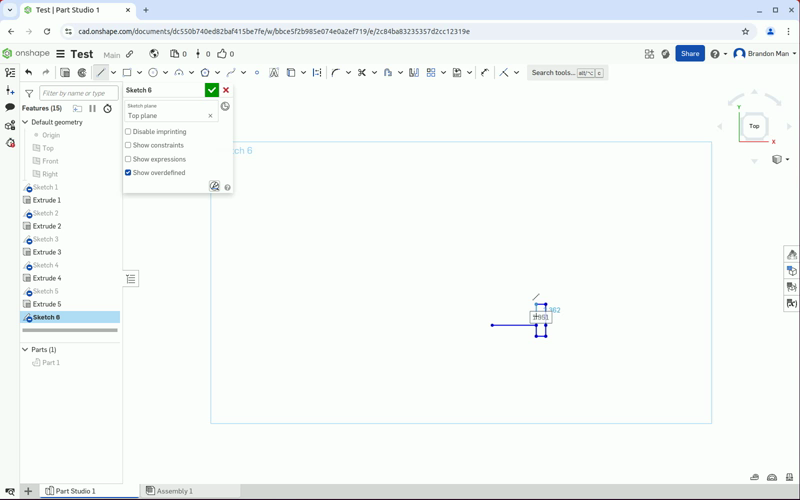
click(536, 315)
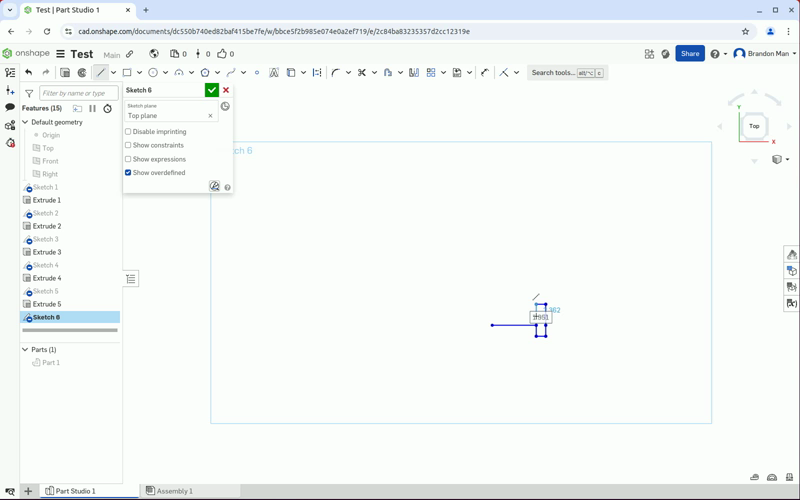
key_up(shift)
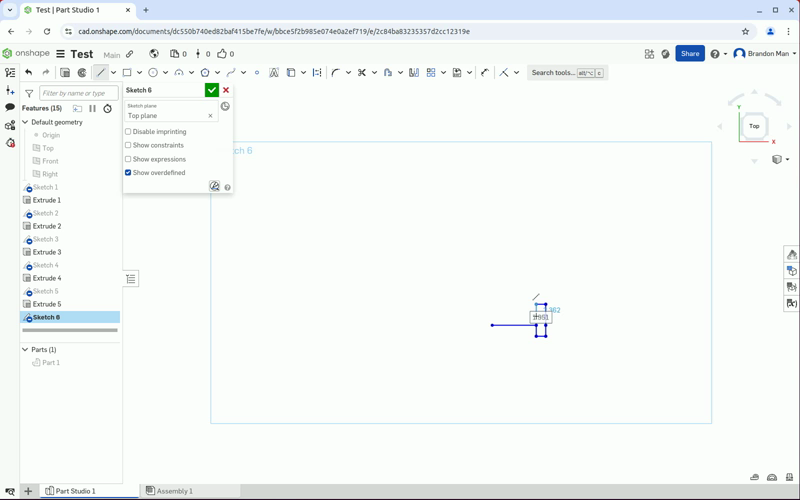
key_down(shift)
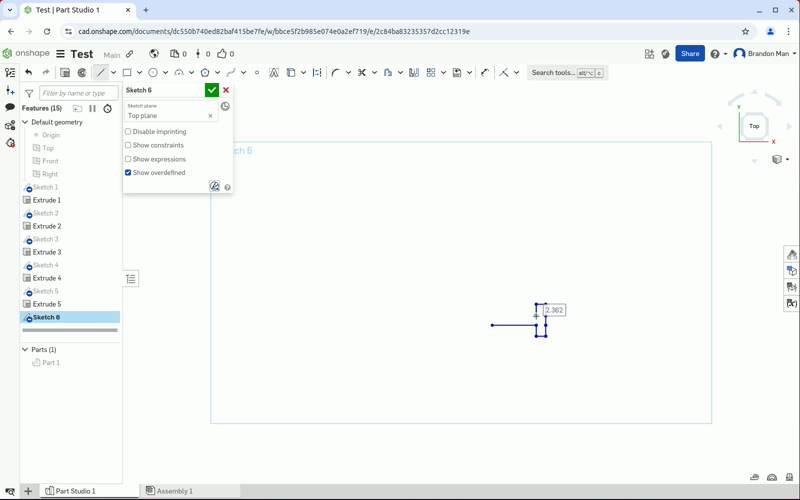
mouse_move(566, 315)
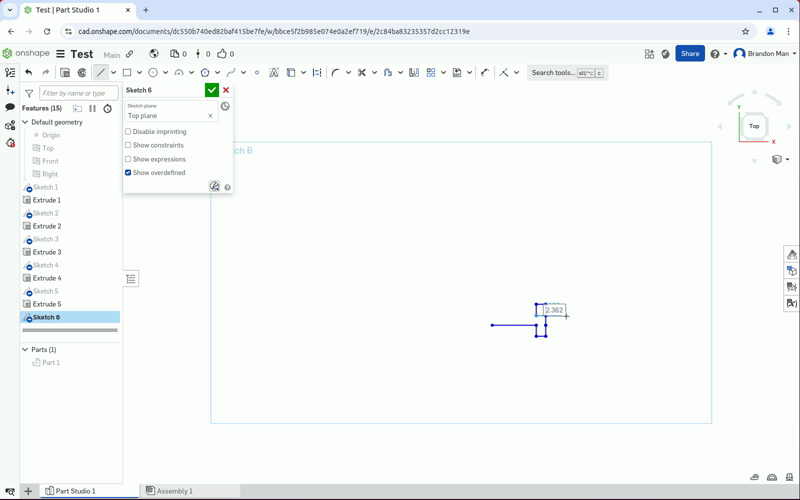
mouse_move(492, 315)
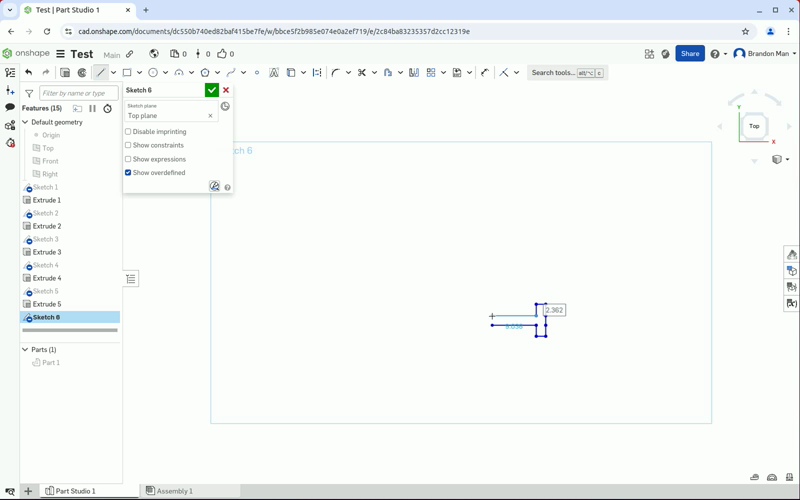
click(492, 315)
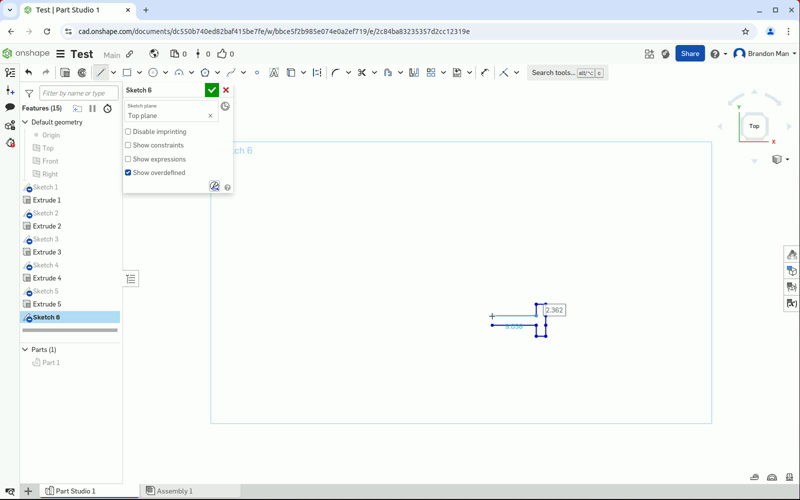
key_up(shift)
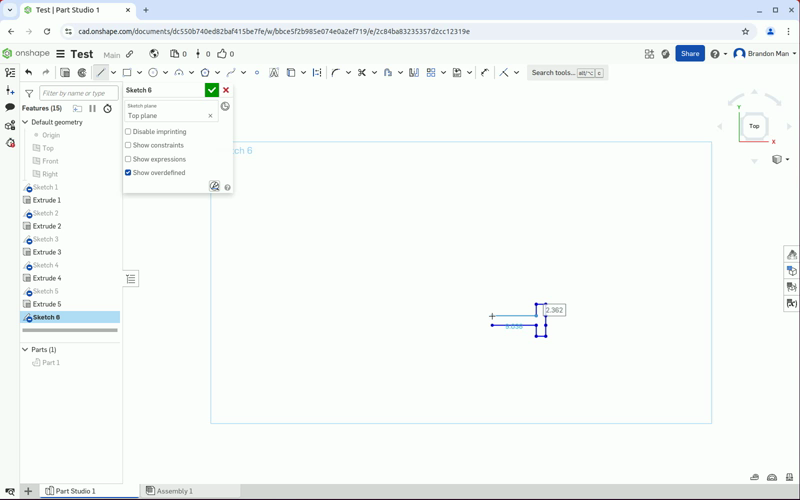
mouse_move(522, 315)
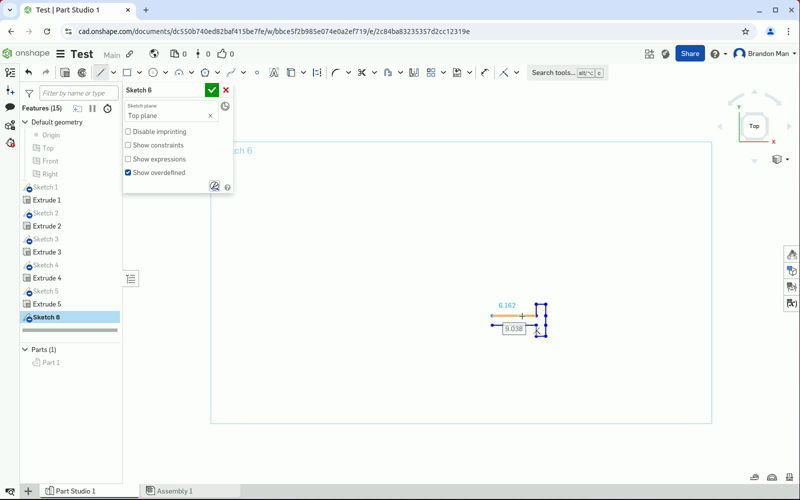
key_down(shift)
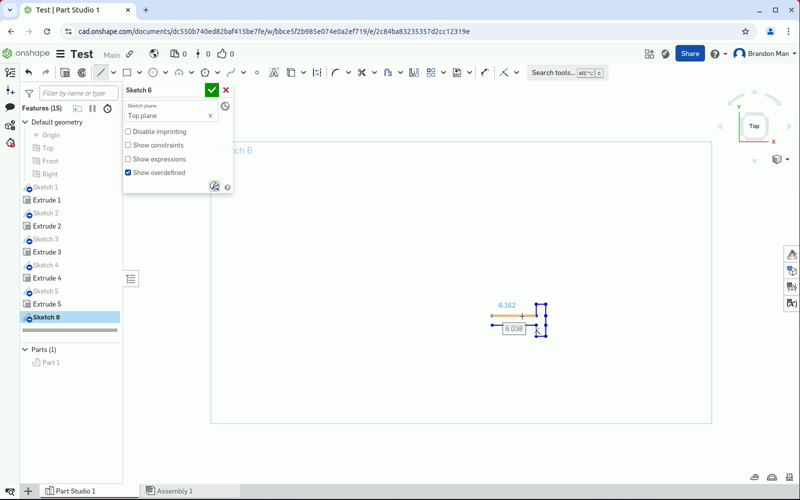
mouse_move(492, 325)
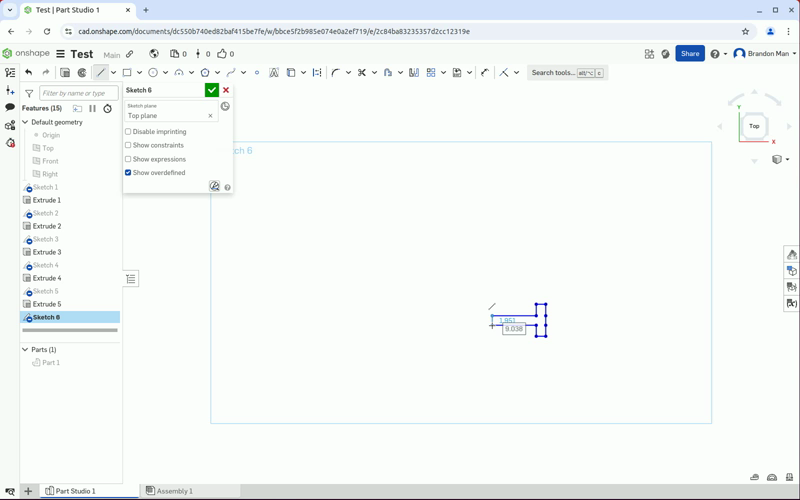
key_up(shift)
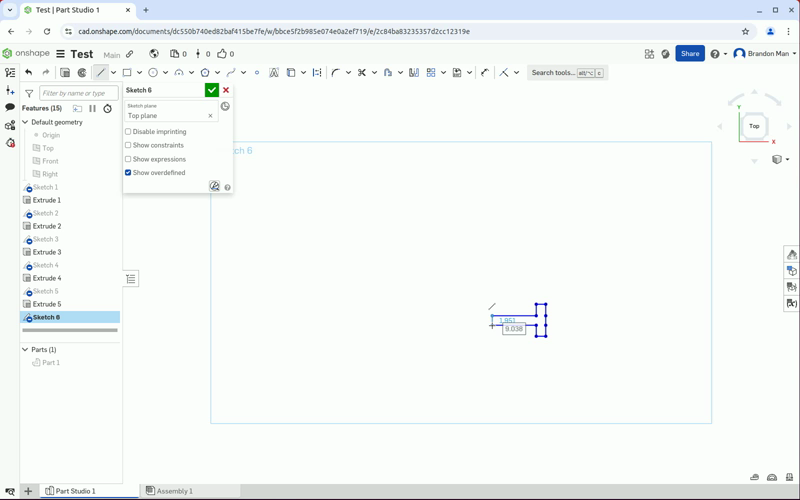
click(492, 325)
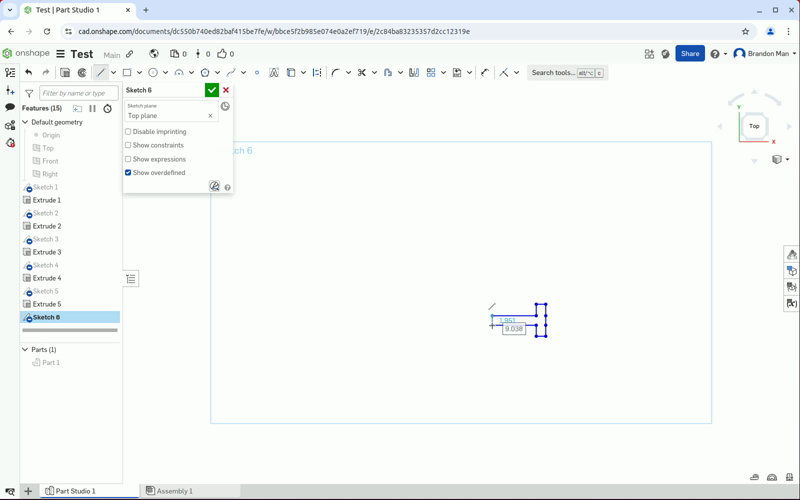
key(esc)
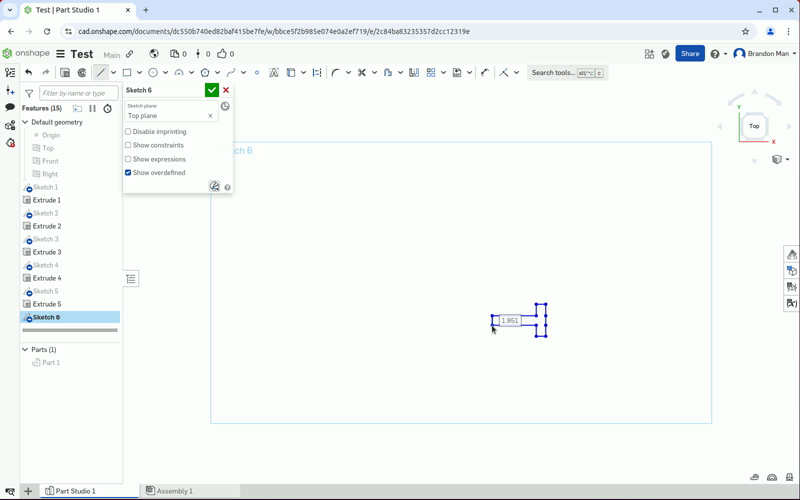
mouse_move(536, 321)
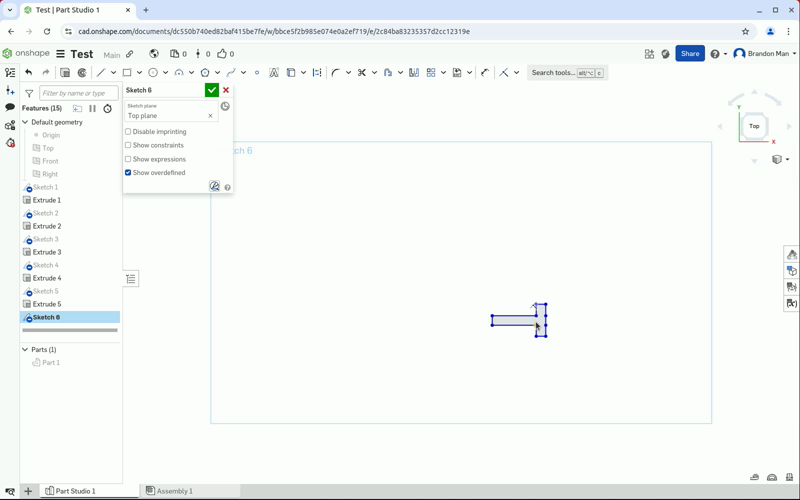
scroll(6)
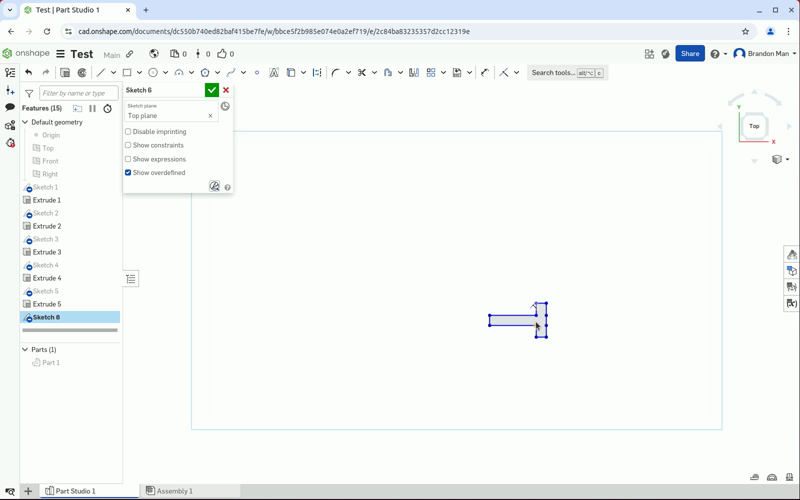
scroll(6)
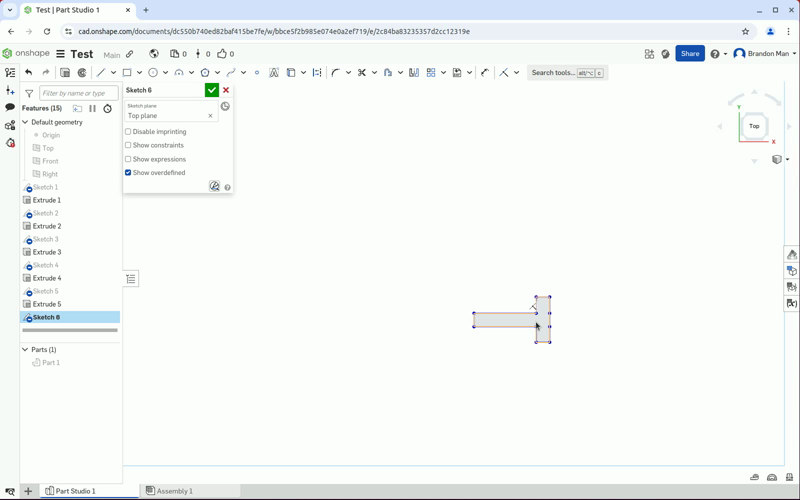
scroll(6)
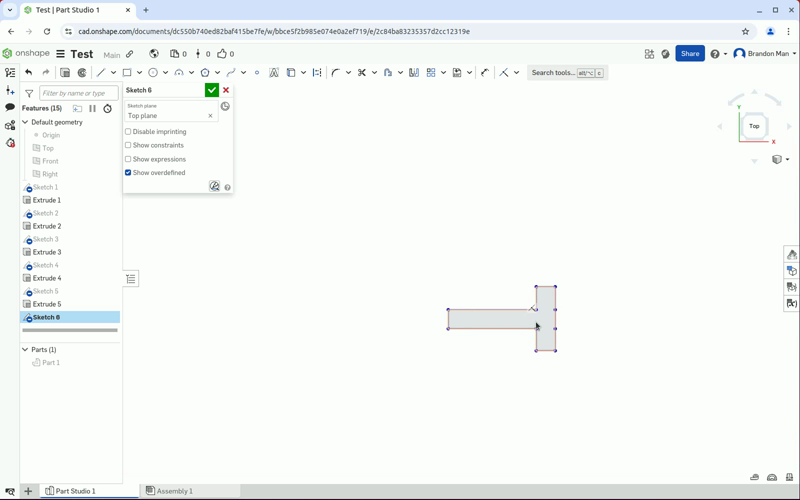
scroll(6)
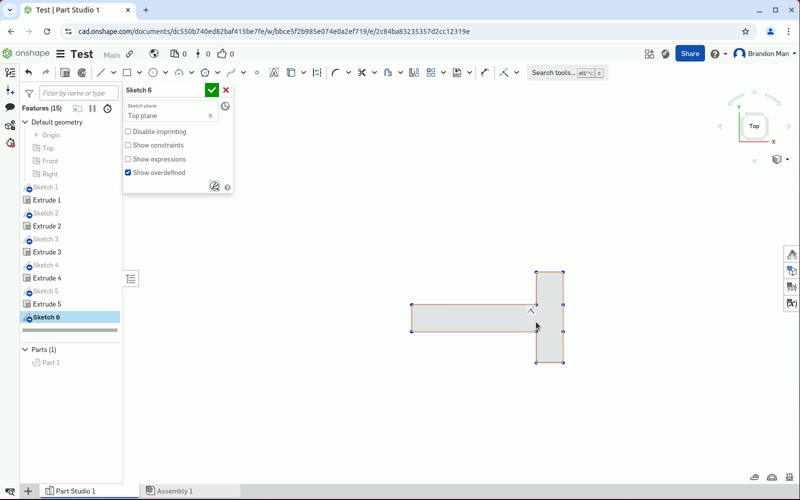
scroll(6)
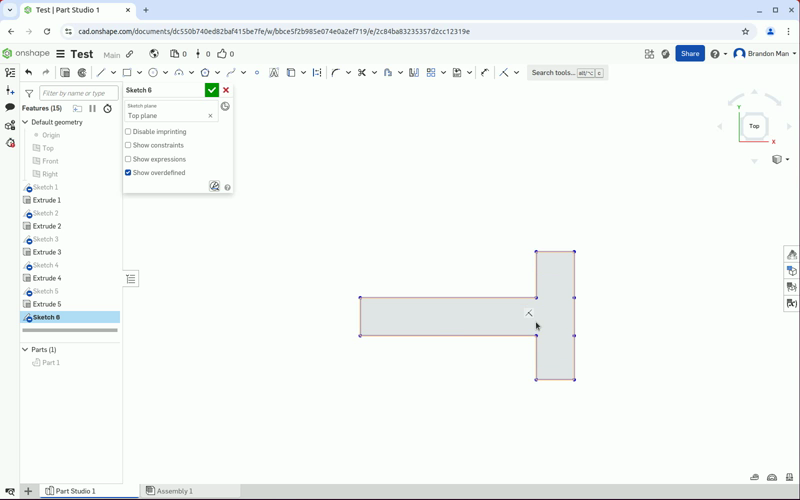
scroll(6)
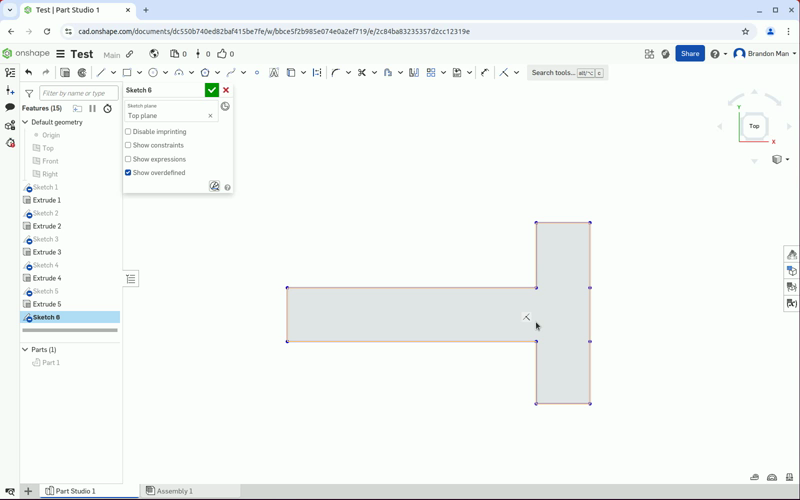
scroll(6)
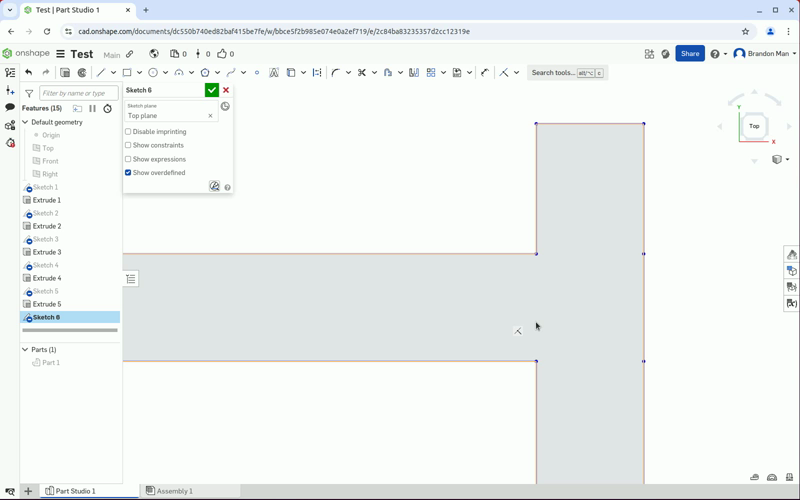
click(536, 321)
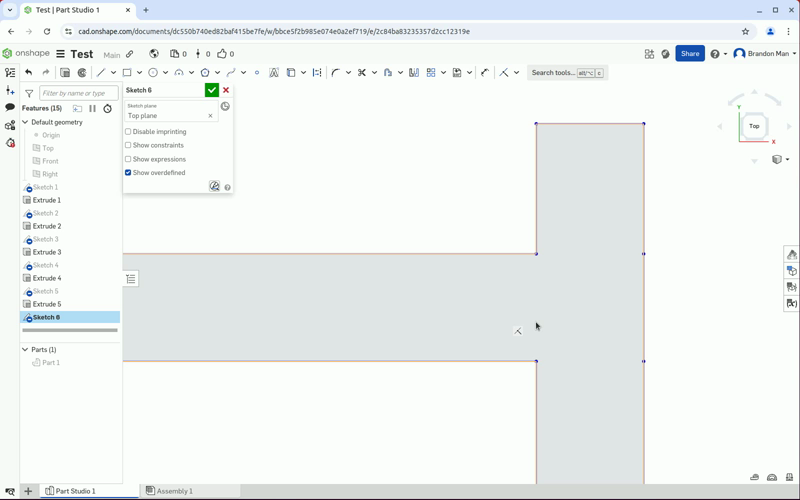
scroll(-6)
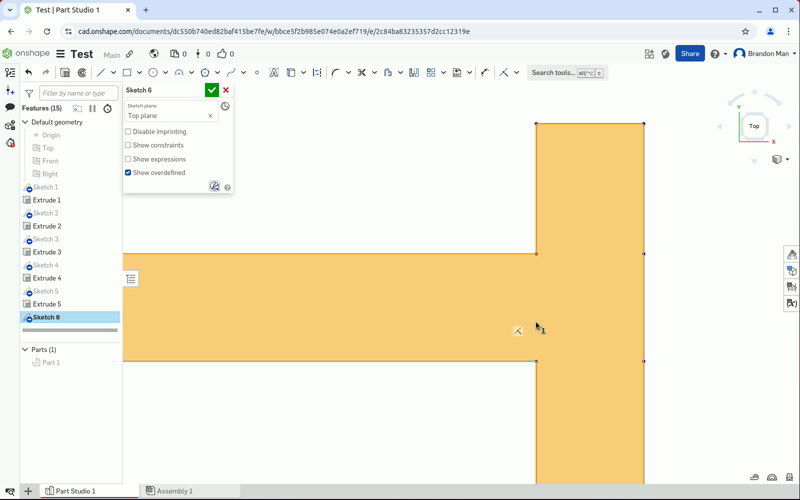
scroll(-6)
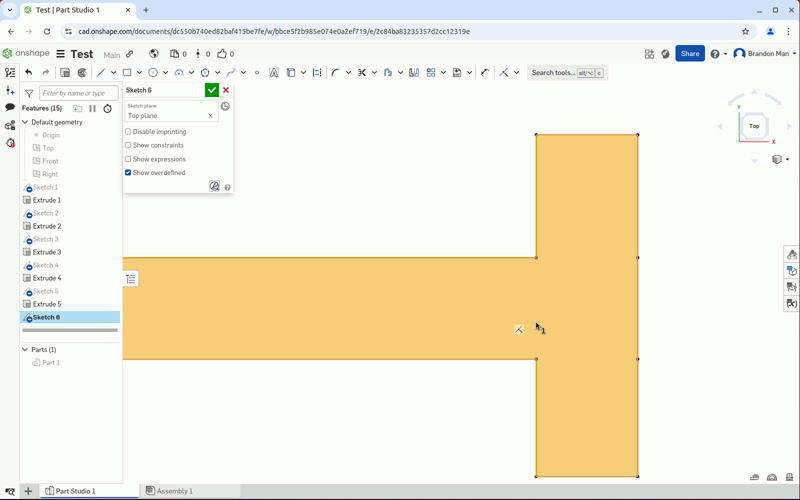
scroll(-6)
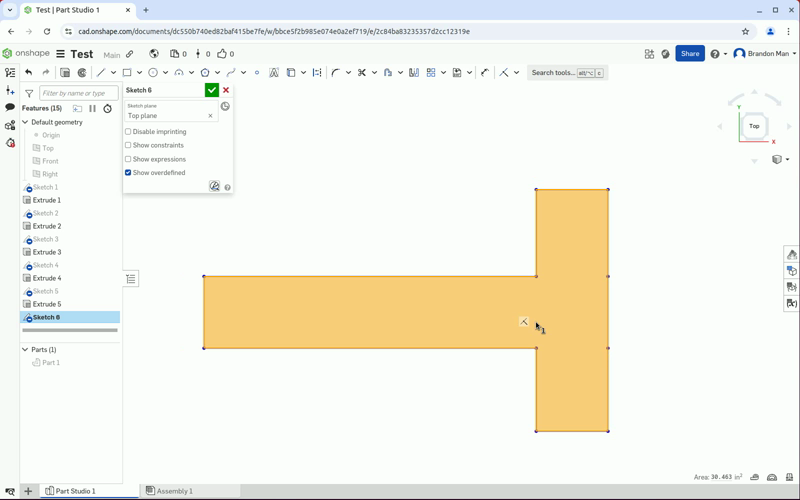
scroll(-6)
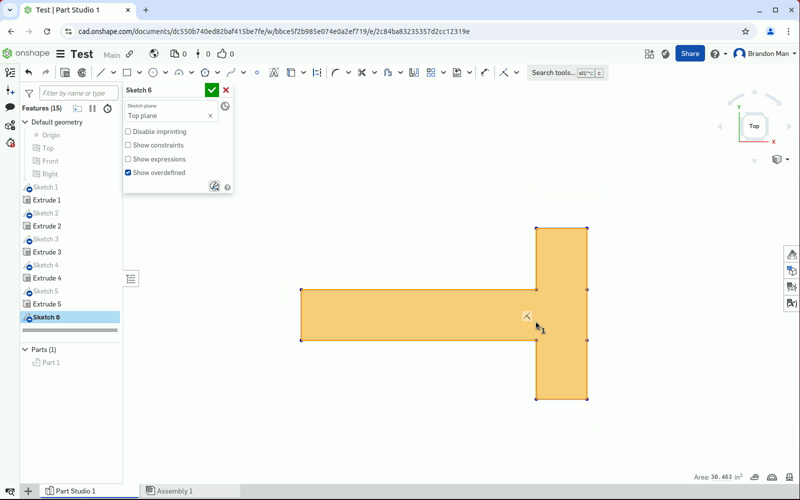
scroll(-6)
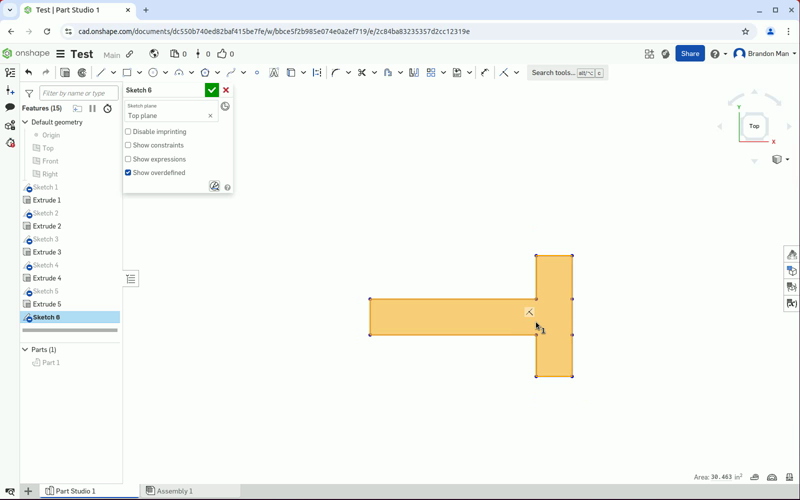
scroll(-6)
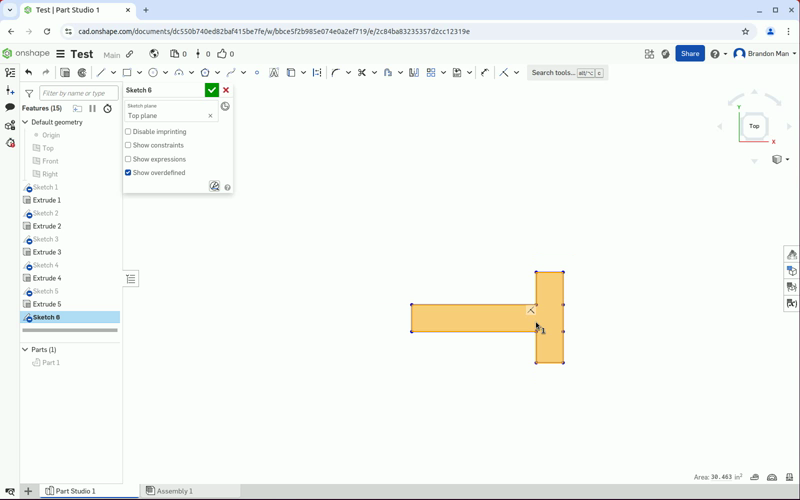
scroll(-6)
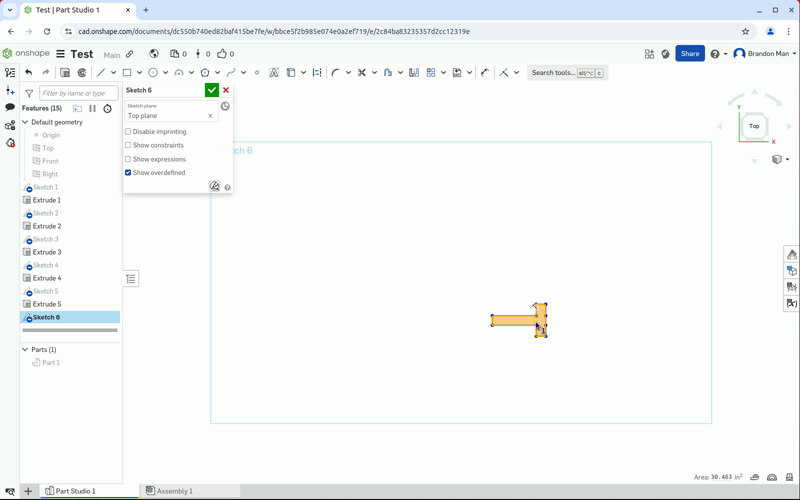
mouse_move(73, 352)
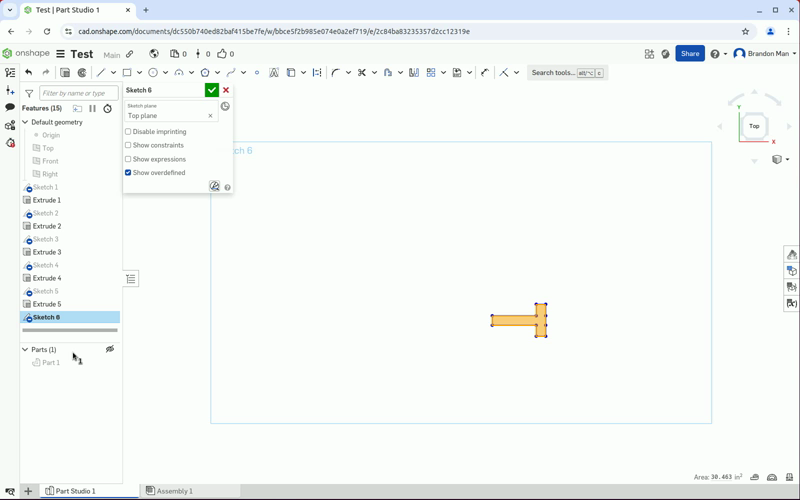
key(shift+y)
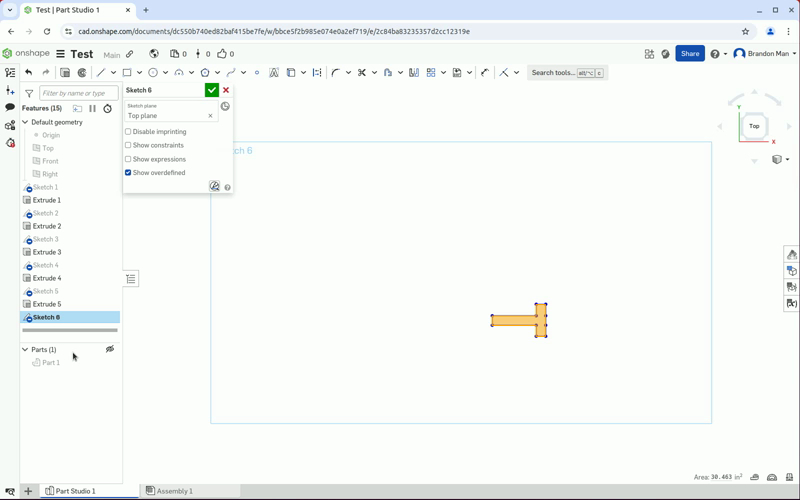
key(shift+e)
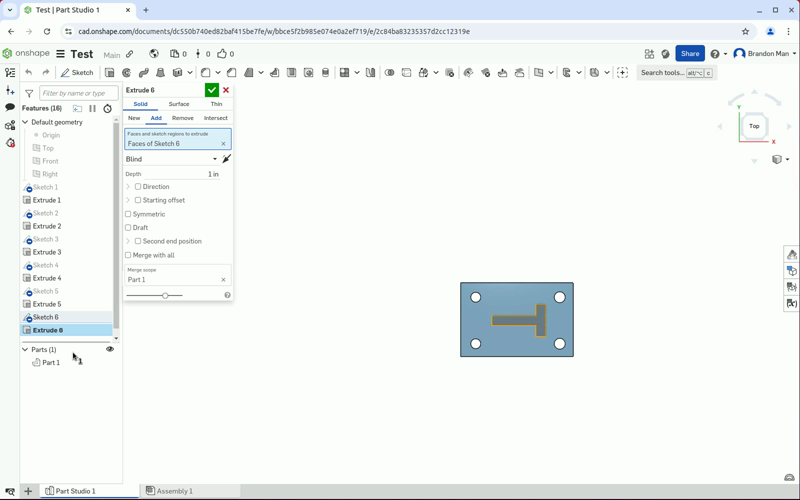
mouse_move(143, 106)
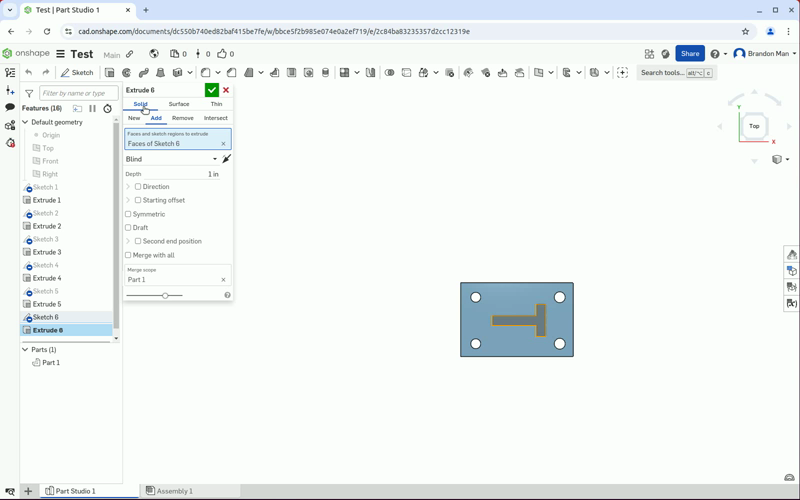
click(143, 106)
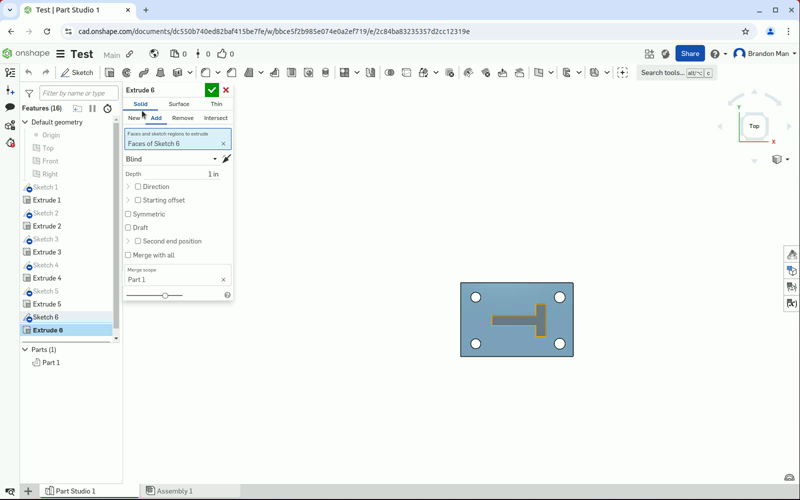
mouse_move(137, 120)
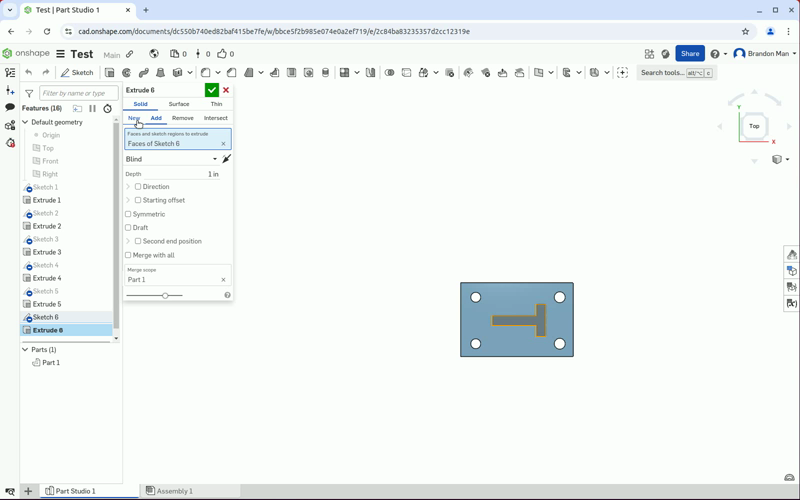
click(137, 120)
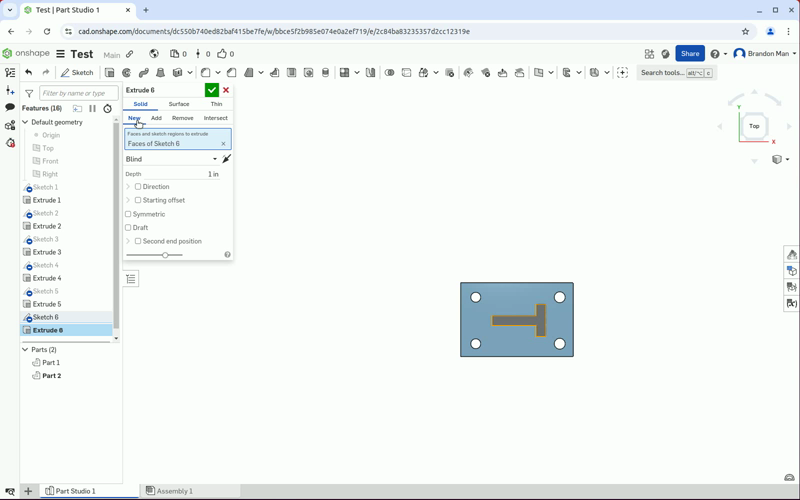
key(tab, 4)
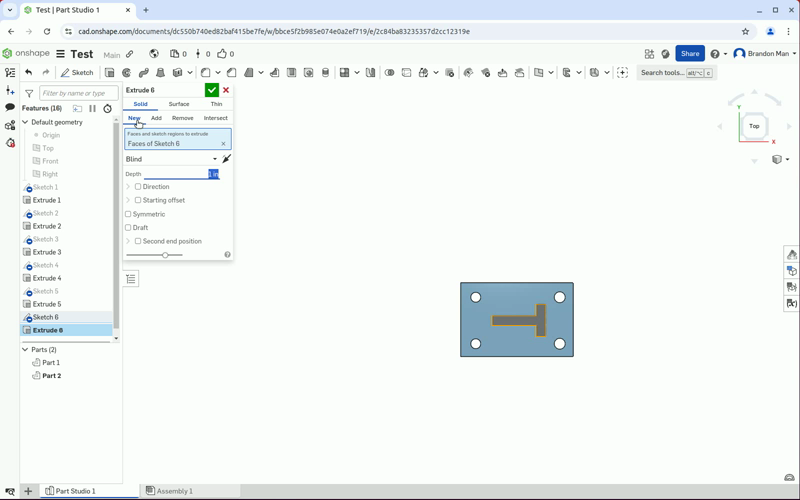
text(11.554)
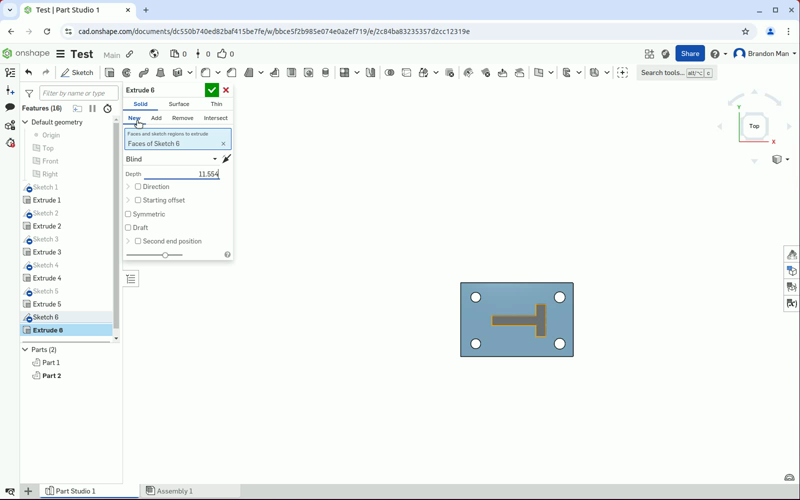
key(enter)
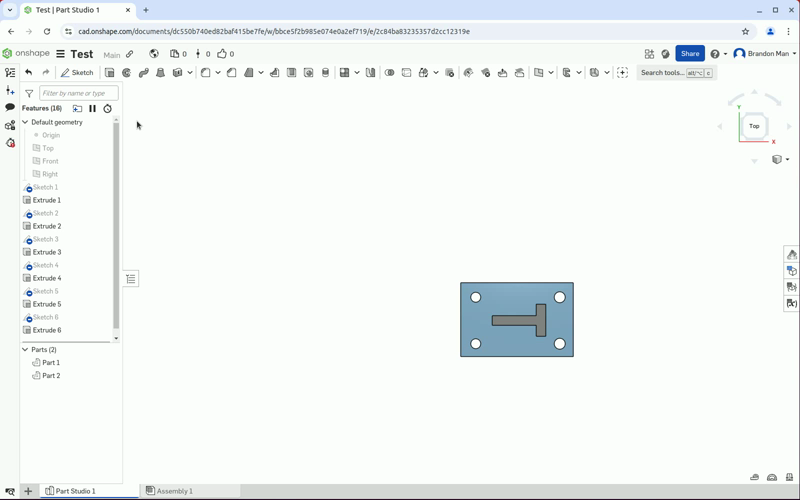
key(shift+h)
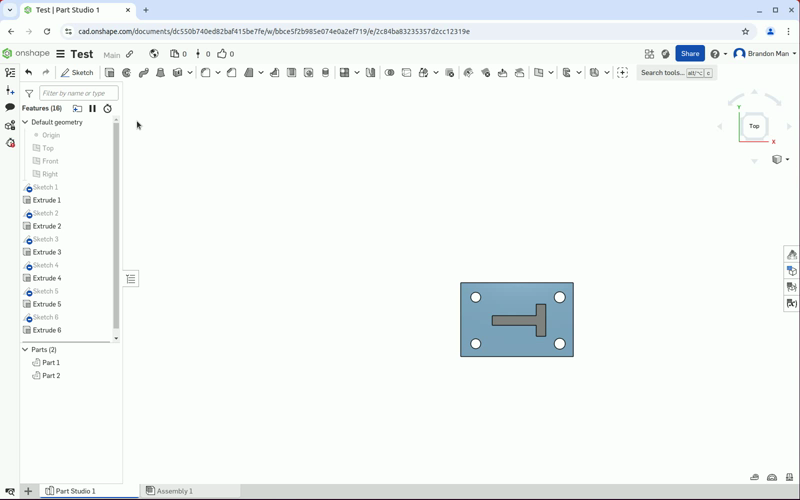
key(shift+h)
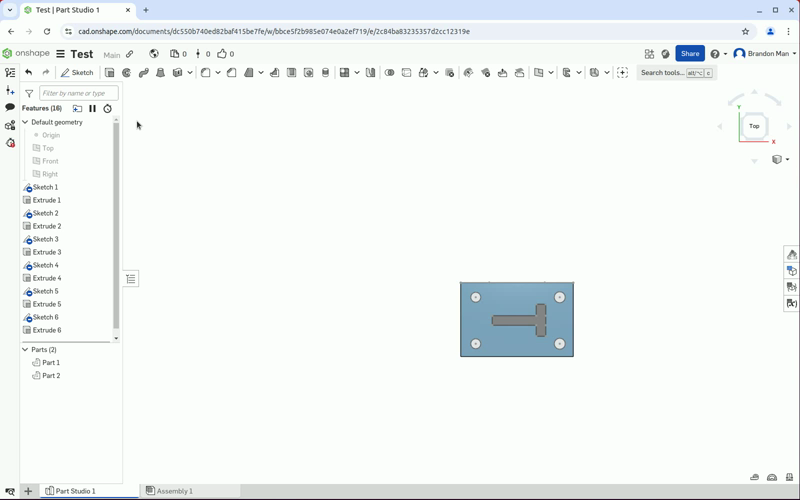
key(shift+7)
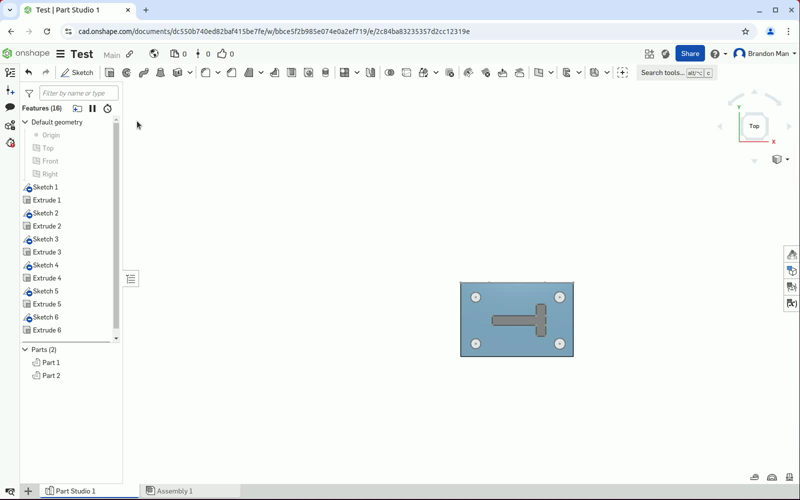
key(up, 3)
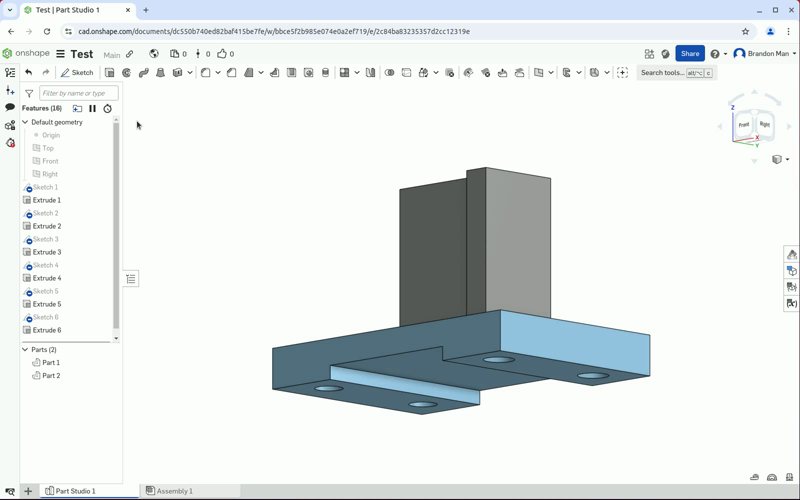
key(left, 3)
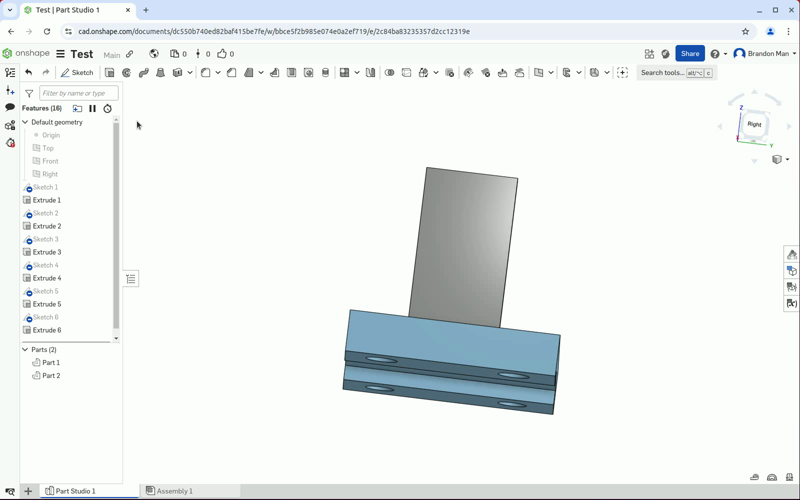
key(right, 3)
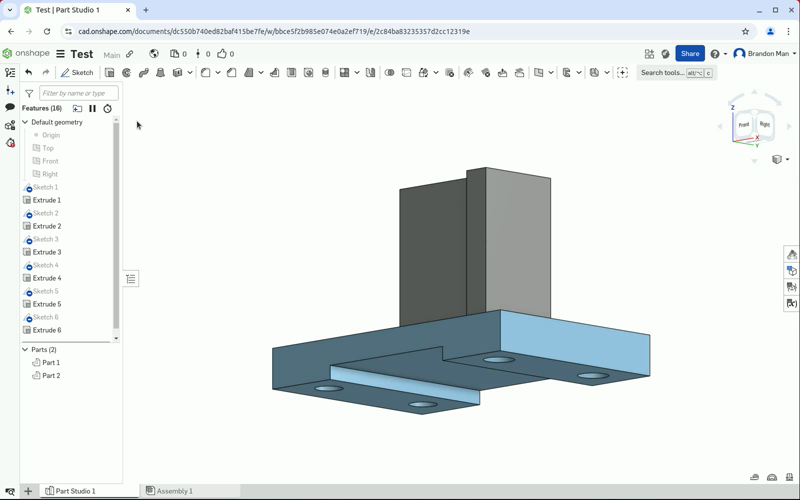
key(down, 3)
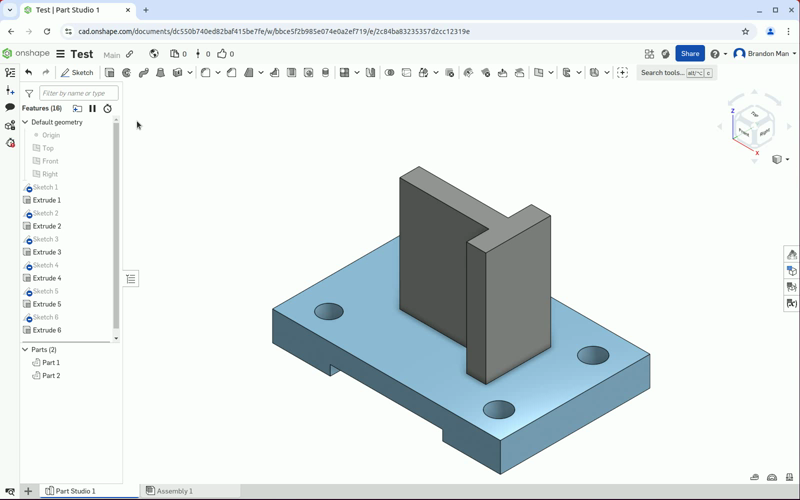
mouse_move(69, 189)
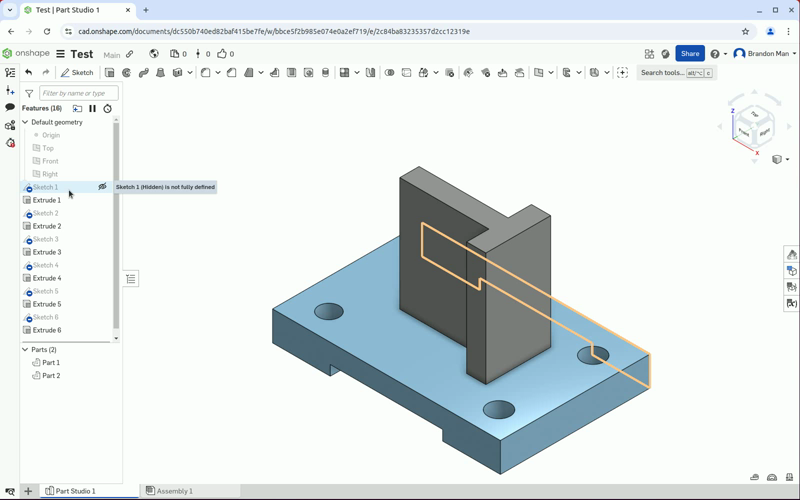
click(69, 189)